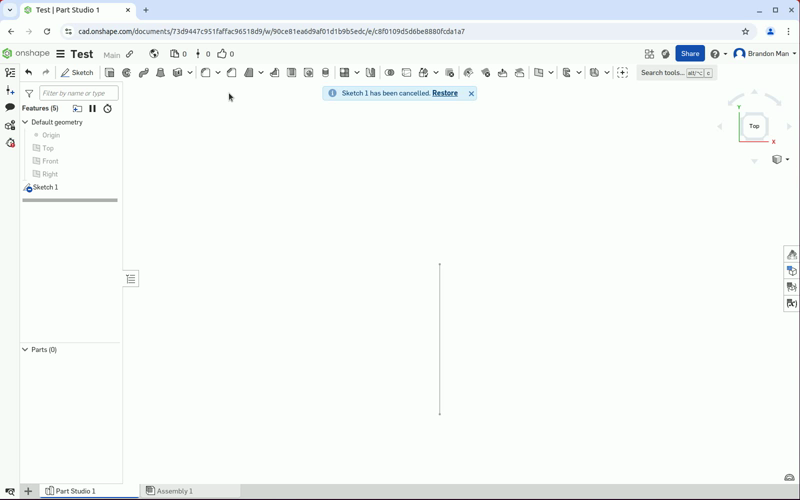
key(shift+h)
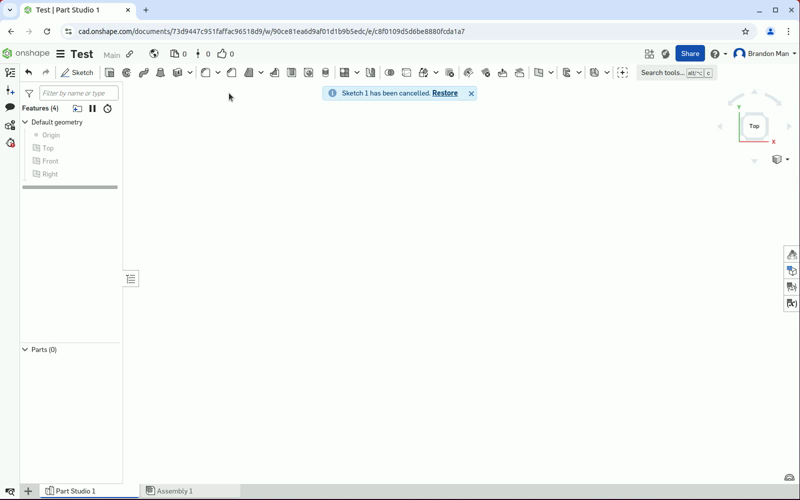
mouse_move(73, 352)
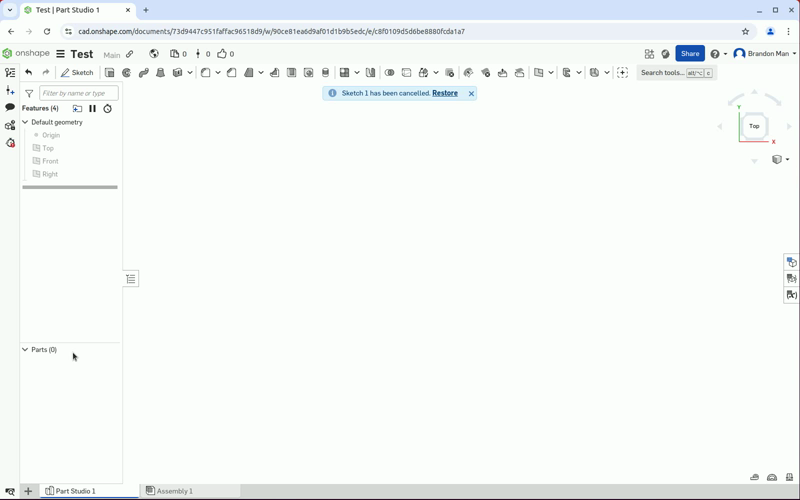
key(y)
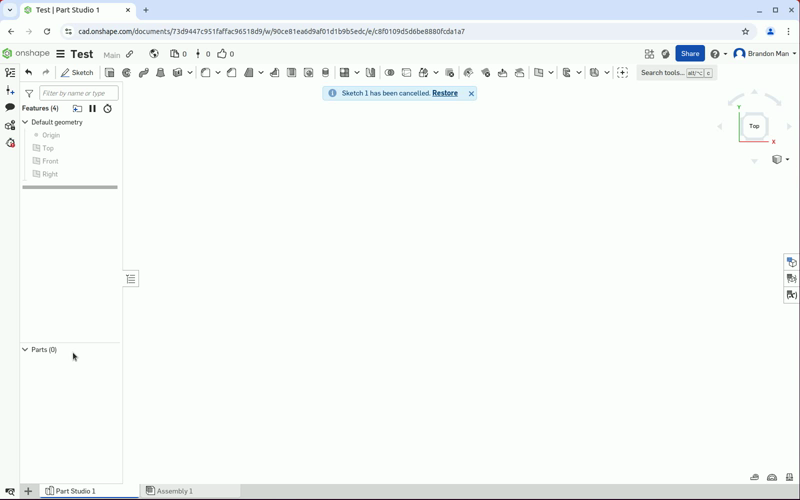
key(shift+p)
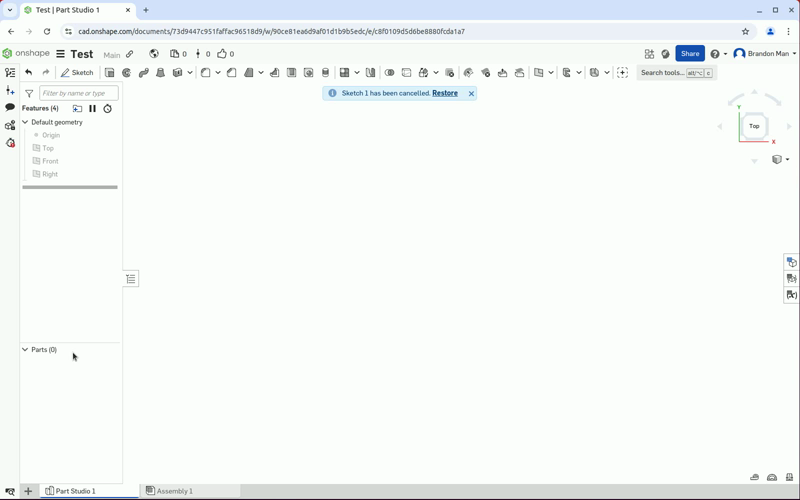
key(space)
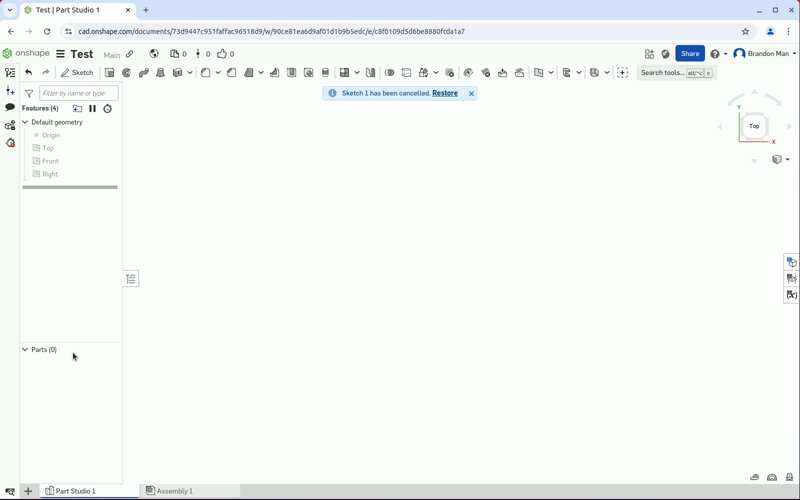
key_down(shift)
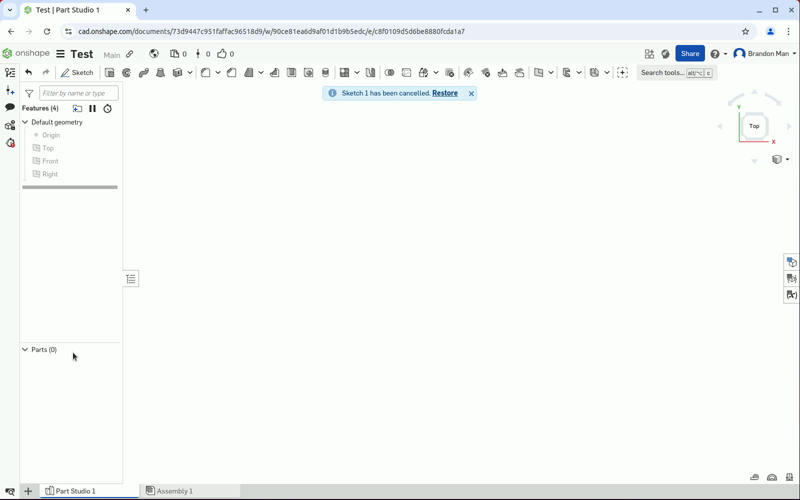
key(up)
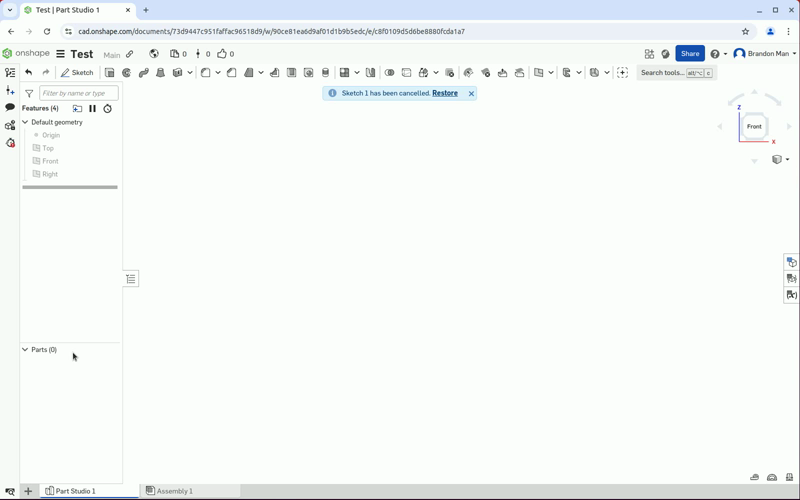
key_up(shift)
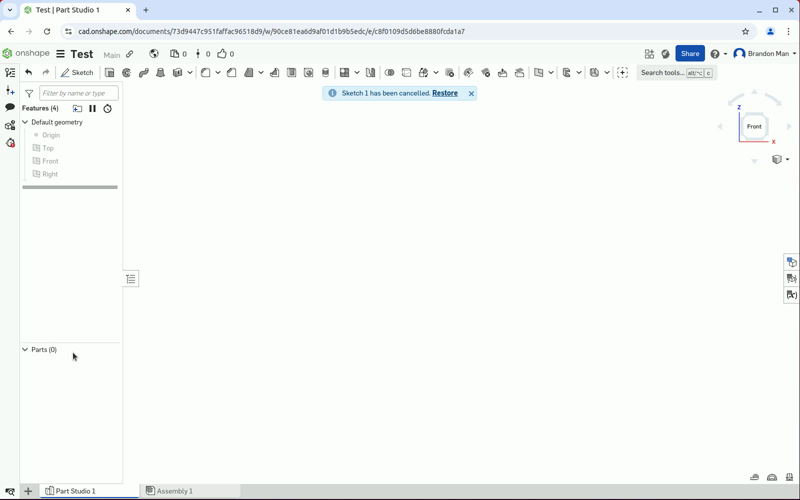
mouse_move(73, 352)
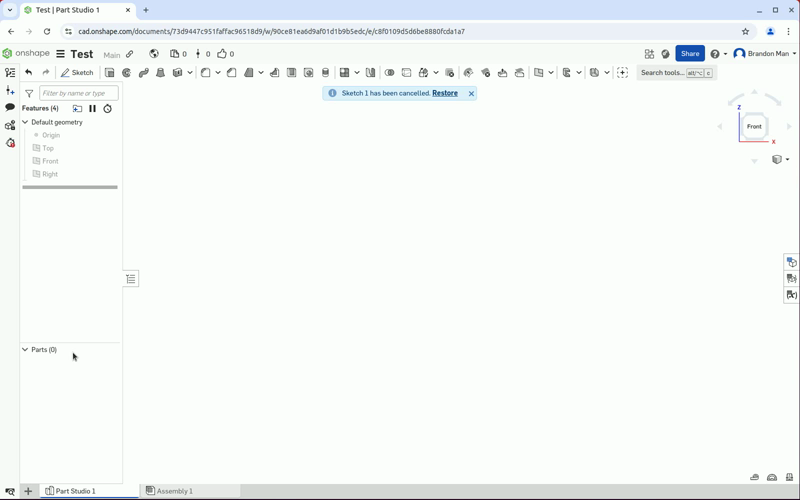
key(shift+y)
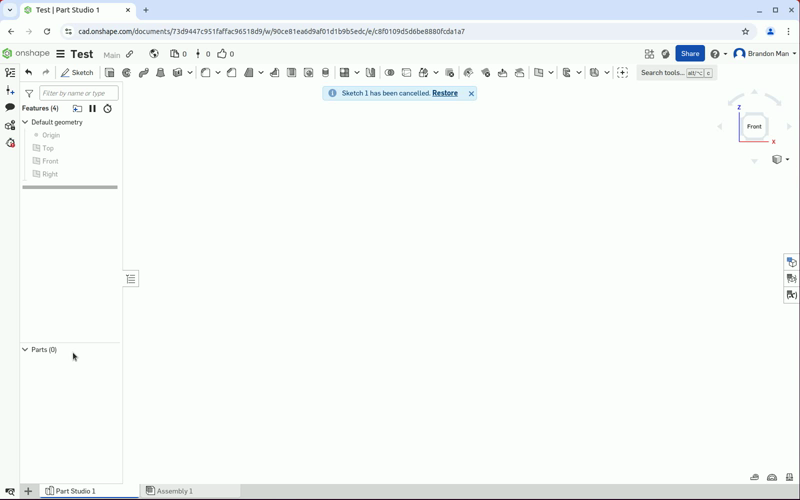
key(shift+s)
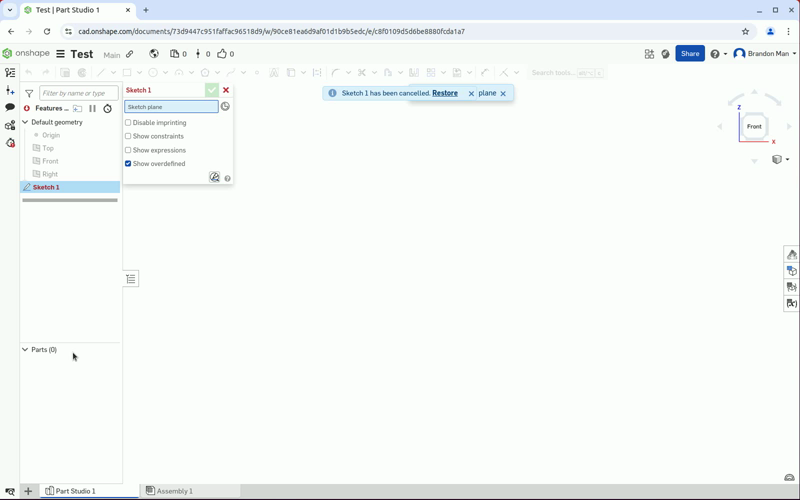
mouse_move(73, 163)
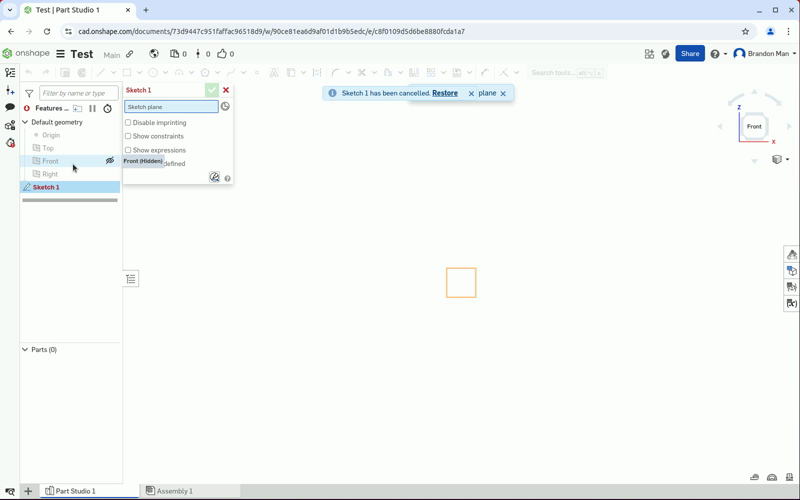
click(73, 163)
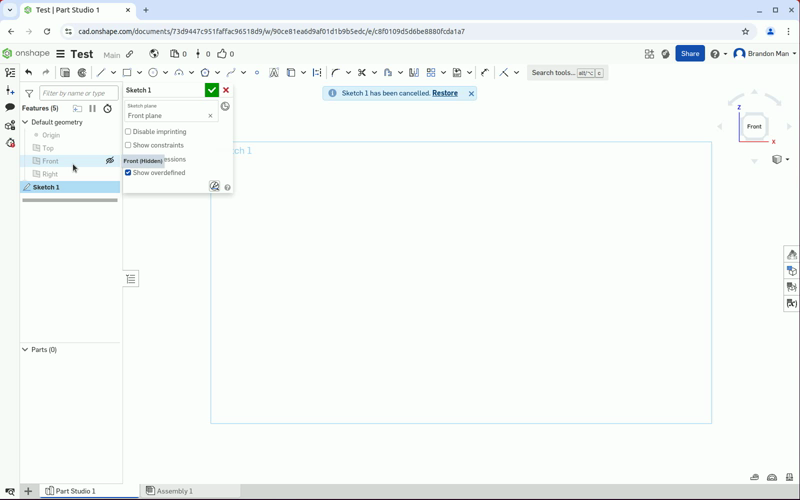
mouse_move(73, 352)
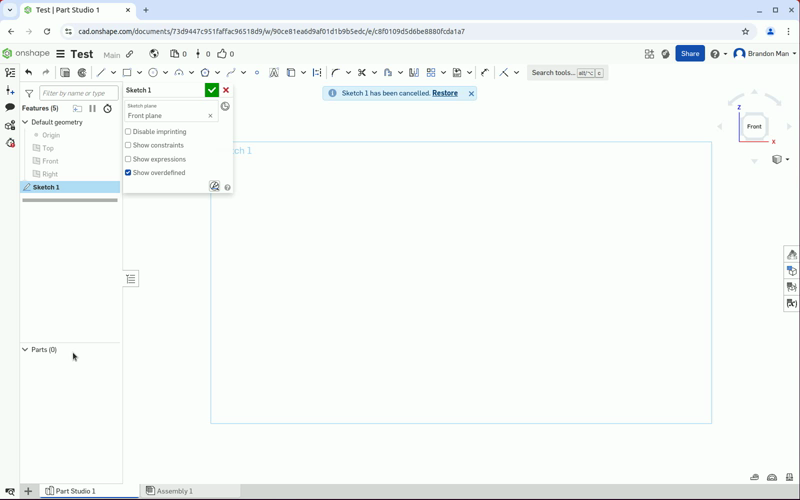
key(y)
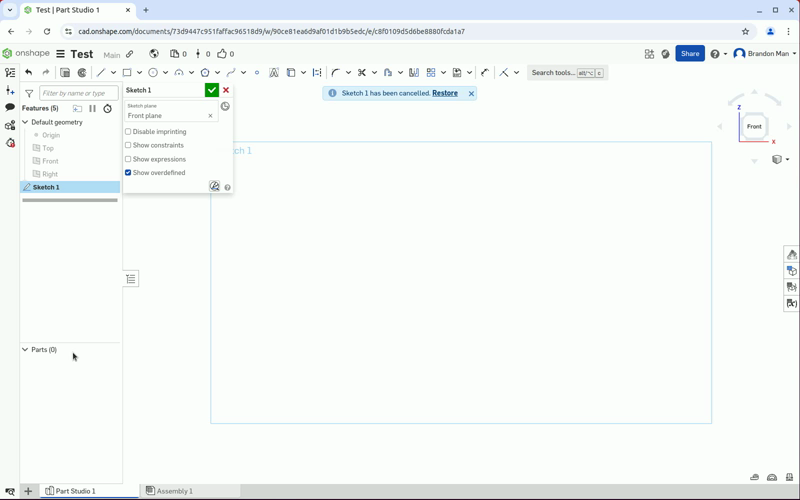
key(l)
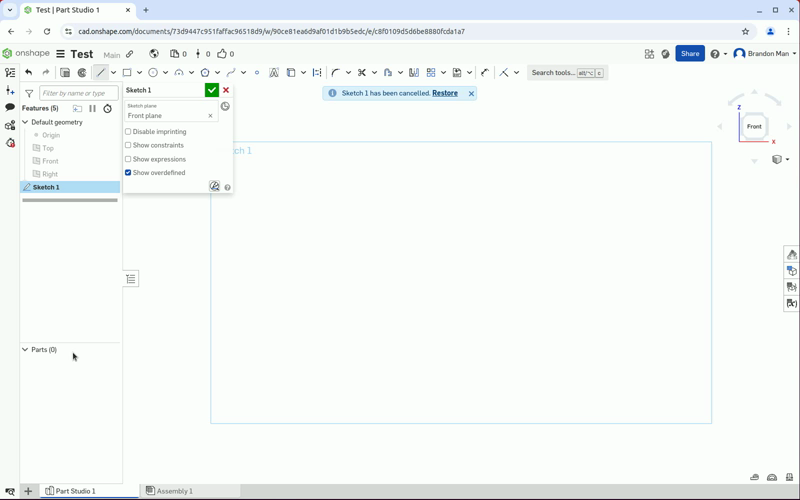
key_down(shift)
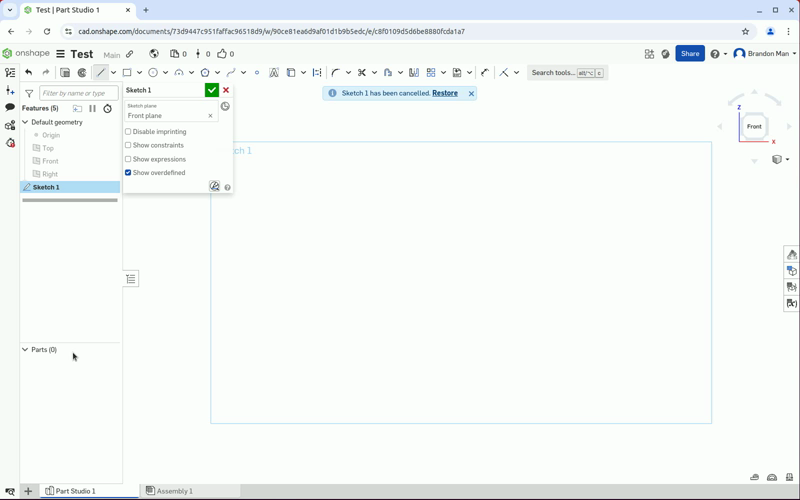
mouse_move(348, 250)
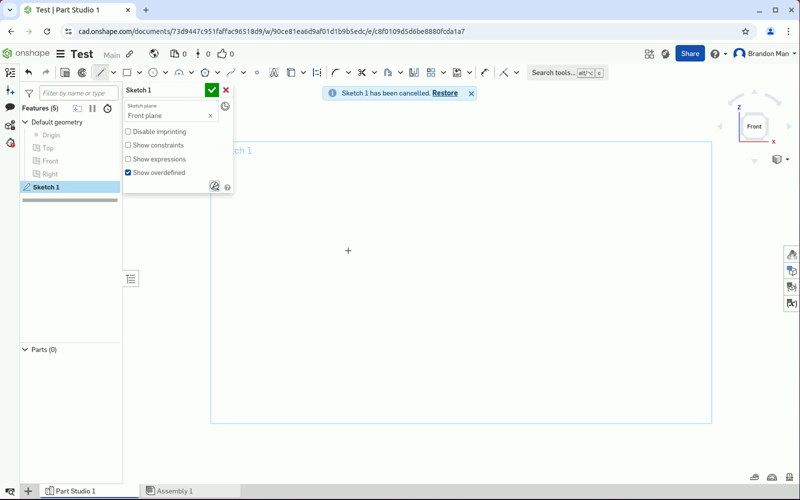
click(348, 250)
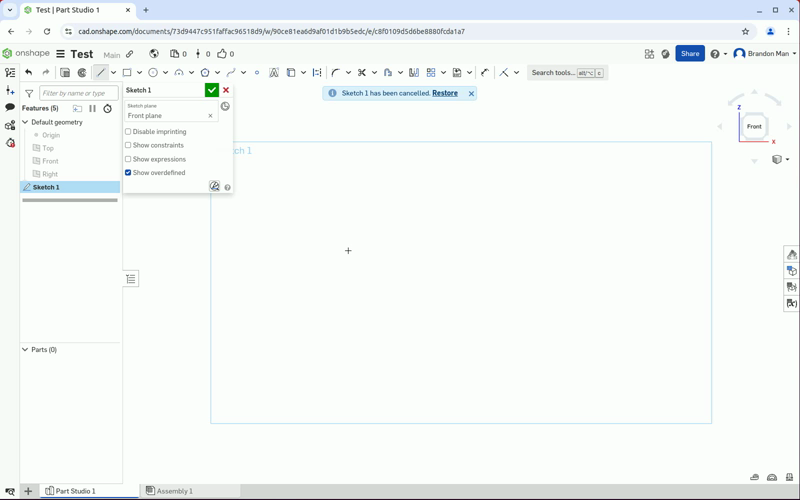
key_up(shift)
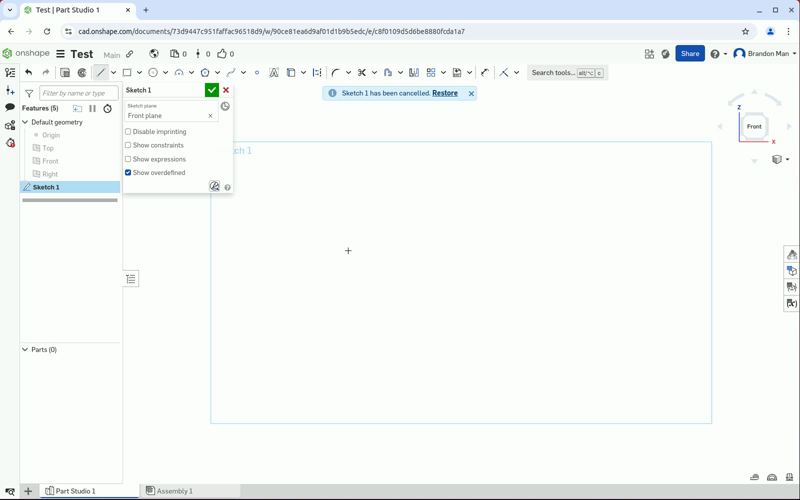
key_down(shift)
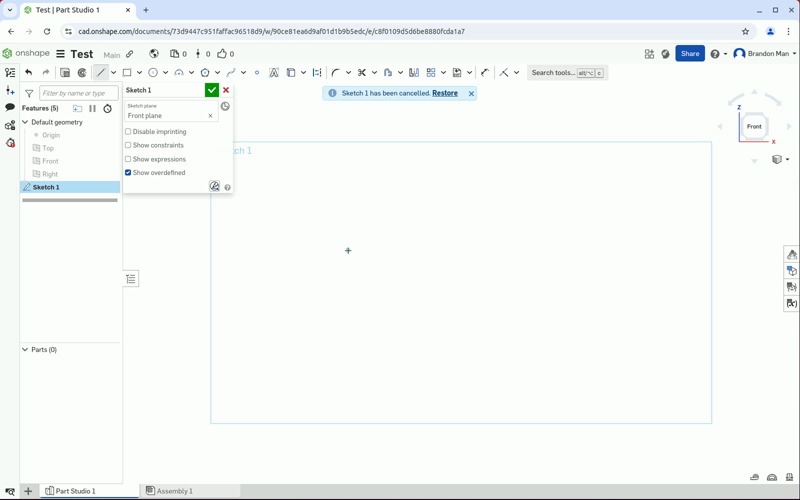
mouse_move(378, 250)
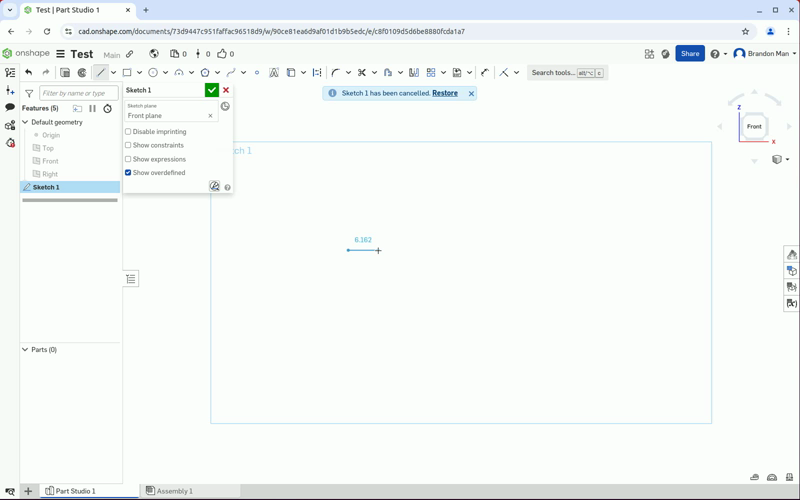
mouse_move(350, 266)
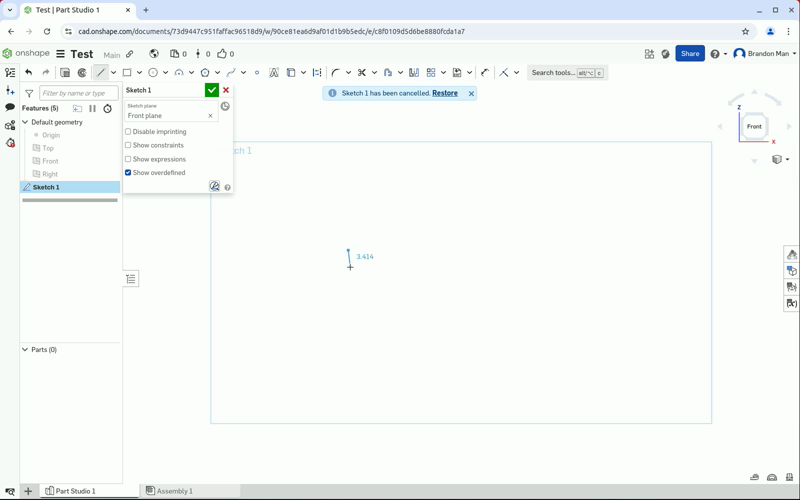
click(350, 266)
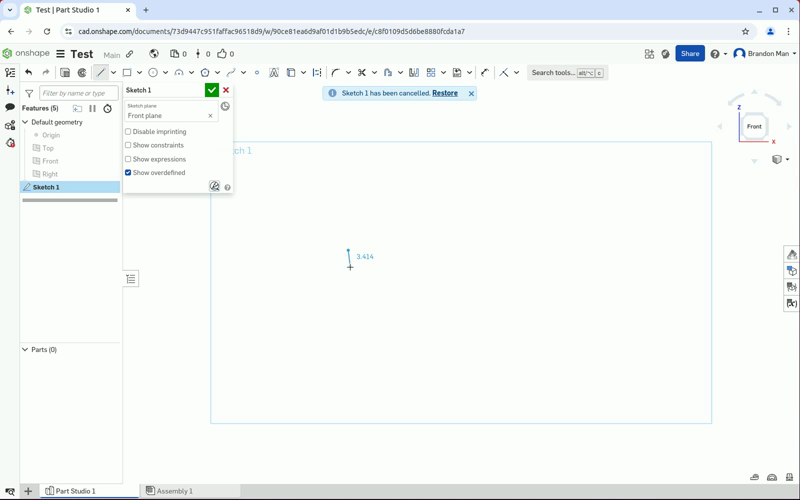
key_up(shift)
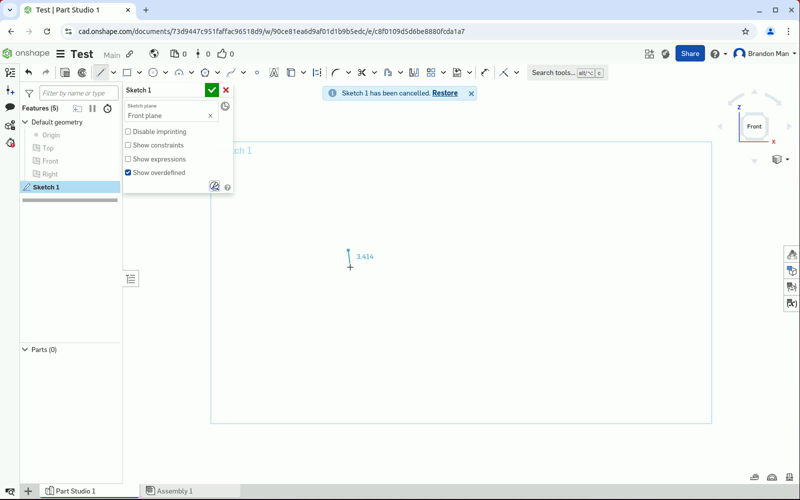
key_down(shift)
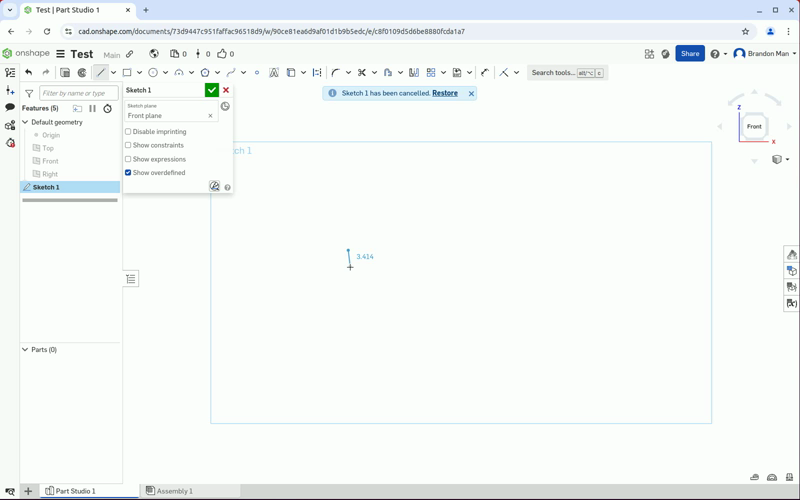
mouse_move(509, 239)
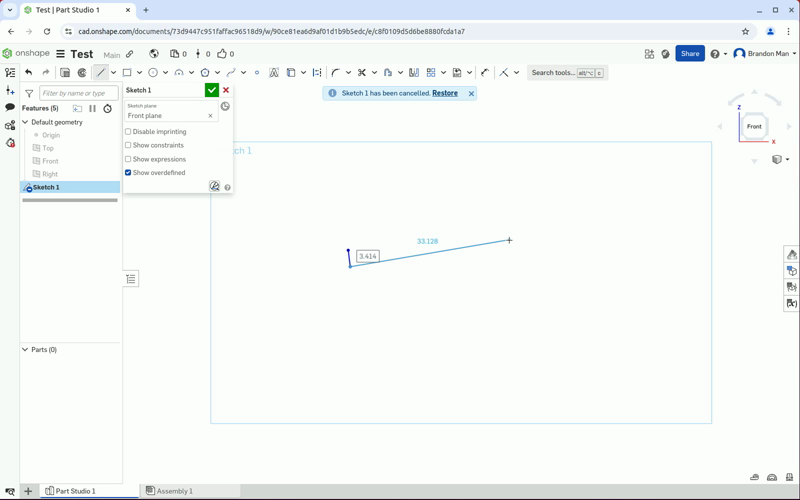
click(509, 239)
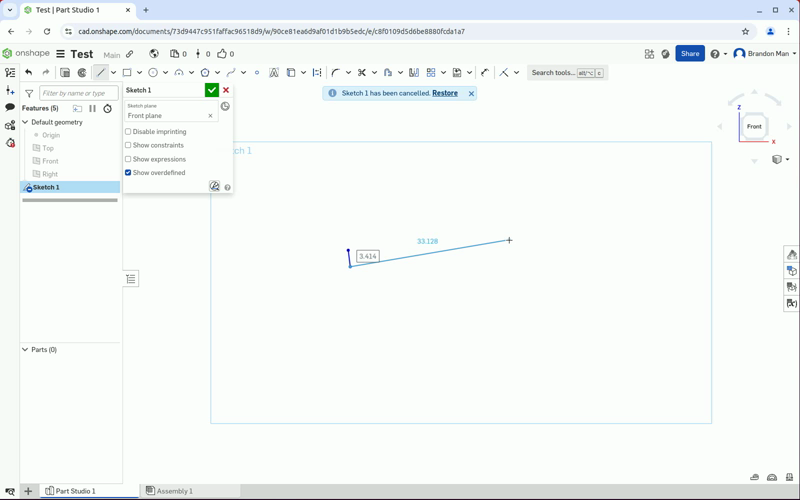
key_up(shift)
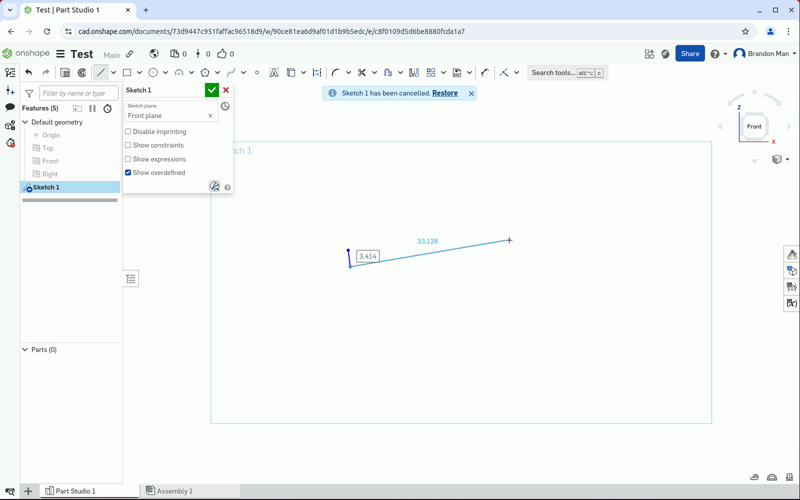
key_down(shift)
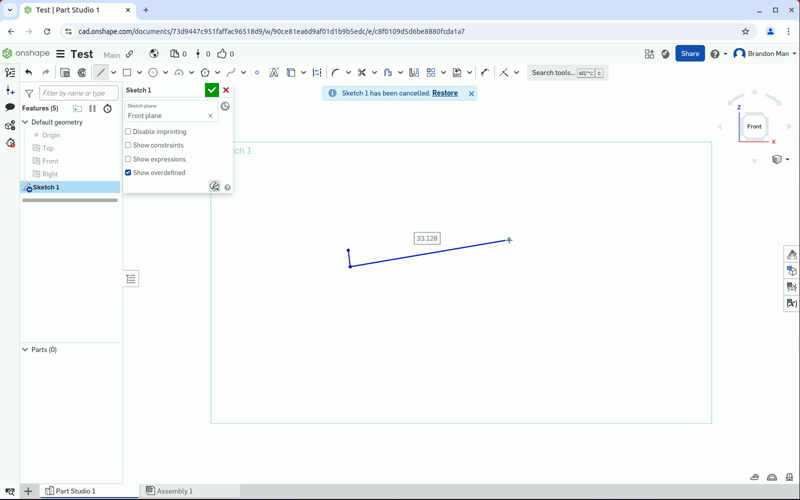
mouse_move(539, 239)
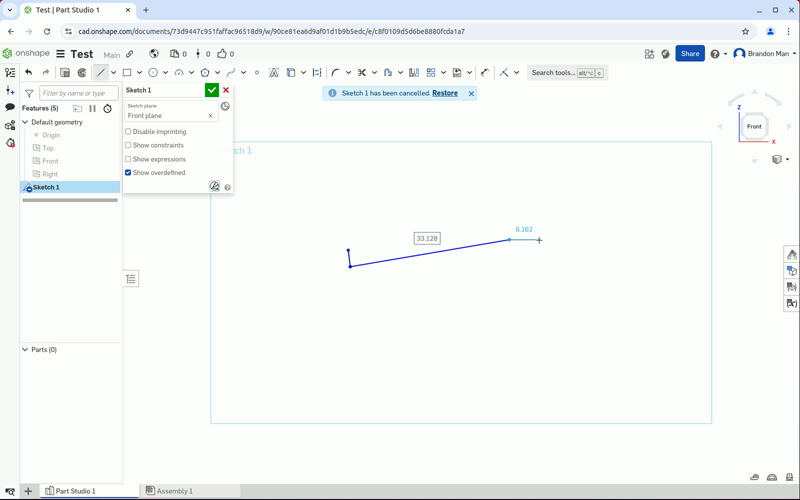
mouse_move(546, 233)
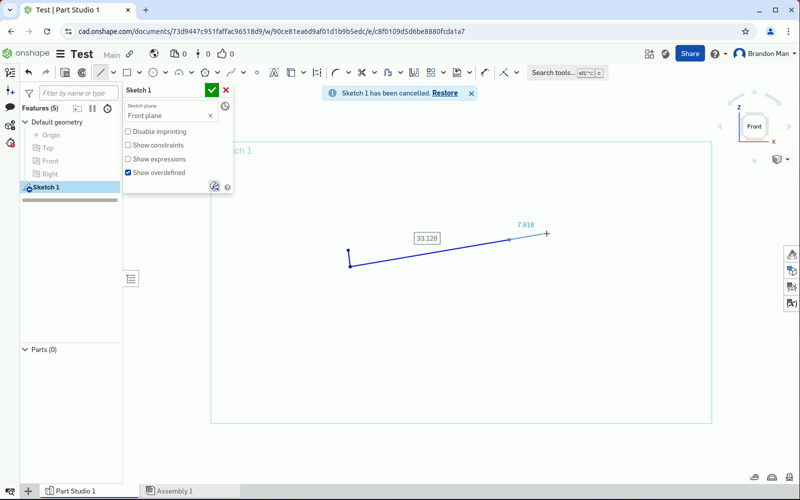
click(546, 233)
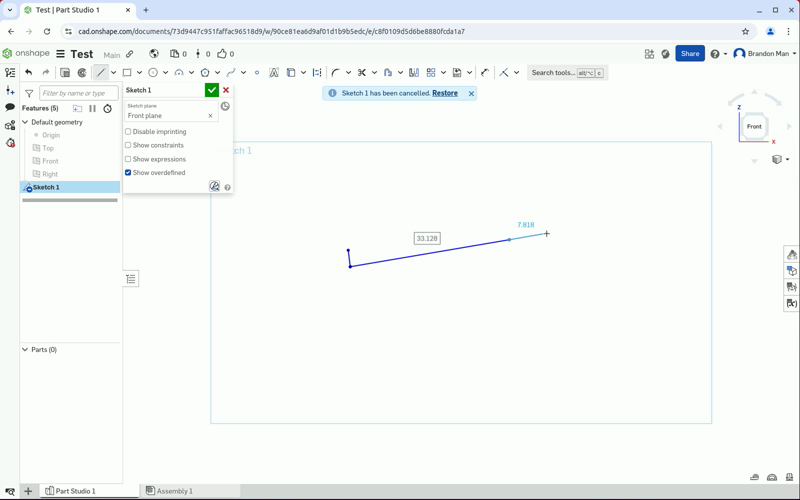
key_up(shift)
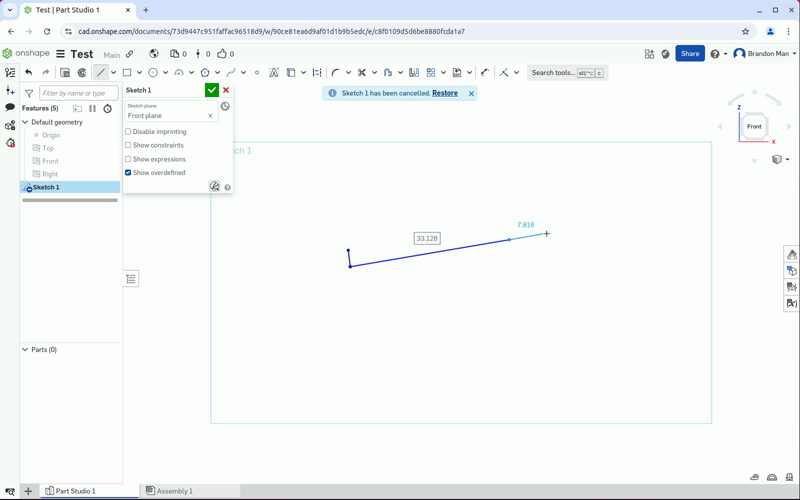
key_down(shift)
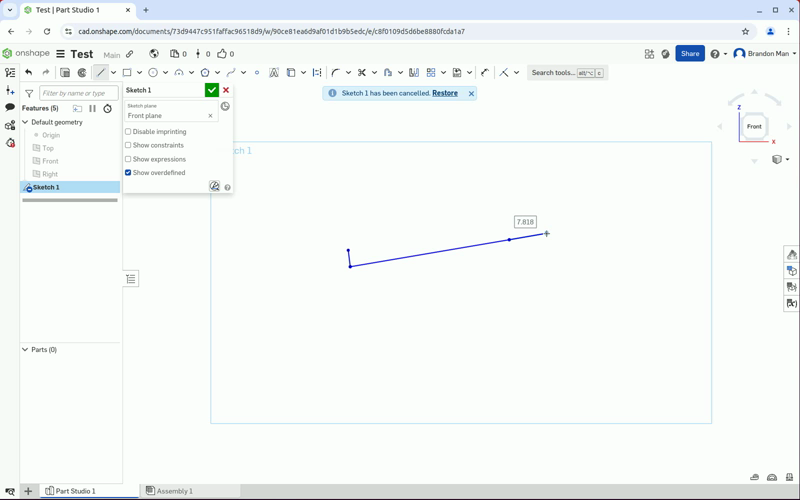
mouse_move(576, 233)
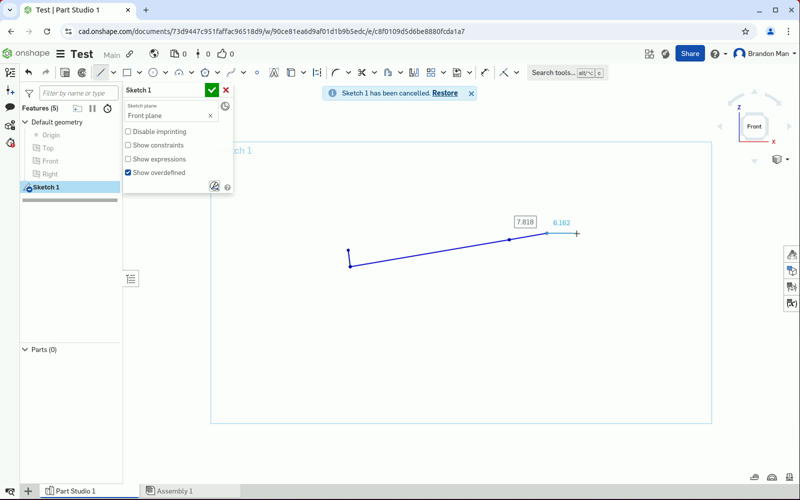
mouse_move(515, 220)
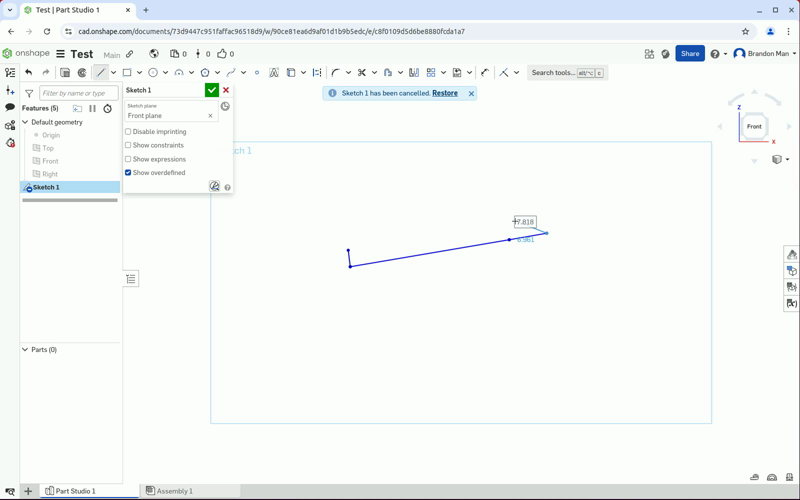
click(515, 220)
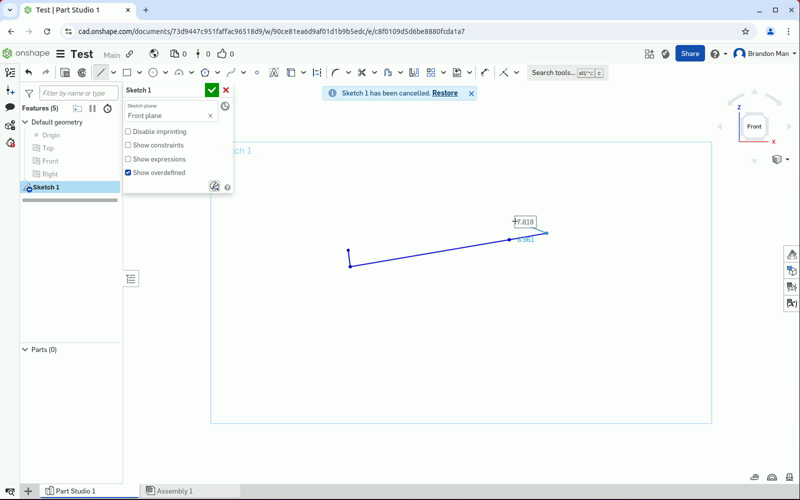
key_up(shift)
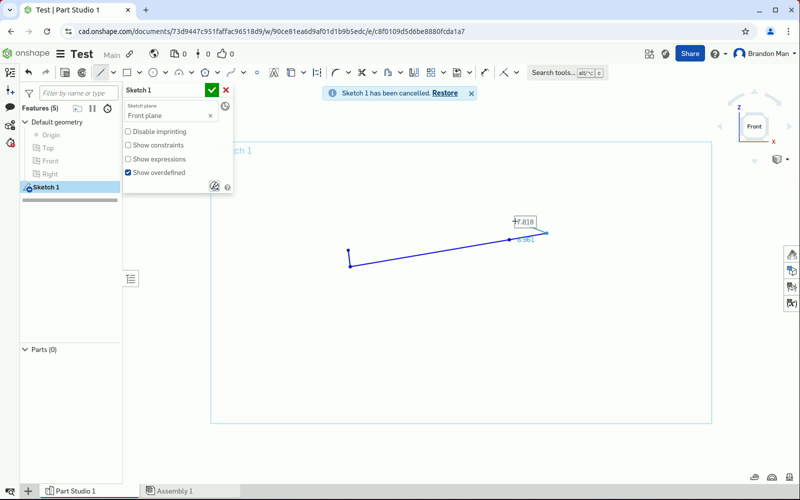
key_down(shift)
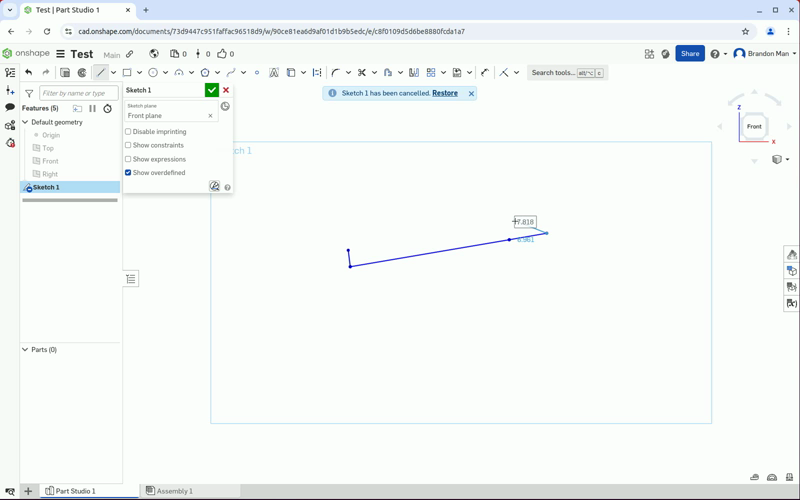
mouse_move(348, 250)
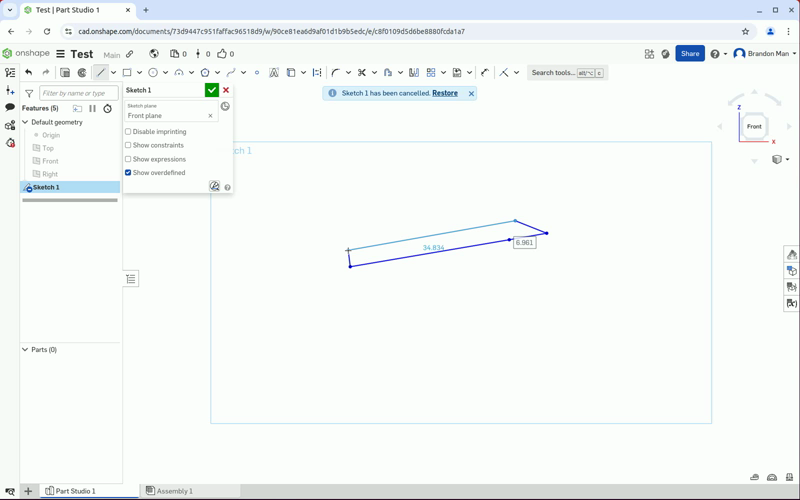
key_up(shift)
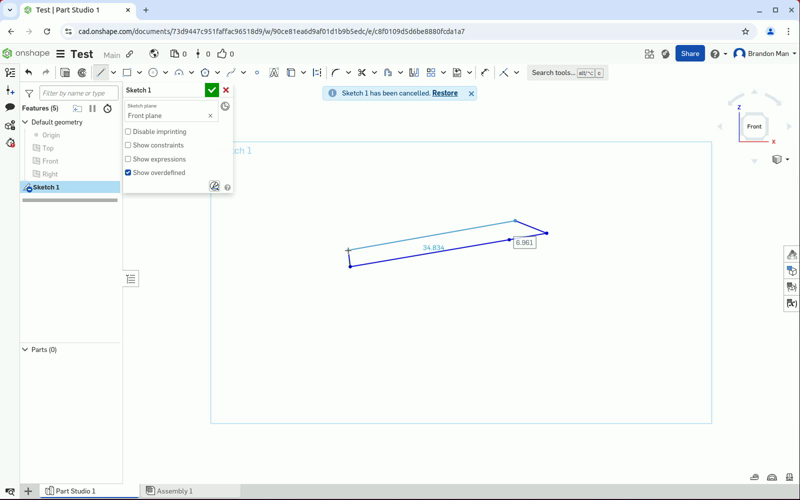
click(348, 250)
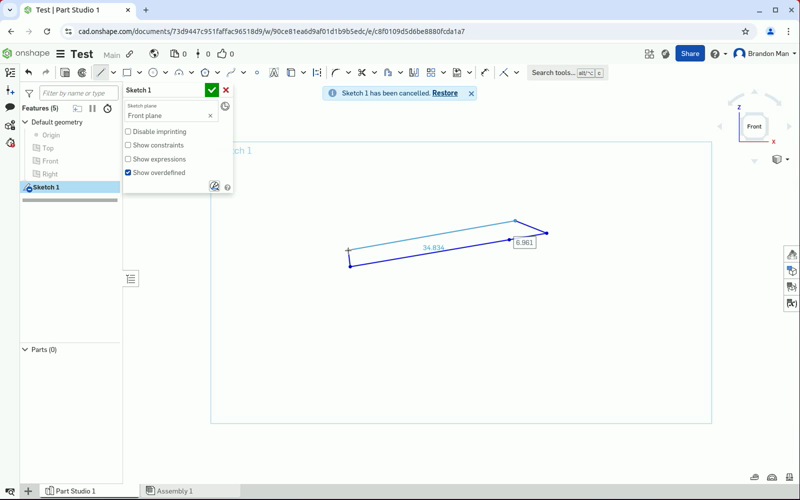
key(esc)
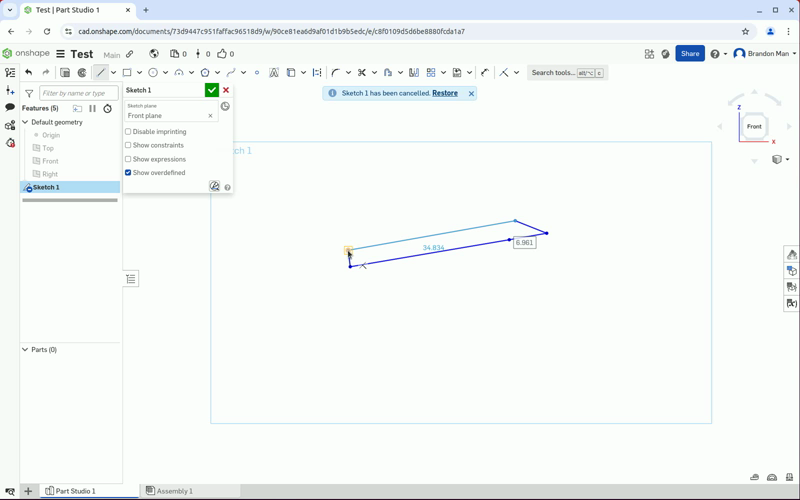
mouse_move(468, 234)
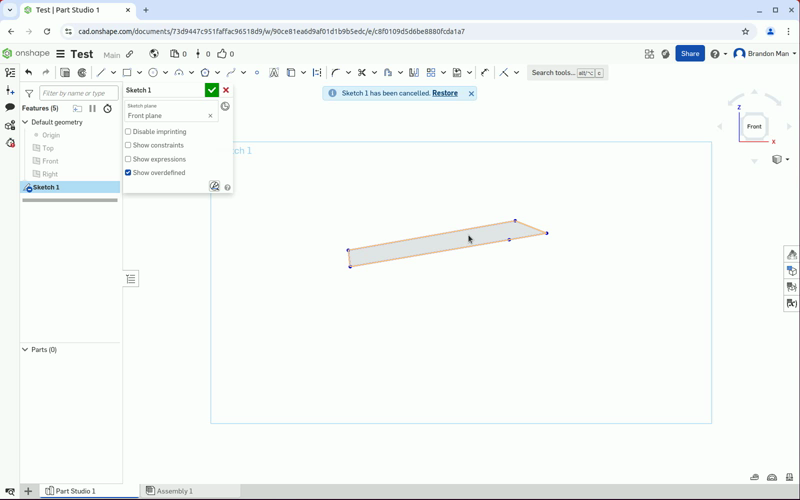
click(468, 234)
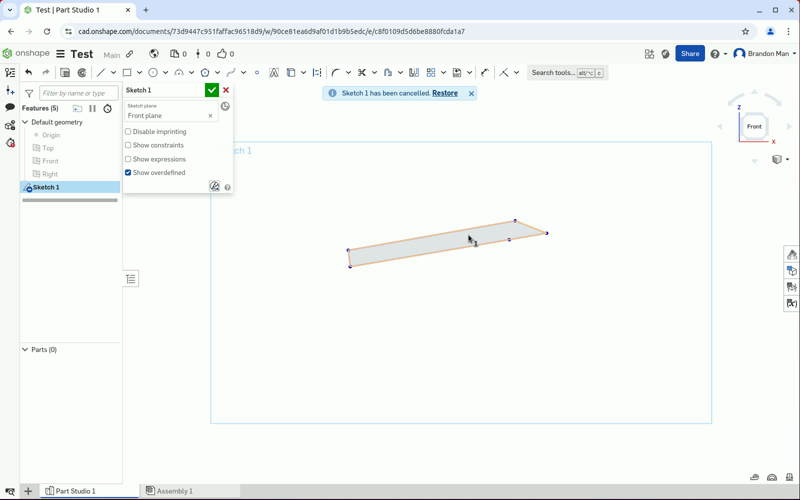
mouse_move(73, 352)
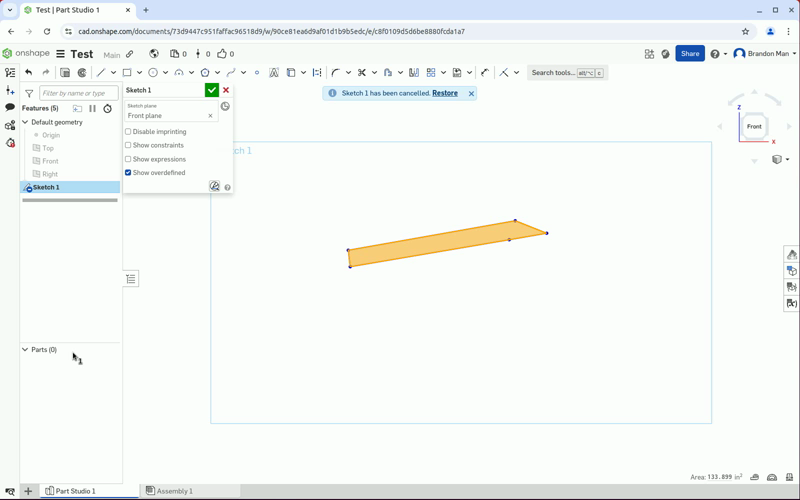
key(shift+y)
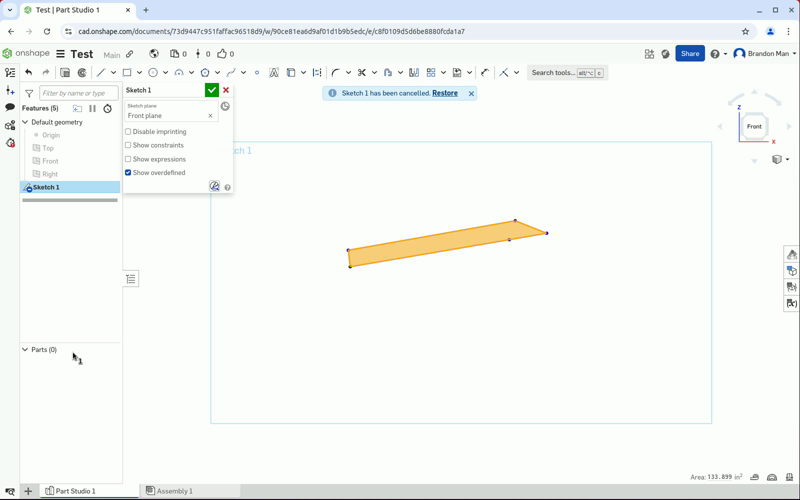
key(shift+e)
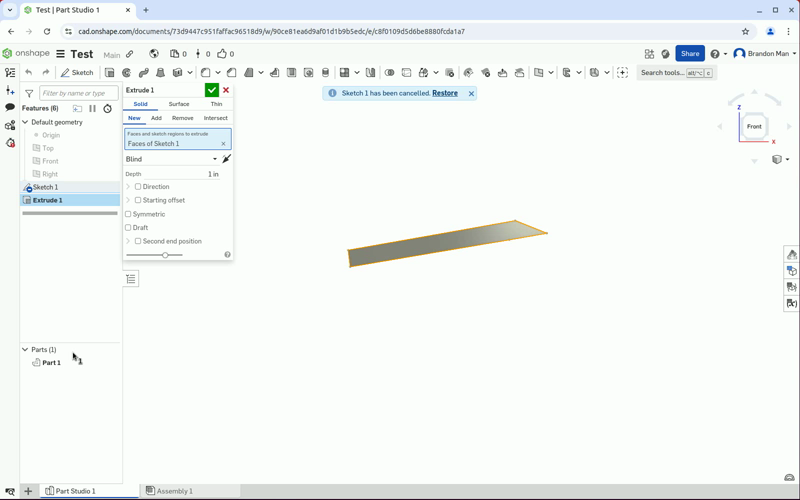
mouse_move(143, 106)
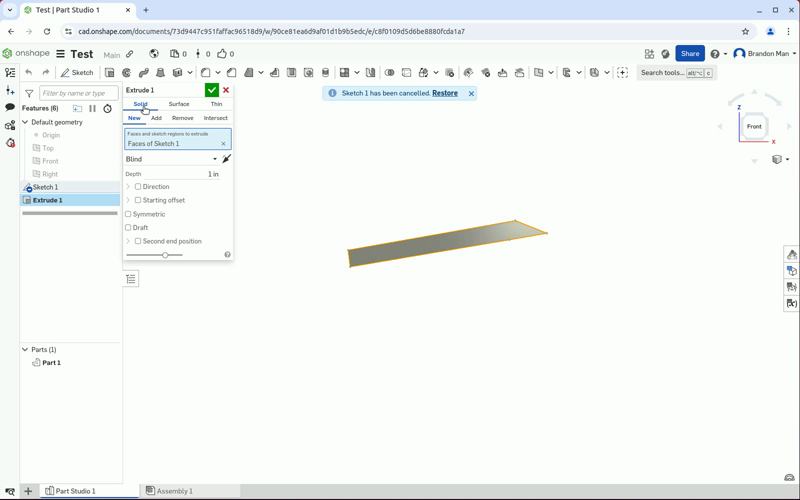
click(143, 106)
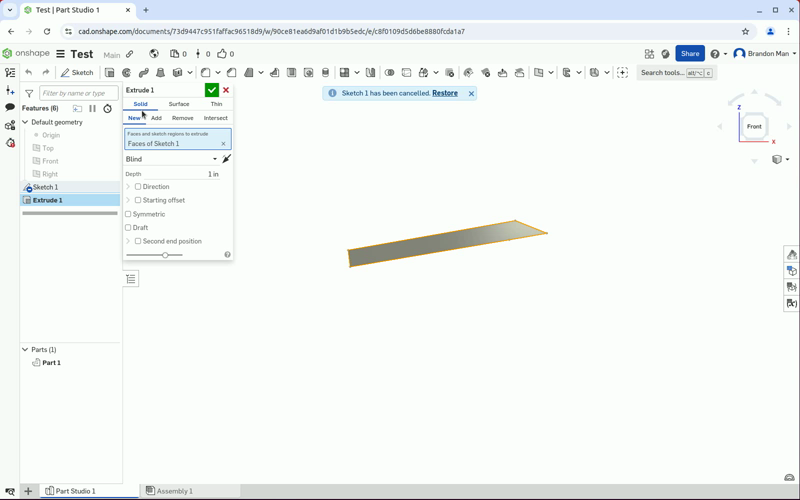
mouse_move(137, 120)
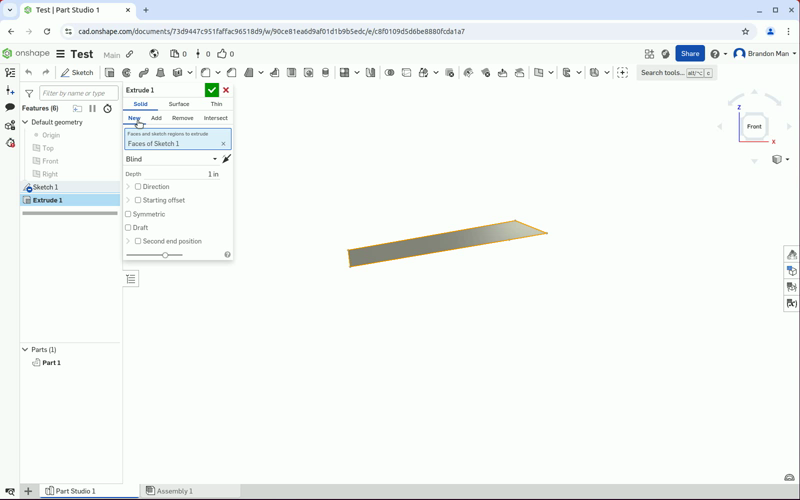
click(137, 120)
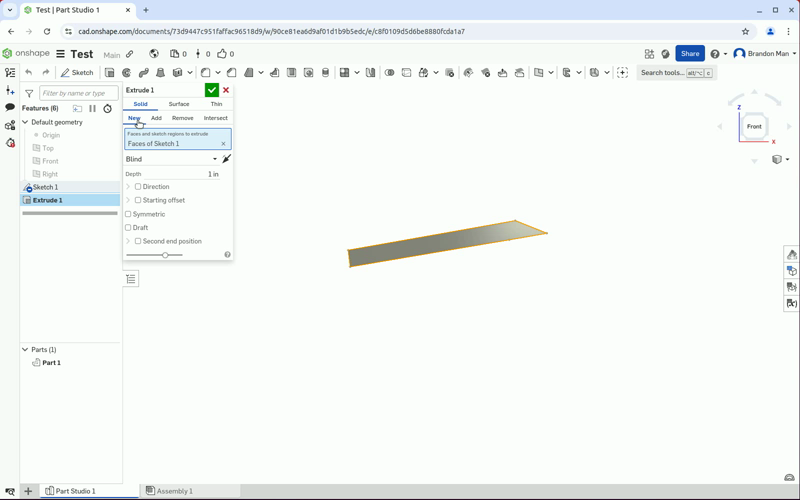
key(tab, 4)
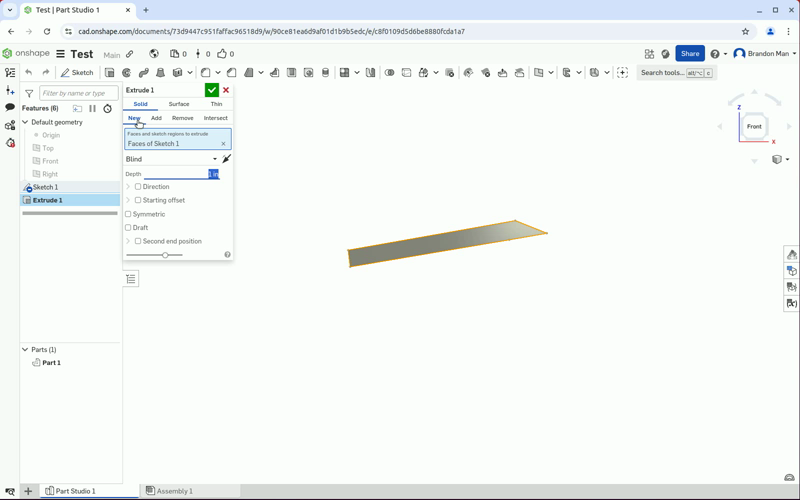
text(9.148)
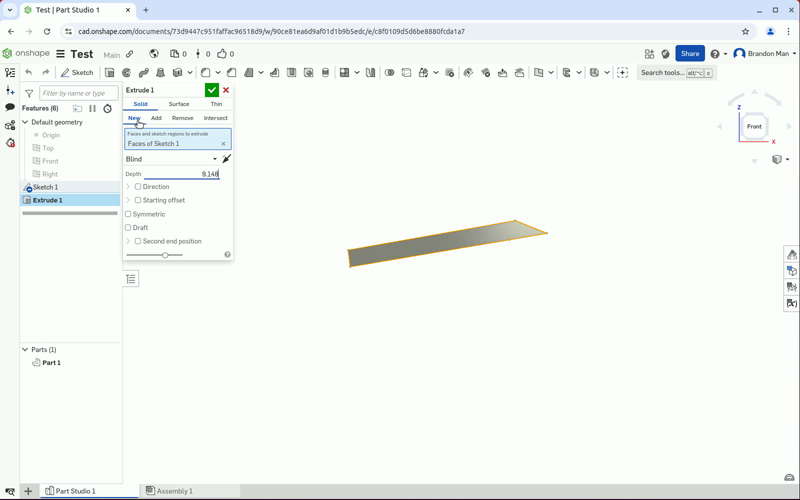
key(tab, 3)
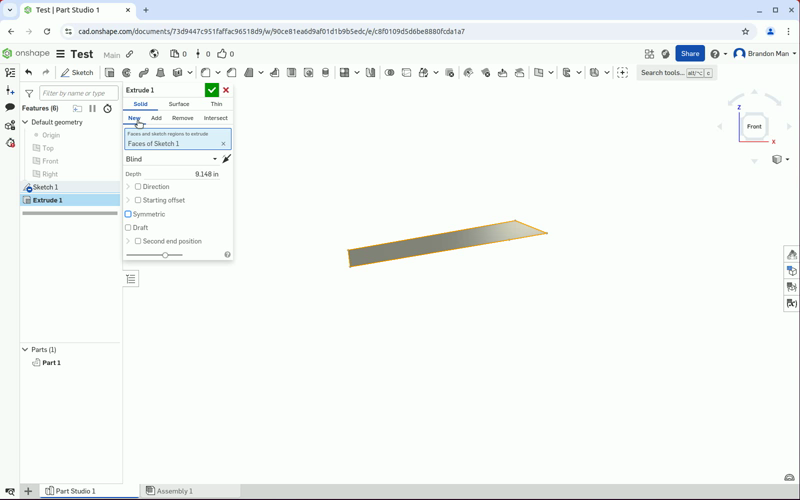
key(space)
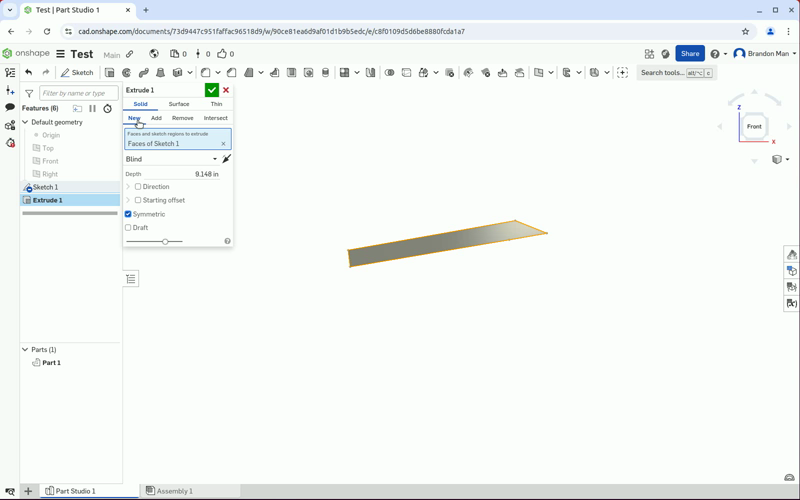
key(enter)
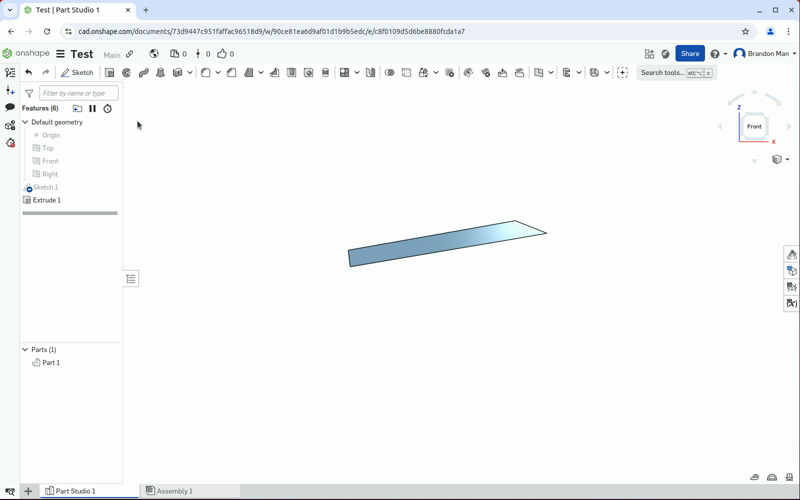
key(shift+h)
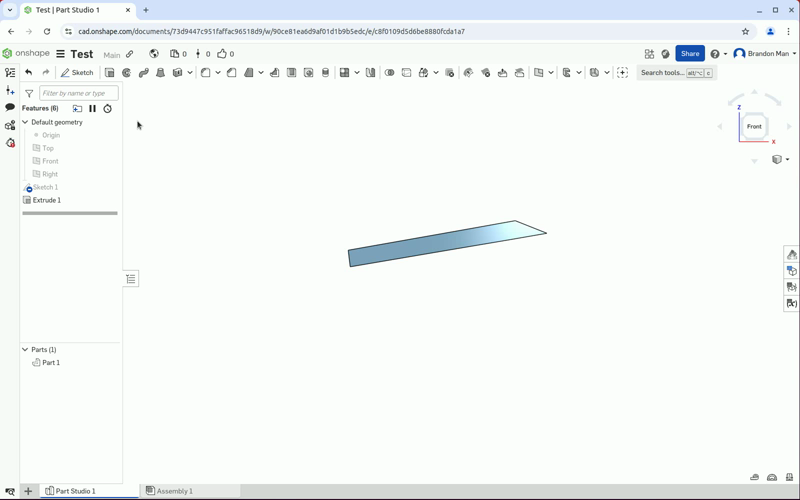
key(shift+h)
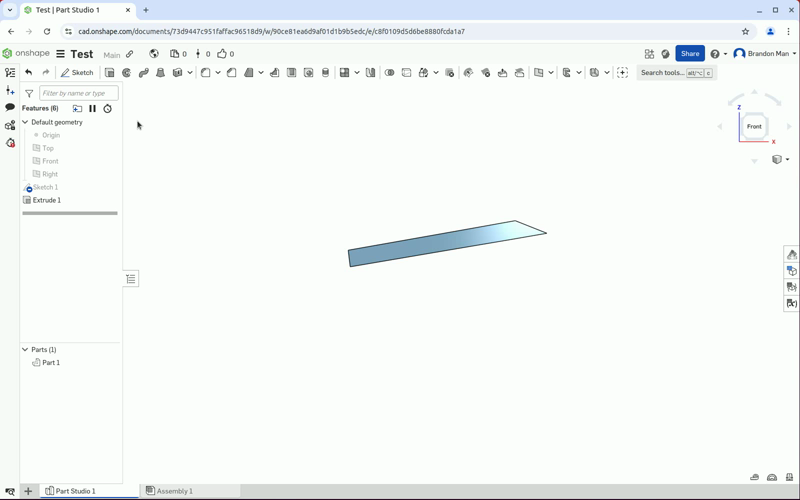
mouse_move(73, 189)
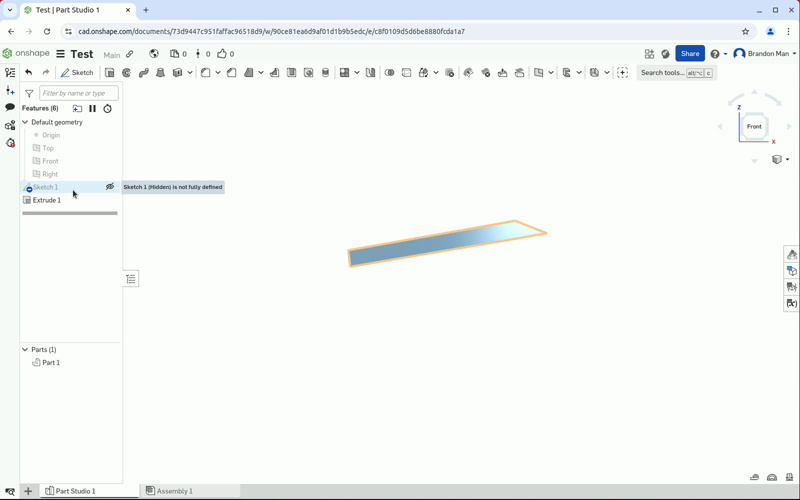
click(73, 189)
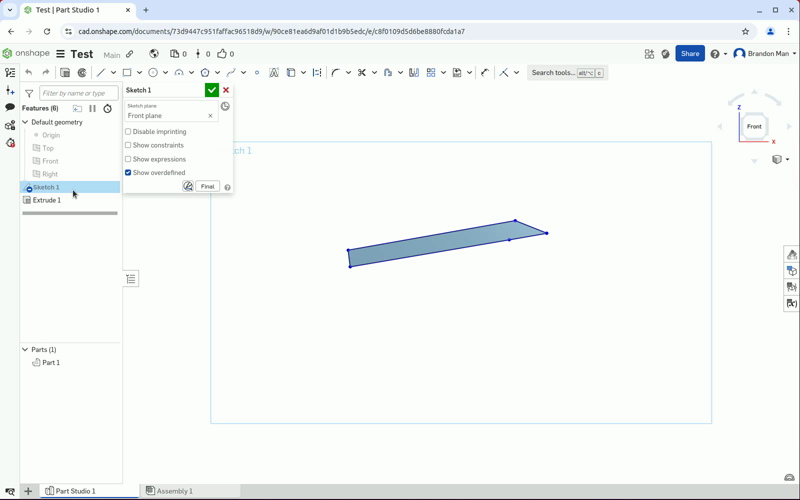
mouse_move(229, 92)
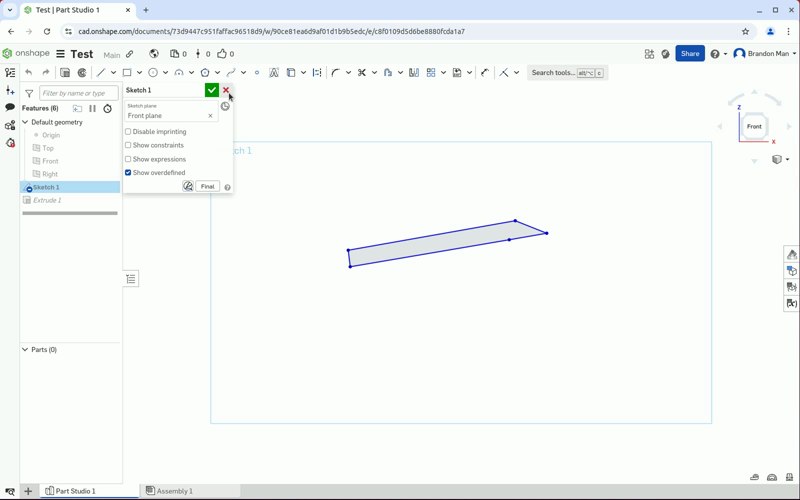
click(229, 92)
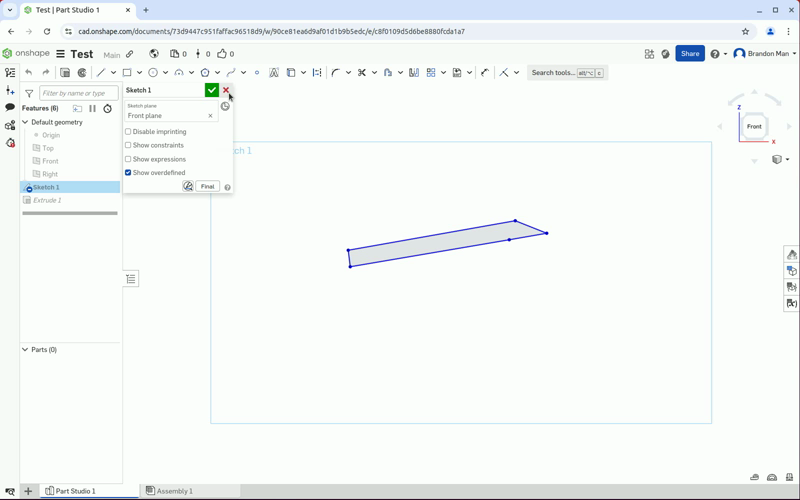
key(shift+s)
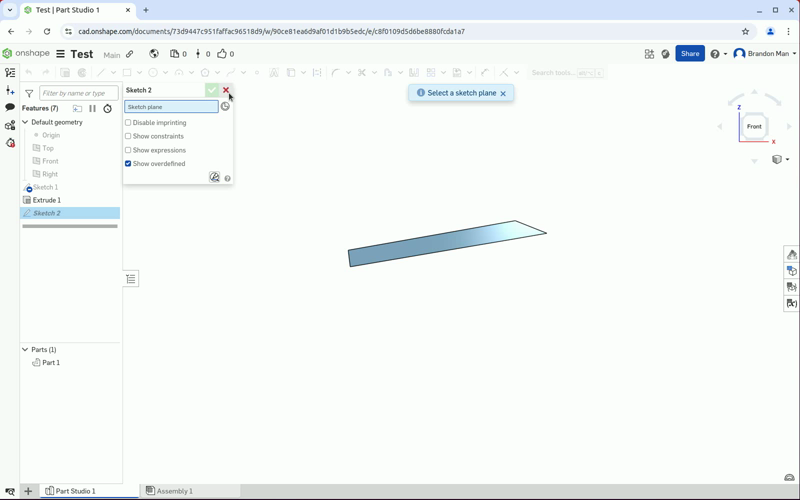
mouse_move(73, 163)
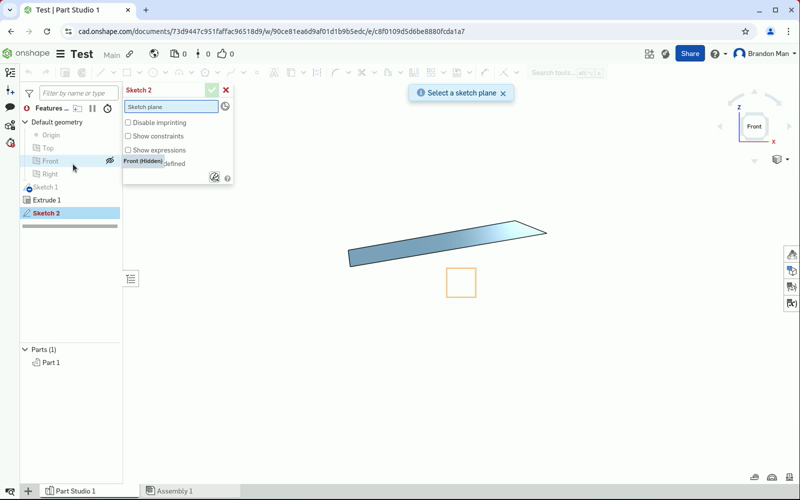
click(73, 163)
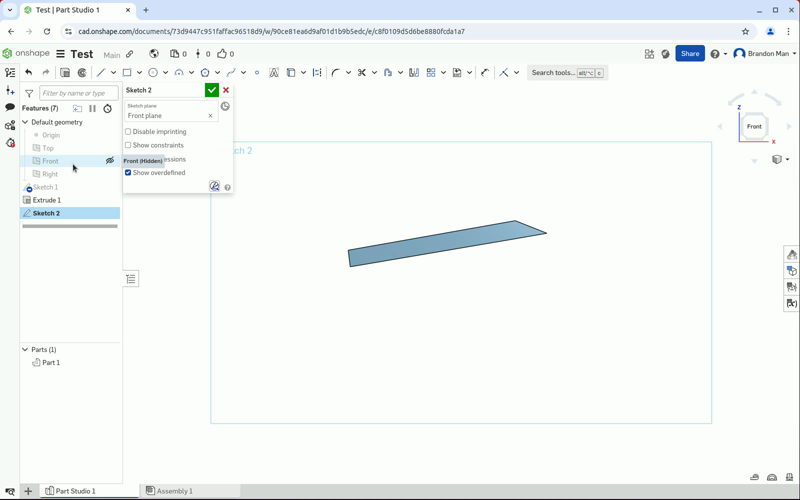
mouse_move(73, 352)
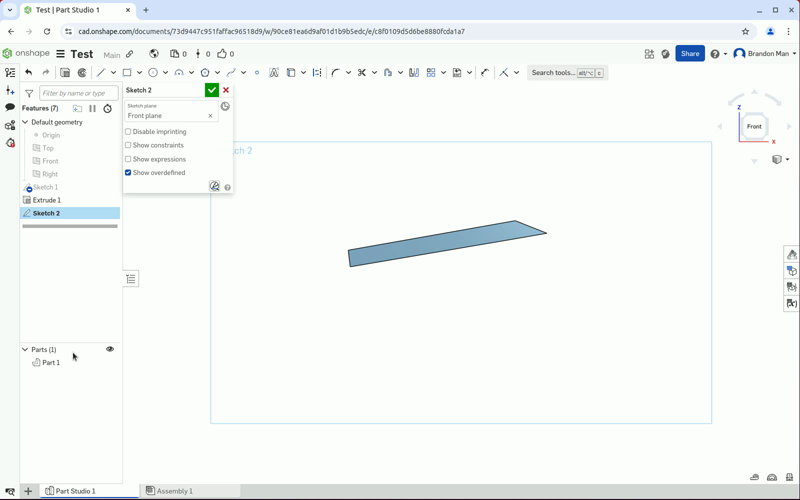
key(y)
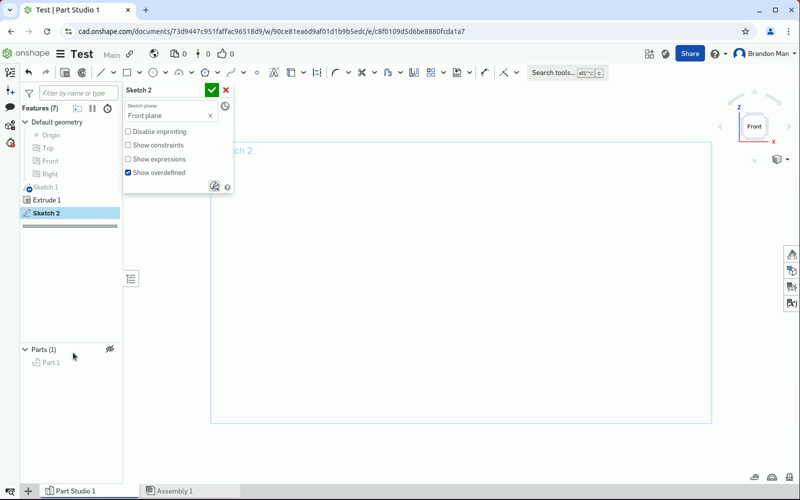
key(l)
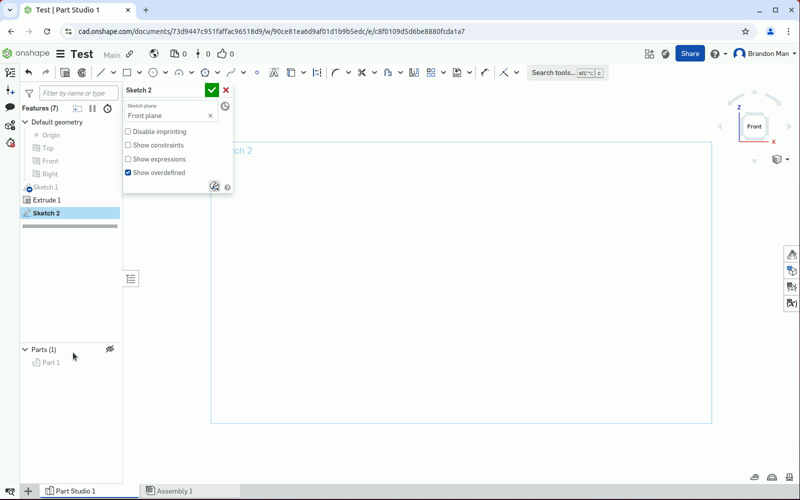
key_down(shift)
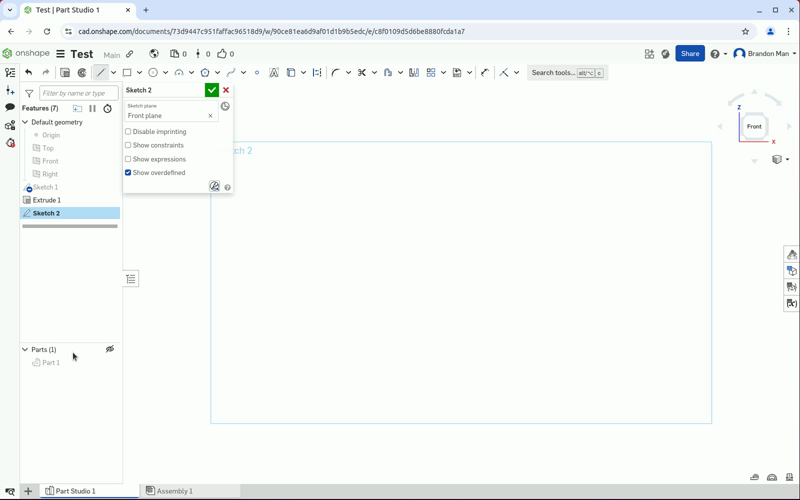
mouse_move(351, 290)
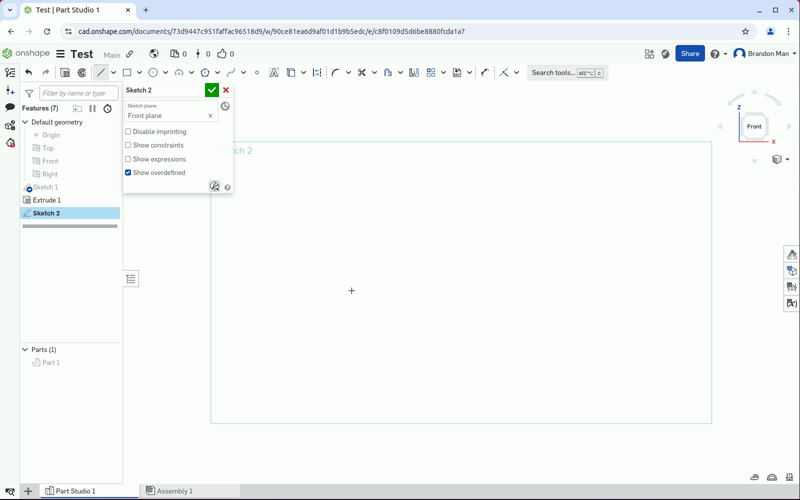
click(351, 290)
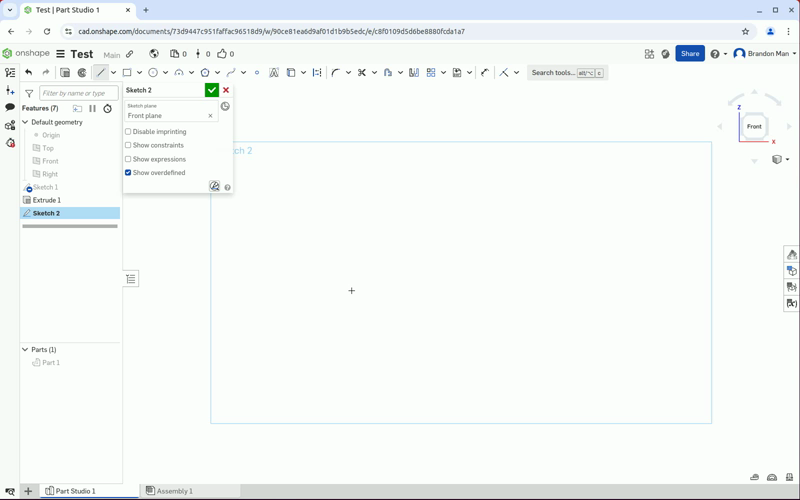
key_up(shift)
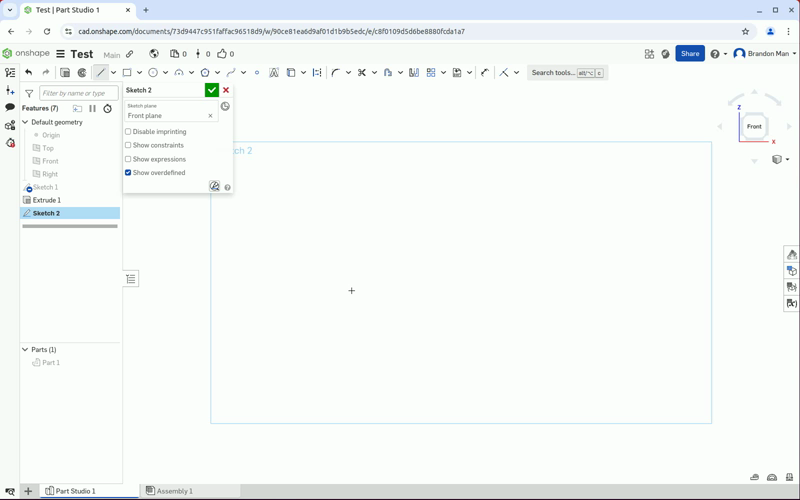
key_down(shift)
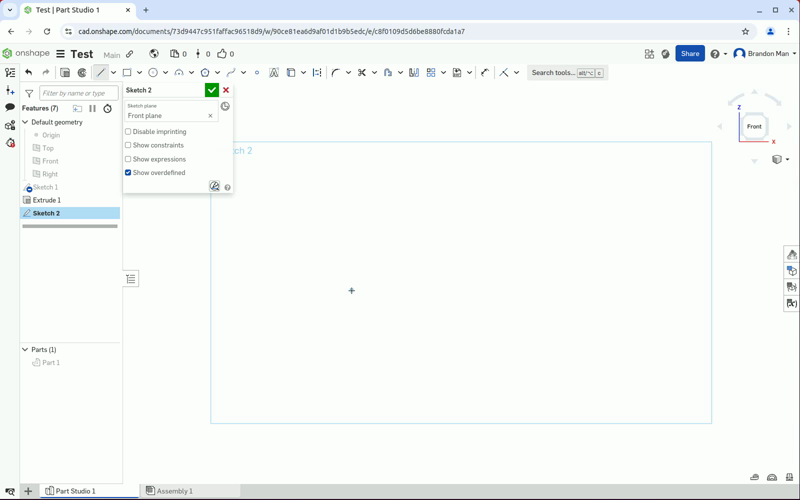
mouse_move(543, 290)
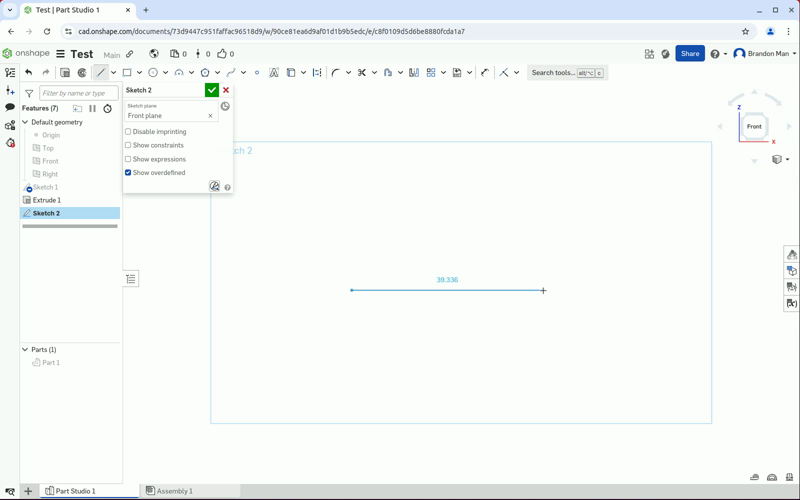
click(543, 290)
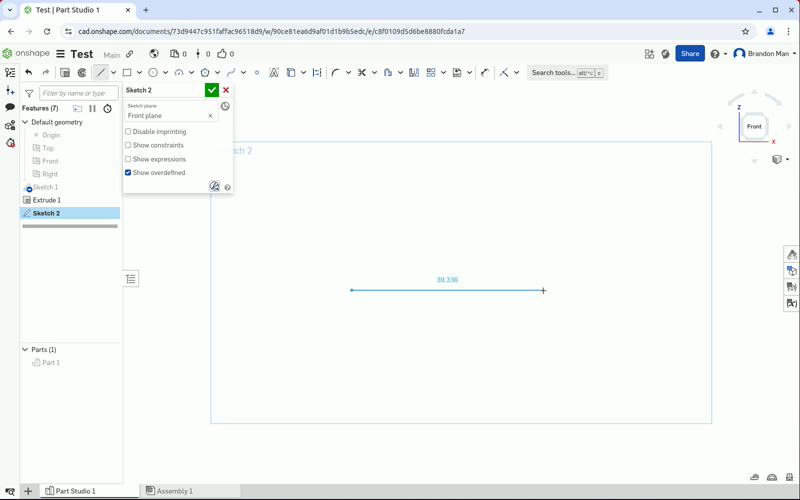
key_up(shift)
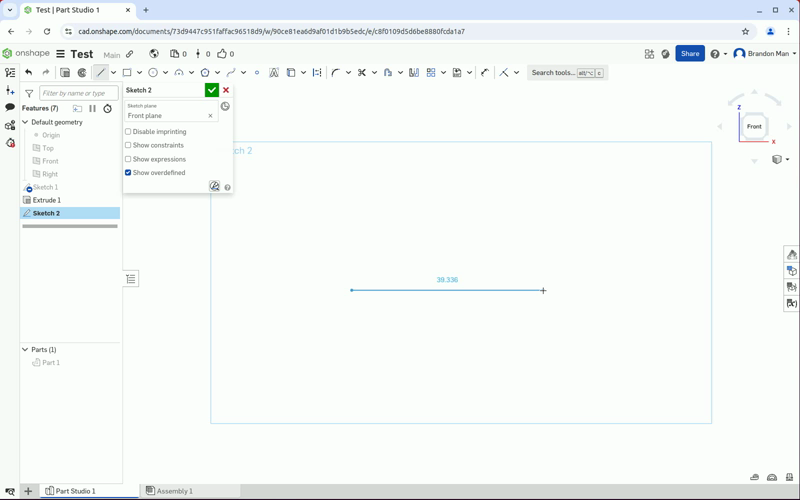
key_down(shift)
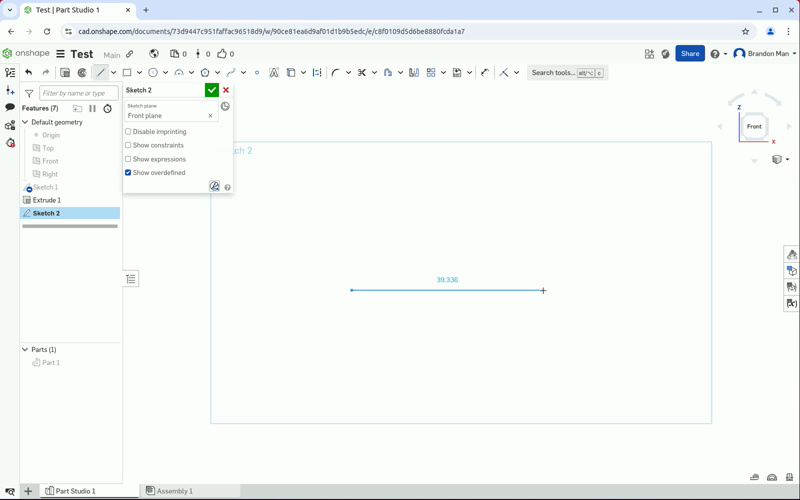
mouse_move(573, 290)
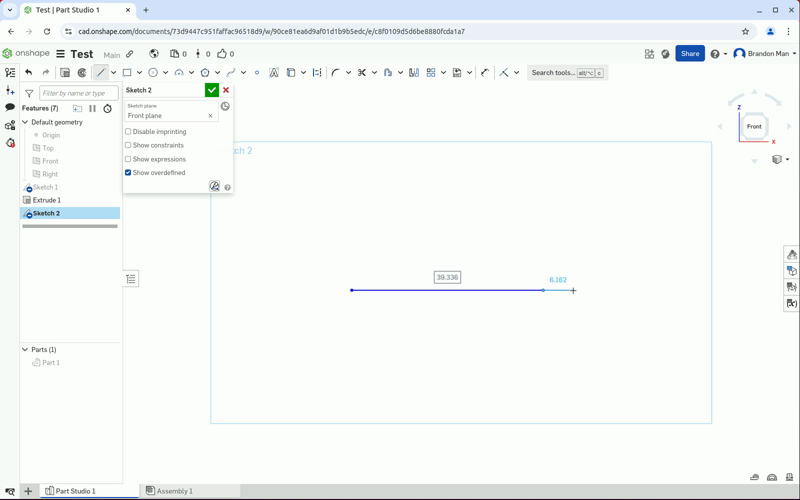
mouse_move(543, 267)
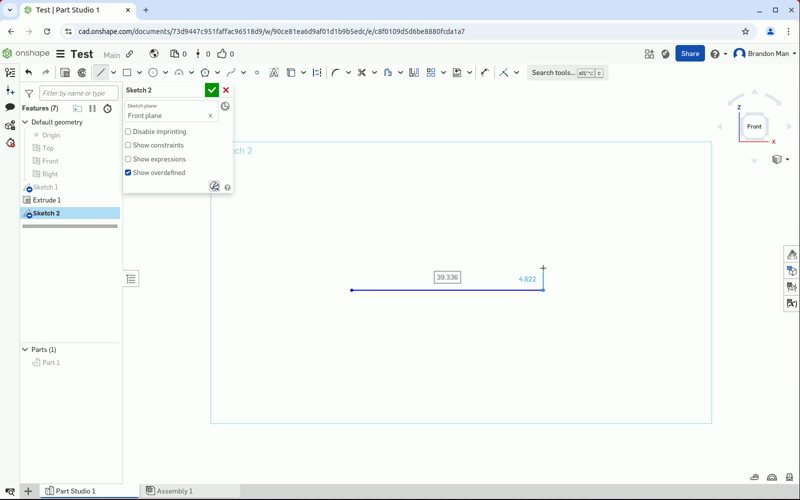
click(543, 267)
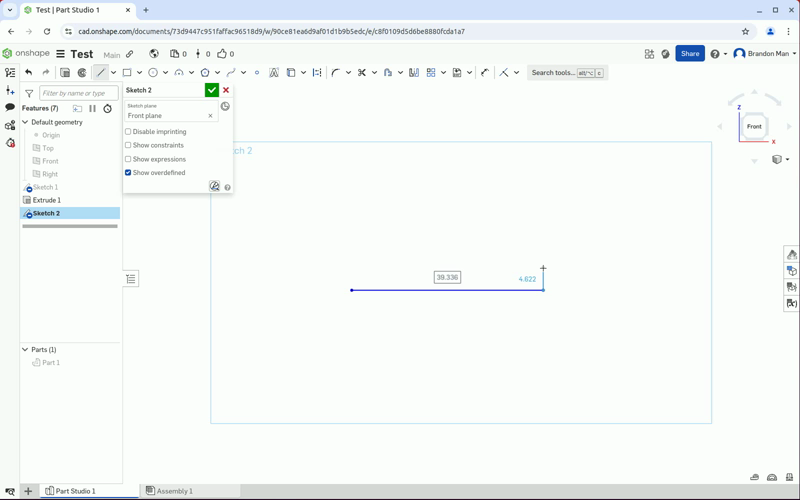
key_up(shift)
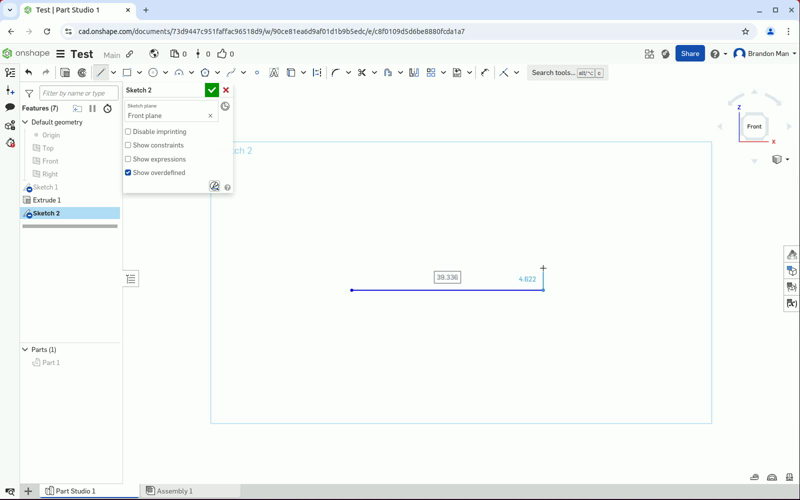
key_down(shift)
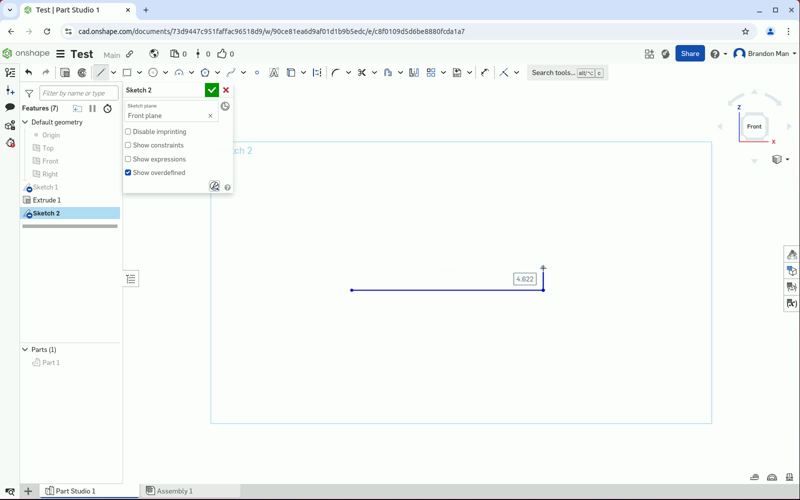
mouse_move(414, 267)
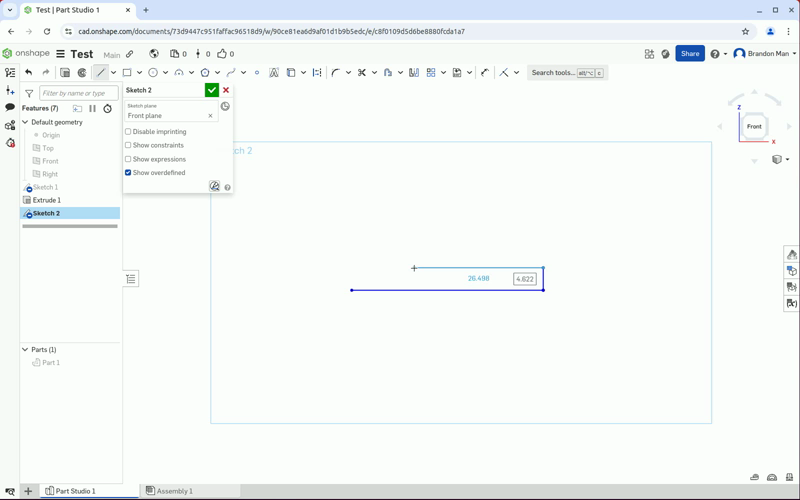
click(414, 267)
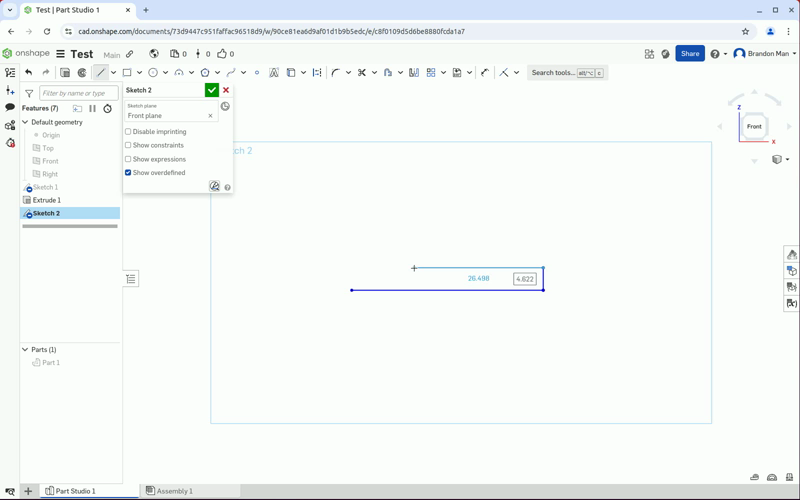
key_up(shift)
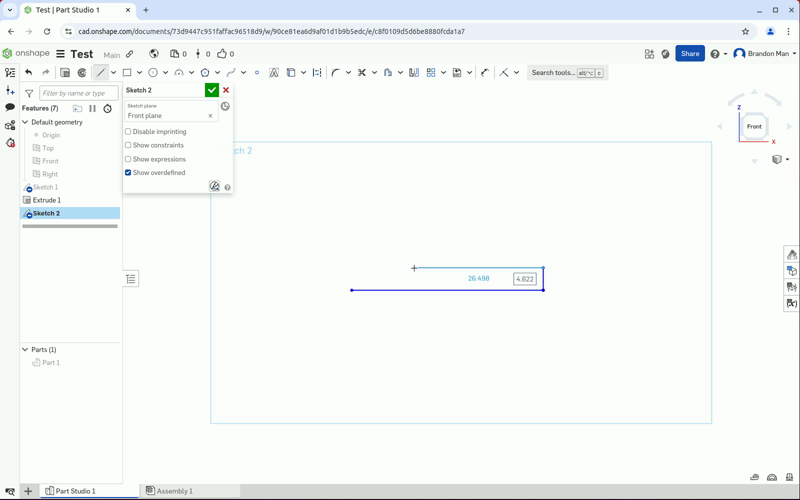
key_down(shift)
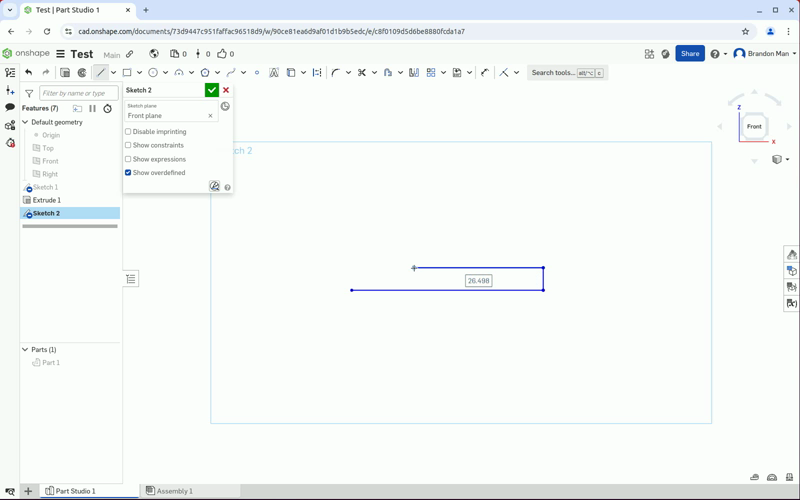
mouse_move(351, 267)
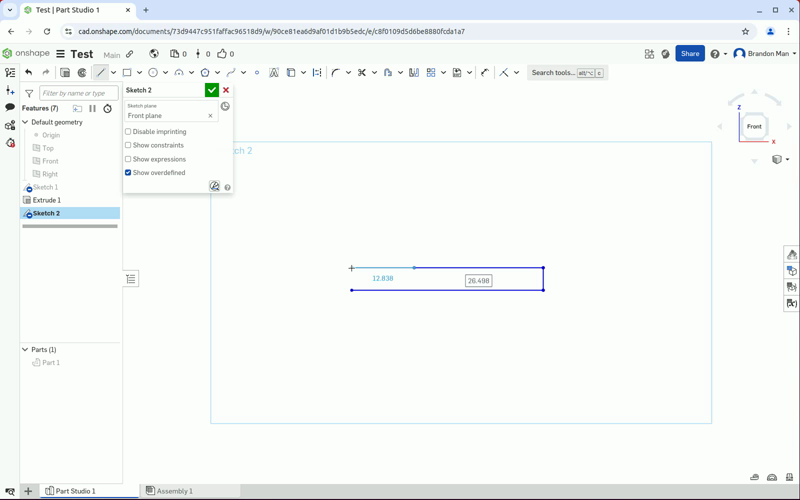
click(351, 267)
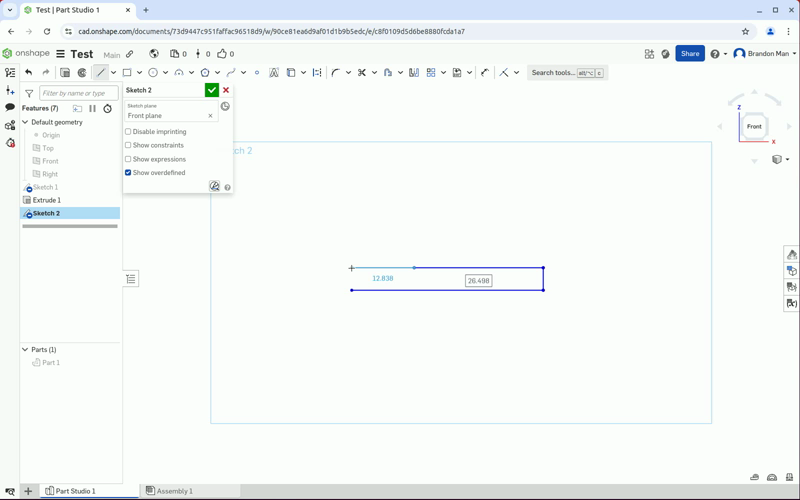
key_up(shift)
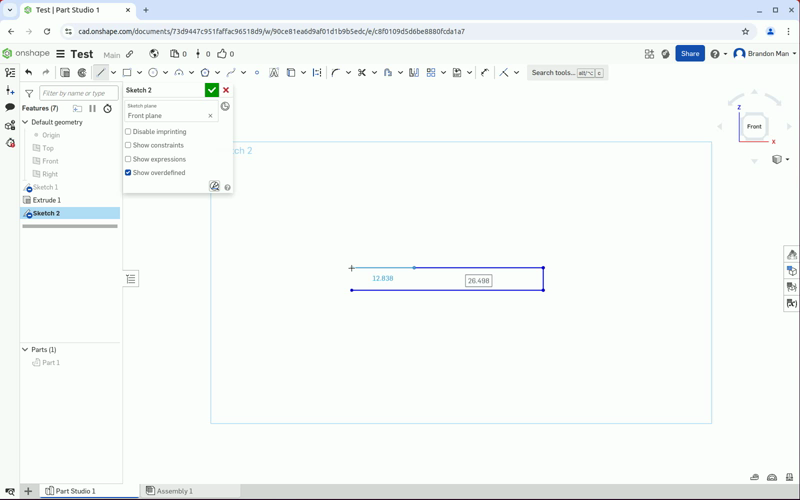
mouse_move(381, 267)
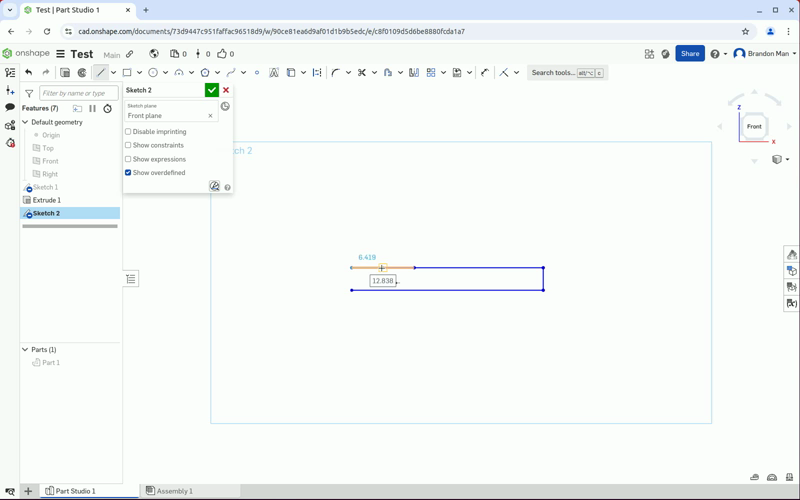
key_down(shift)
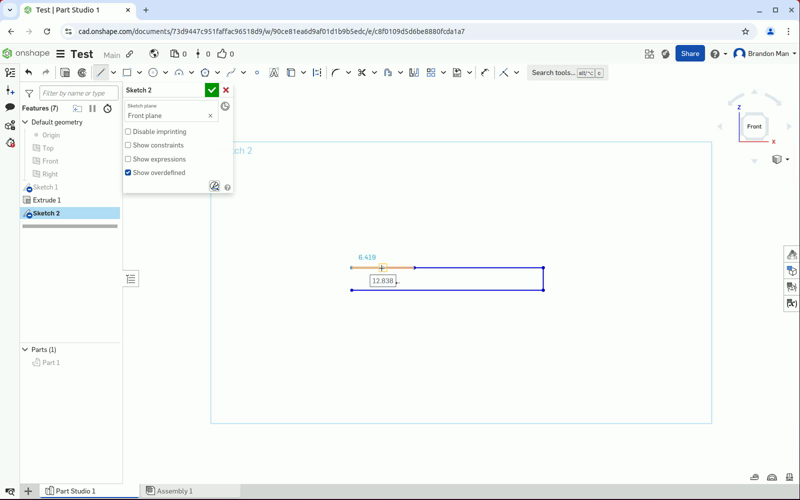
mouse_move(351, 290)
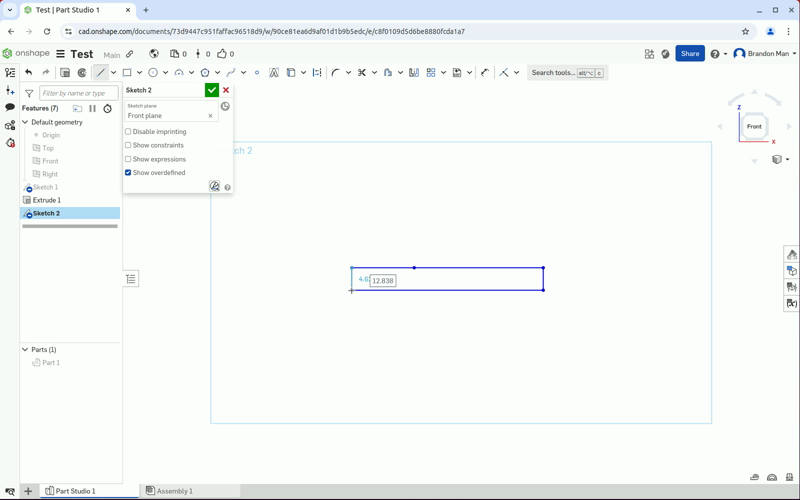
key_up(shift)
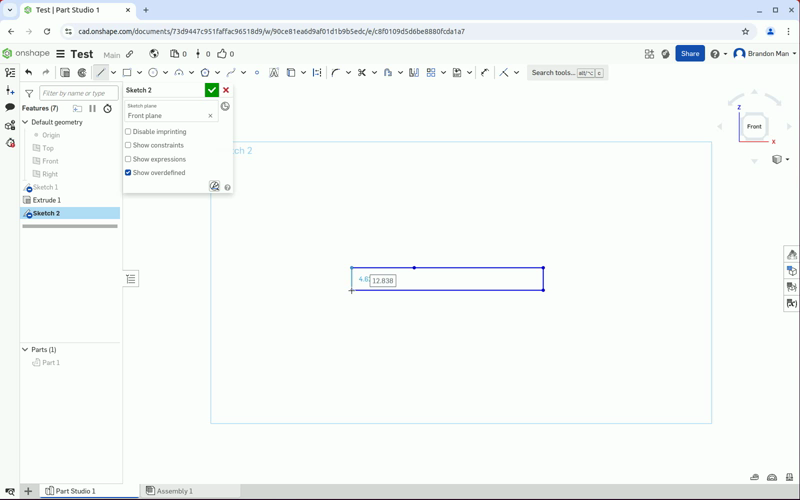
click(351, 290)
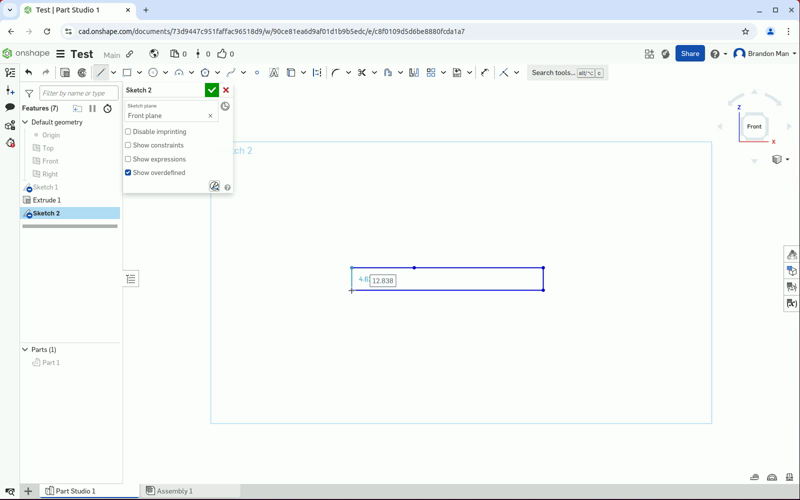
key(esc)
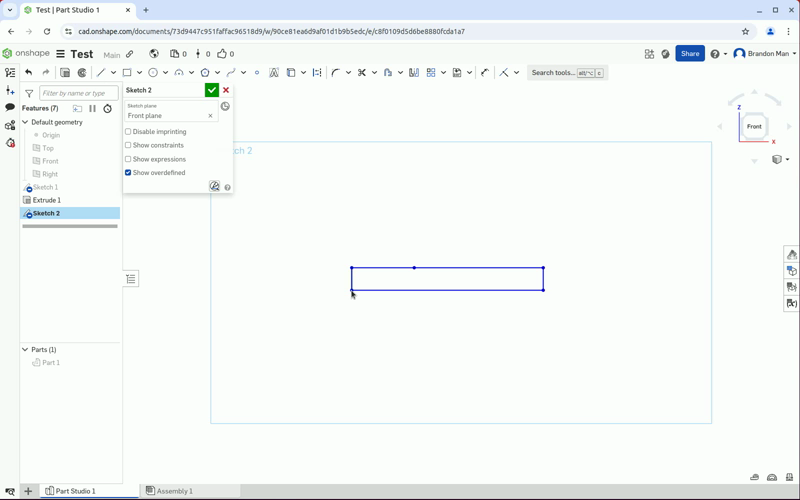
mouse_move(427, 281)
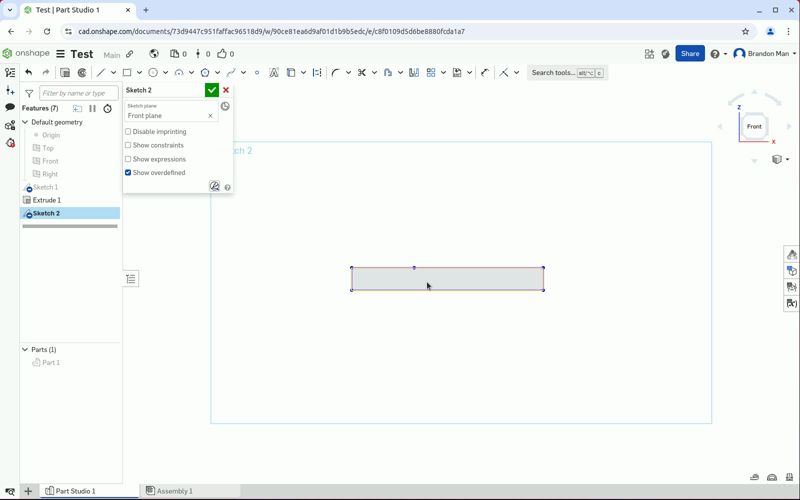
click(427, 281)
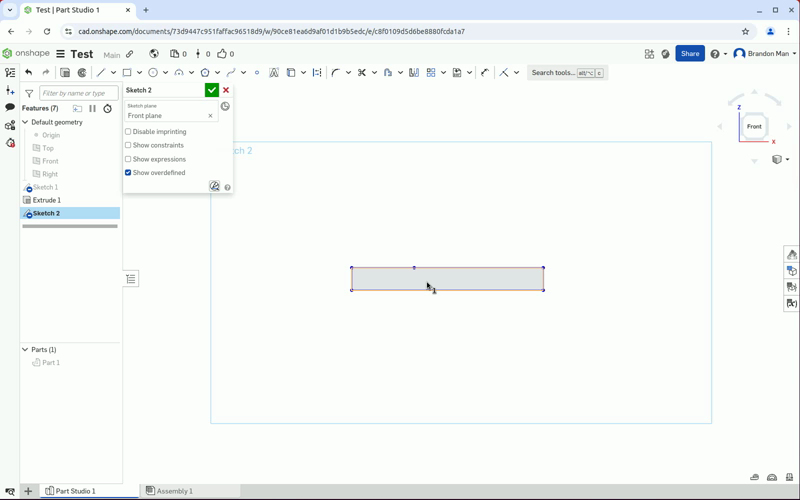
mouse_move(73, 352)
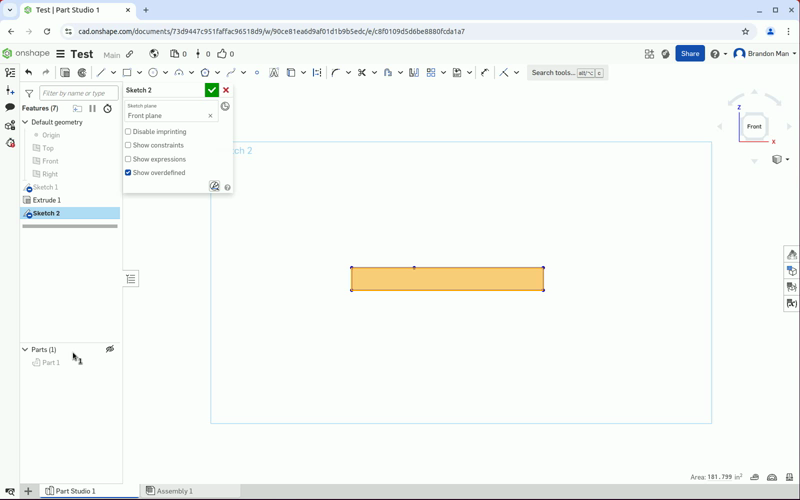
key(shift+y)
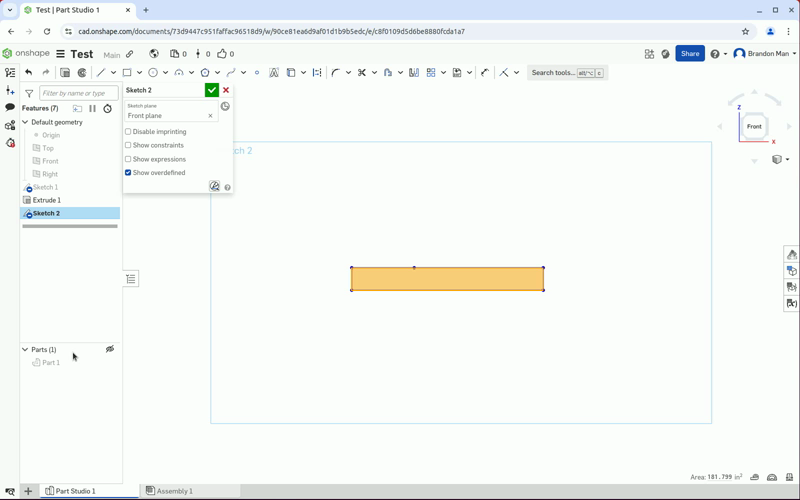
key(shift+e)
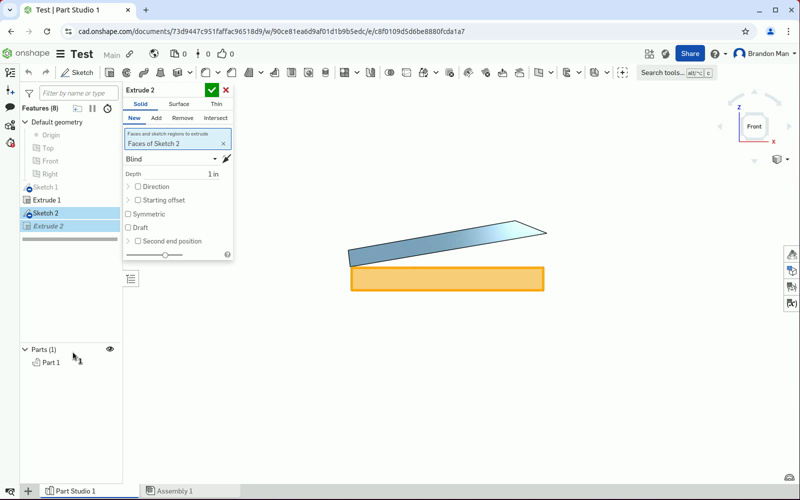
mouse_move(143, 106)
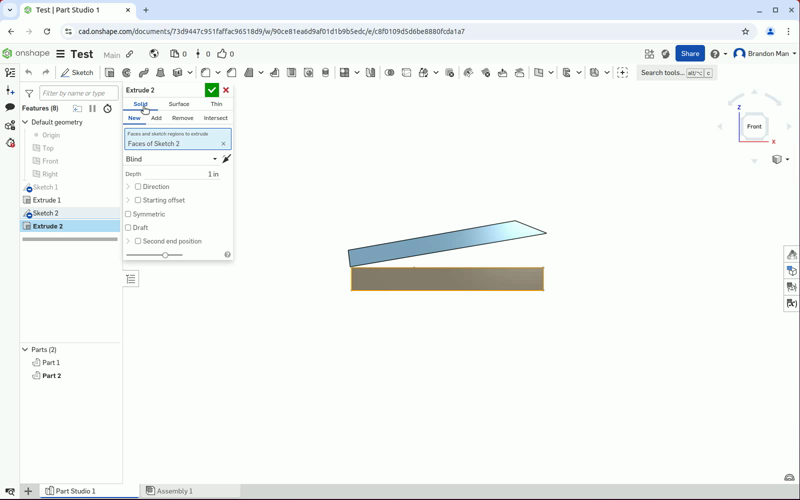
click(143, 106)
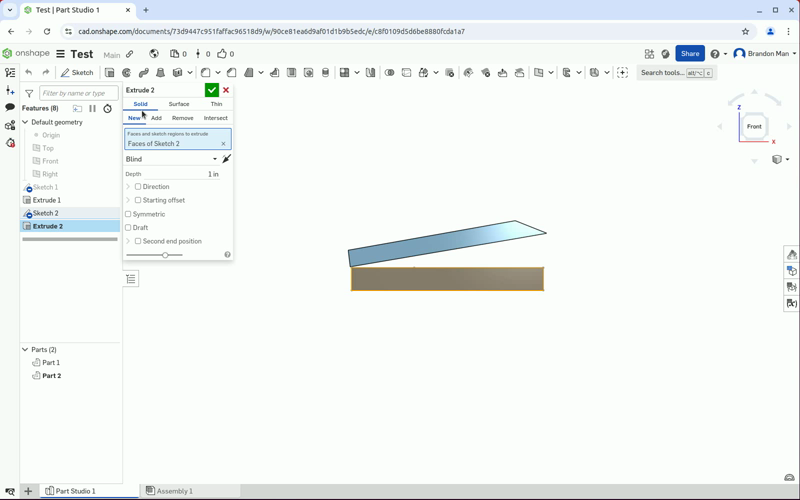
mouse_move(137, 120)
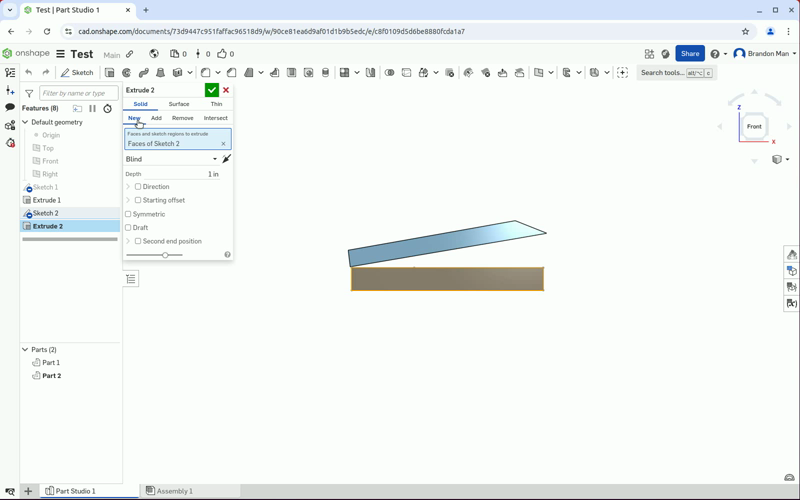
click(137, 120)
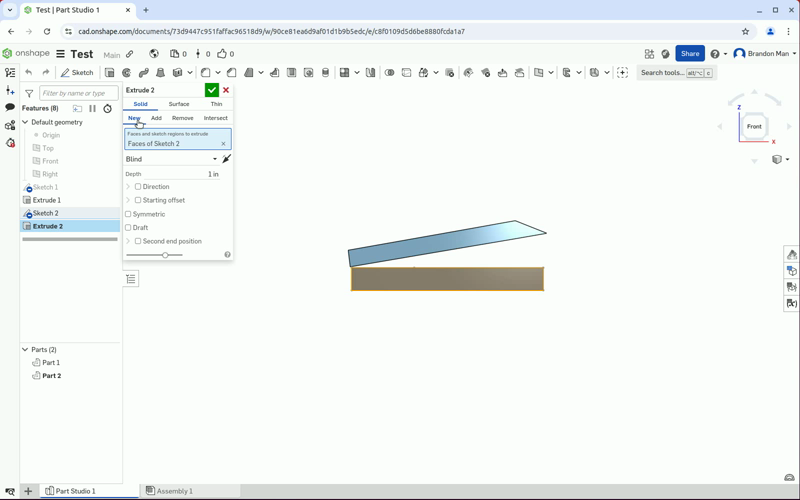
key(tab, 4)
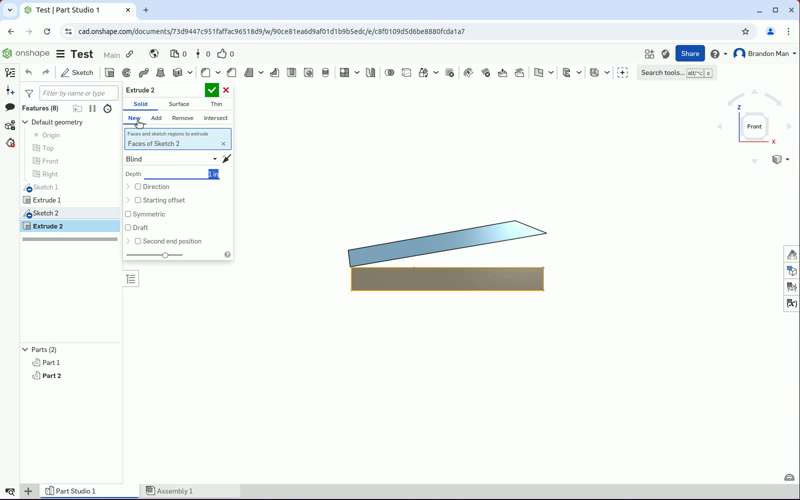
text(9.148)
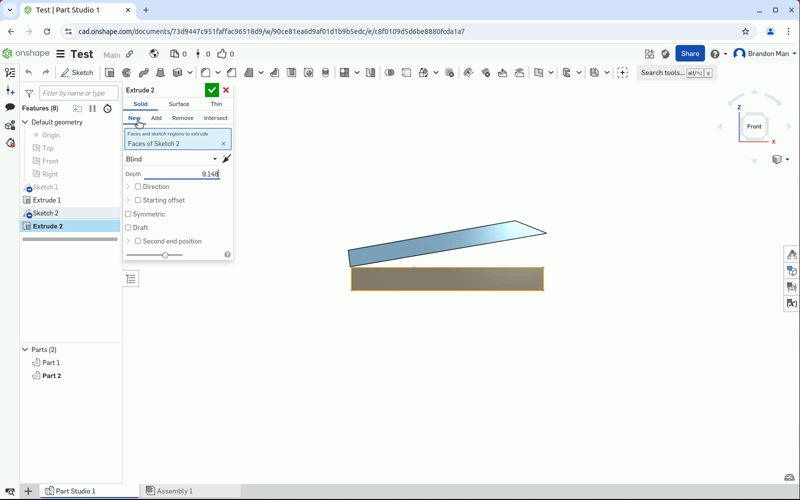
key(tab, 3)
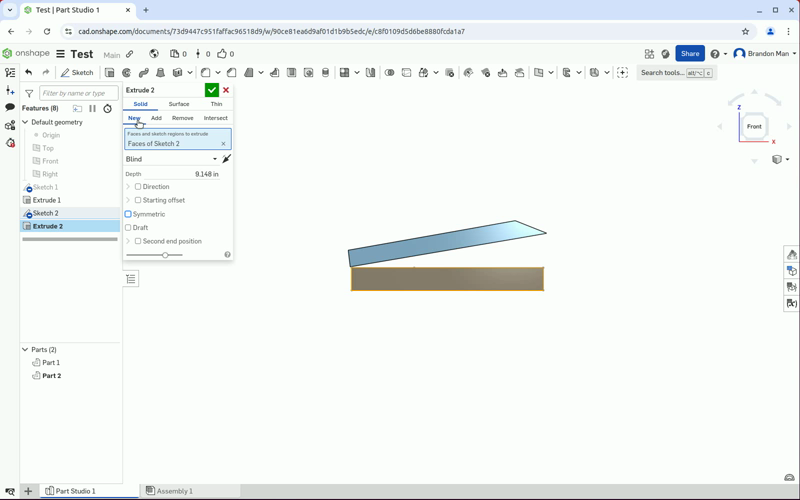
key(space)
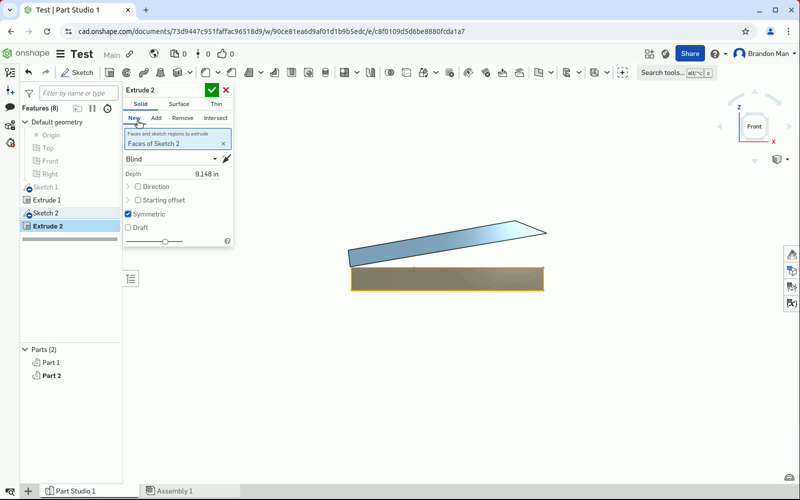
key(enter)
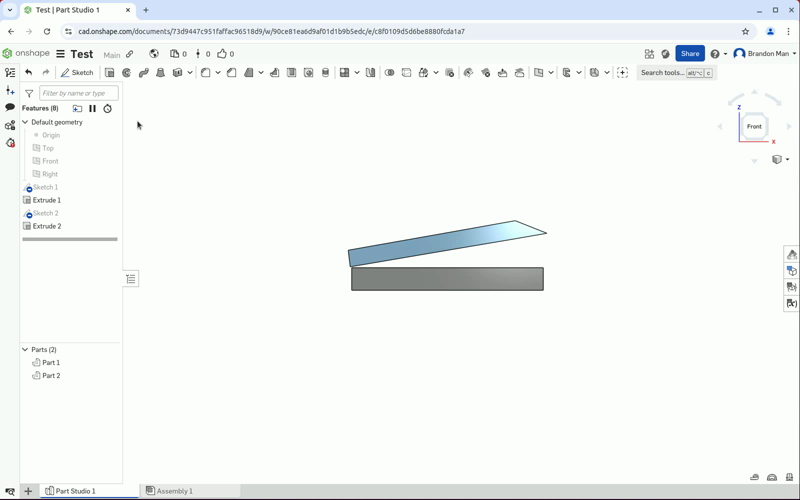
key(shift+h)
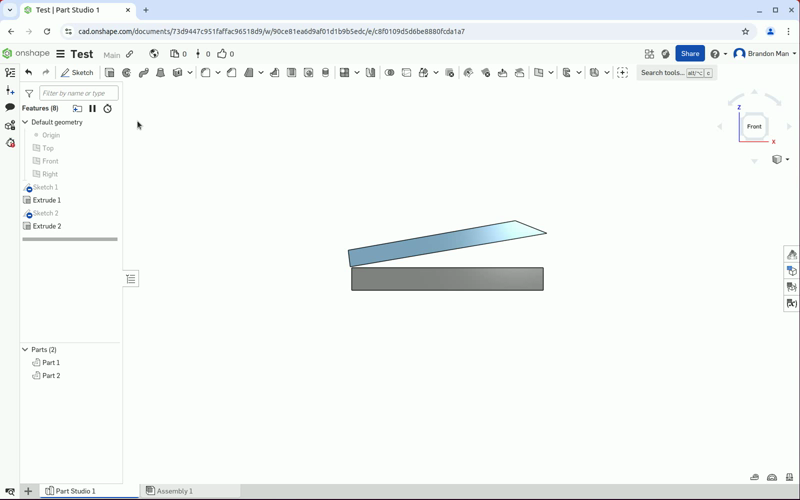
key(shift+h)
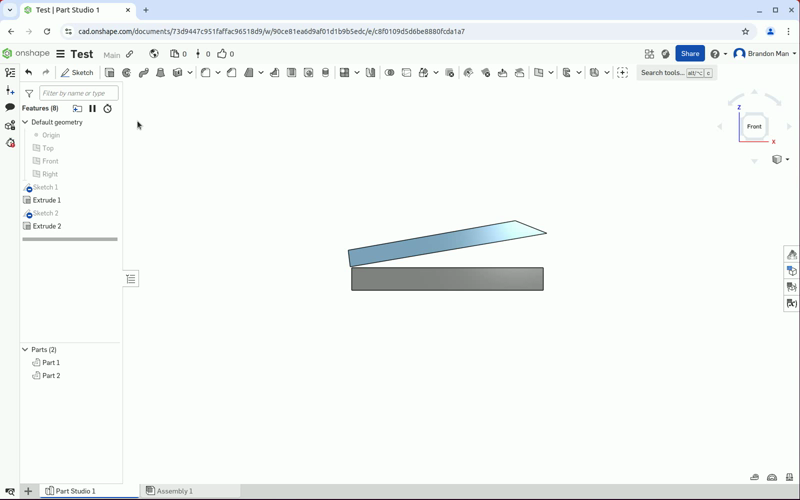
mouse_move(73, 189)
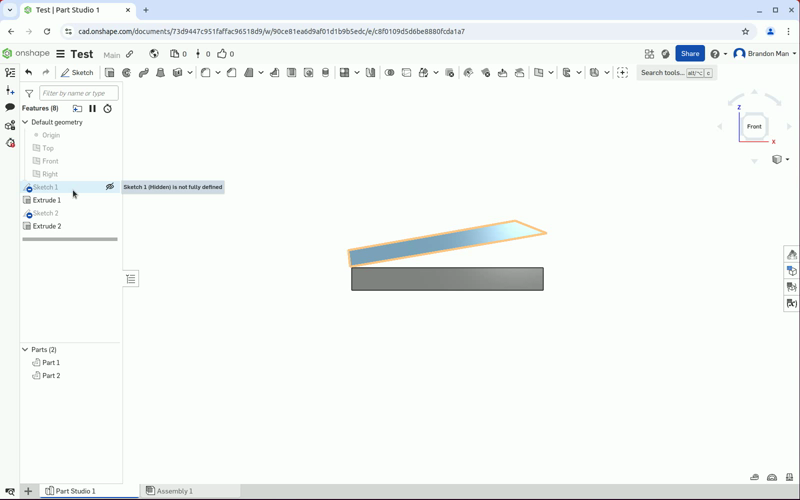
click(73, 189)
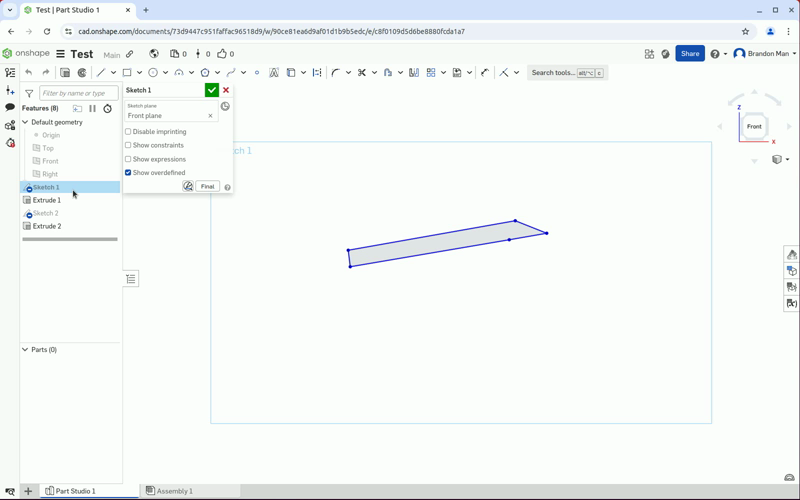
mouse_move(229, 92)
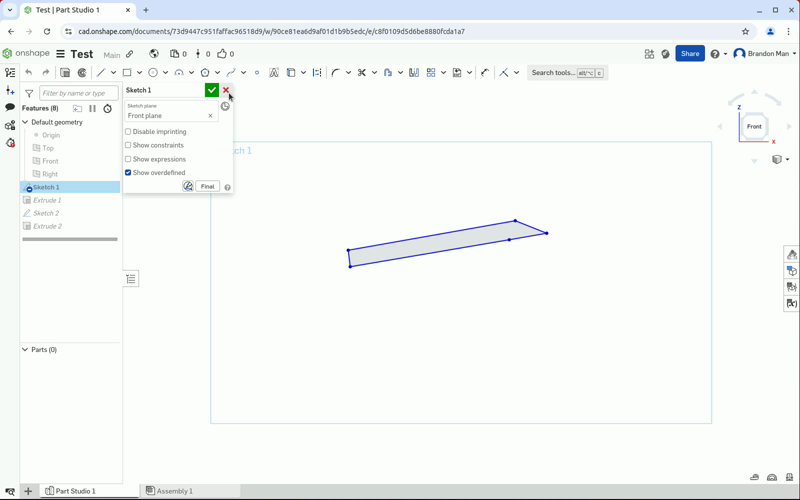
click(229, 92)
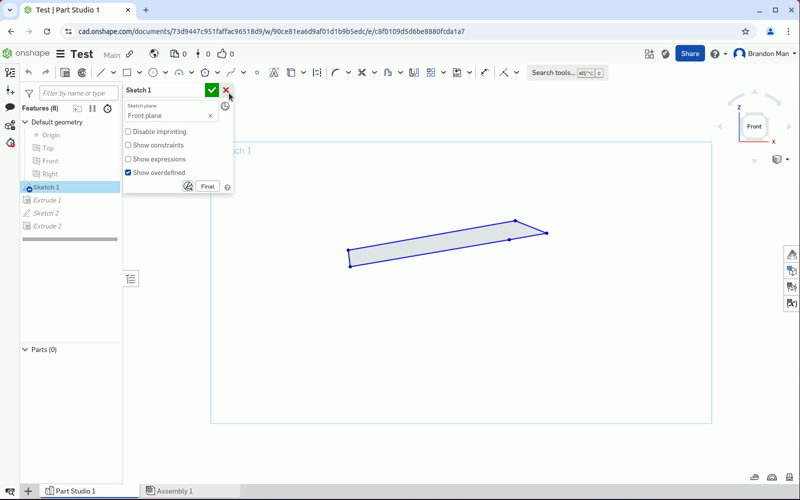
key(shift+s)
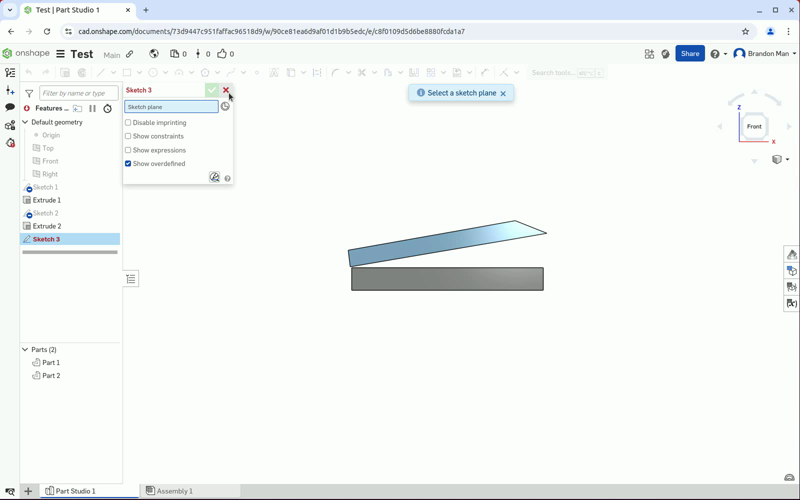
mouse_move(73, 163)
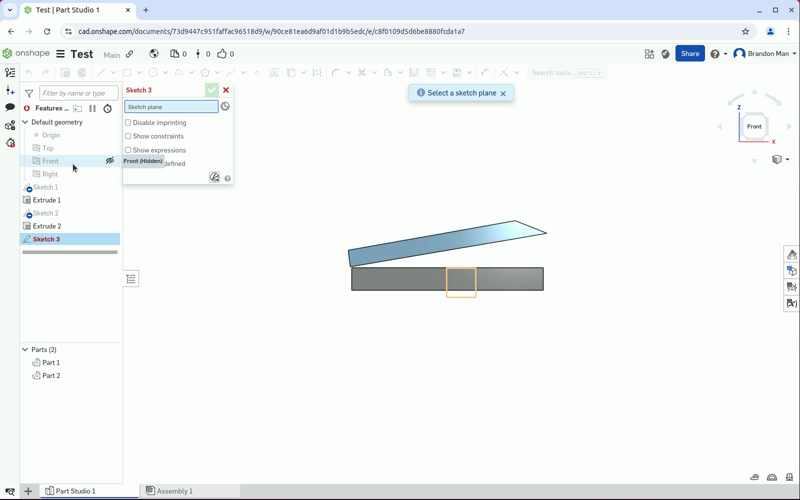
click(73, 163)
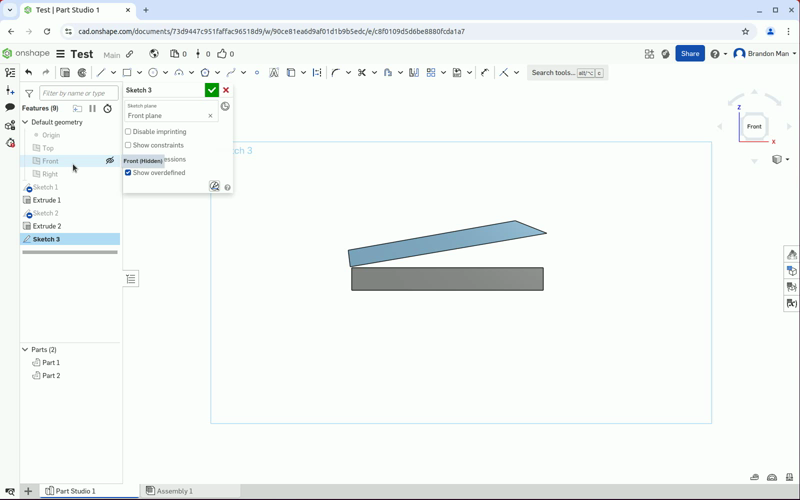
mouse_move(73, 352)
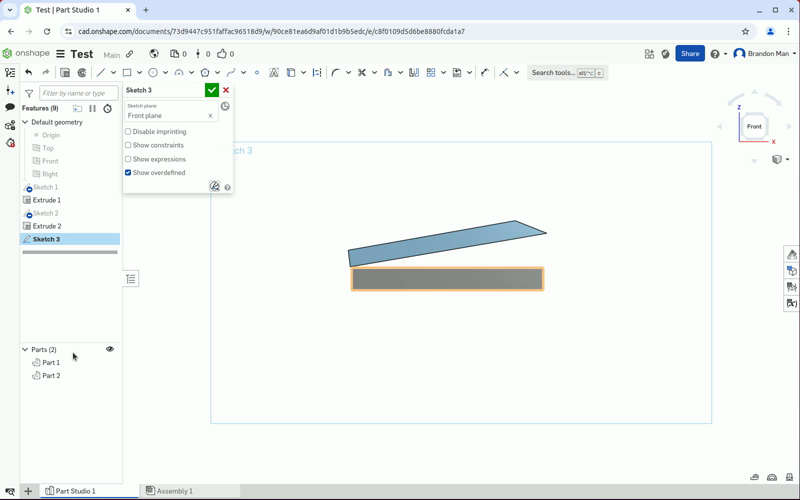
key(y)
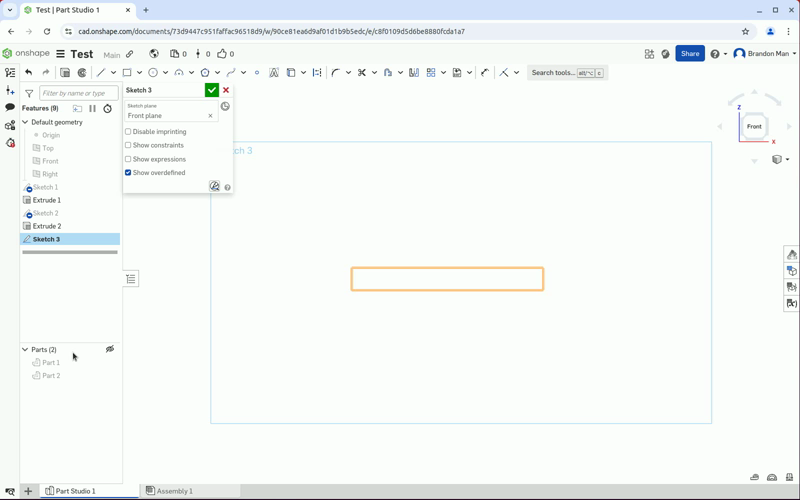
key(l)
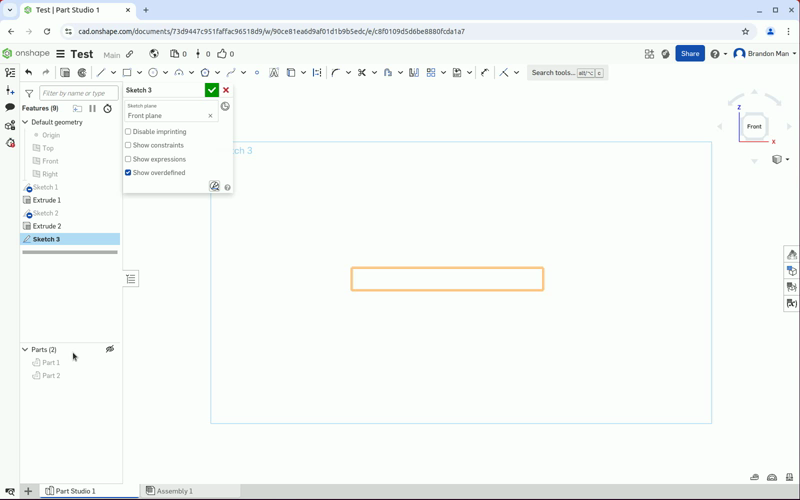
key_down(shift)
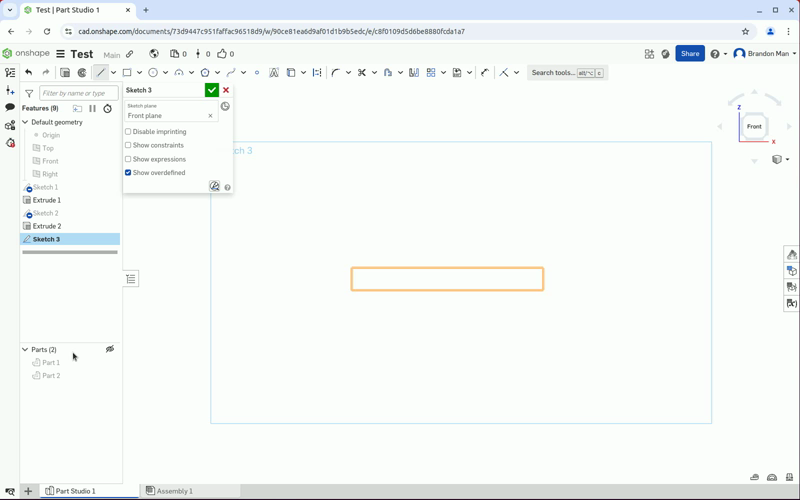
mouse_move(351, 267)
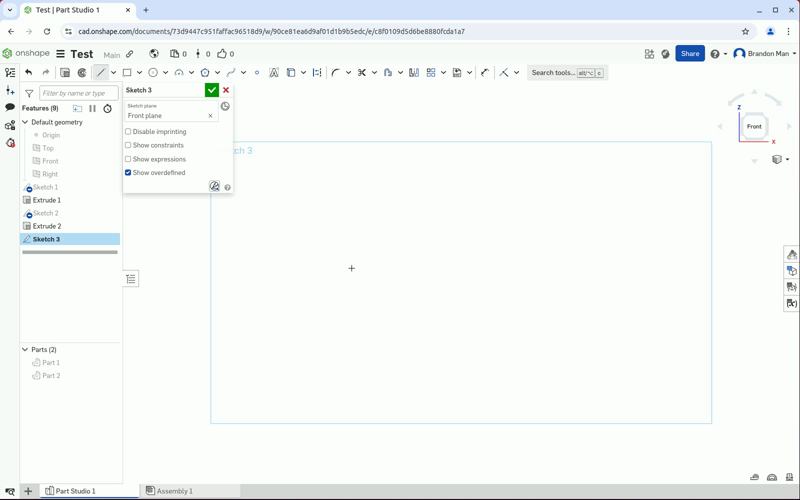
click(351, 267)
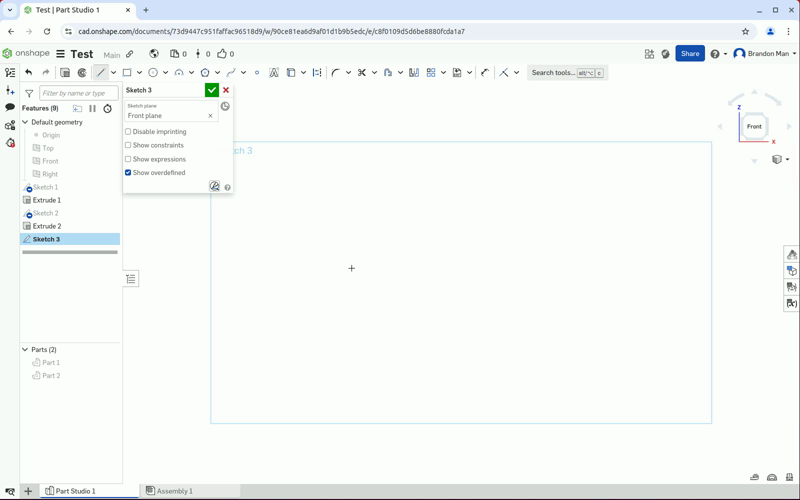
key_up(shift)
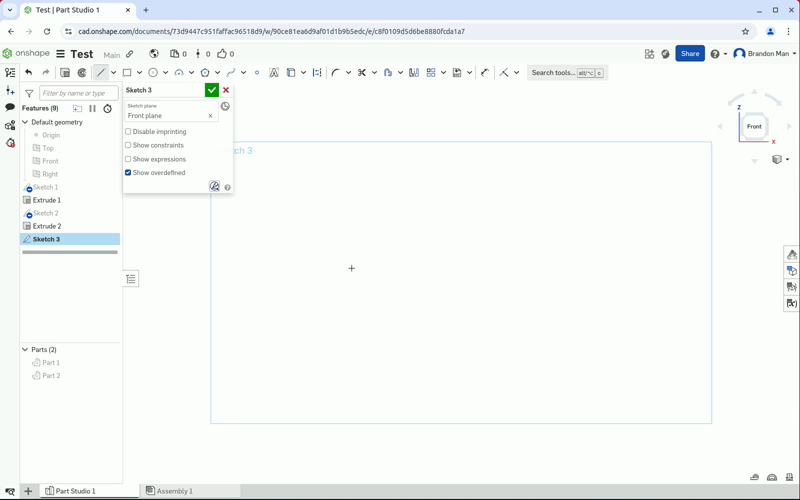
key_down(shift)
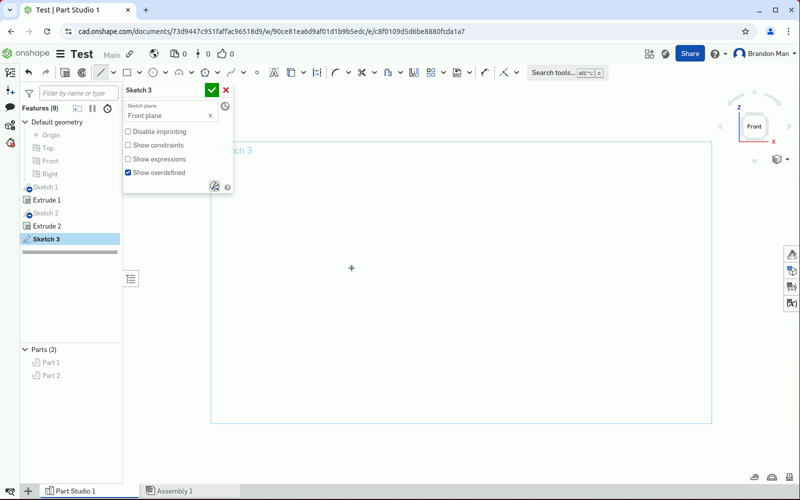
mouse_move(413, 267)
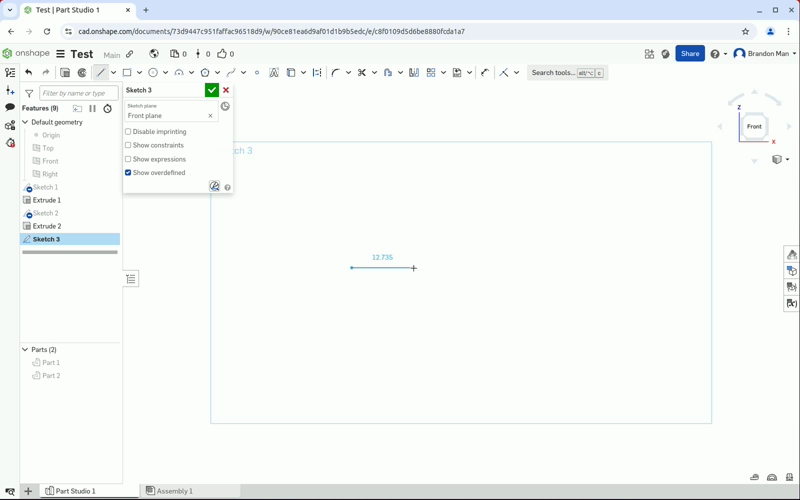
click(413, 267)
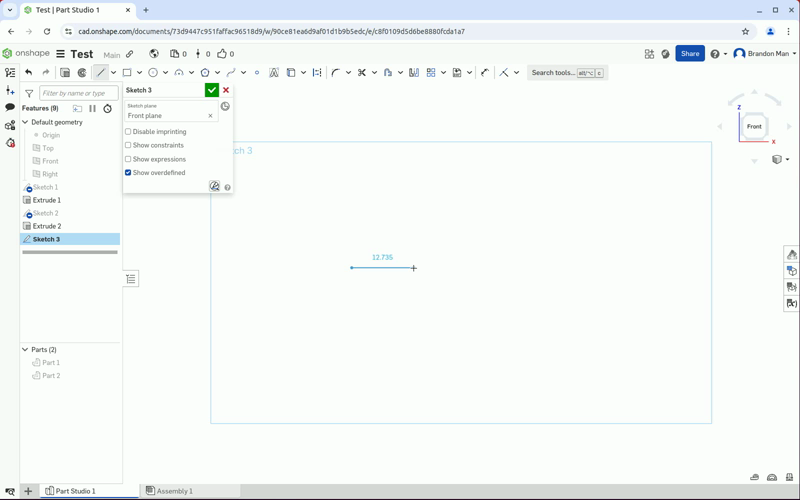
key_up(shift)
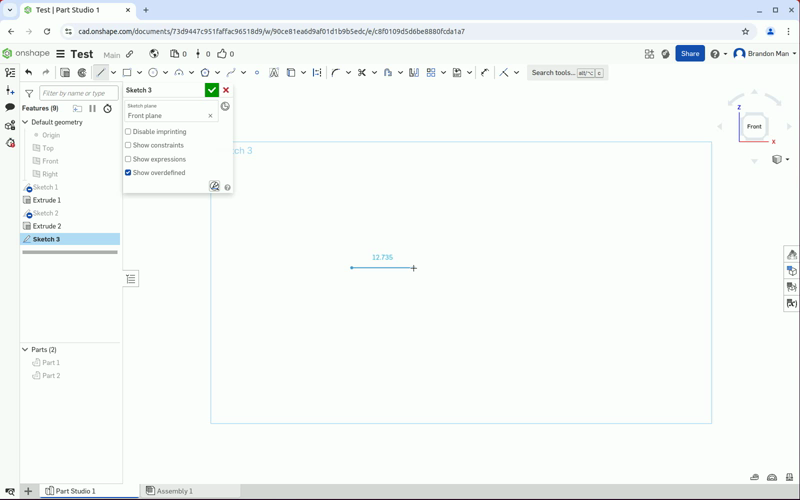
key_down(shift)
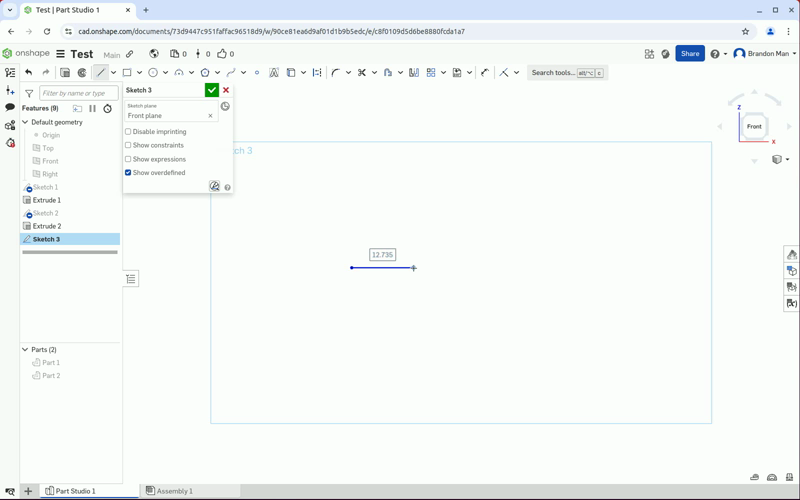
mouse_move(510, 250)
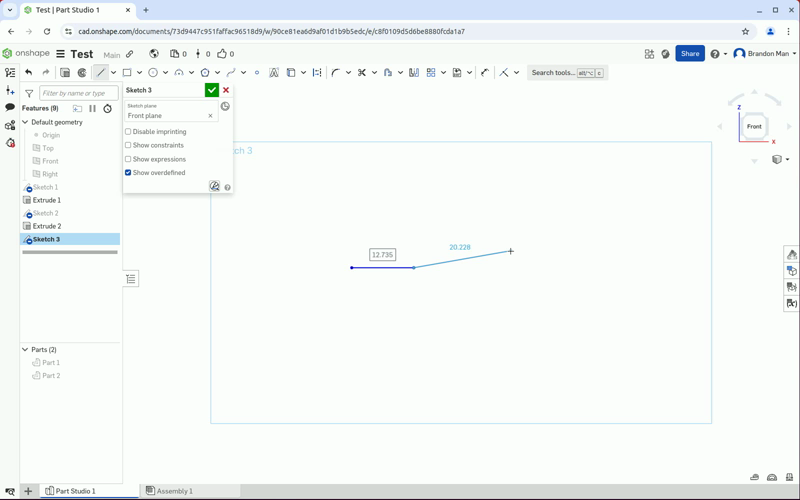
click(510, 250)
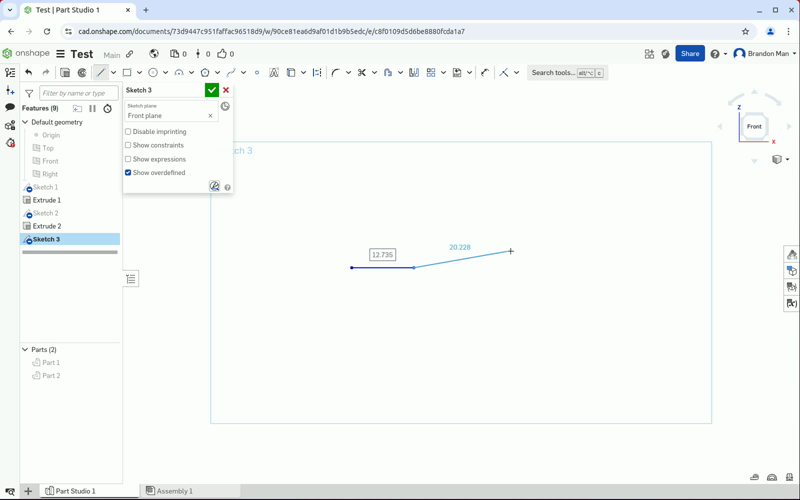
key_up(shift)
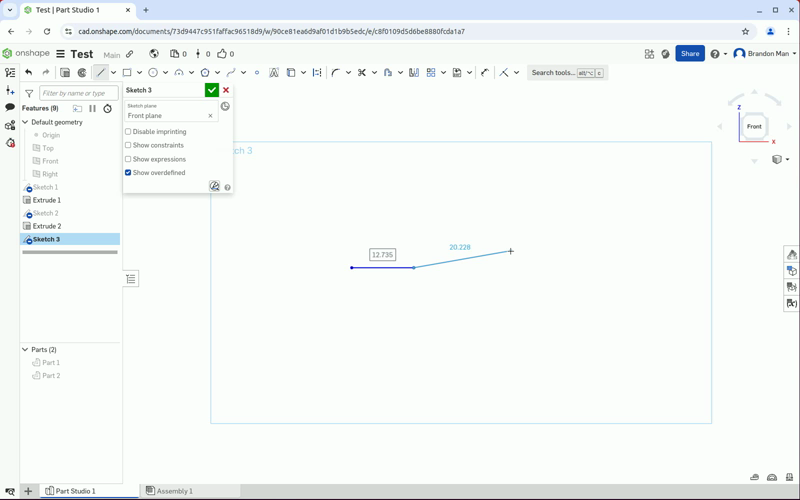
key_down(shift)
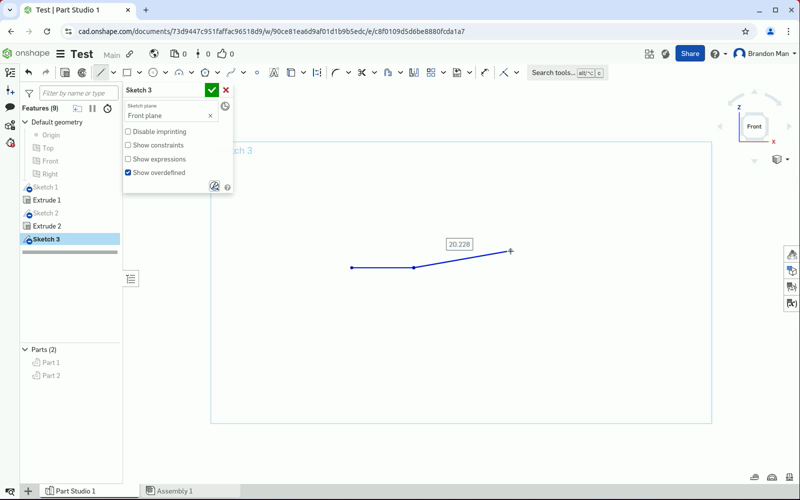
mouse_move(540, 250)
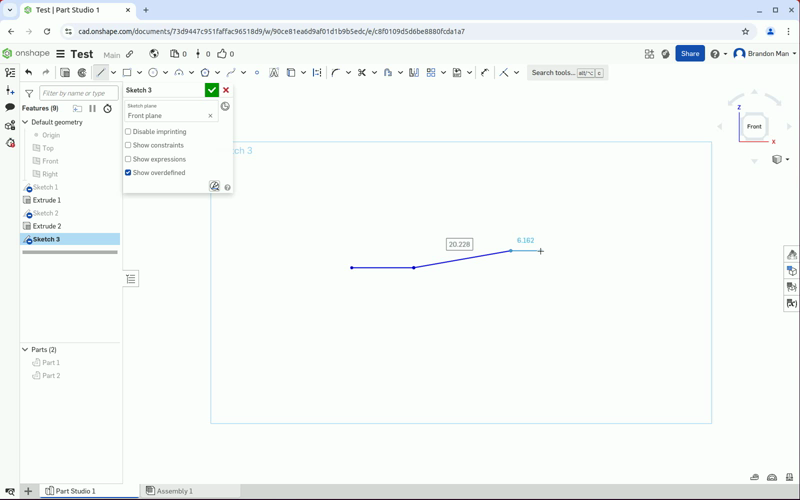
mouse_move(509, 239)
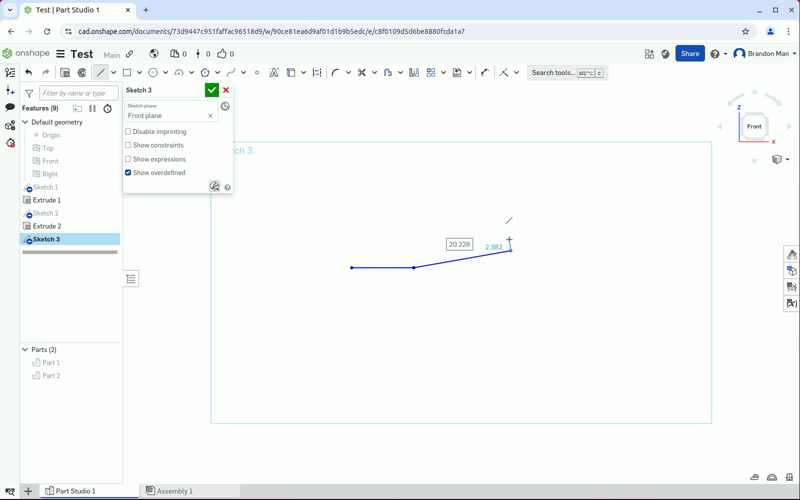
click(509, 239)
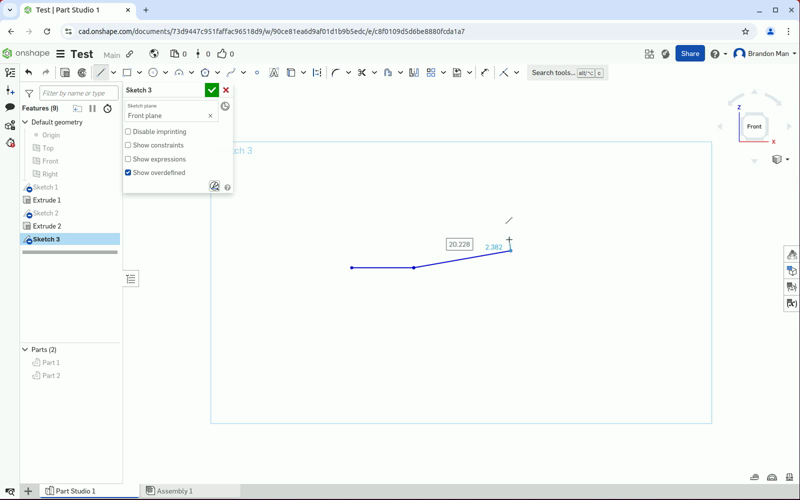
key_up(shift)
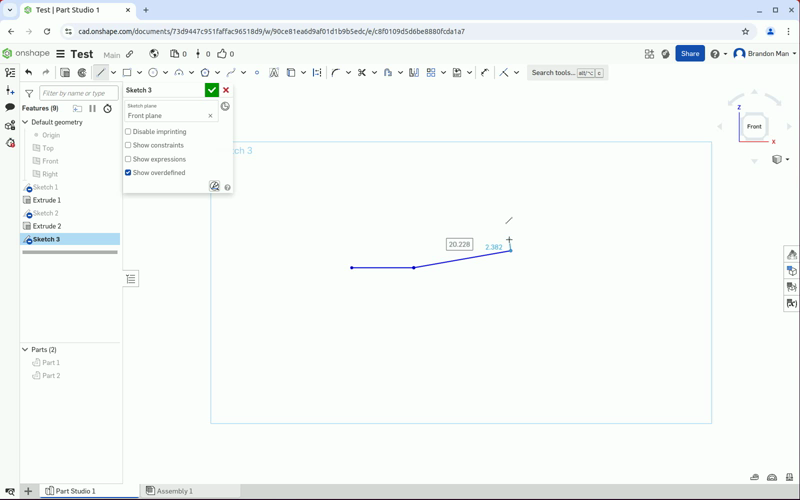
key_down(shift)
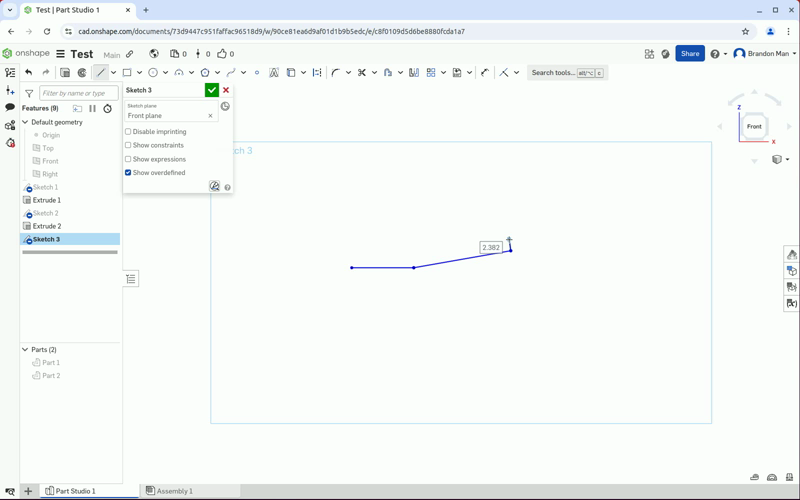
mouse_move(351, 267)
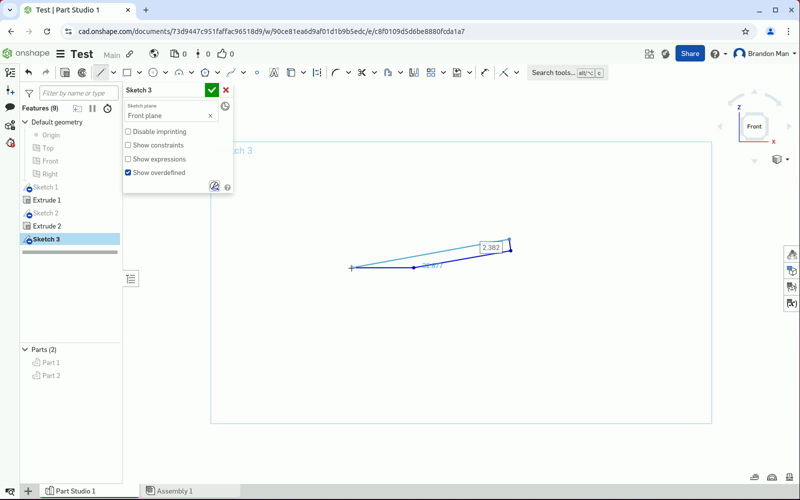
key_up(shift)
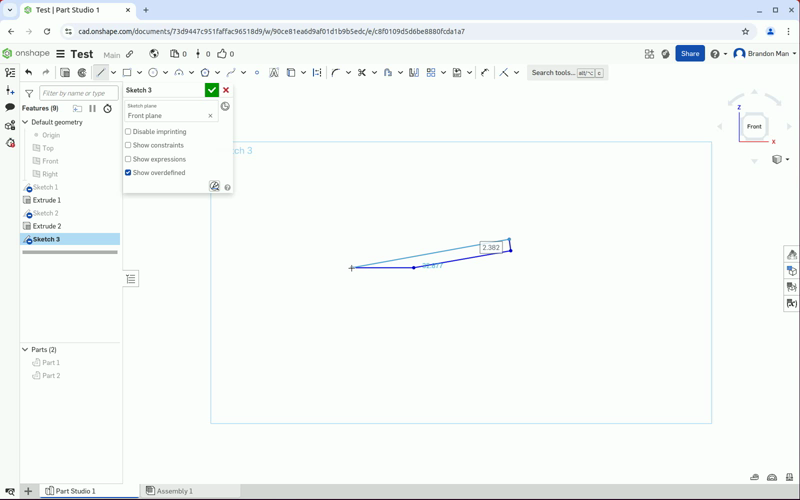
click(351, 267)
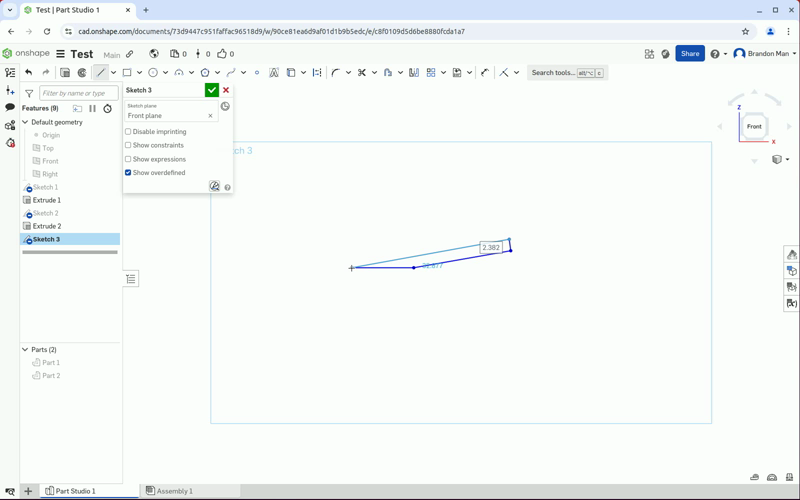
key(esc)
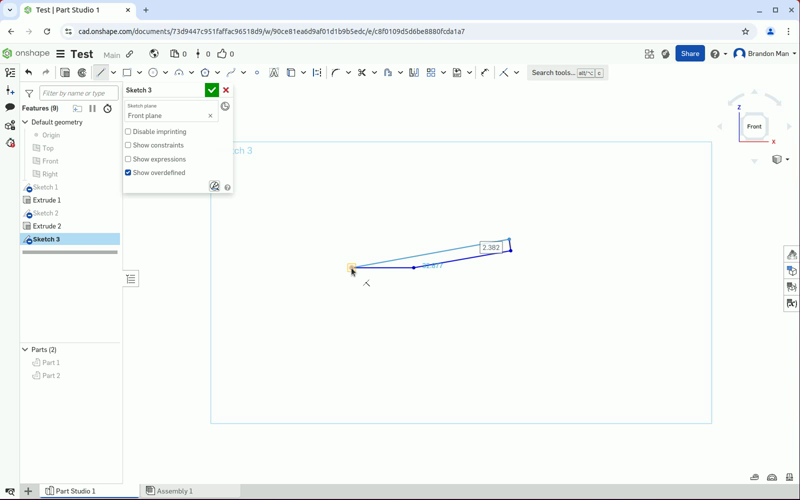
mouse_move(426, 262)
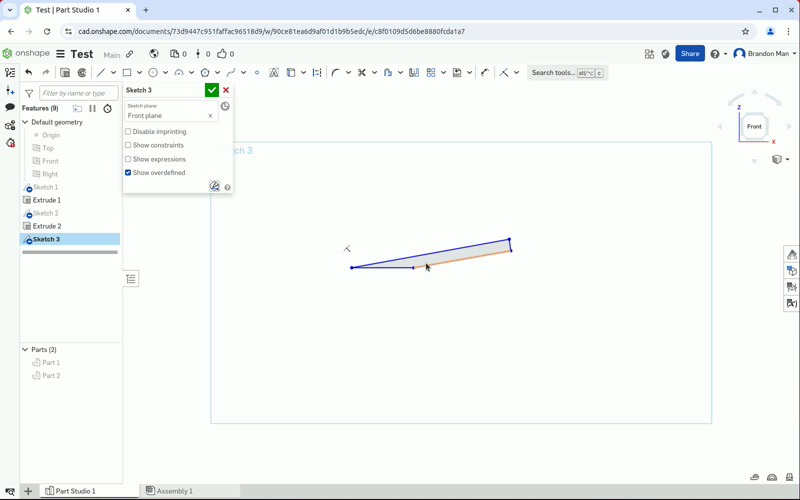
scroll(6)
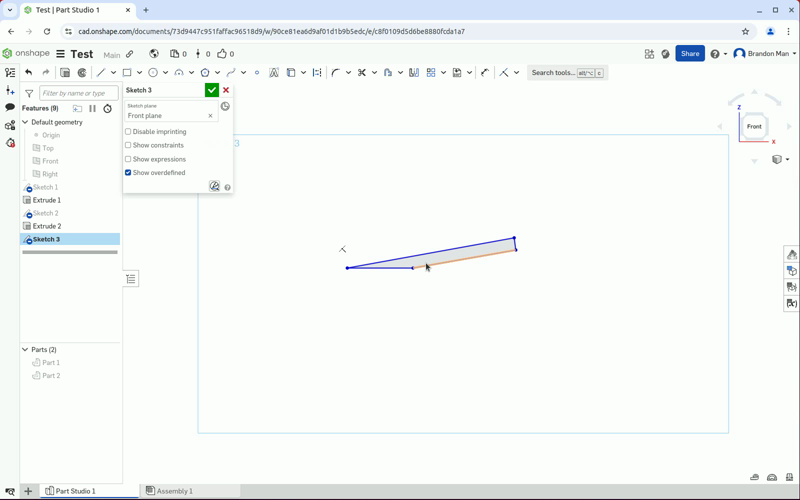
scroll(6)
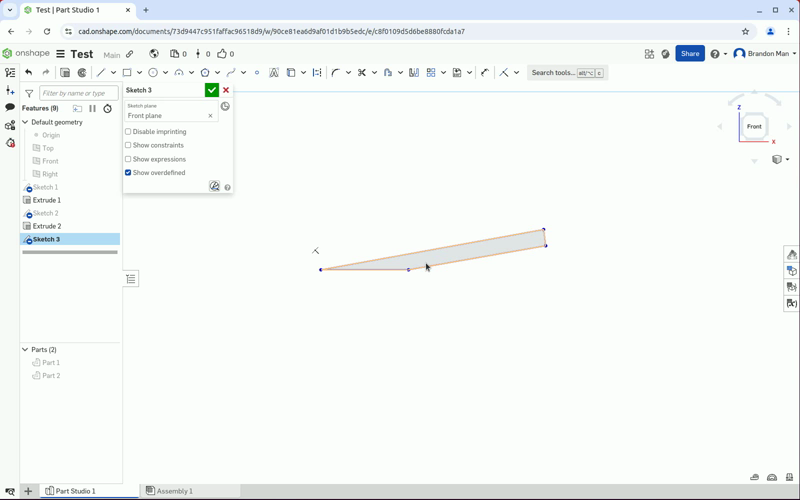
scroll(6)
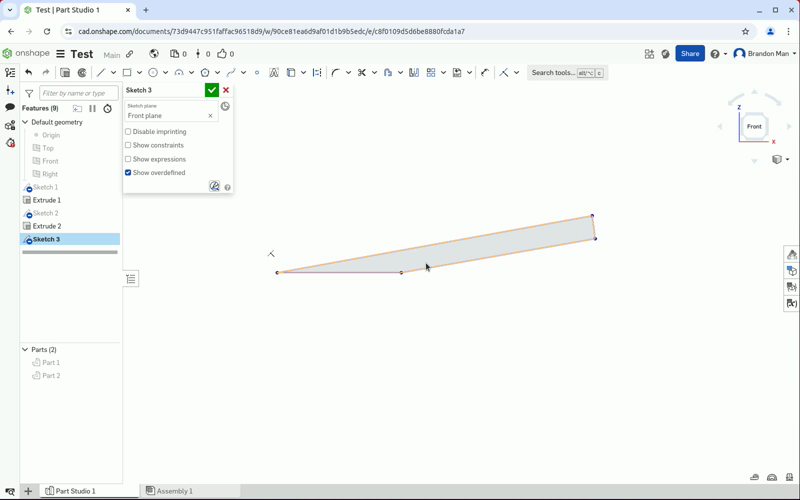
scroll(6)
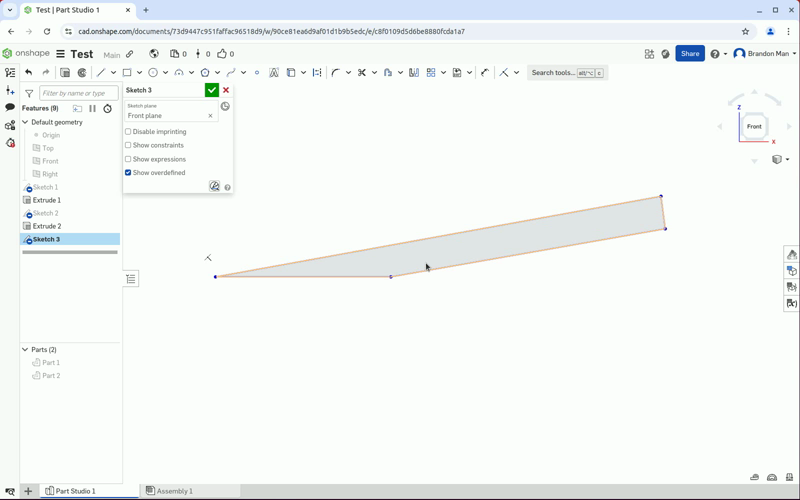
scroll(6)
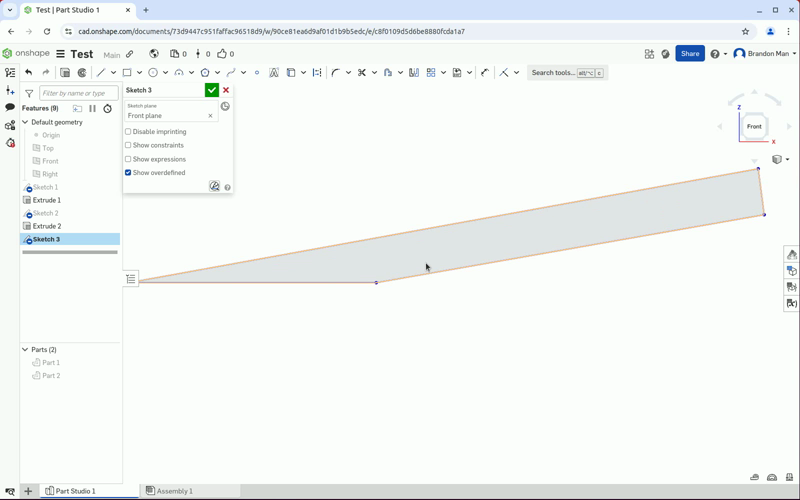
scroll(6)
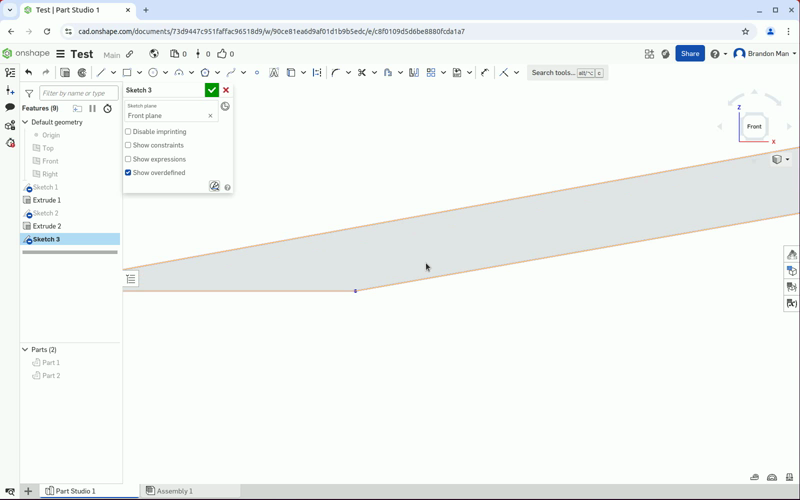
scroll(6)
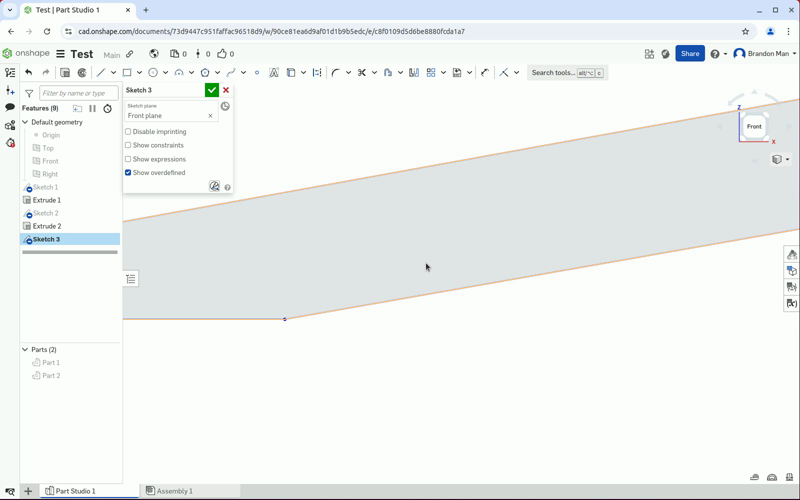
click(426, 262)
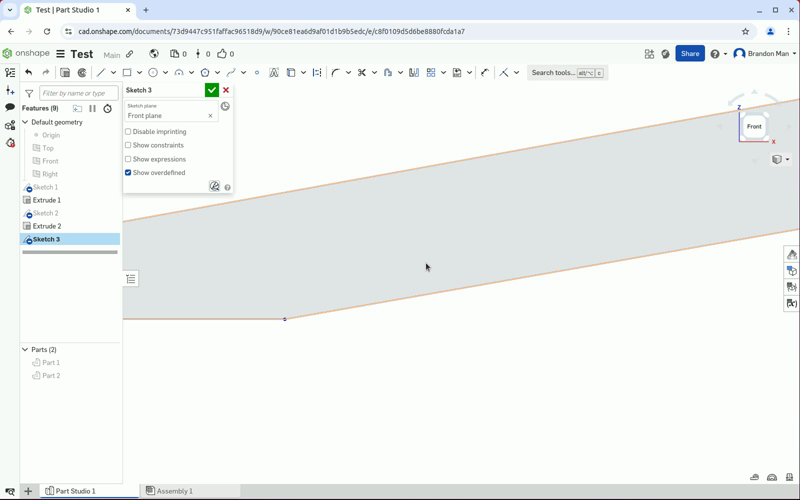
scroll(-6)
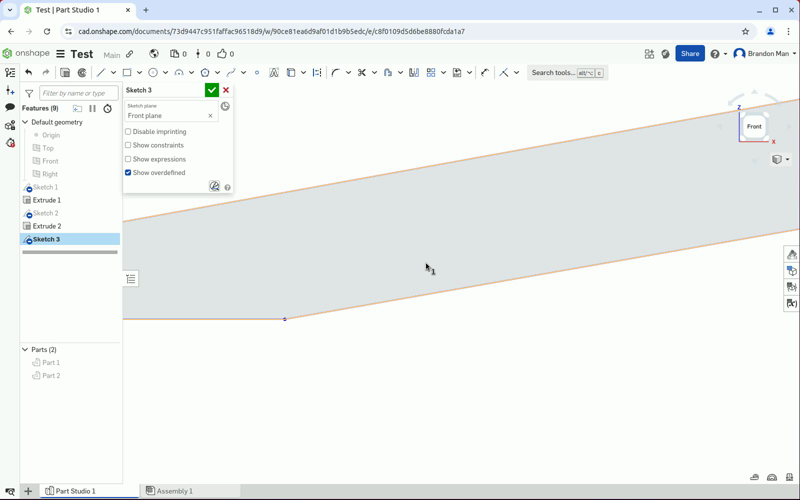
scroll(-6)
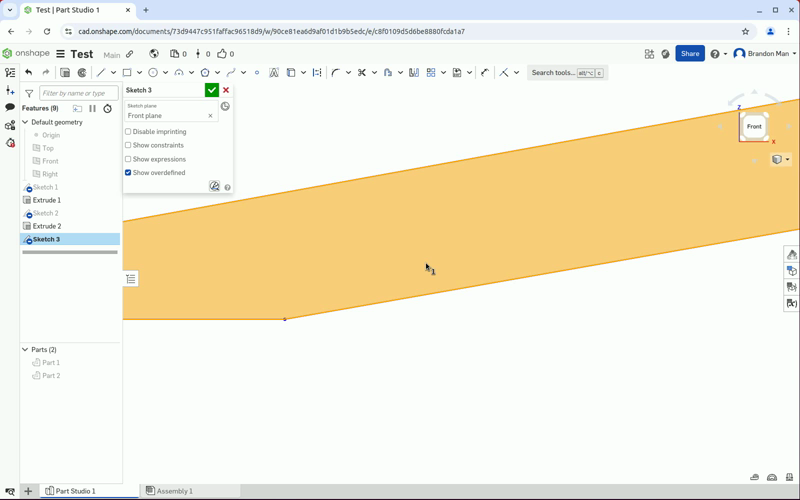
scroll(-6)
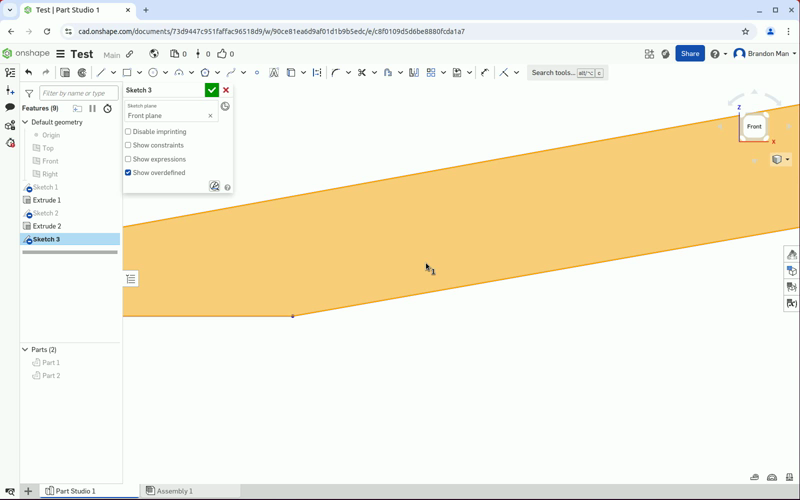
scroll(-6)
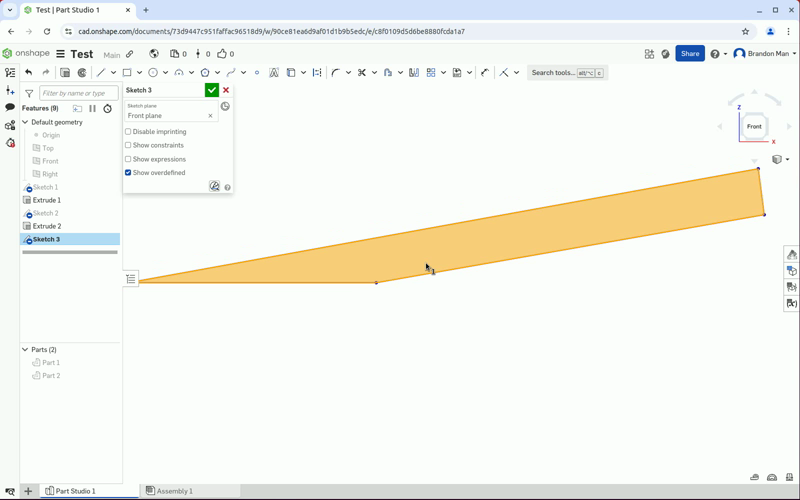
scroll(-6)
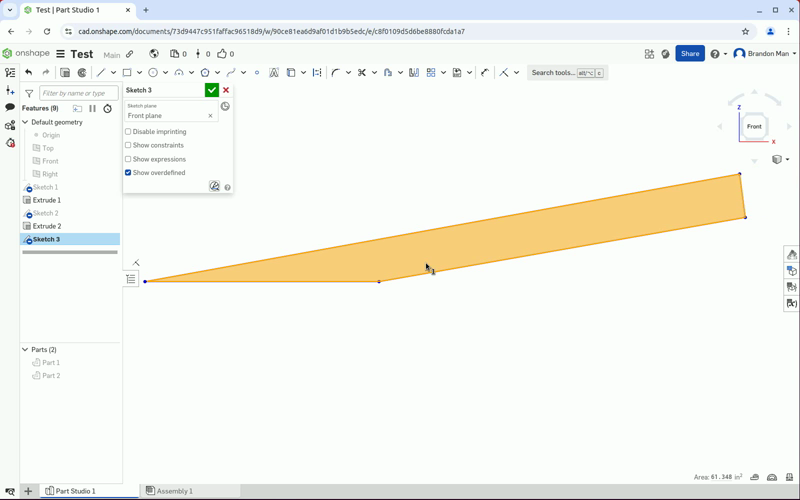
scroll(-6)
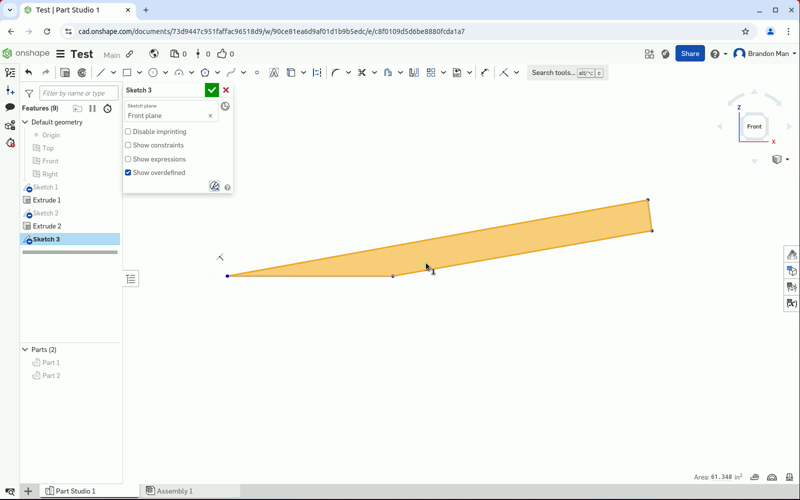
scroll(-6)
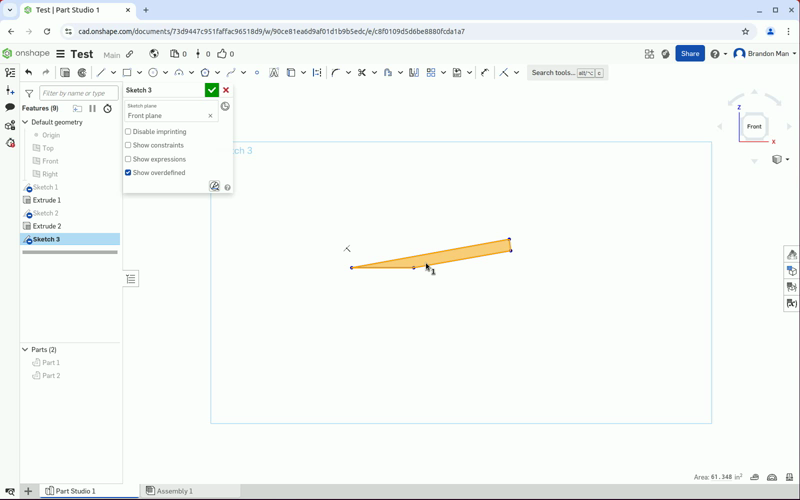
mouse_move(73, 352)
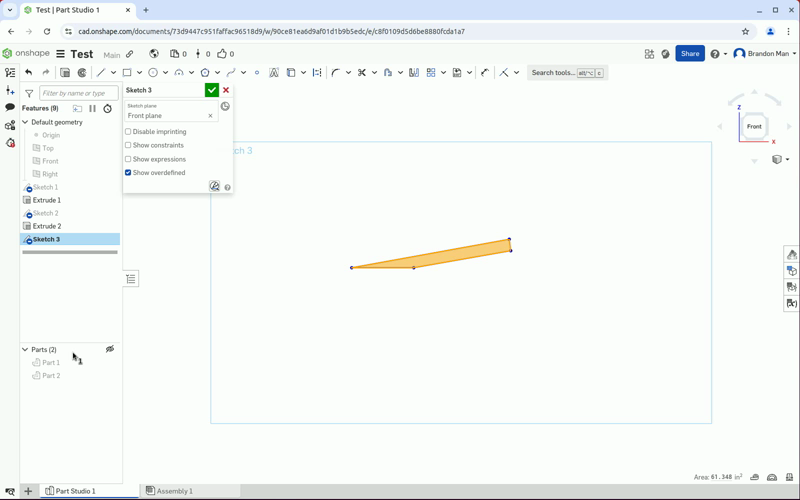
key(shift+y)
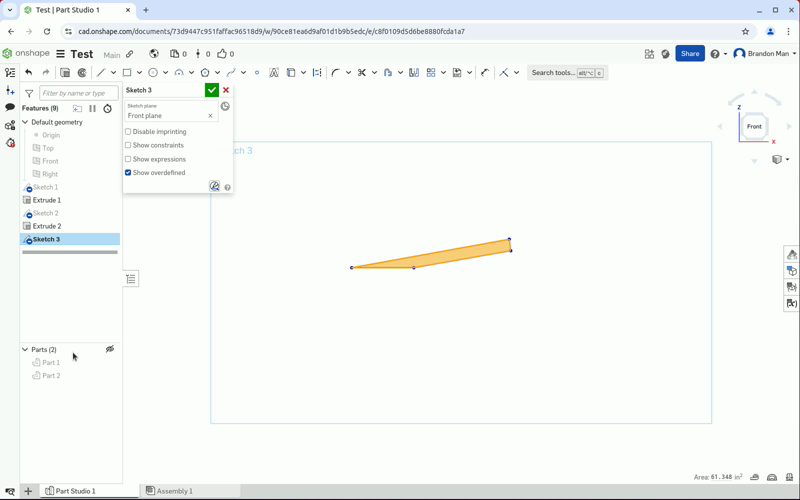
key(shift+e)
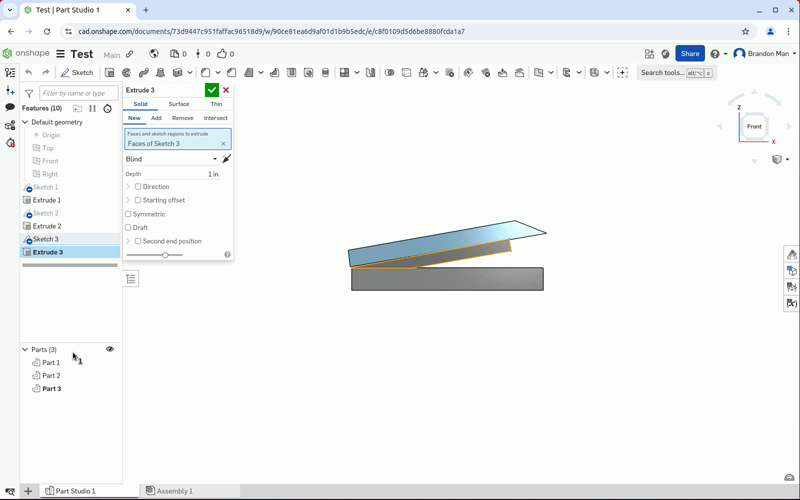
mouse_move(143, 106)
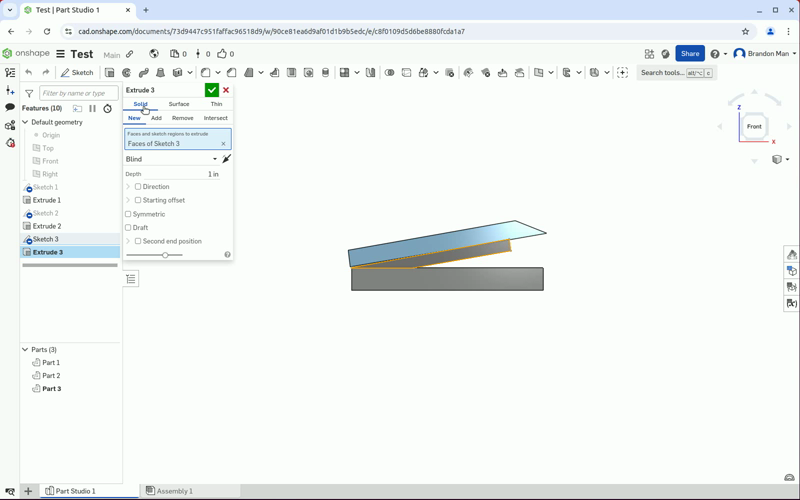
click(143, 106)
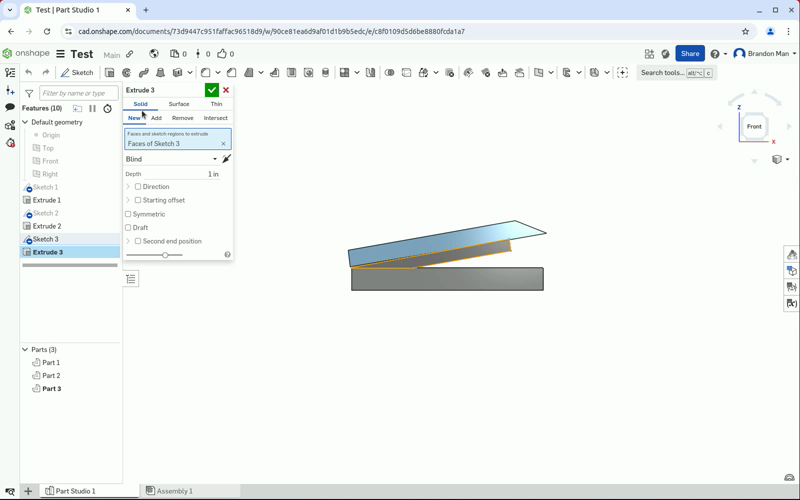
mouse_move(137, 120)
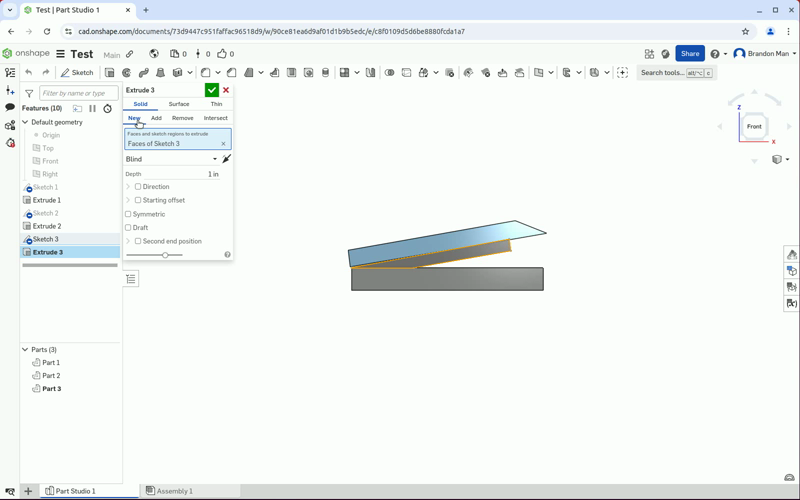
click(137, 120)
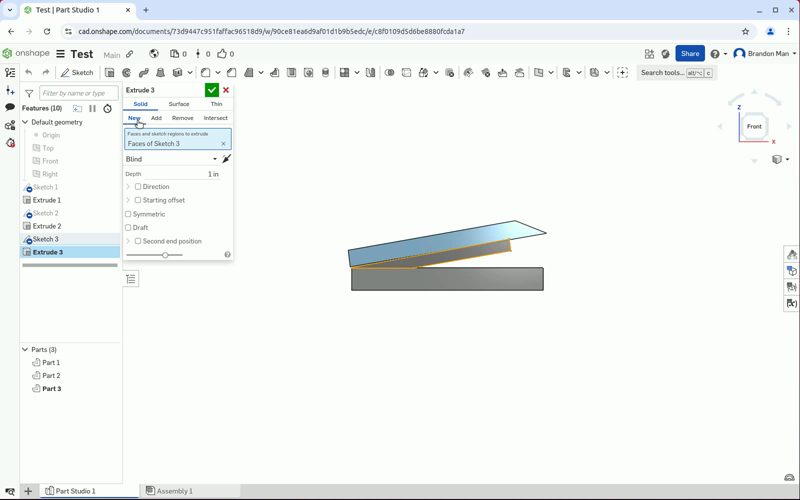
key(tab, 4)
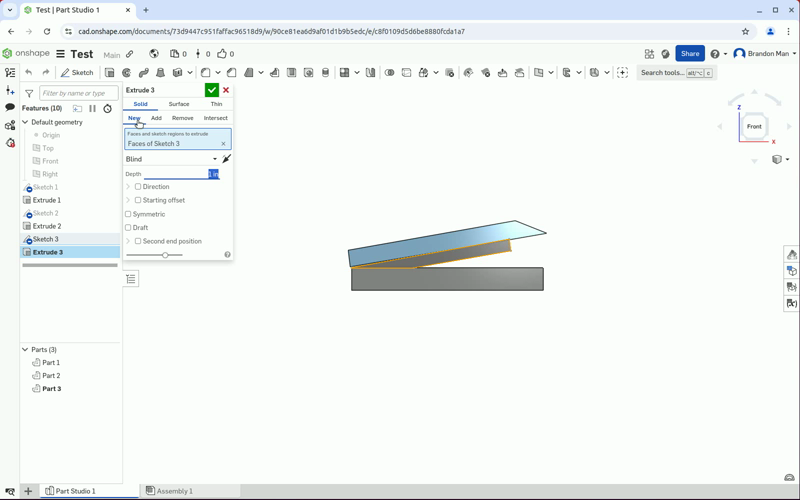
text(6.74)
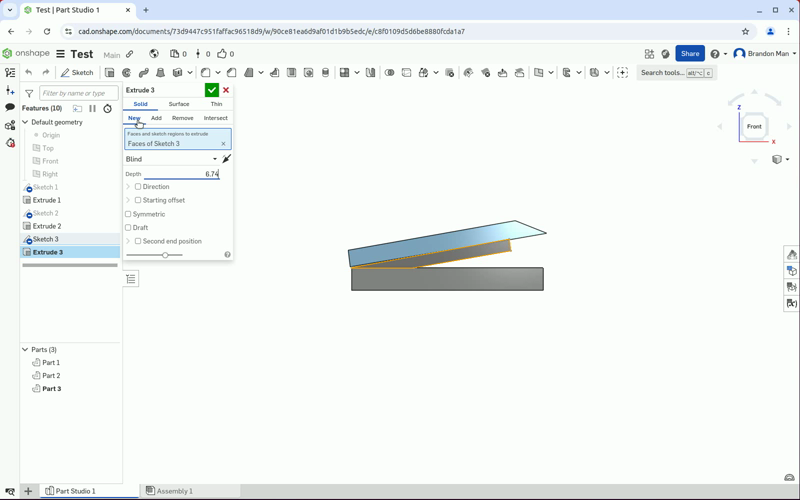
key(tab, 3)
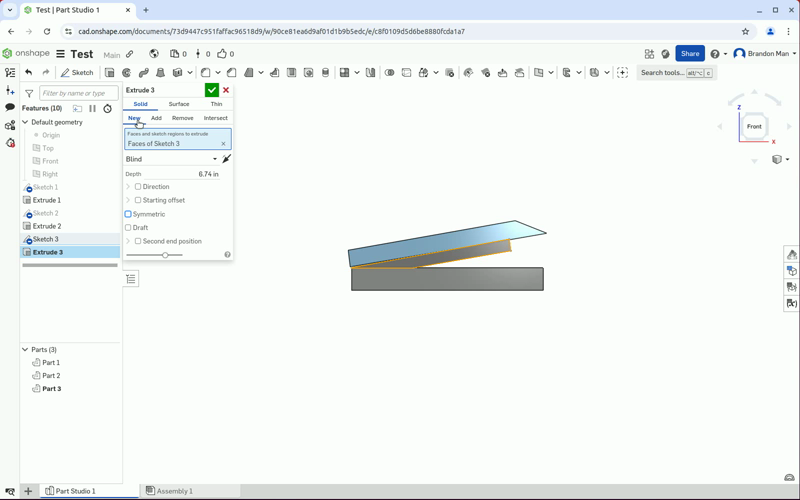
key(space)
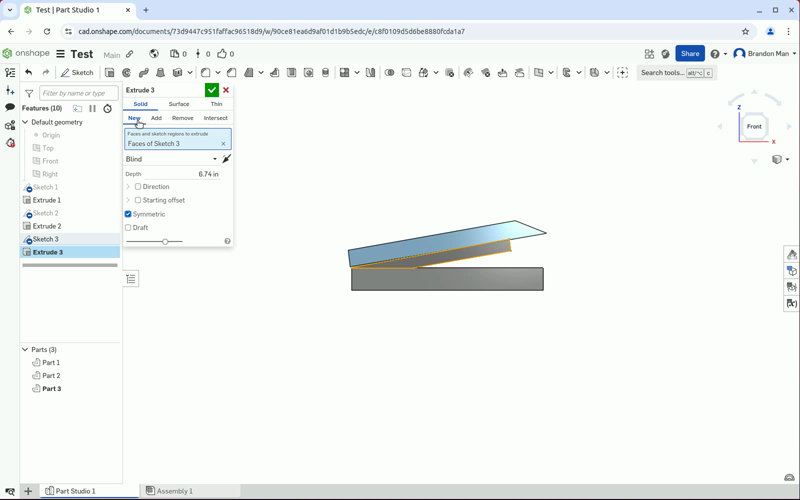
key(enter)
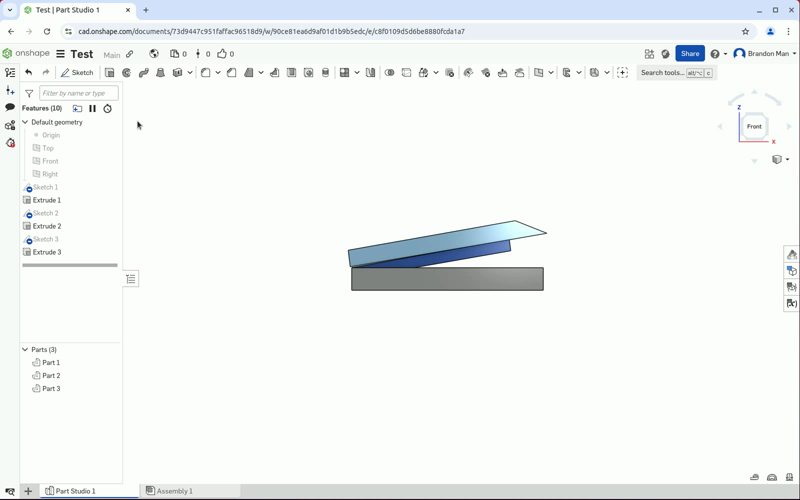
key(shift+h)
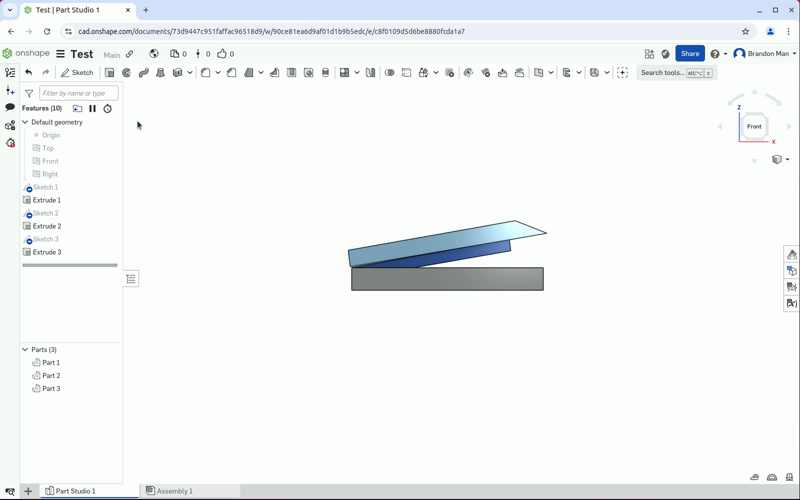
key(shift+h)
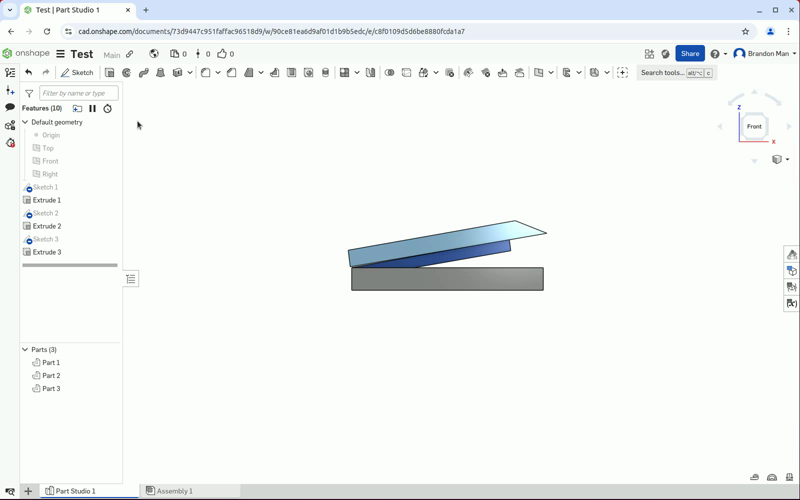
mouse_move(73, 189)
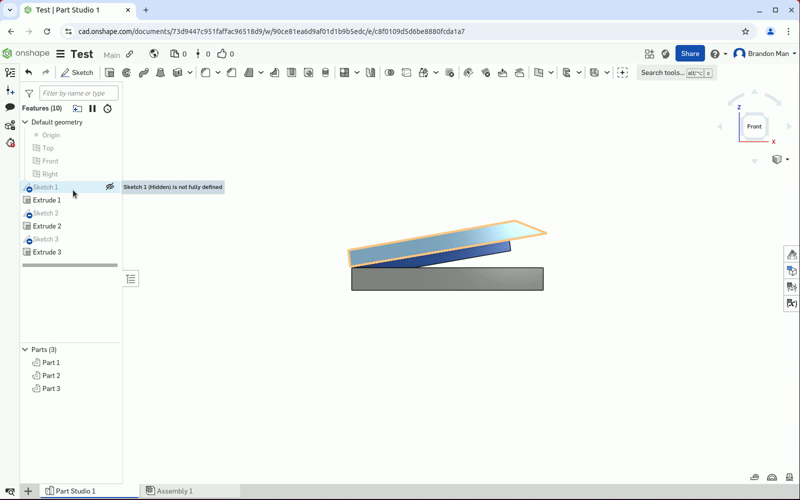
click(73, 189)
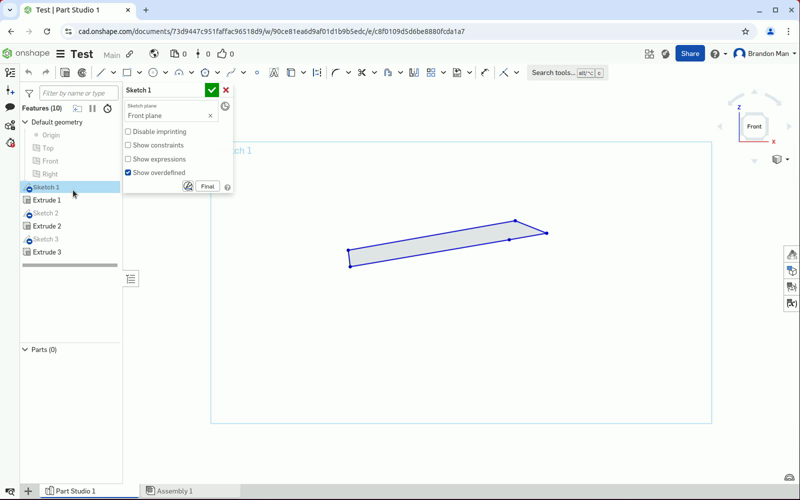
mouse_move(229, 92)
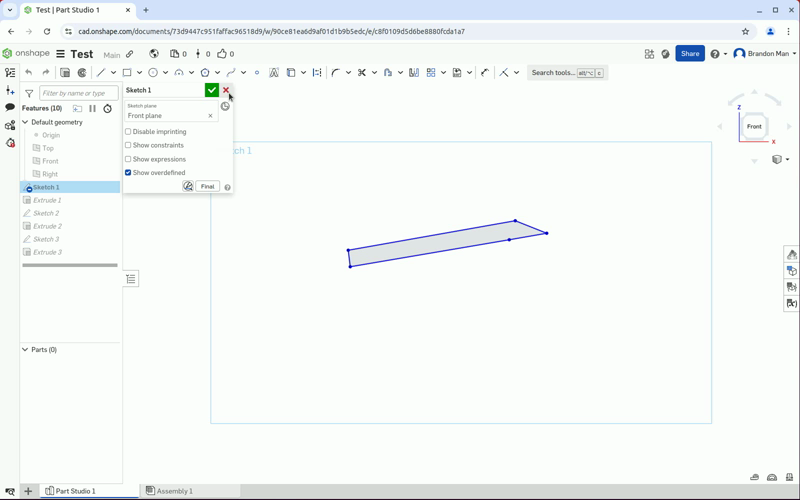
click(229, 92)
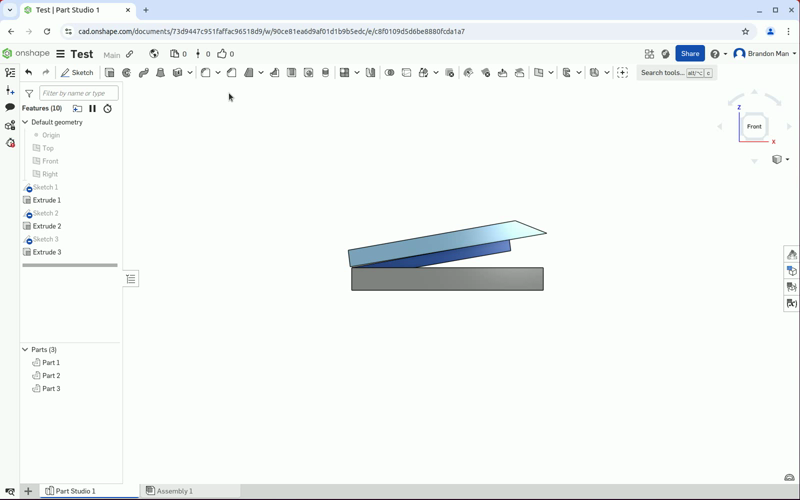
mouse_move(73, 352)
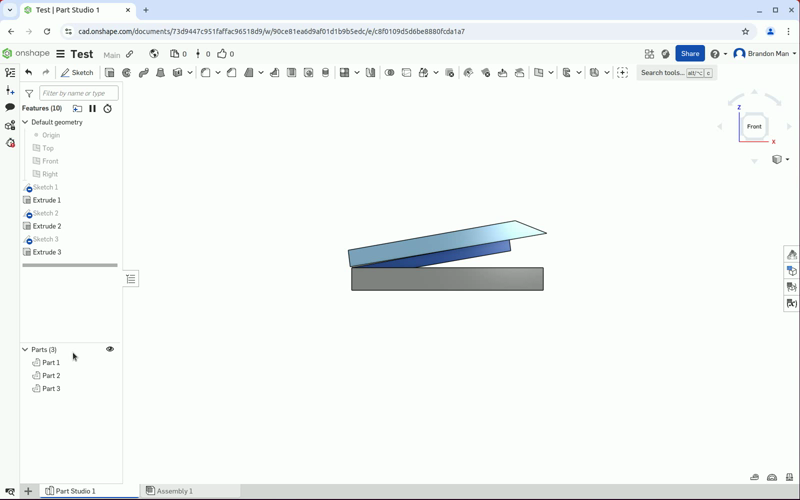
key(y)
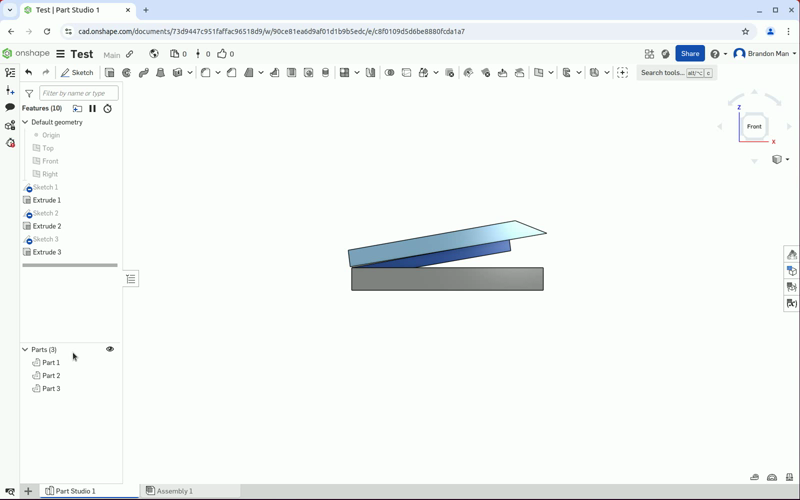
key(shift+p)
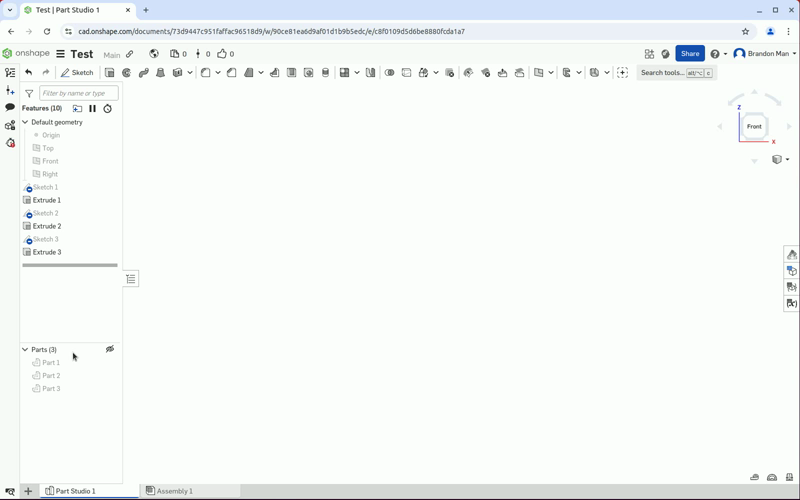
key(space)
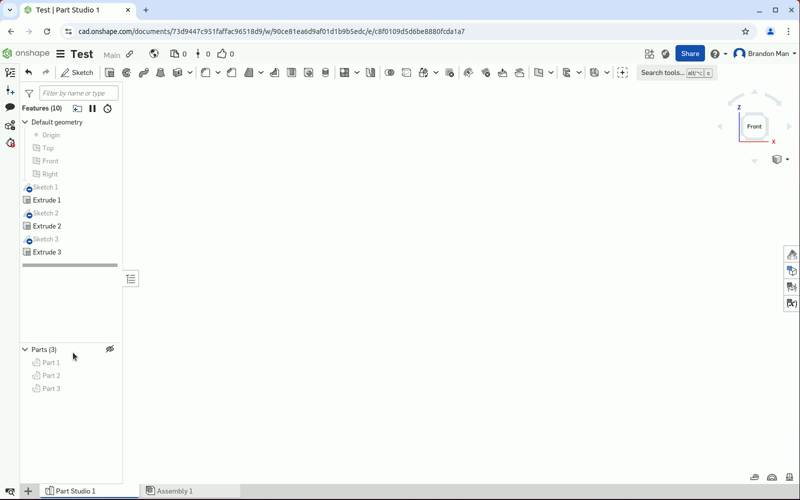
key_down(shift)
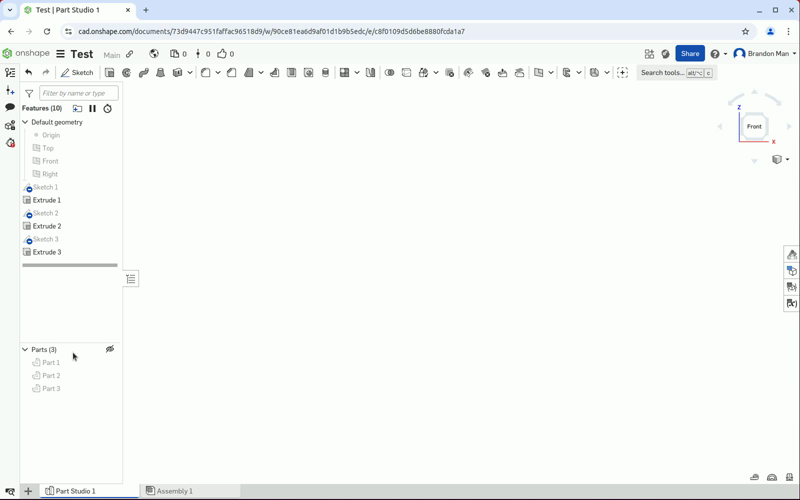
key(down)
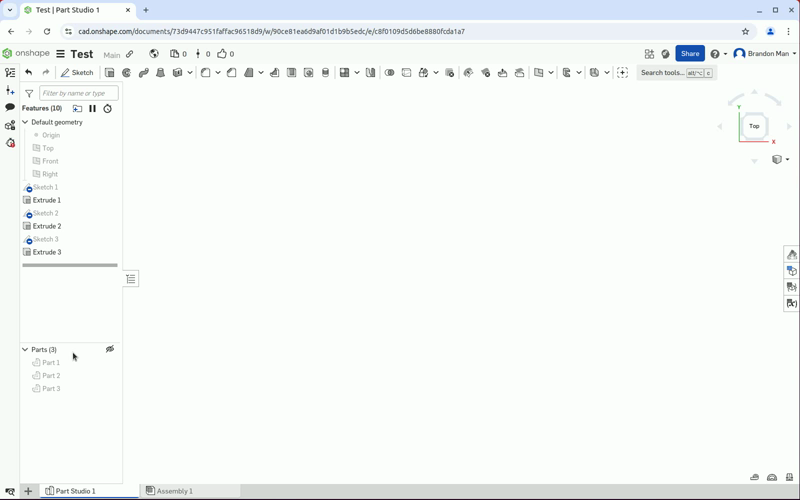
key_up(shift)
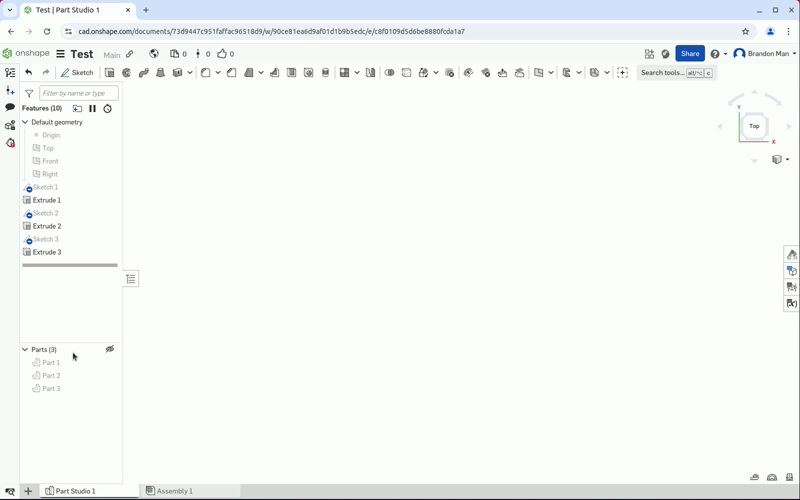
mouse_move(73, 352)
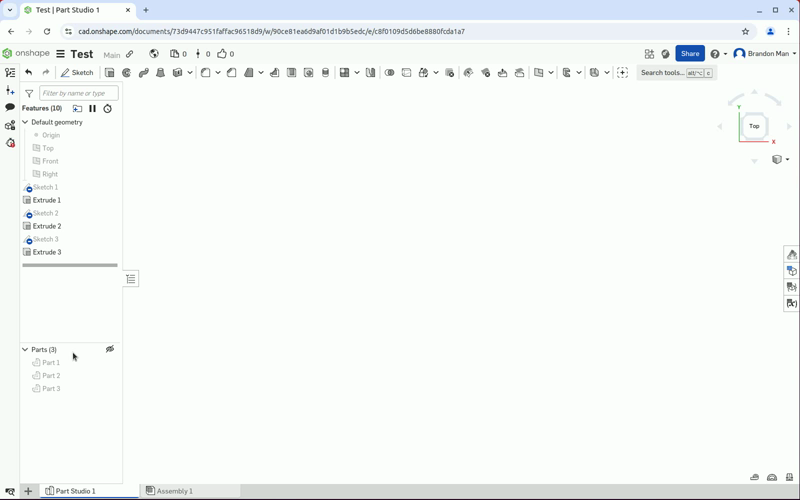
key(shift+y)
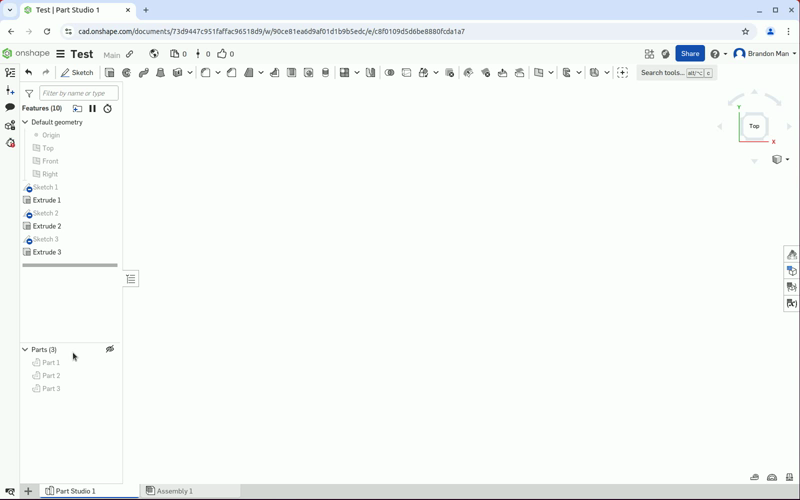
key(shift+s)
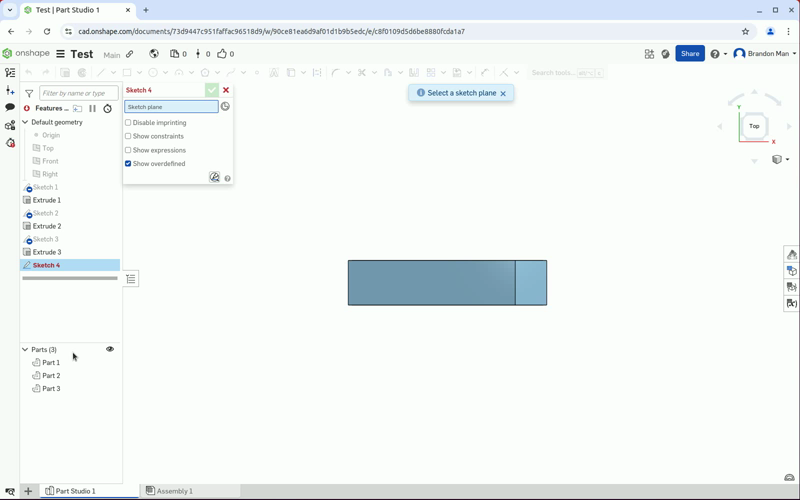
mouse_move(73, 150)
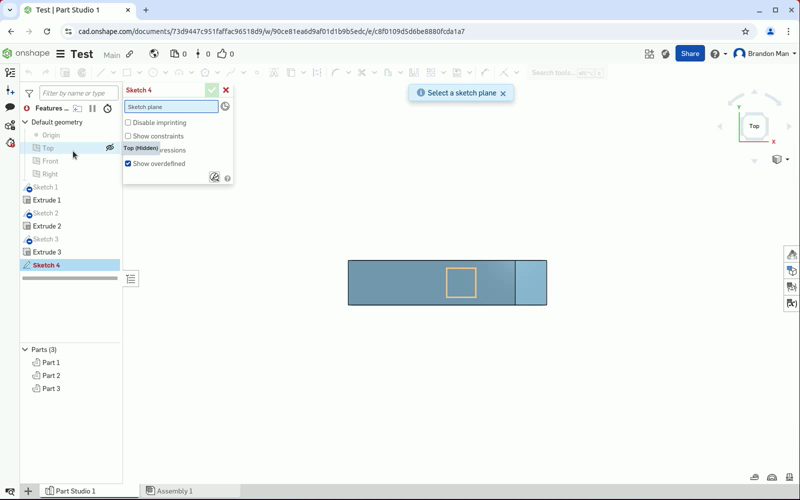
click(73, 150)
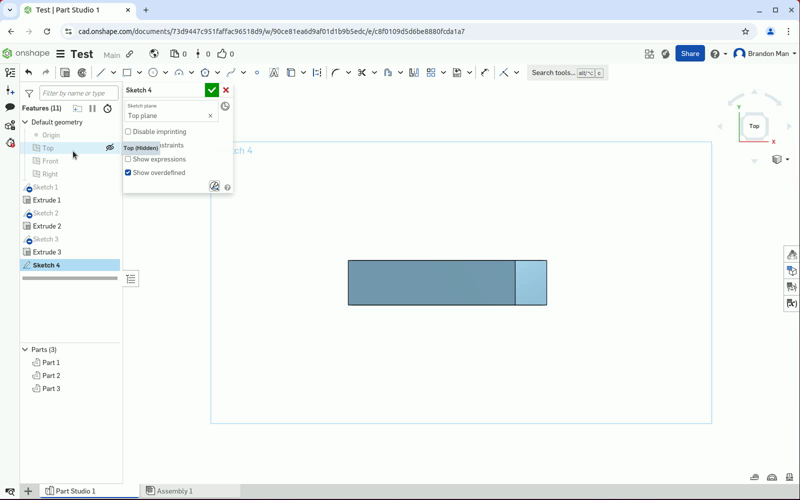
mouse_move(73, 352)
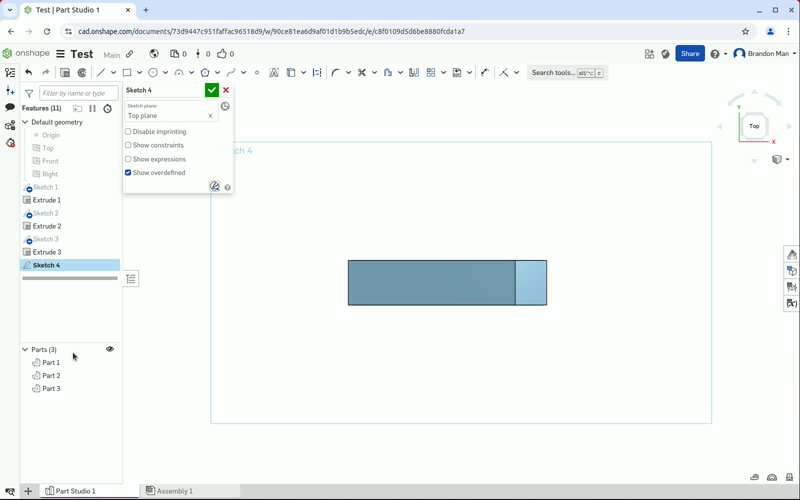
key(y)
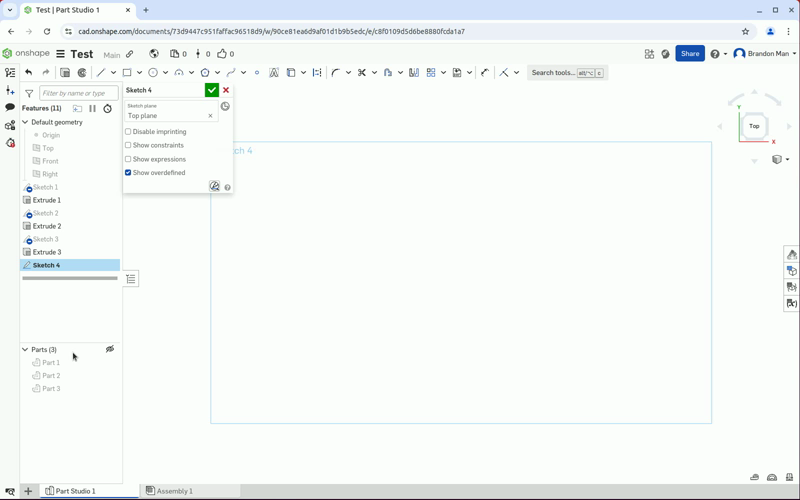
key(l)
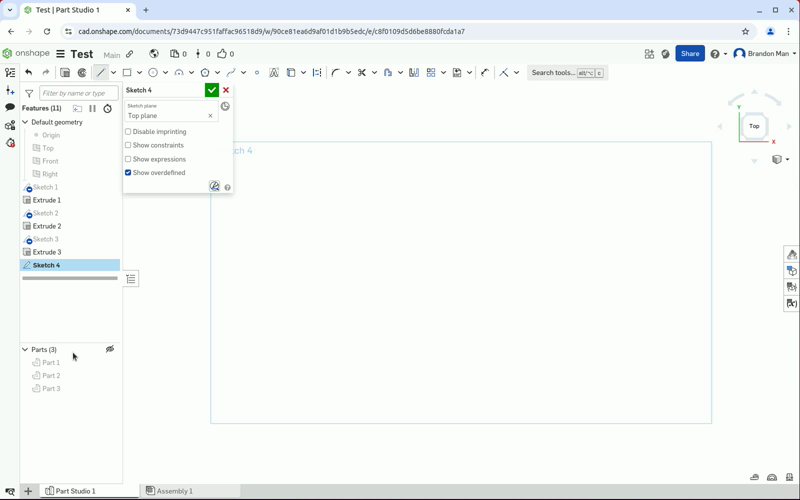
key_down(shift)
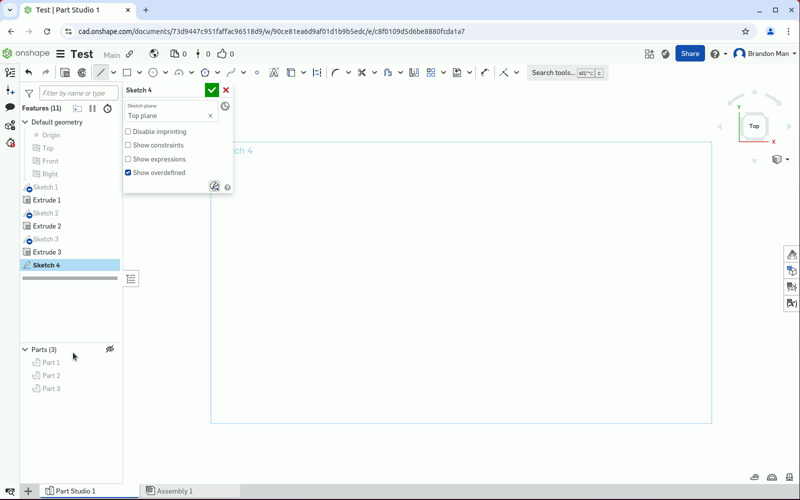
mouse_move(484, 303)
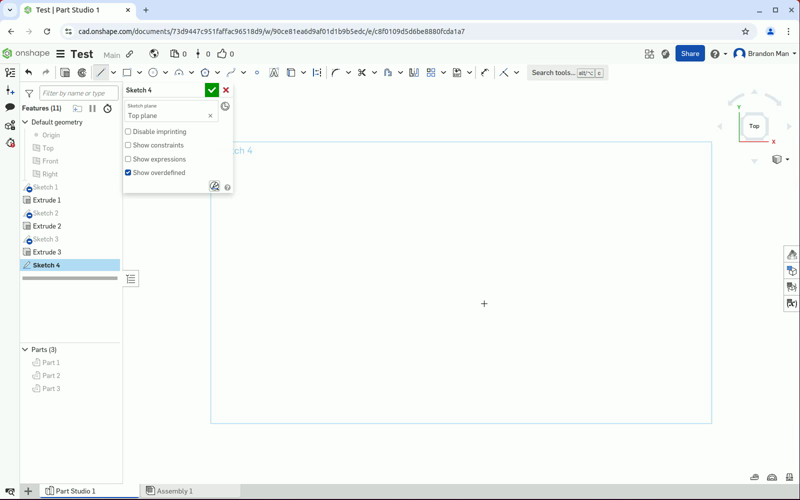
click(484, 303)
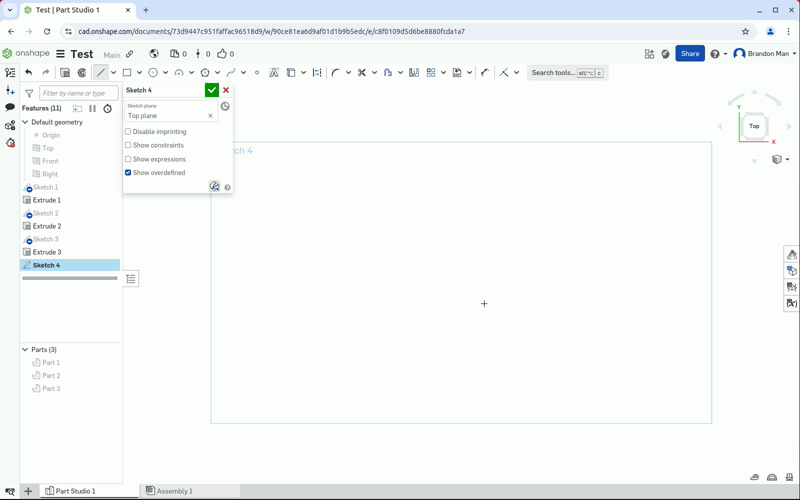
key_up(shift)
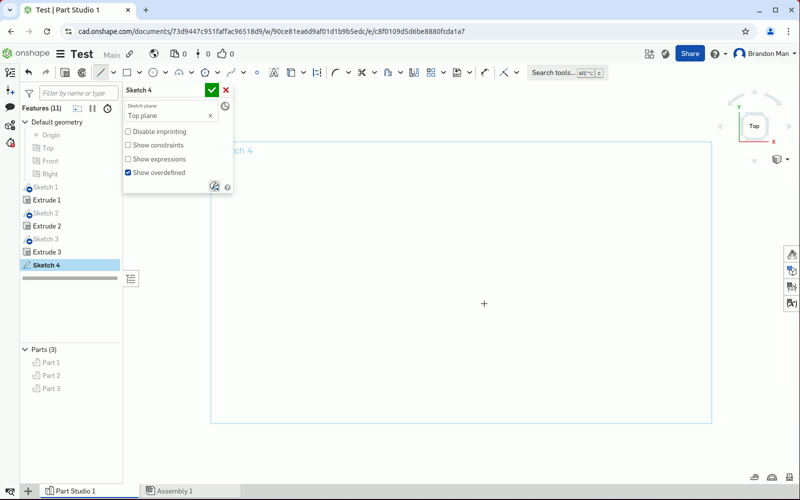
key_down(shift)
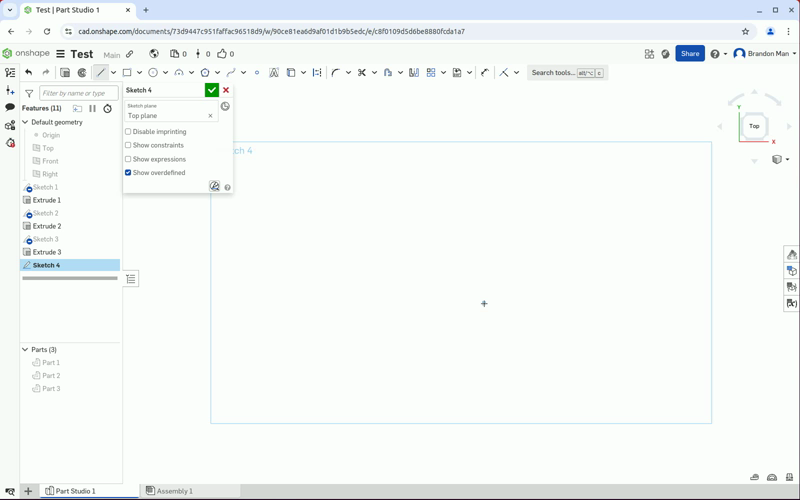
mouse_move(514, 303)
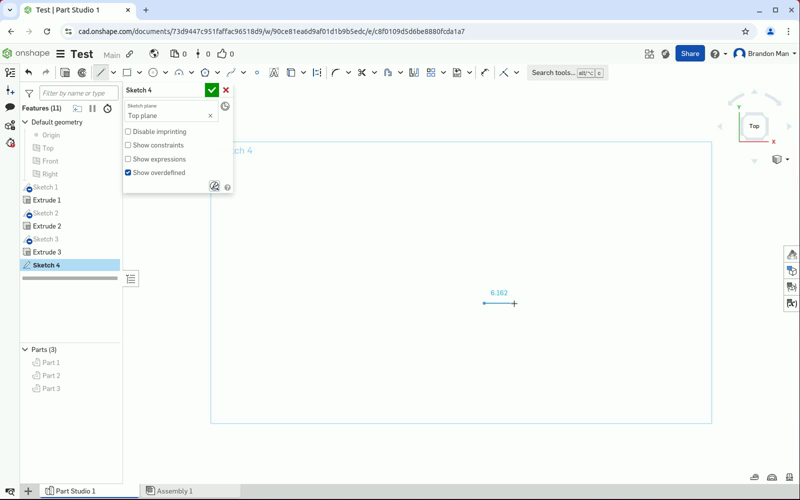
mouse_move(502, 282)
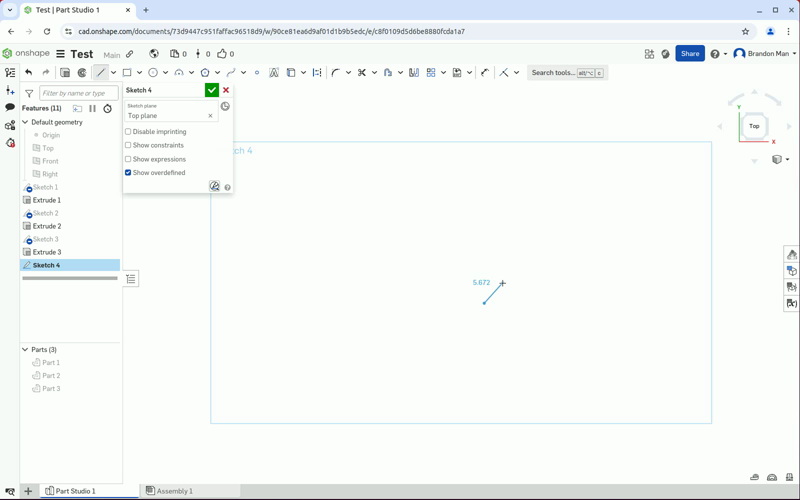
click(502, 282)
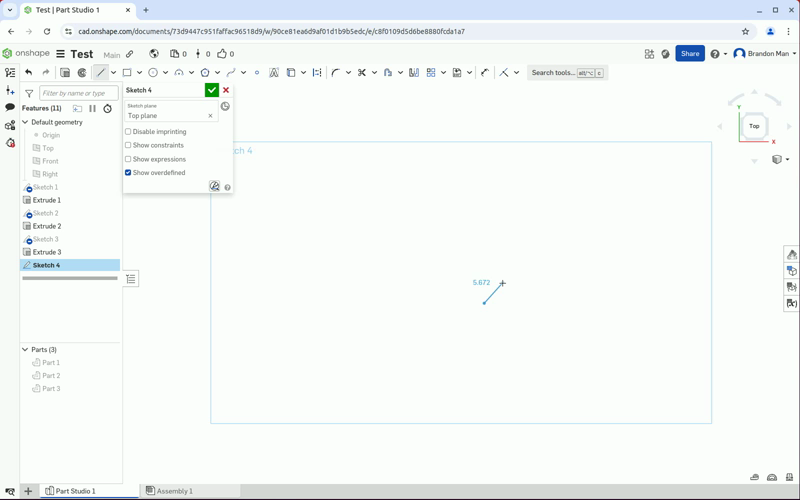
key_up(shift)
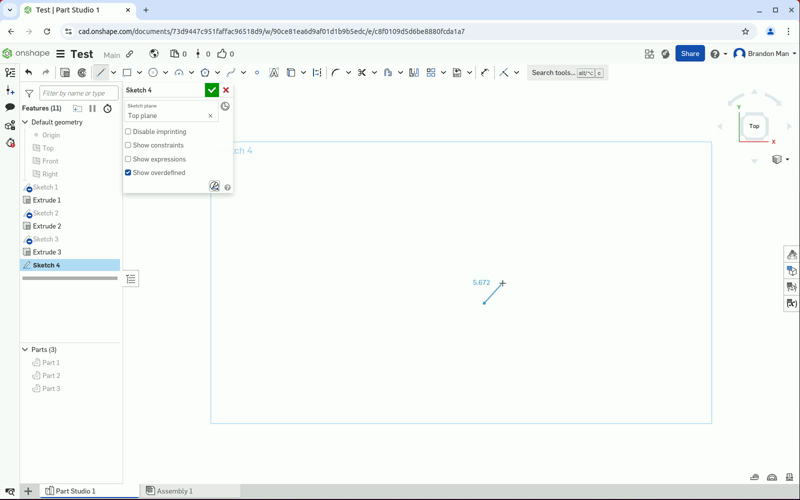
key_down(shift)
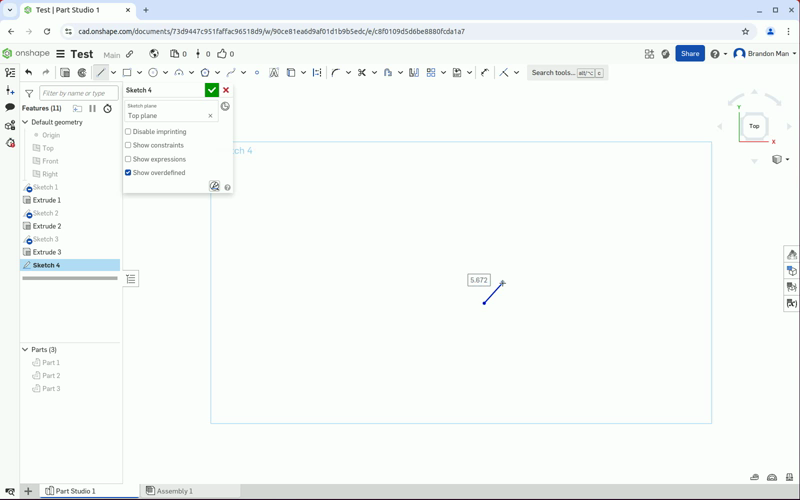
mouse_move(532, 282)
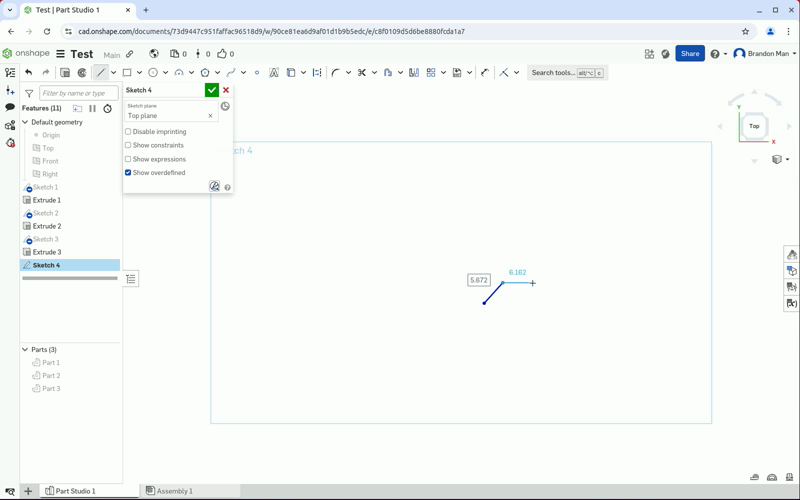
mouse_move(485, 263)
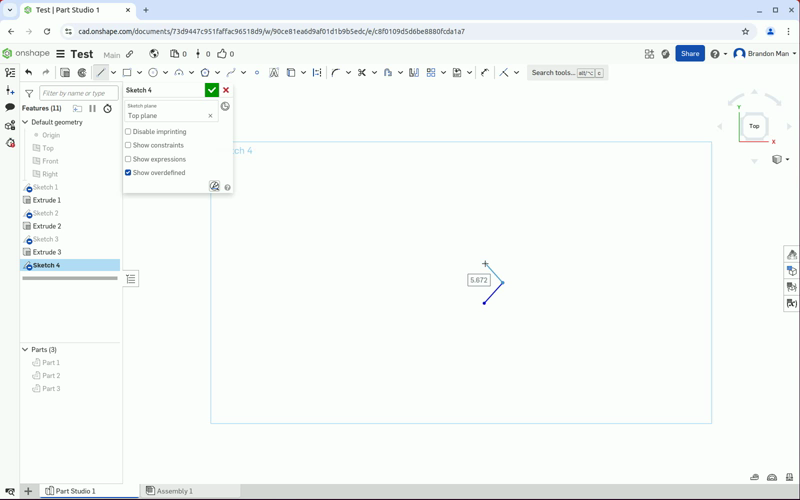
click(485, 263)
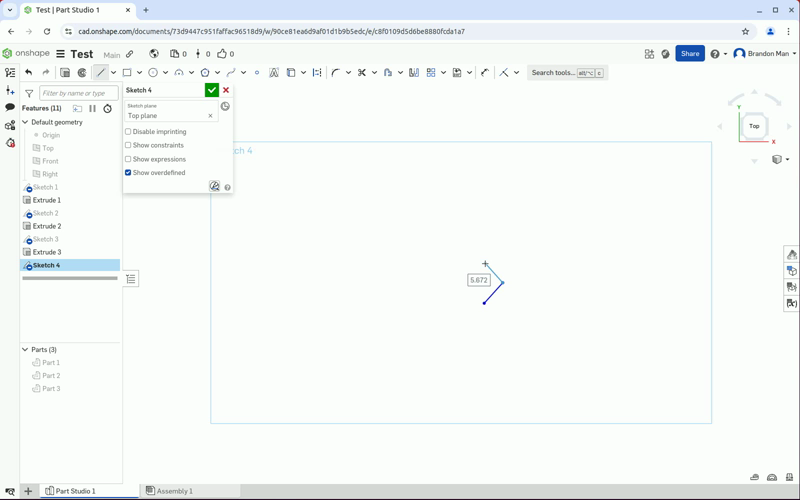
key_up(shift)
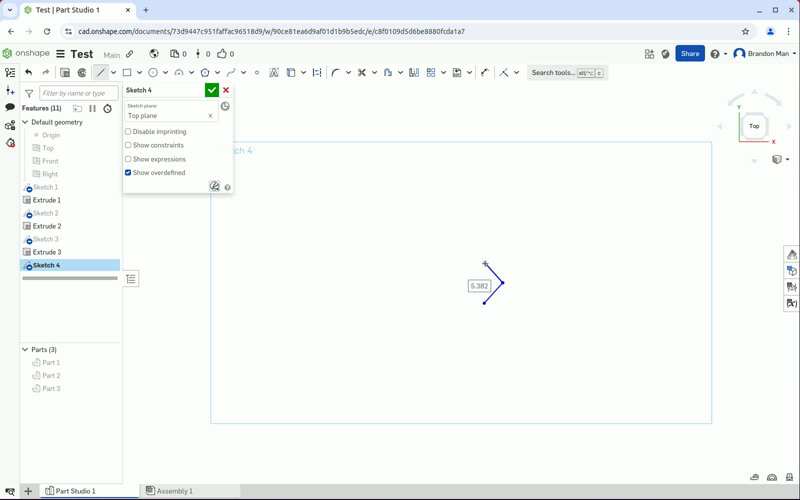
mouse_move(515, 263)
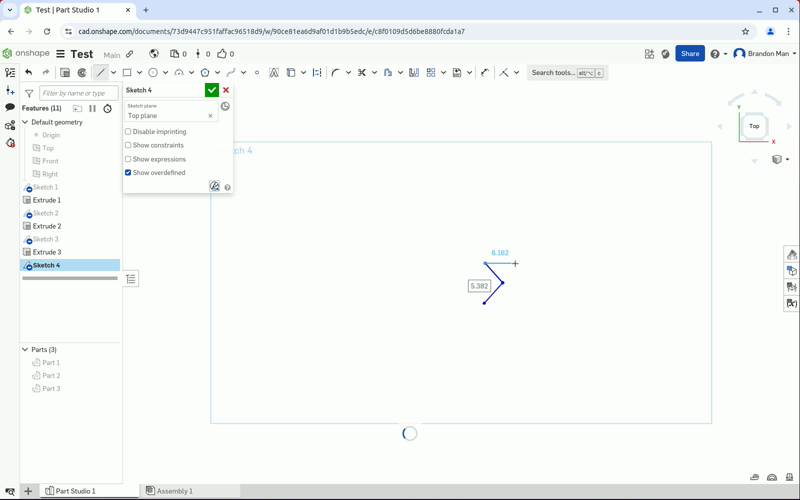
key_down(shift)
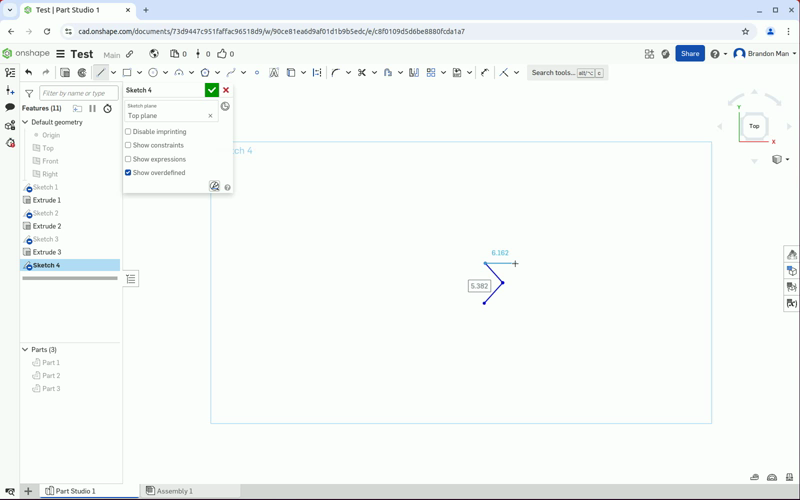
mouse_move(484, 303)
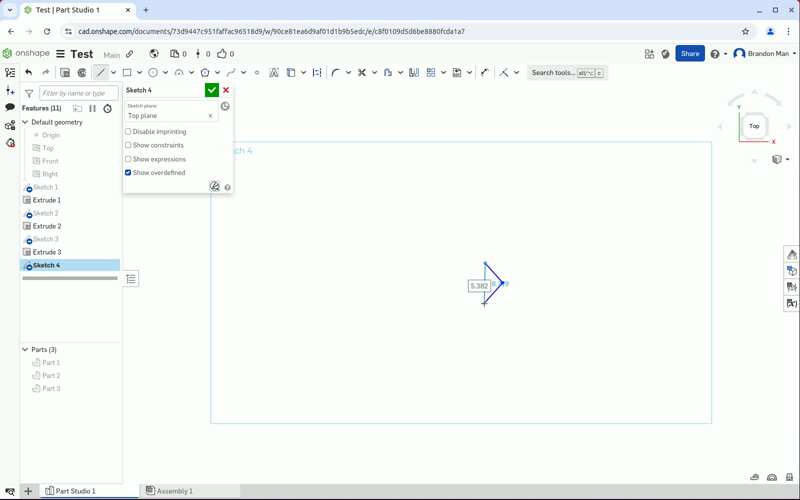
key_up(shift)
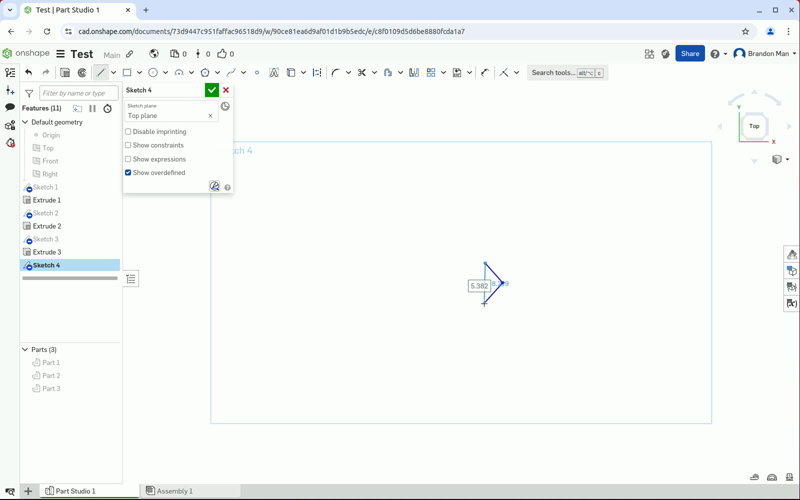
click(484, 303)
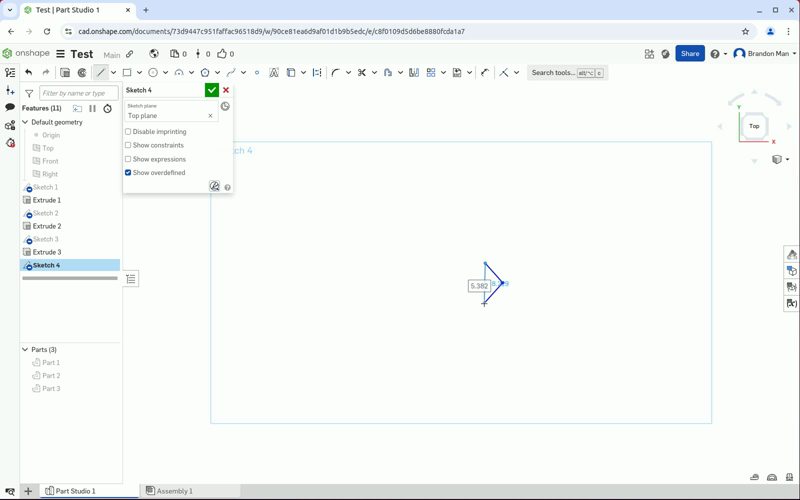
key(esc)
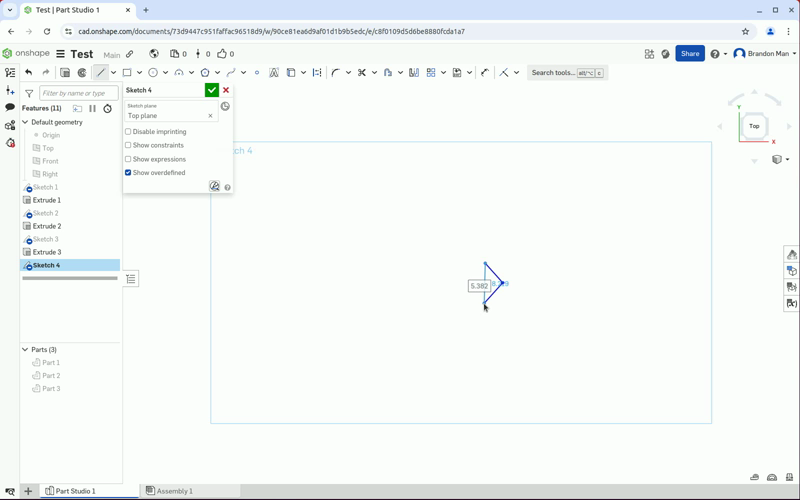
mouse_move(487, 270)
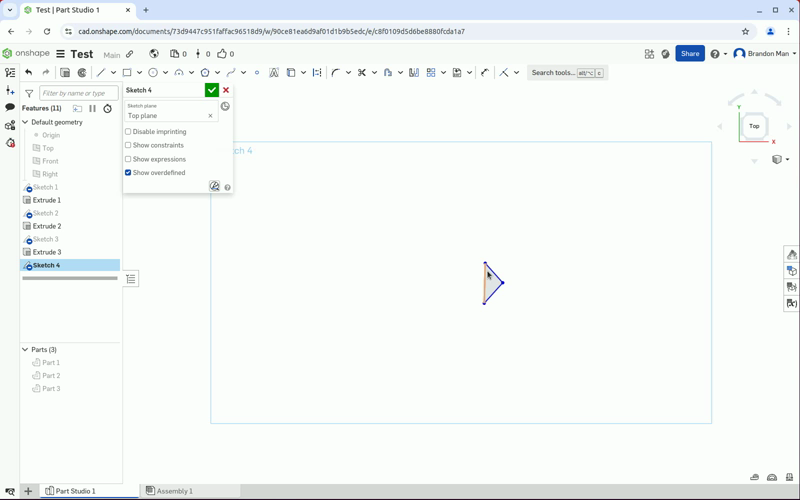
scroll(6)
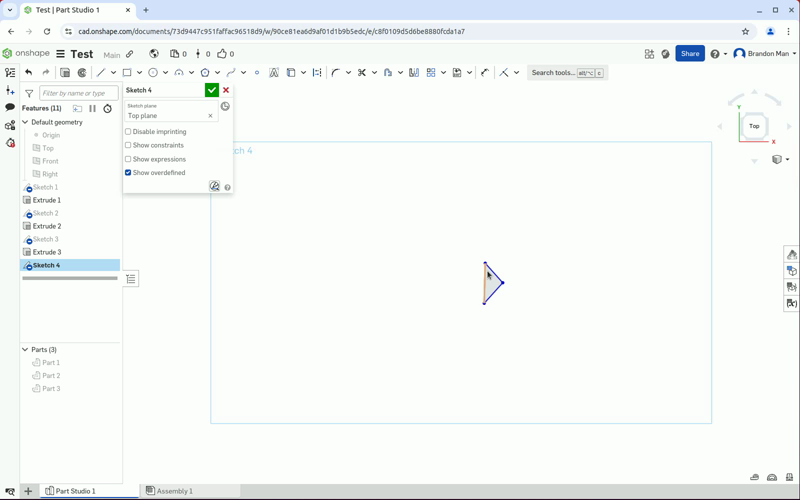
scroll(6)
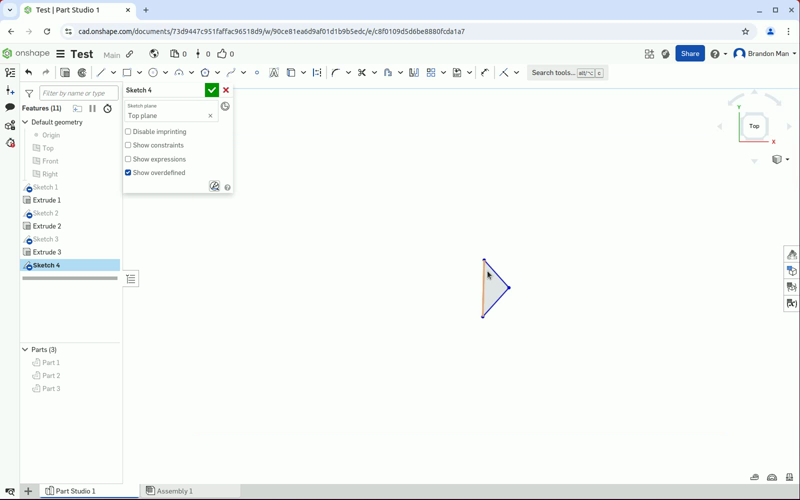
scroll(6)
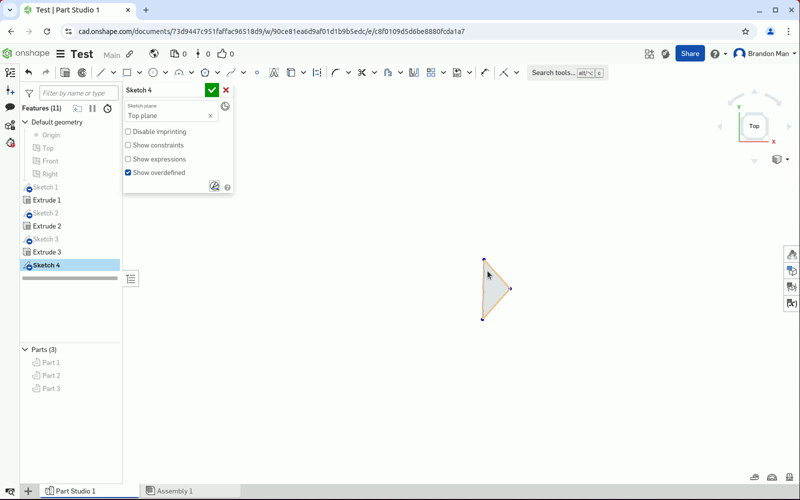
scroll(6)
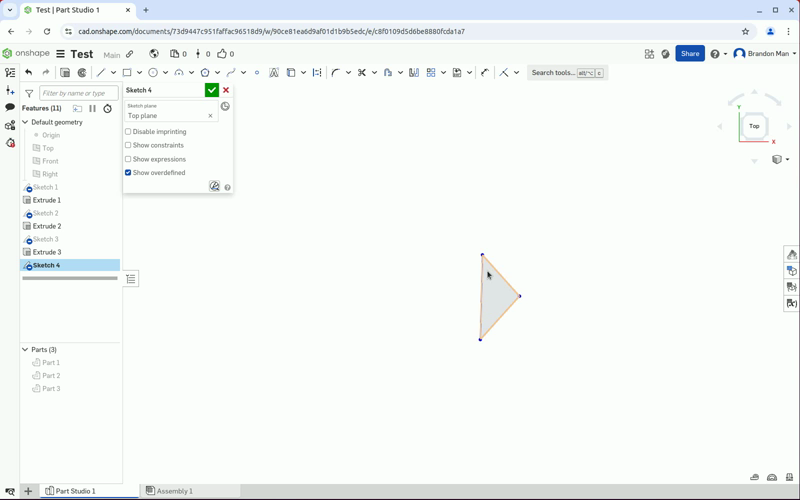
scroll(6)
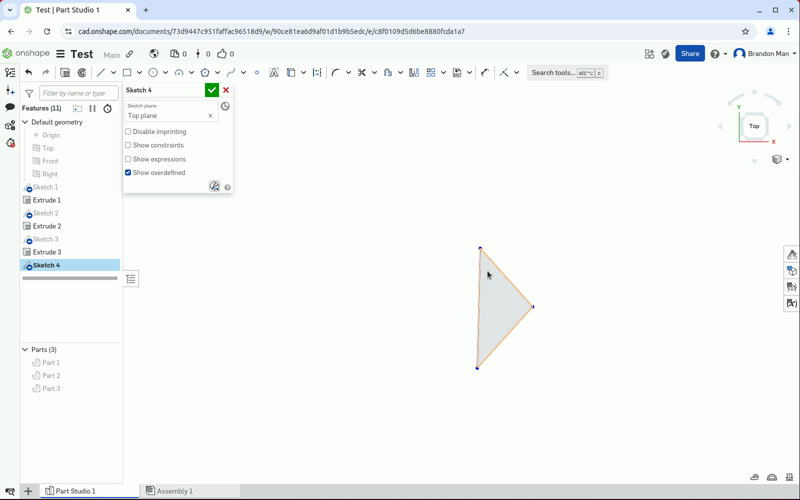
scroll(6)
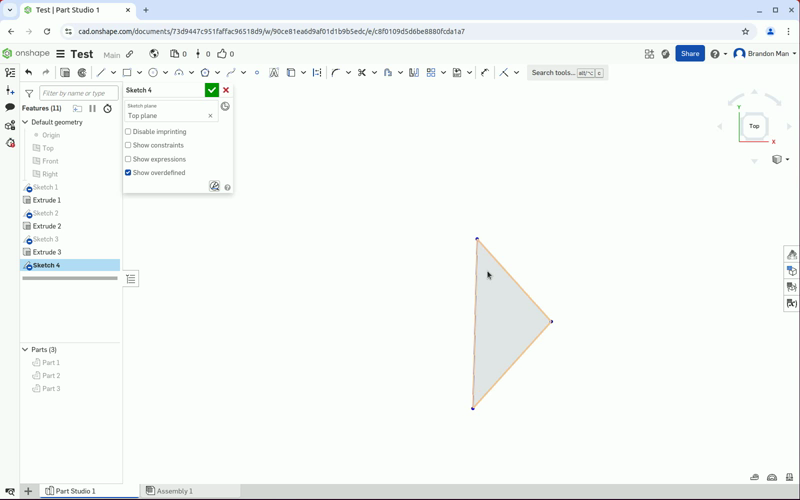
scroll(6)
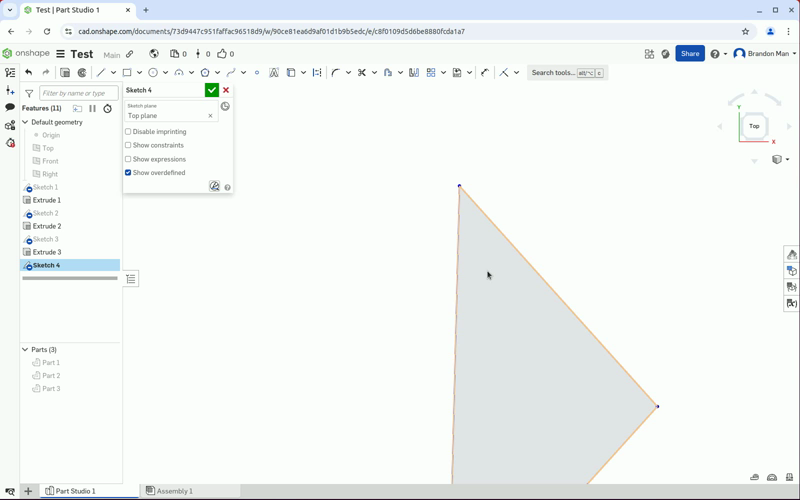
click(487, 270)
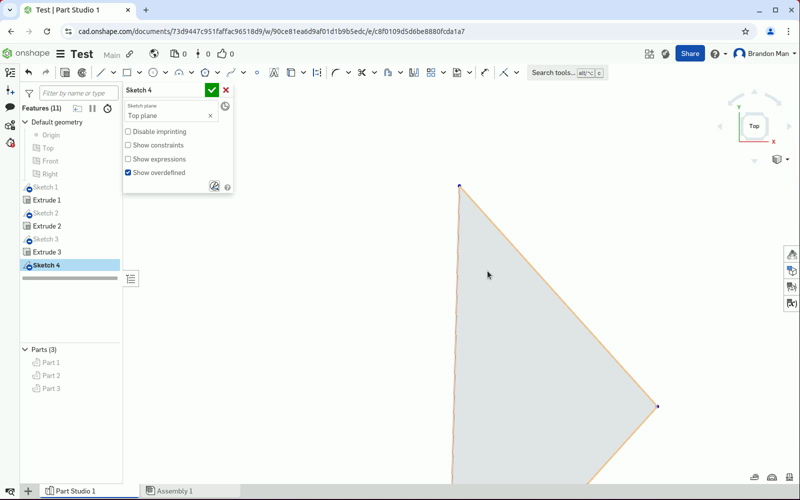
scroll(-6)
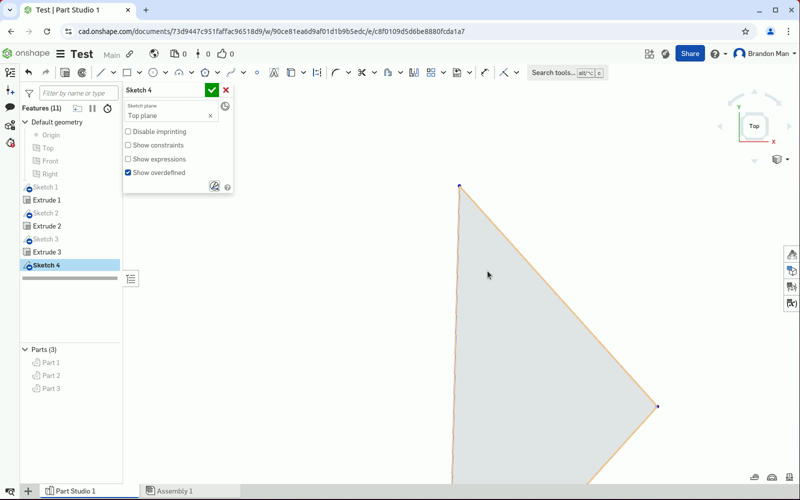
scroll(-6)
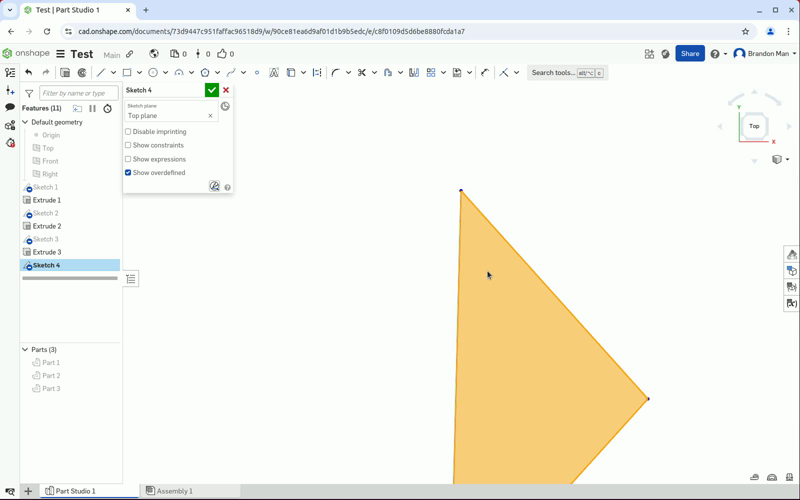
scroll(-6)
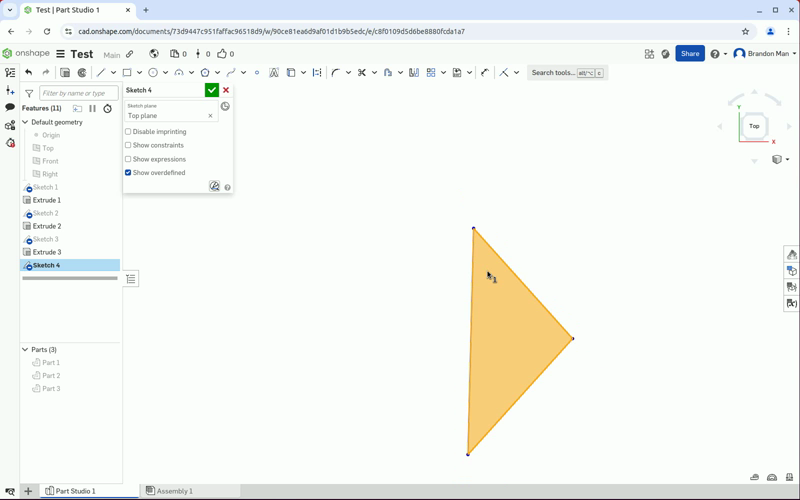
scroll(-6)
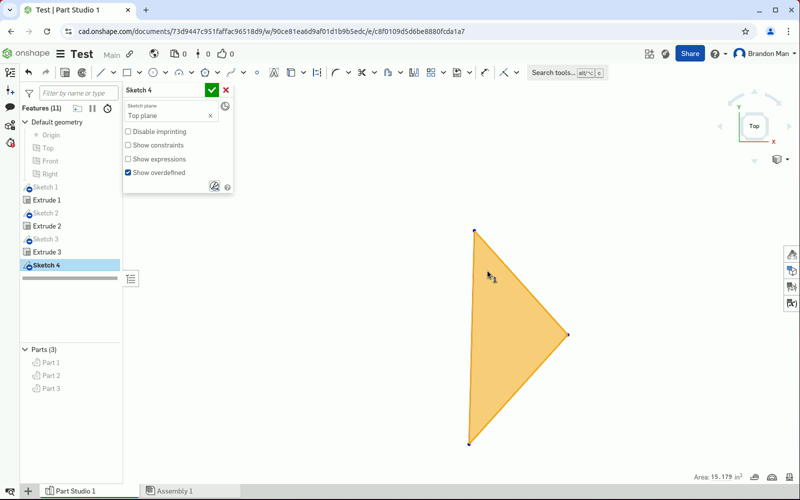
scroll(-6)
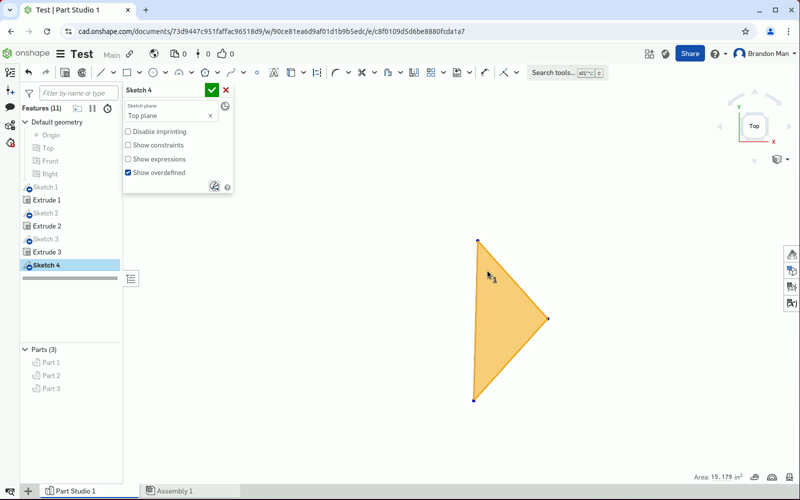
scroll(-6)
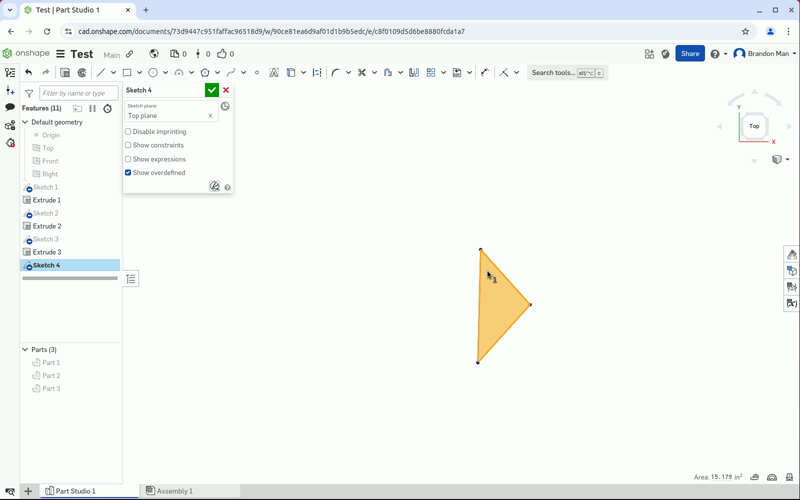
scroll(-6)
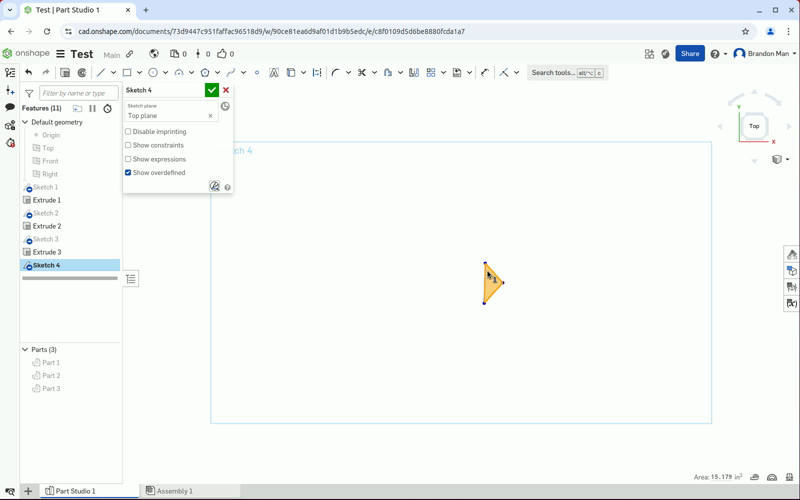
mouse_move(73, 352)
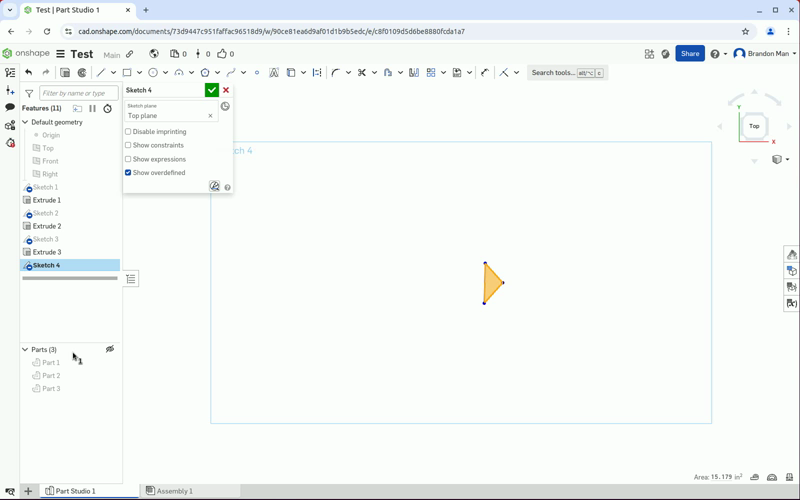
key(shift+y)
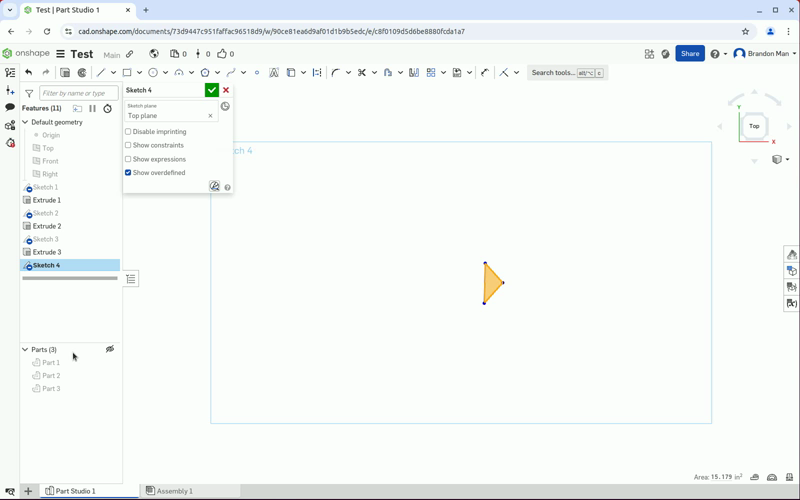
key(shift+e)
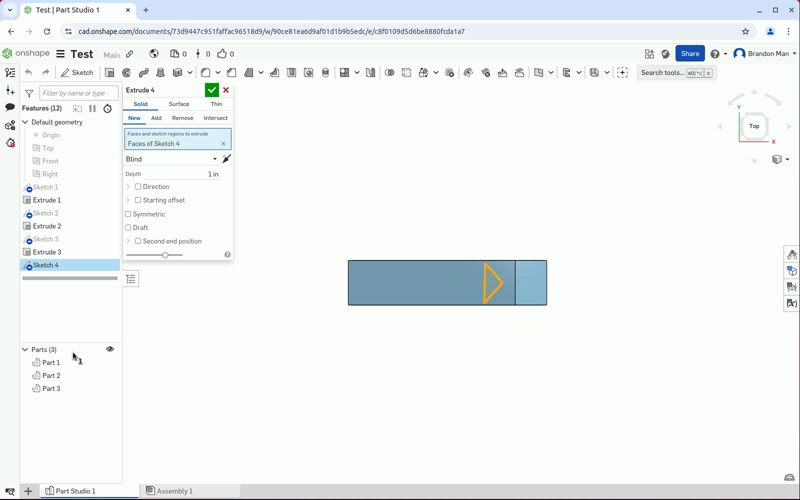
mouse_move(143, 106)
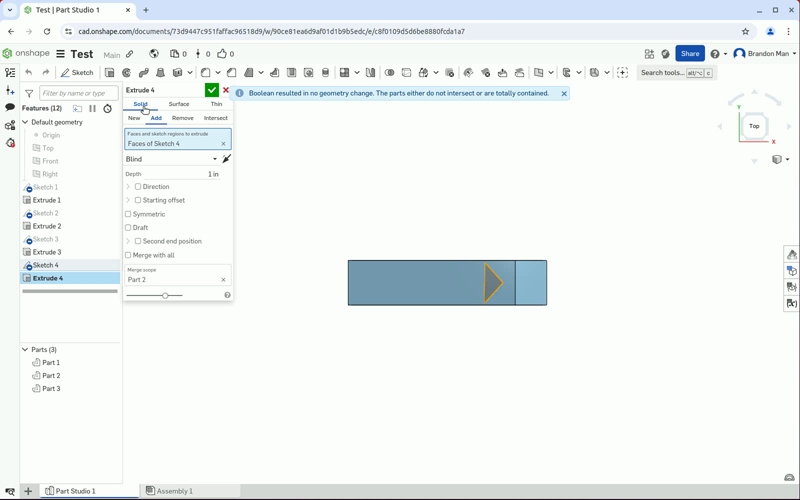
click(143, 106)
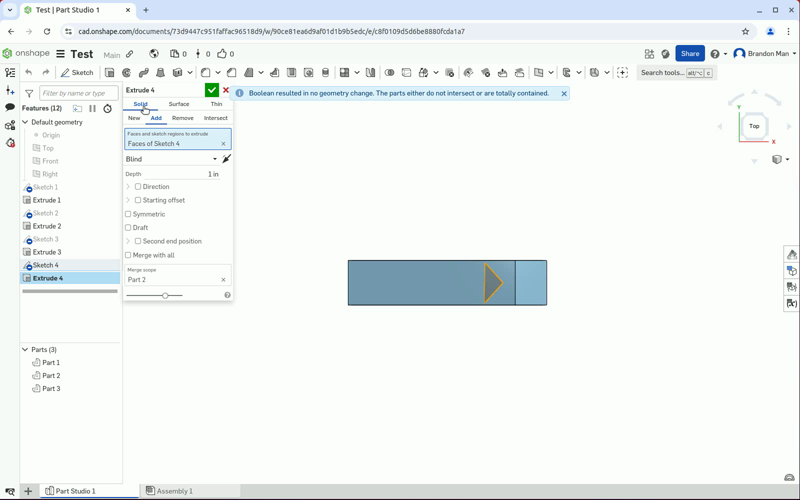
mouse_move(137, 120)
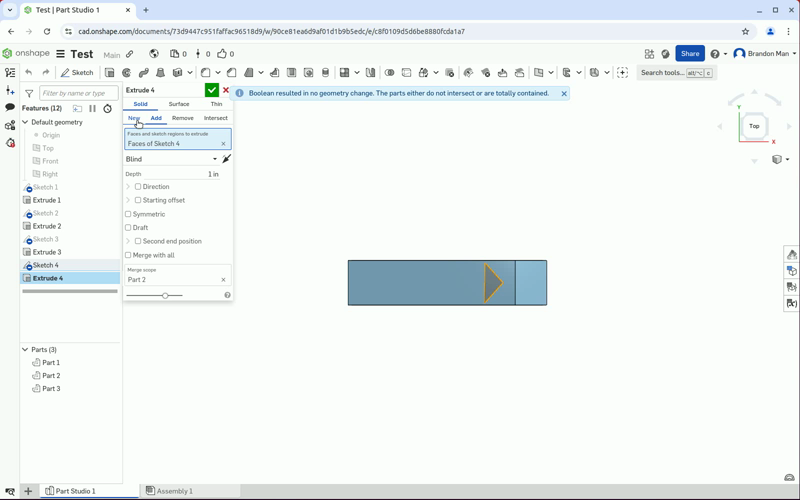
click(137, 120)
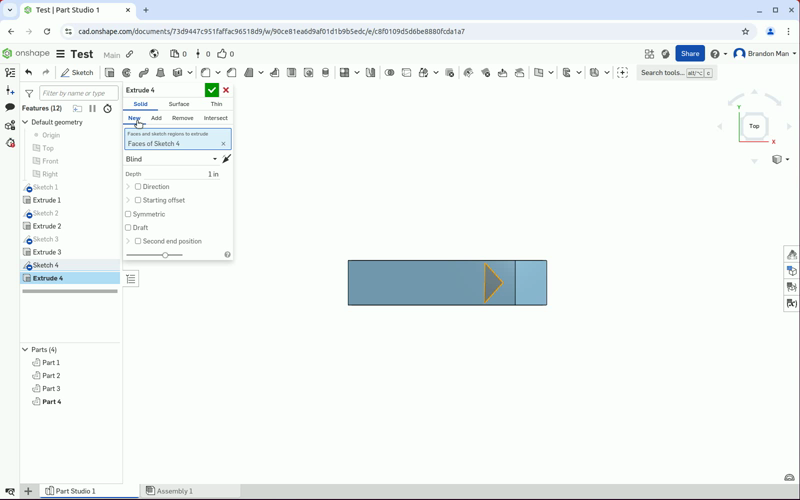
key(tab, 4)
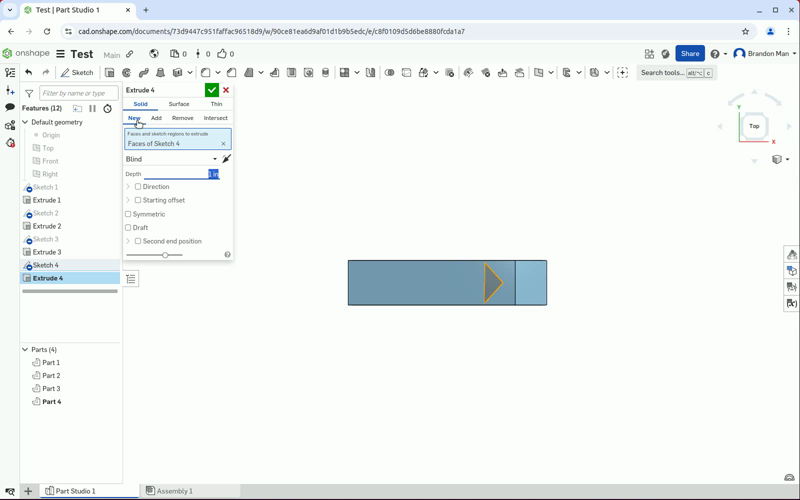
text(3.611)
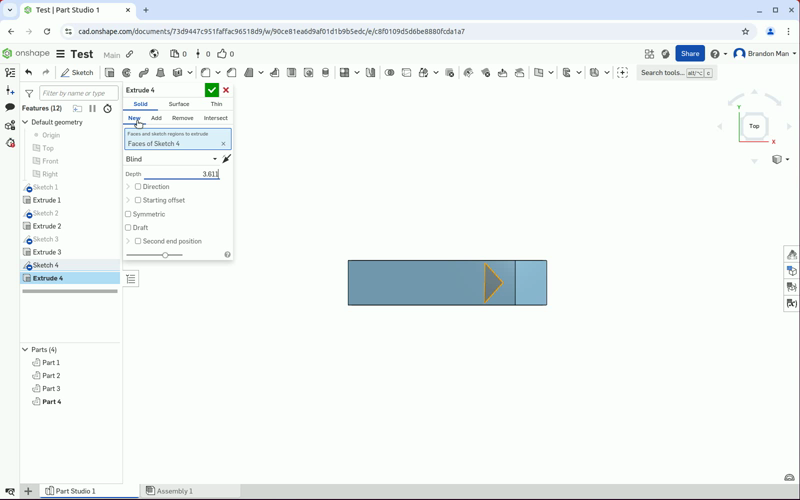
key(enter)
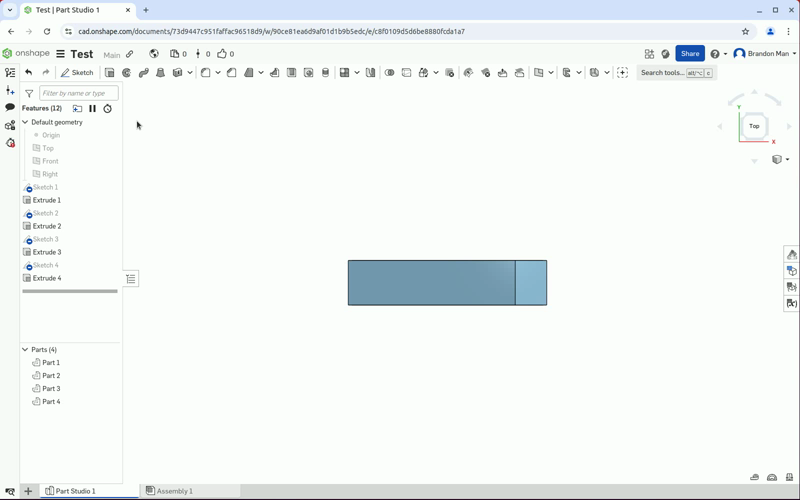
key(shift+h)
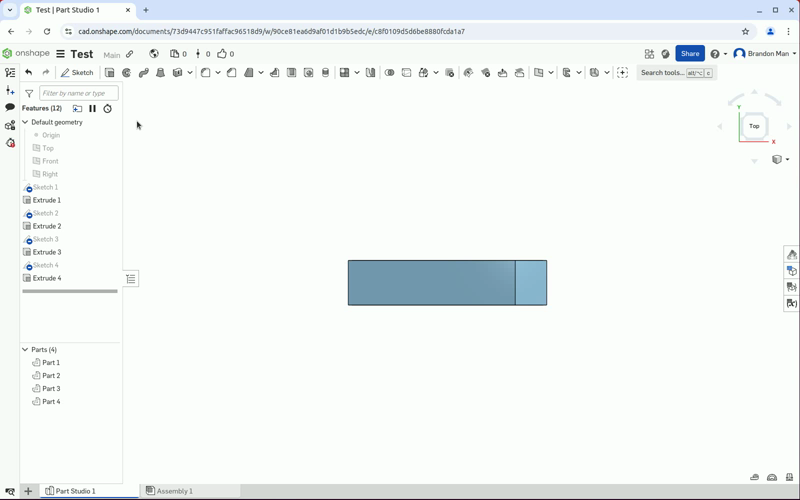
key(shift+h)
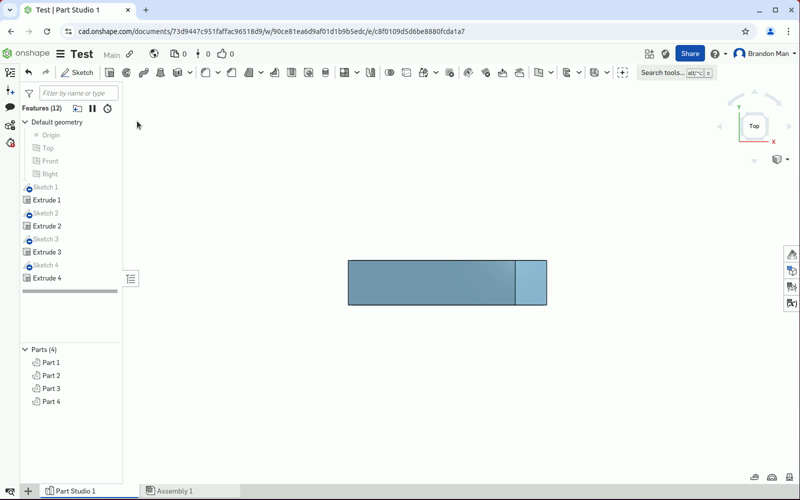
mouse_move(73, 189)
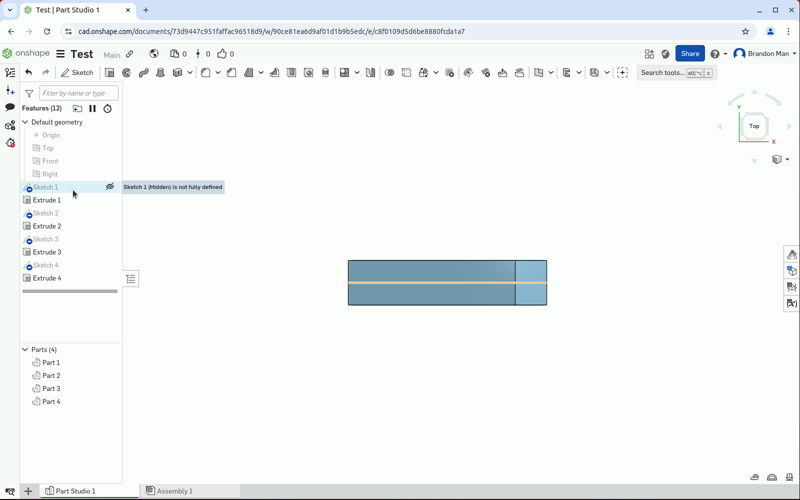
click(73, 189)
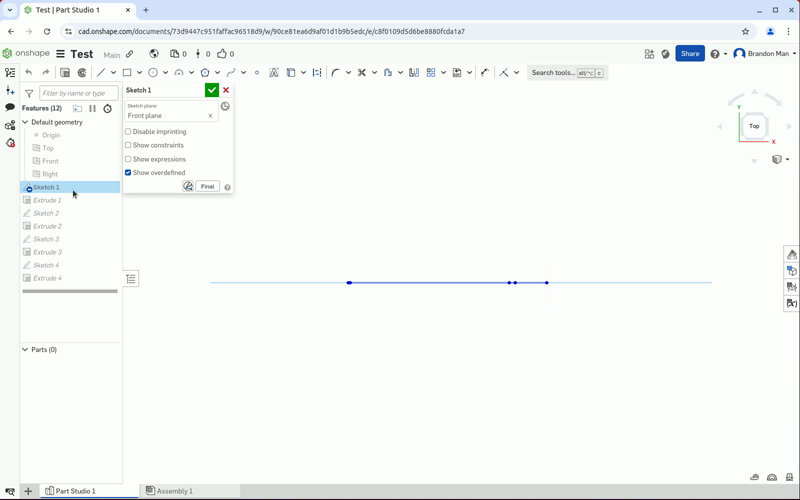
mouse_move(229, 92)
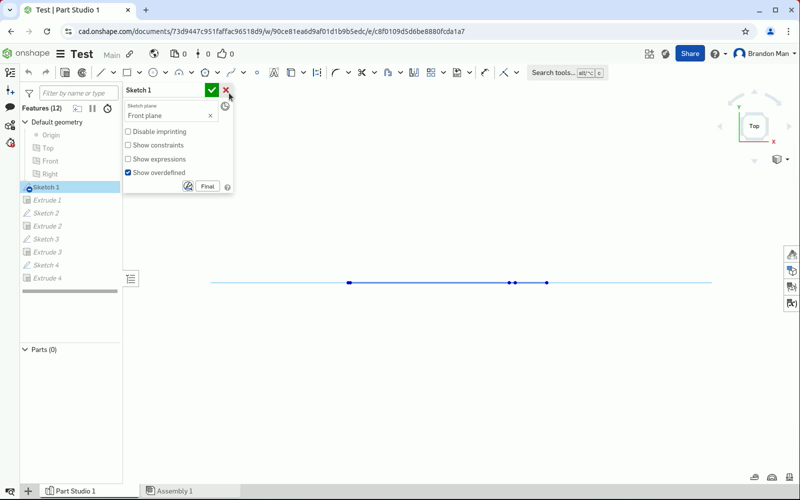
click(229, 92)
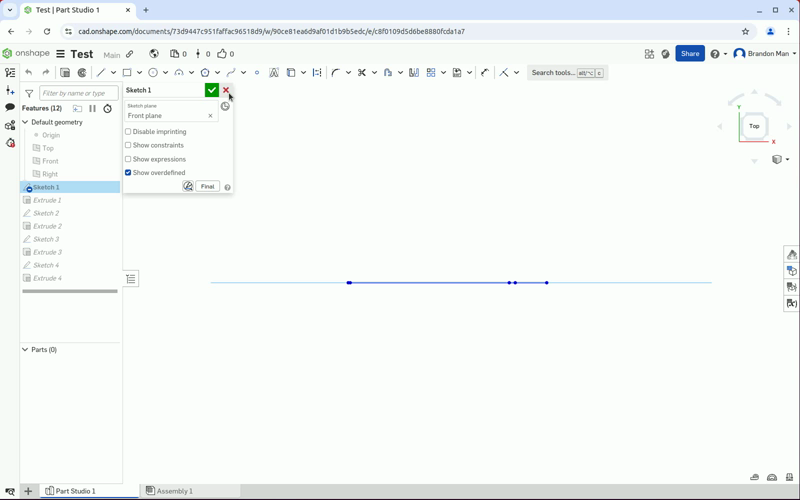
key(shift+s)
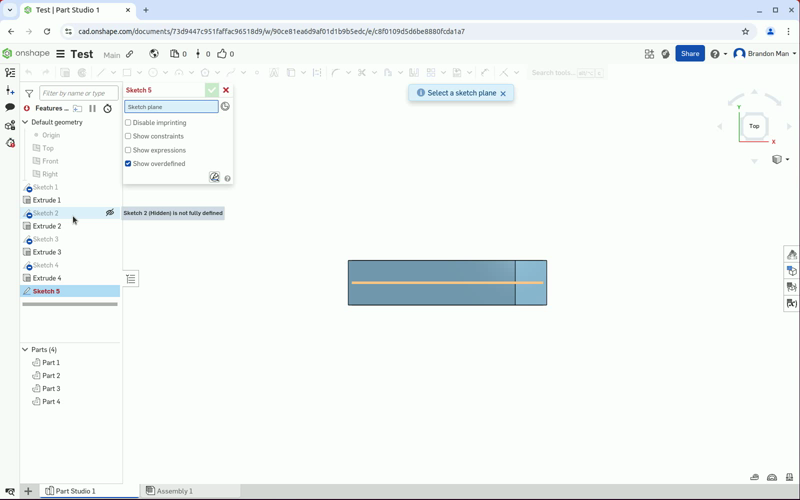
scroll(3)
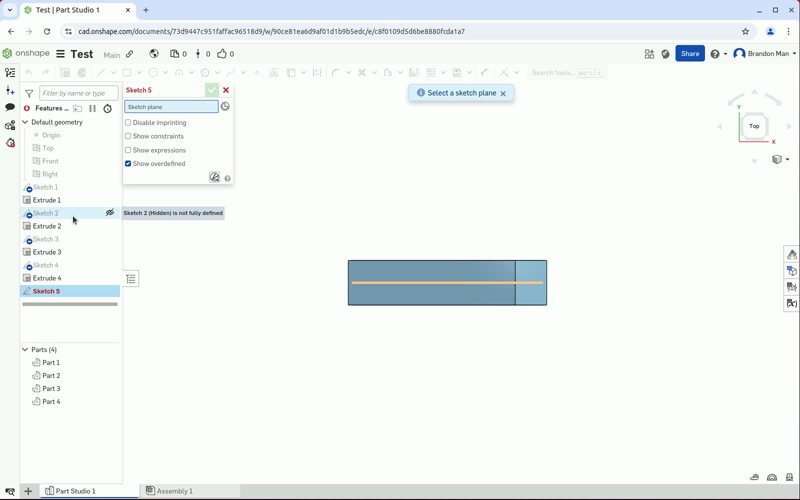
mouse_move(73, 150)
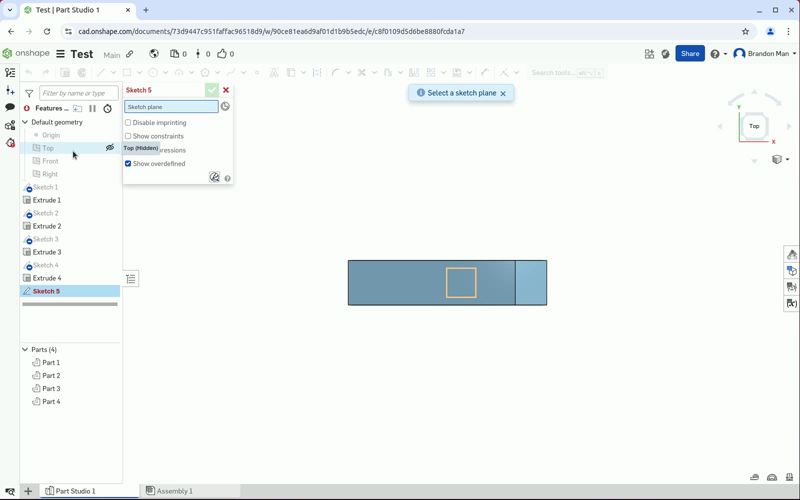
click(73, 150)
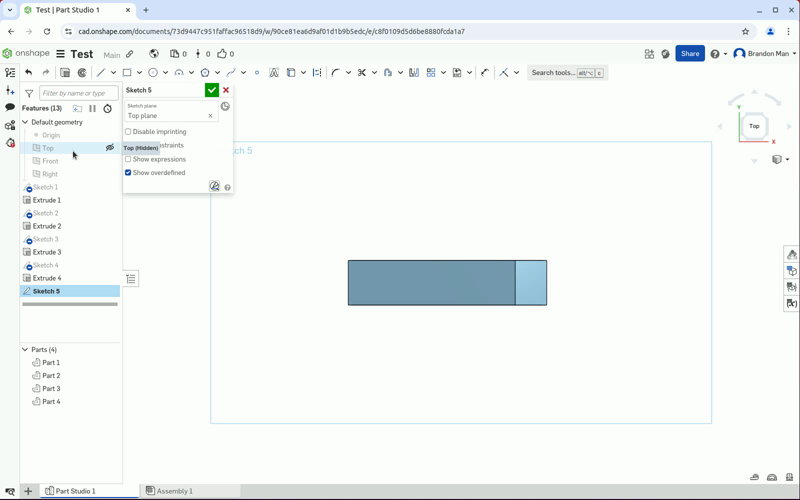
mouse_move(73, 352)
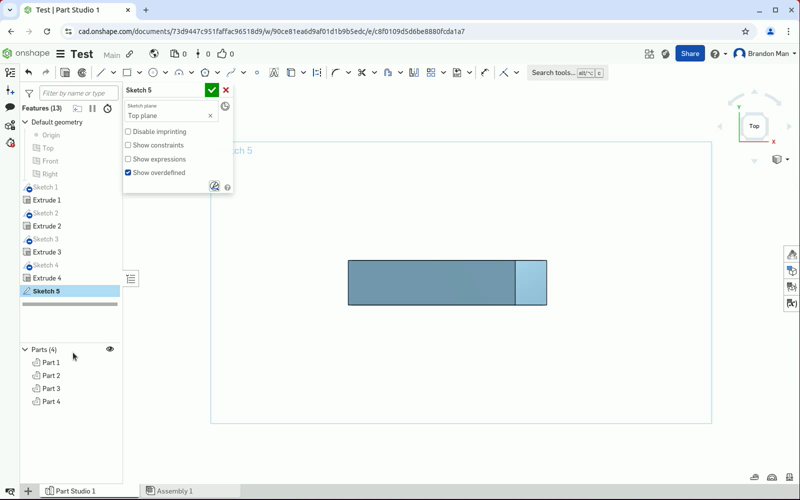
key(y)
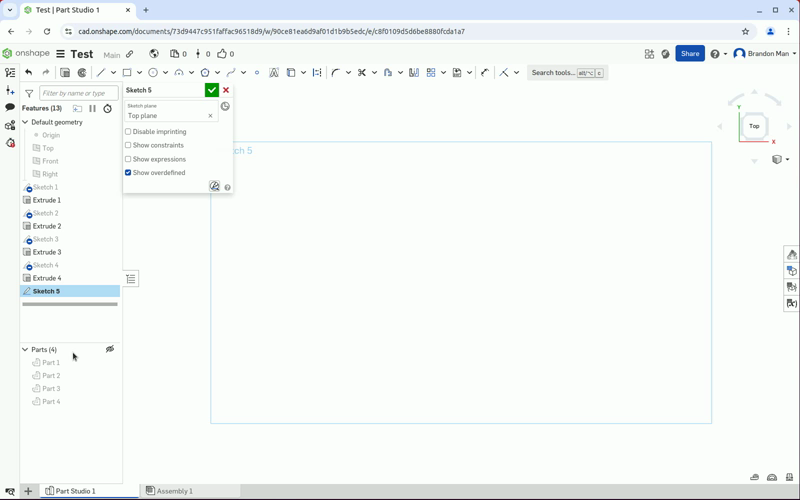
key(l)
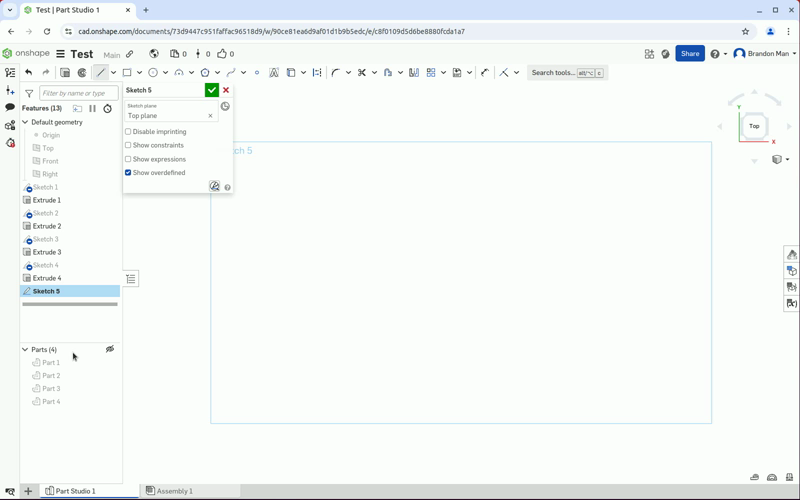
key_down(shift)
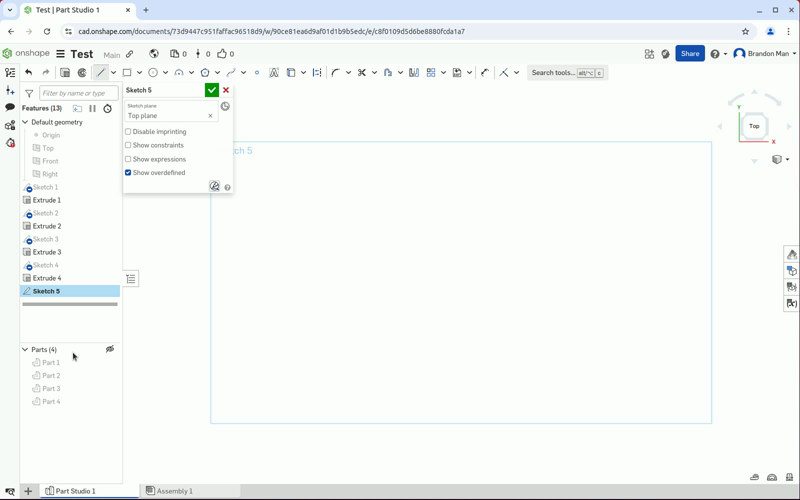
mouse_move(502, 282)
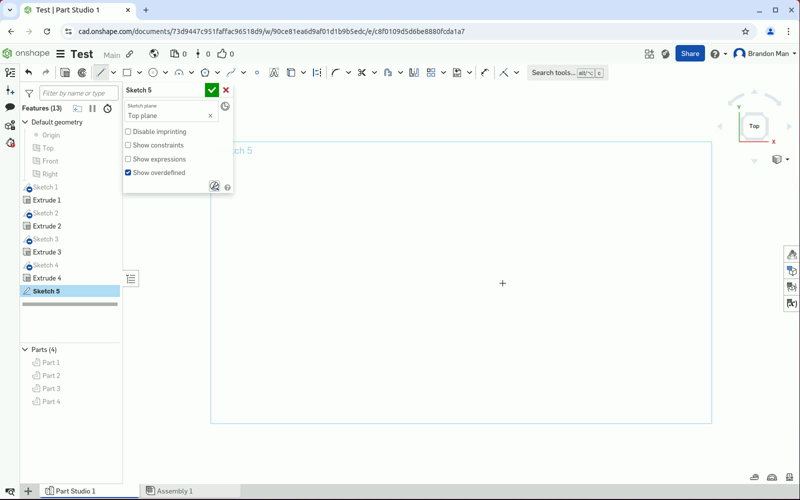
click(502, 282)
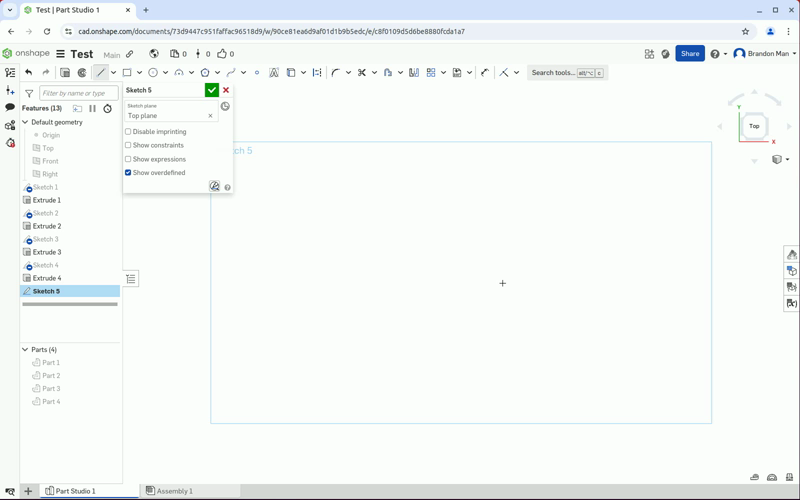
key_up(shift)
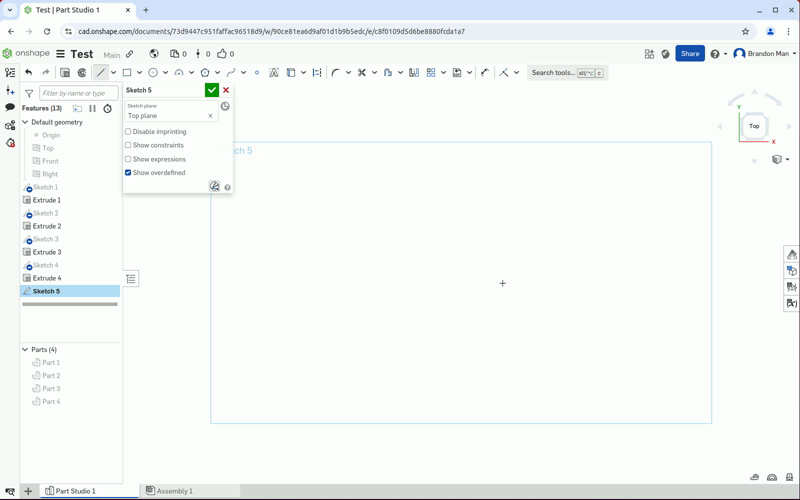
key_down(shift)
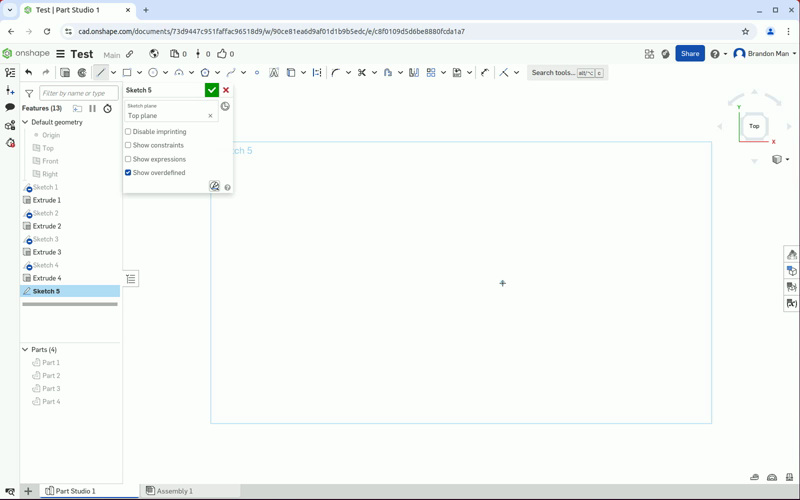
mouse_move(532, 282)
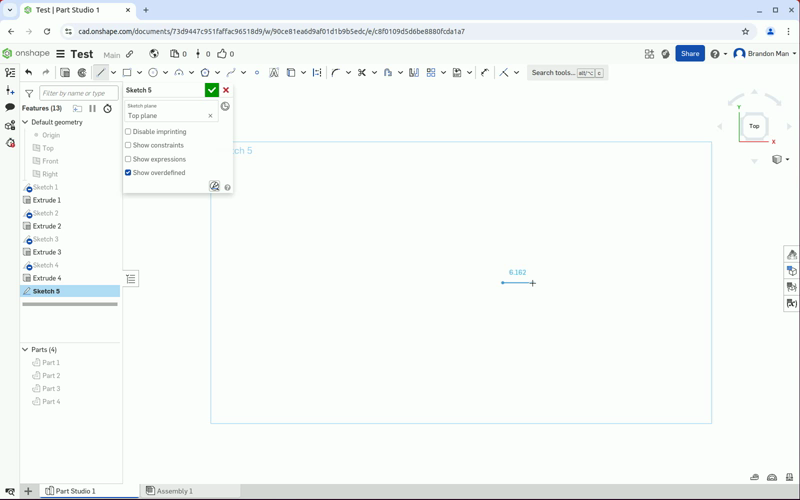
mouse_move(521, 303)
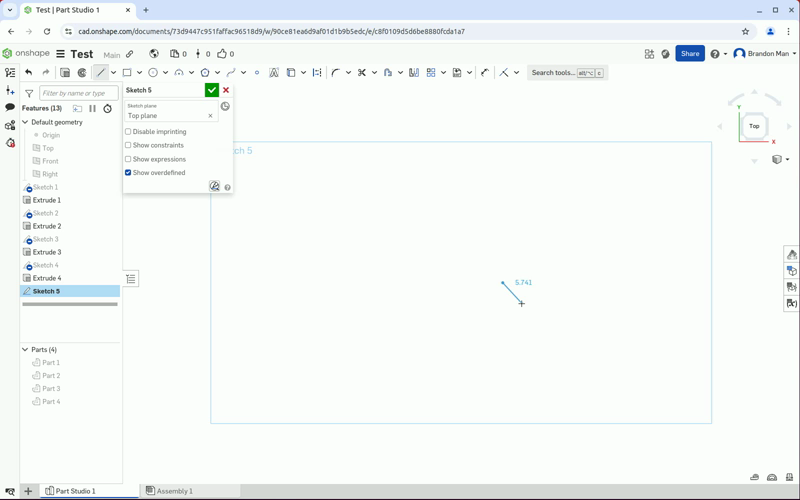
click(521, 303)
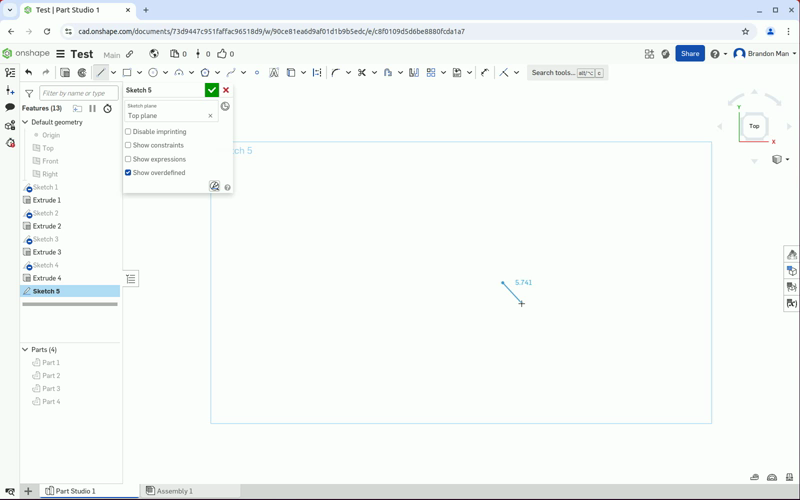
key_up(shift)
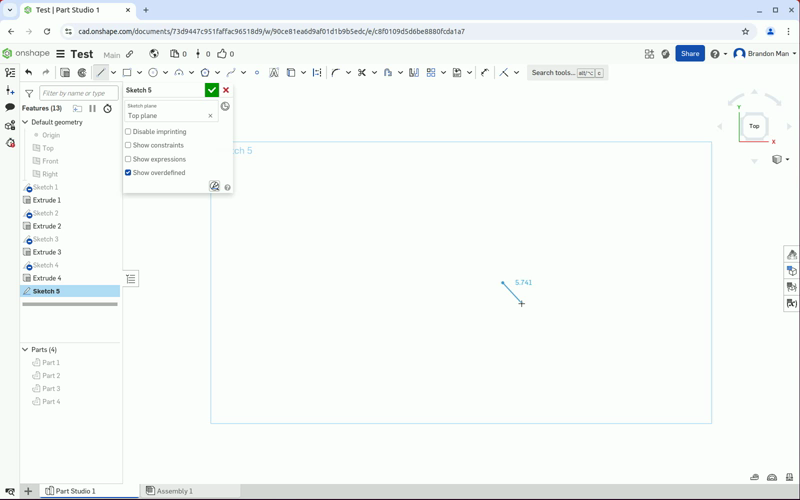
key_down(shift)
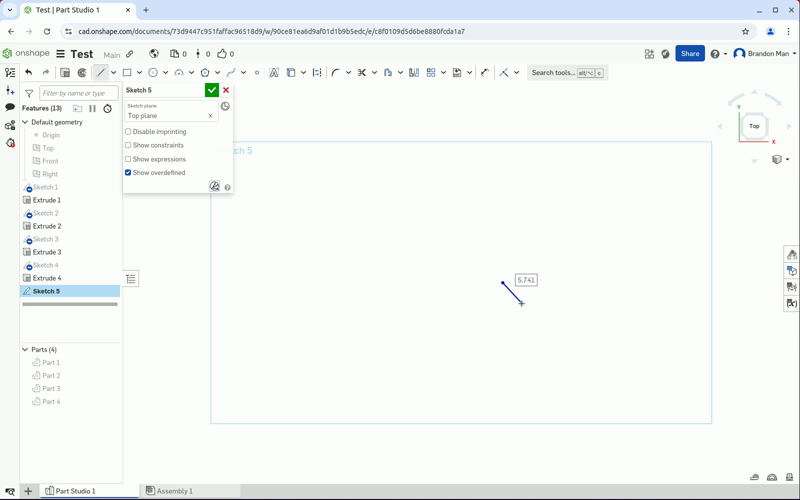
mouse_move(551, 303)
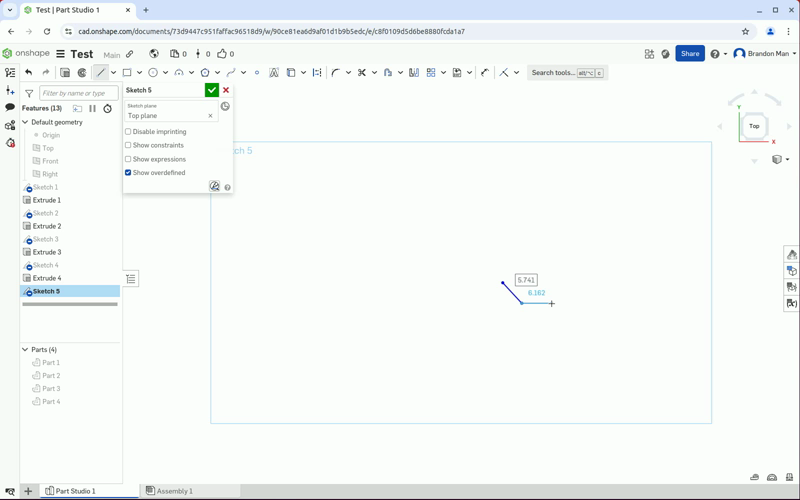
mouse_move(522, 261)
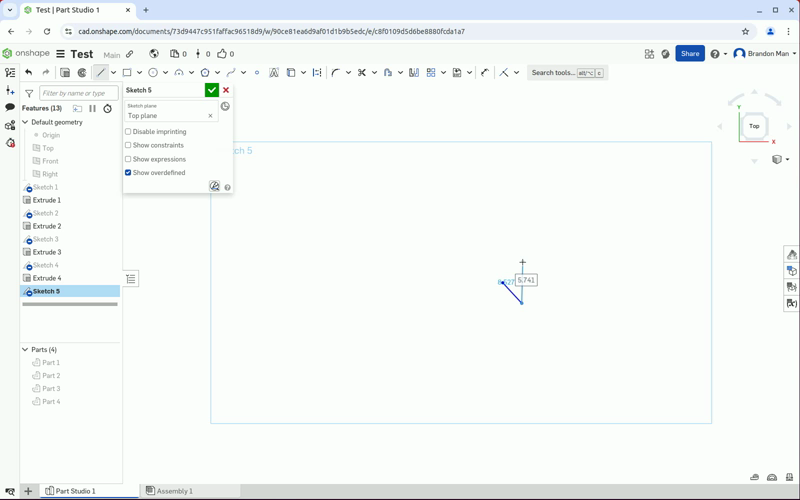
click(522, 261)
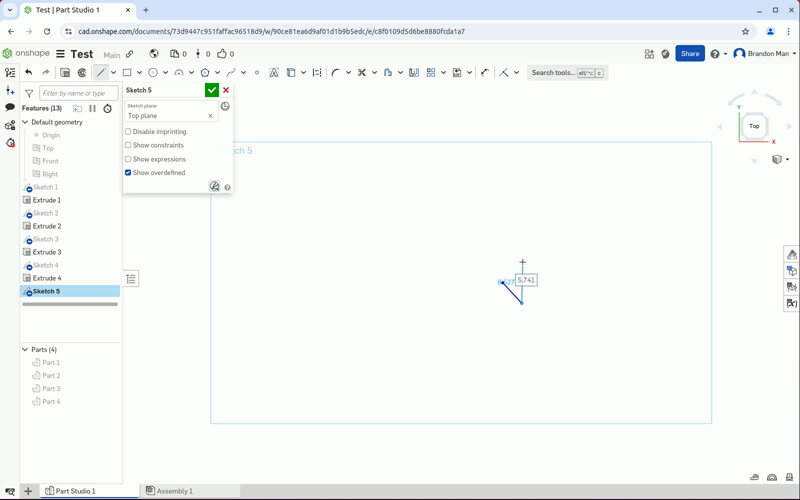
key_up(shift)
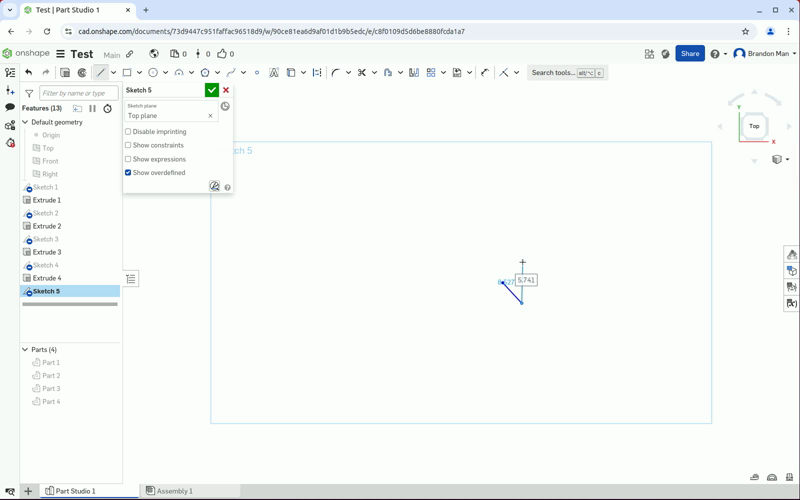
mouse_move(552, 261)
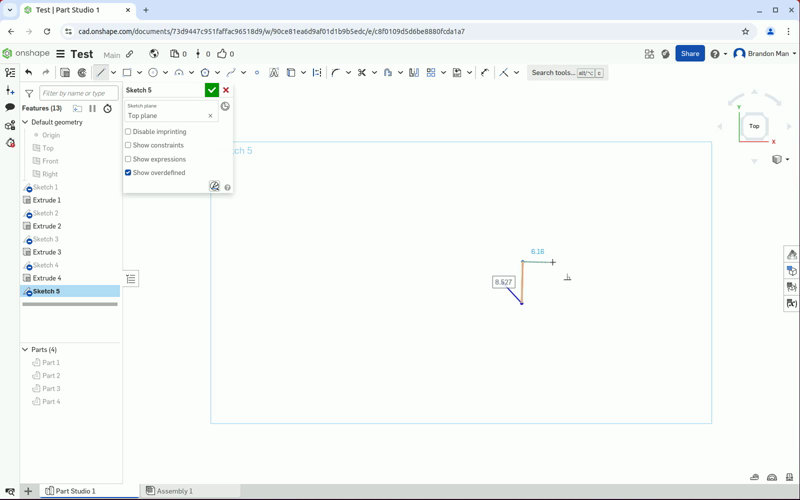
key_down(shift)
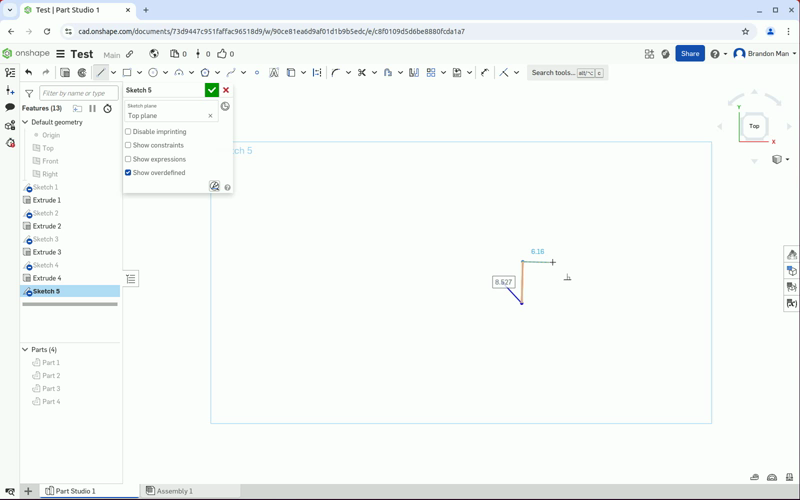
mouse_move(502, 282)
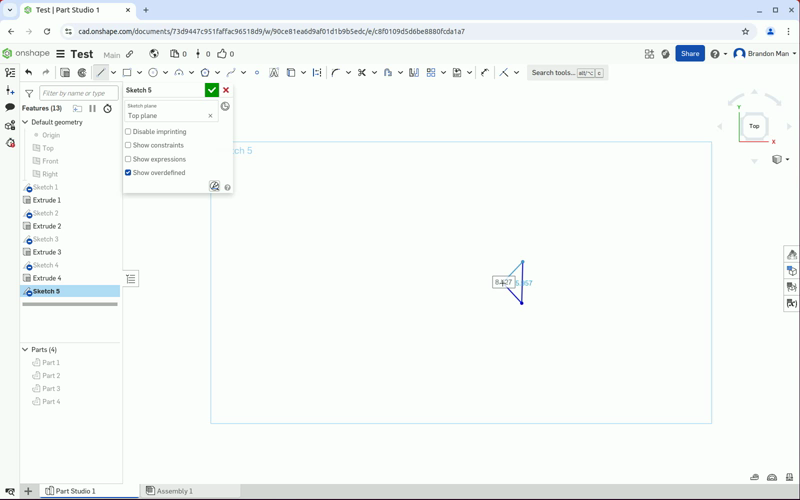
key_up(shift)
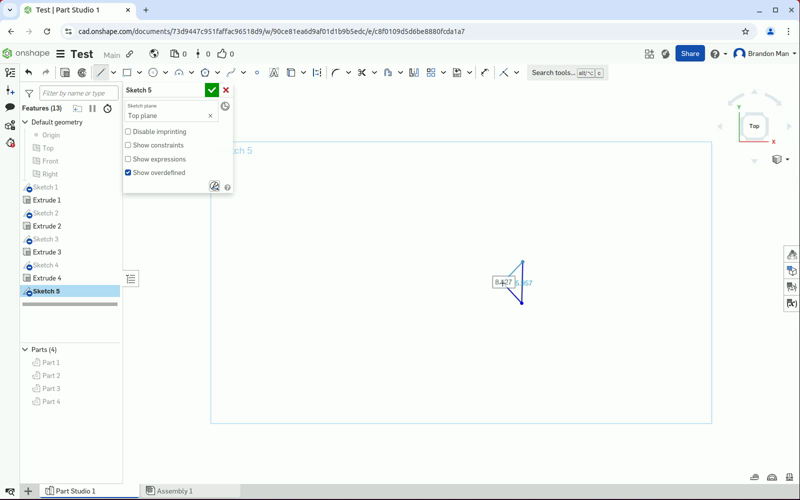
click(502, 282)
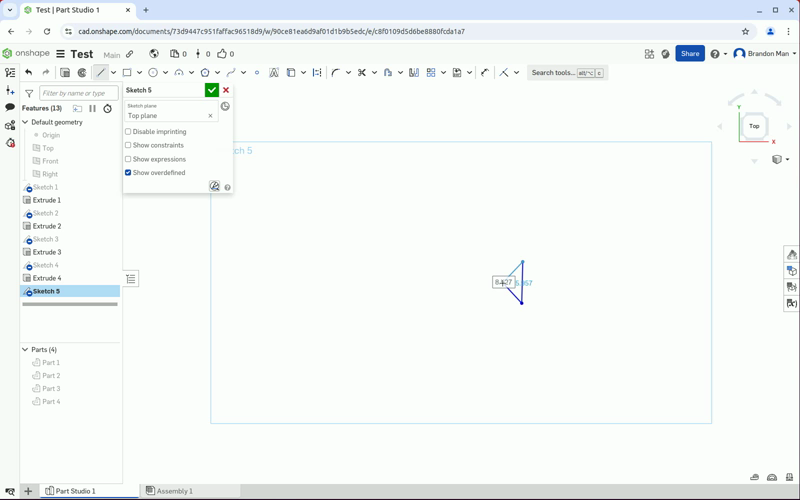
key(esc)
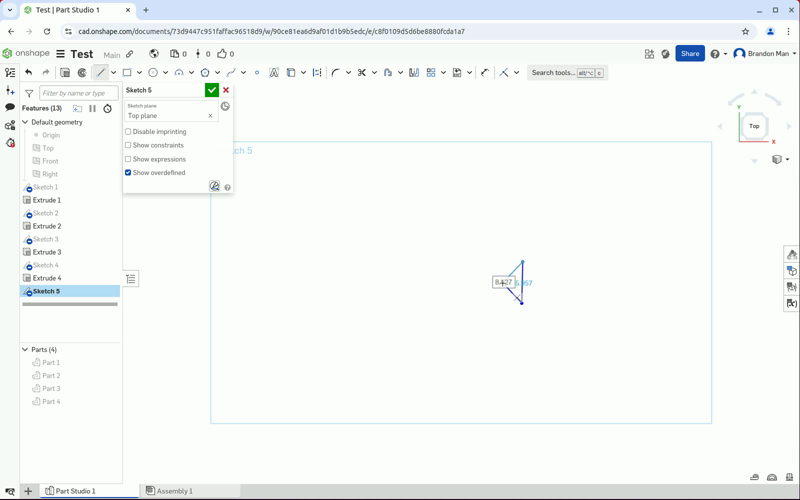
mouse_move(518, 293)
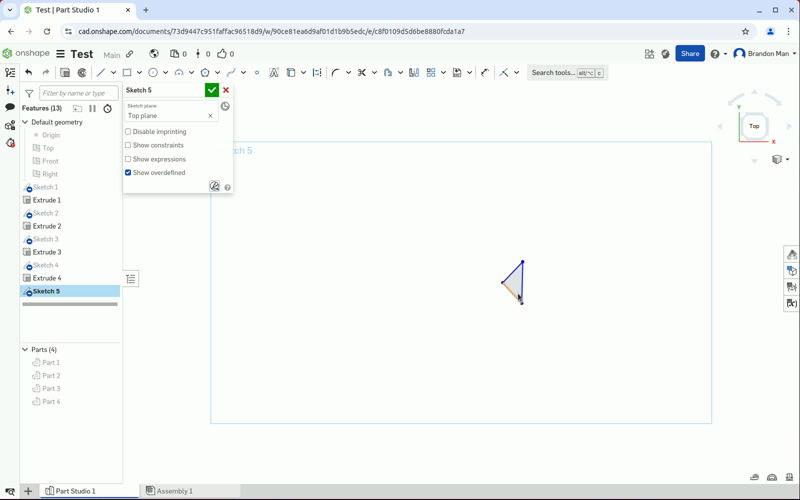
scroll(6)
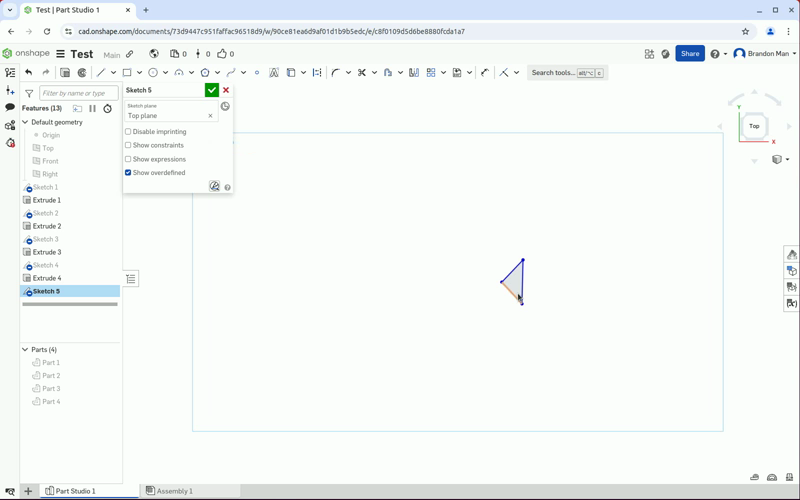
scroll(6)
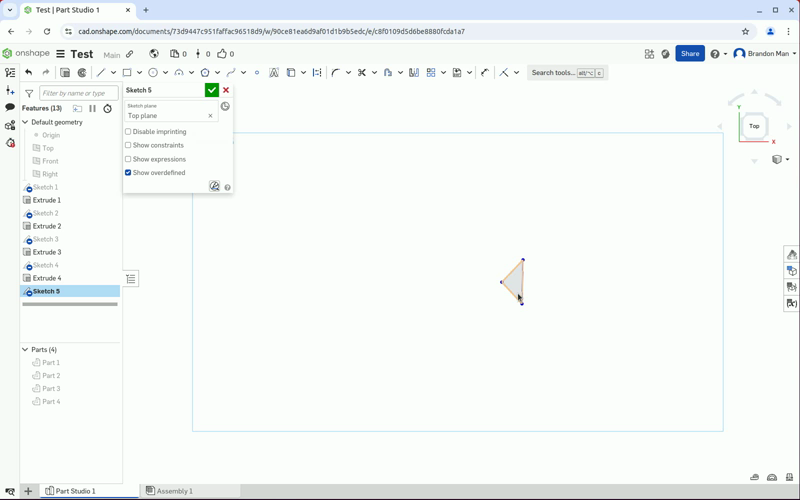
scroll(6)
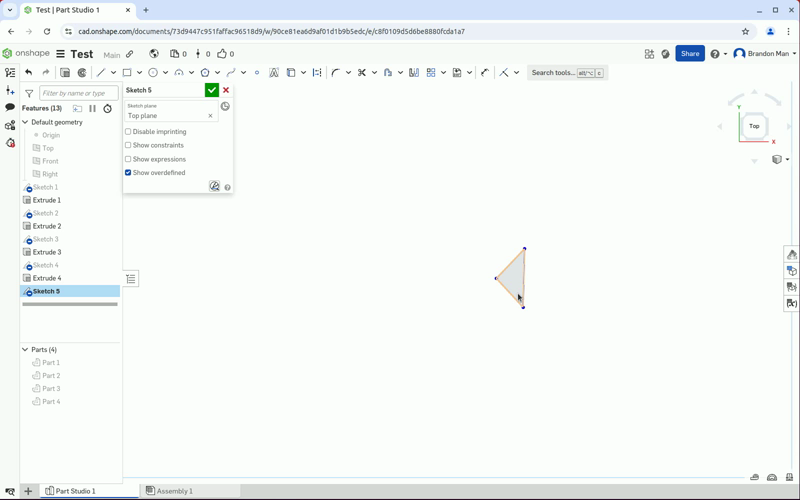
scroll(6)
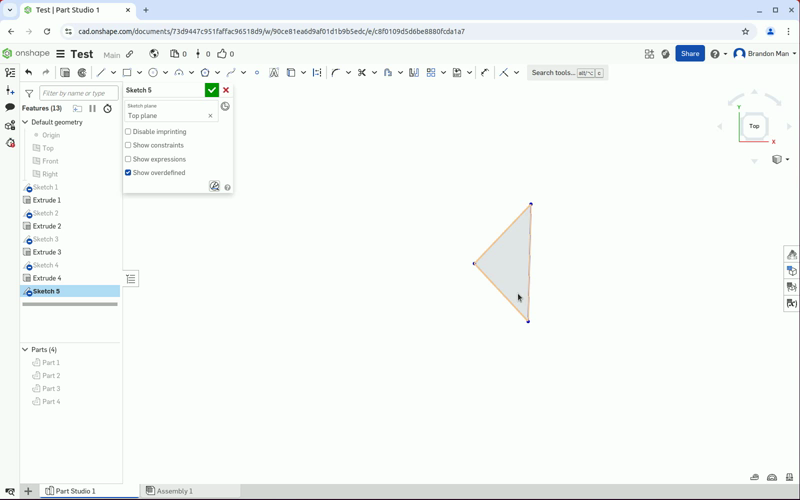
scroll(6)
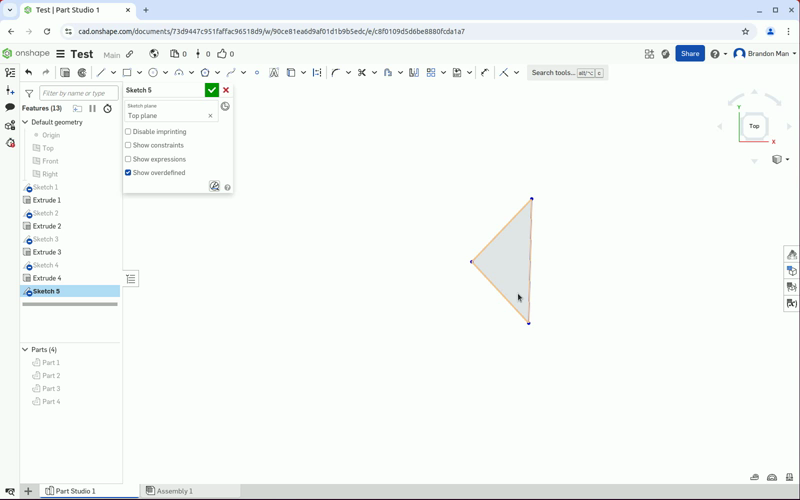
scroll(6)
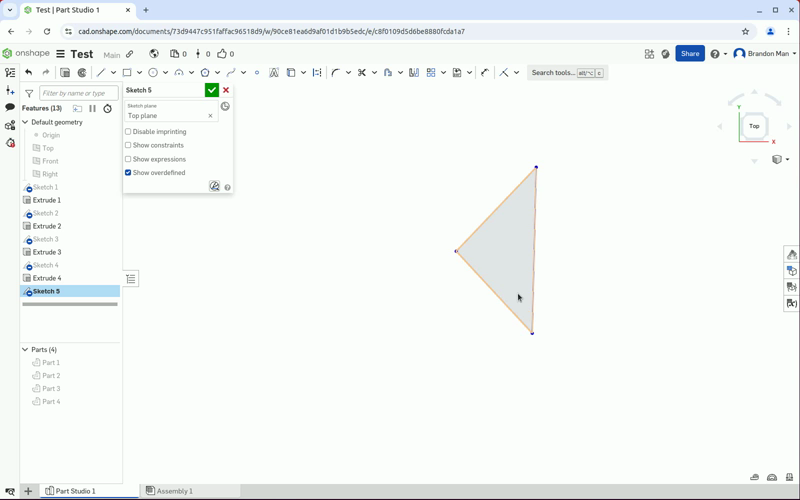
scroll(6)
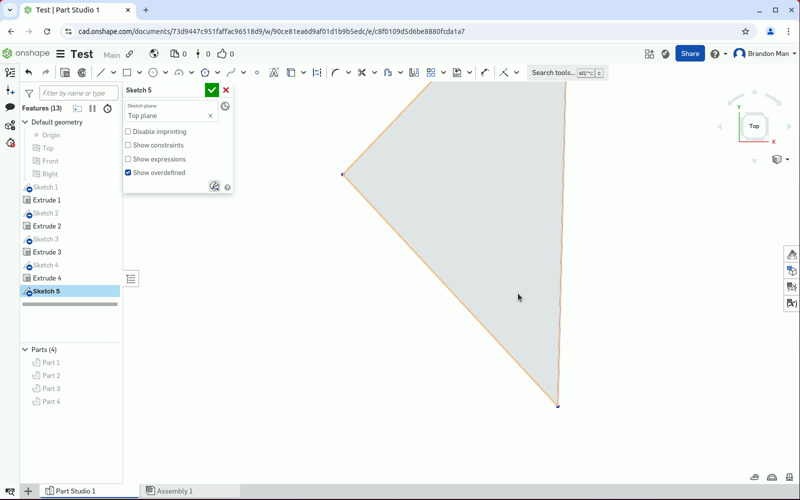
click(518, 293)
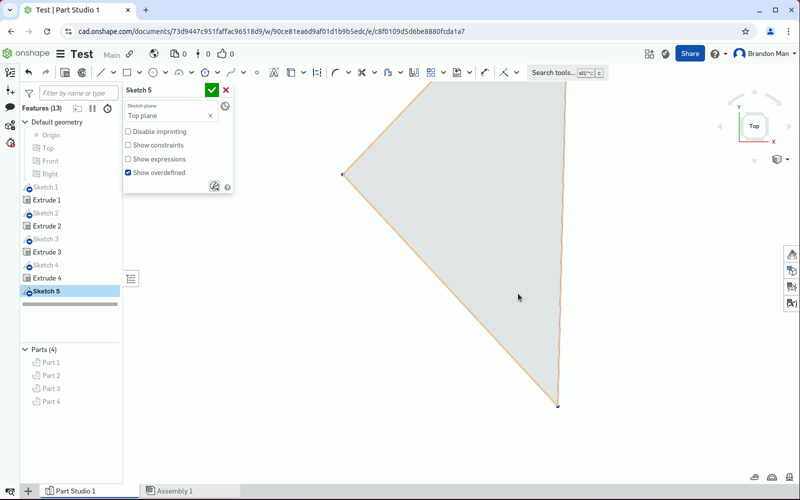
scroll(-6)
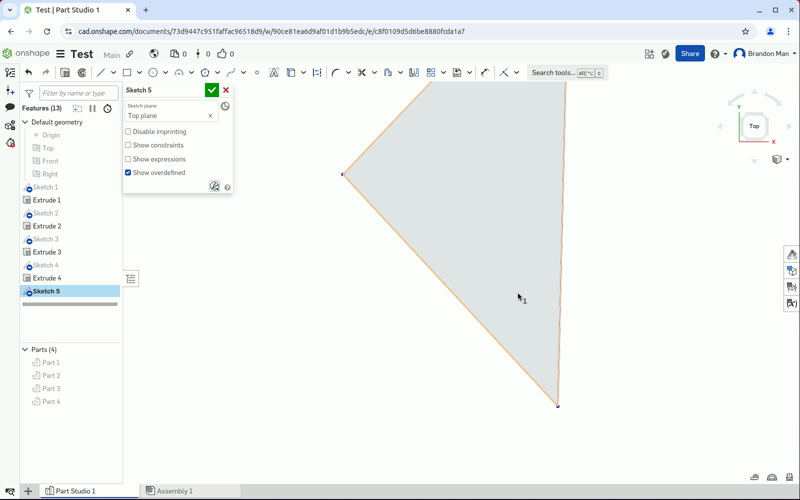
scroll(-6)
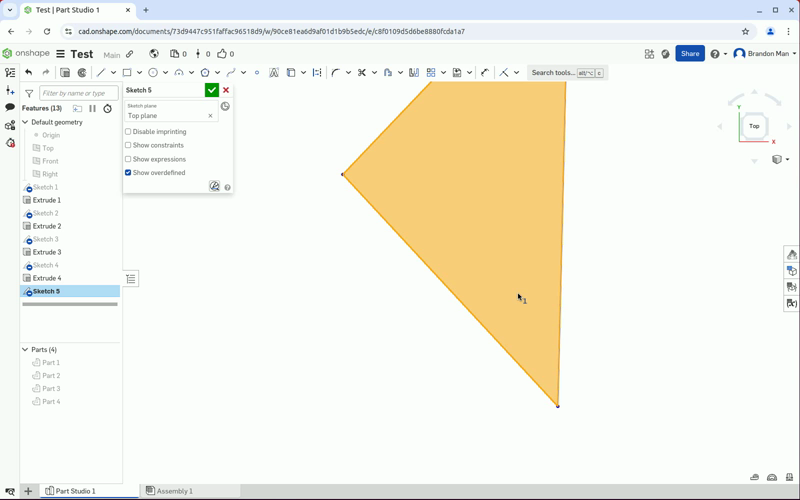
scroll(-6)
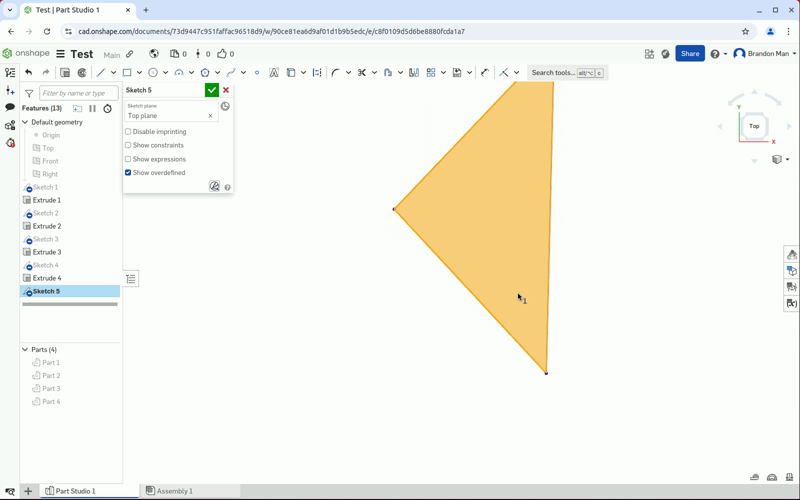
scroll(-6)
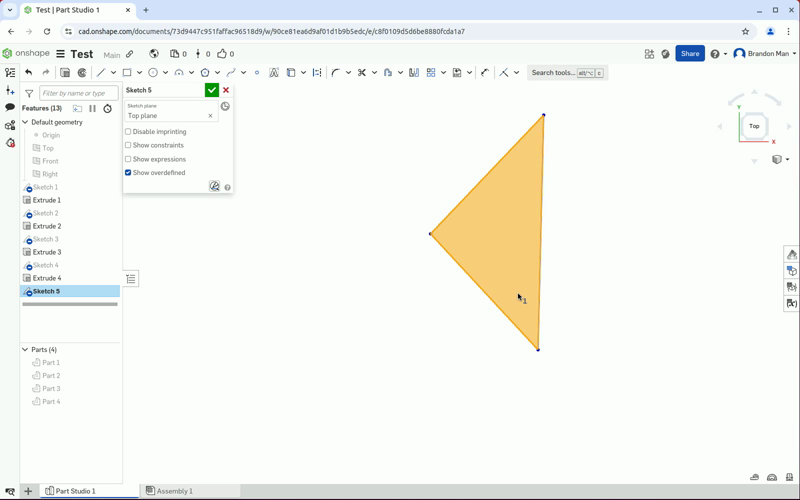
scroll(-6)
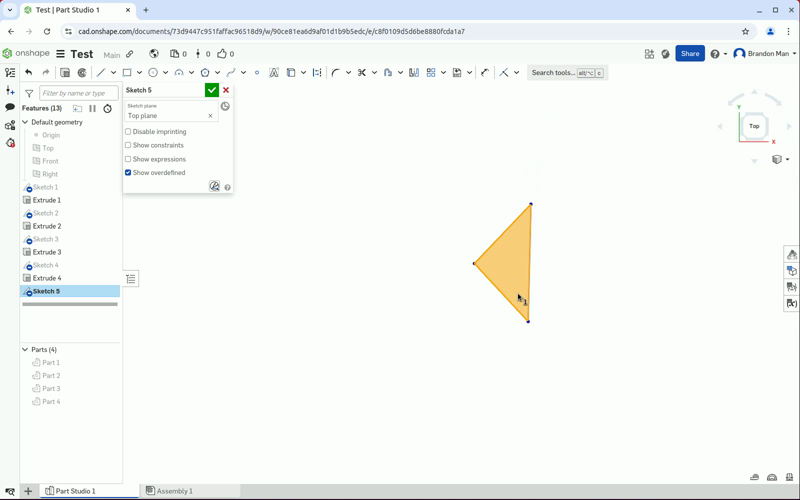
scroll(-6)
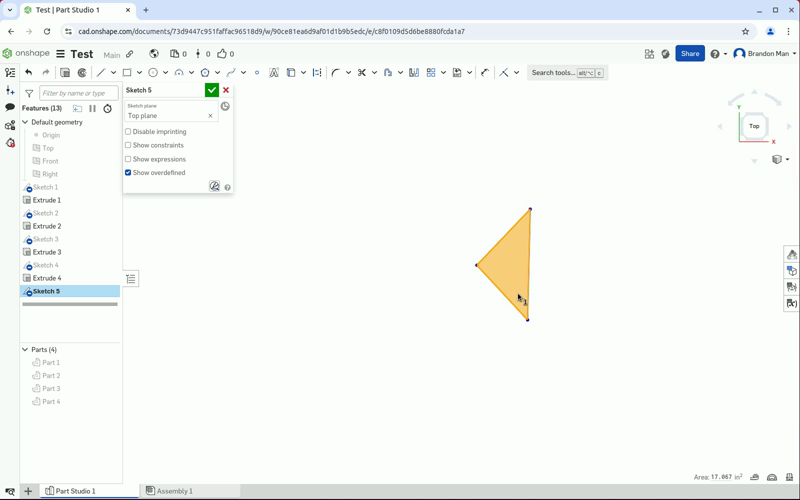
scroll(-6)
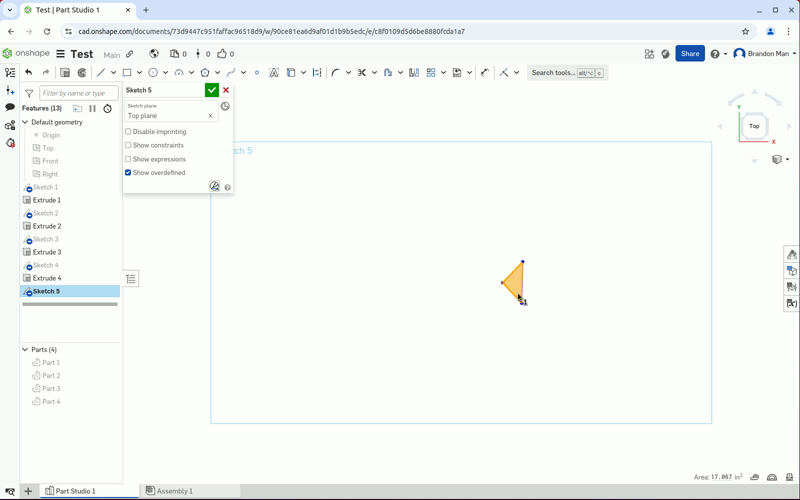
mouse_move(73, 352)
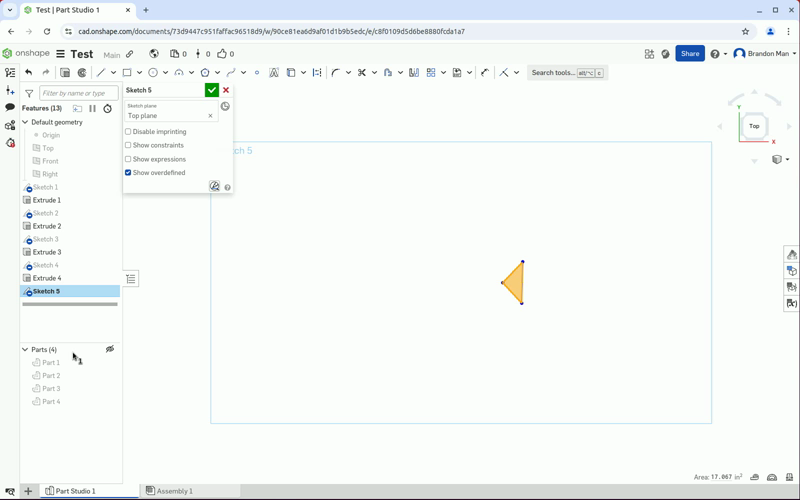
key(shift+y)
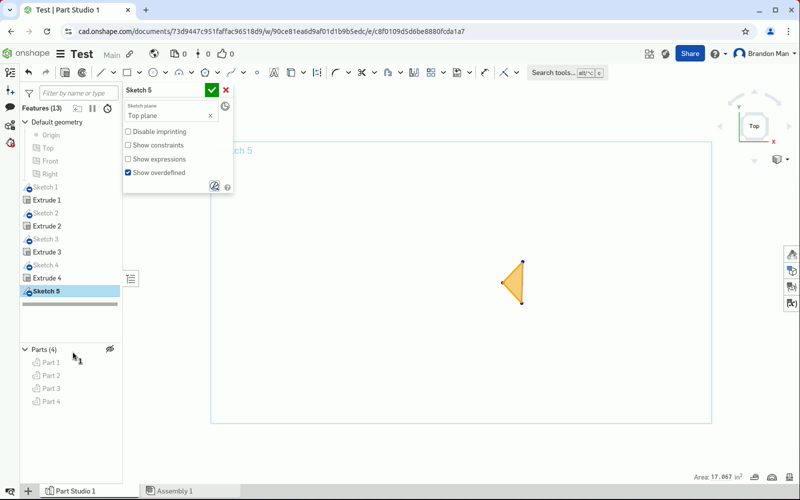
key(shift+e)
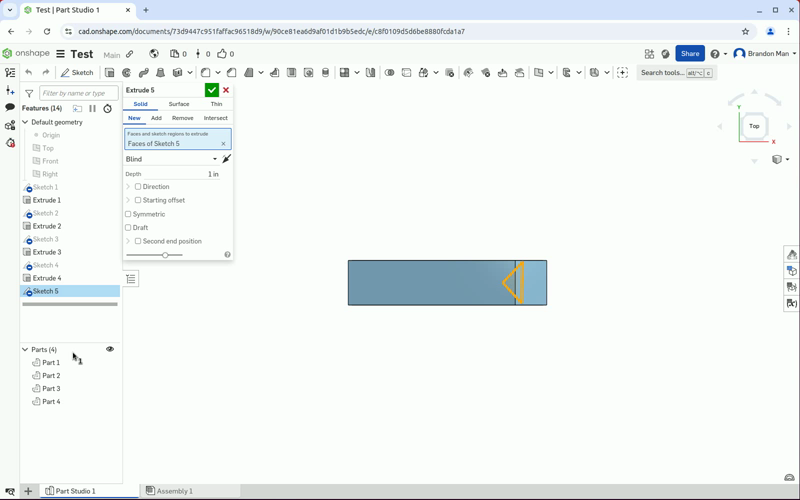
mouse_move(143, 106)
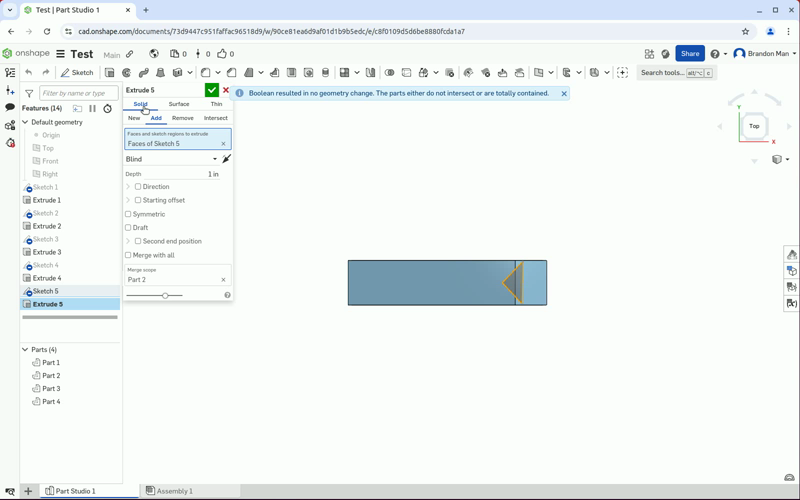
click(143, 106)
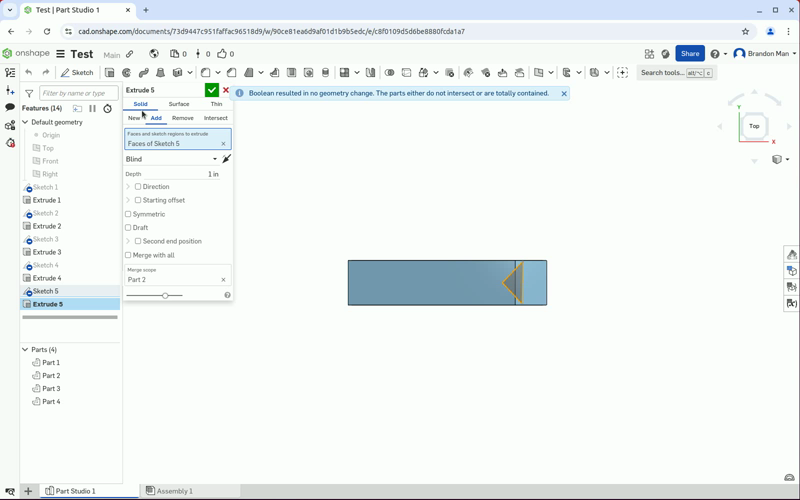
mouse_move(137, 120)
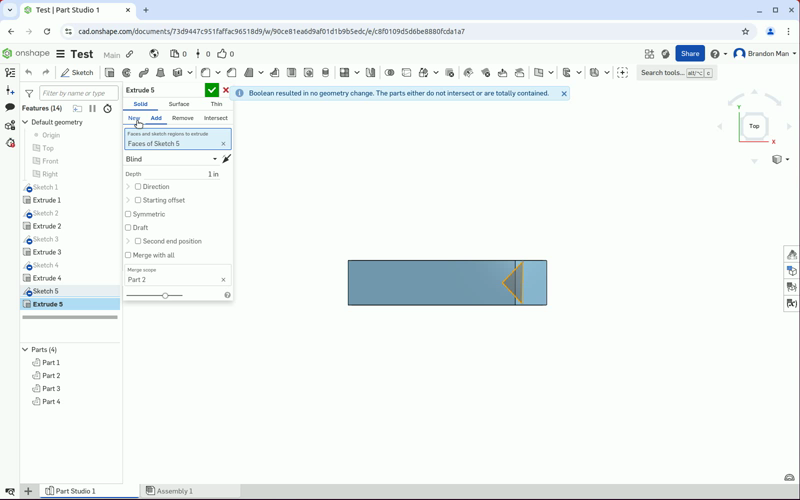
click(137, 120)
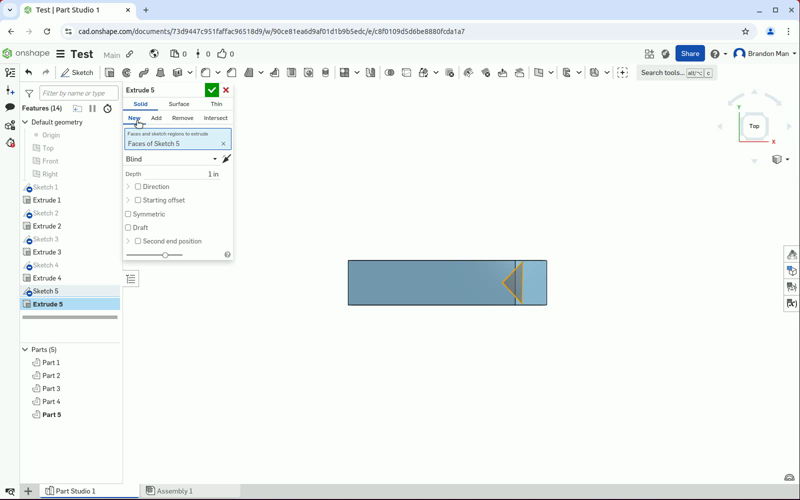
key(tab, 4)
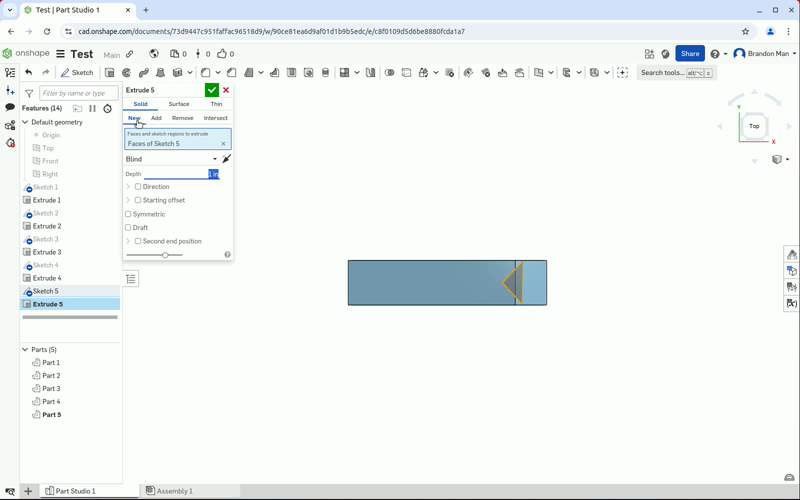
text(3.611)
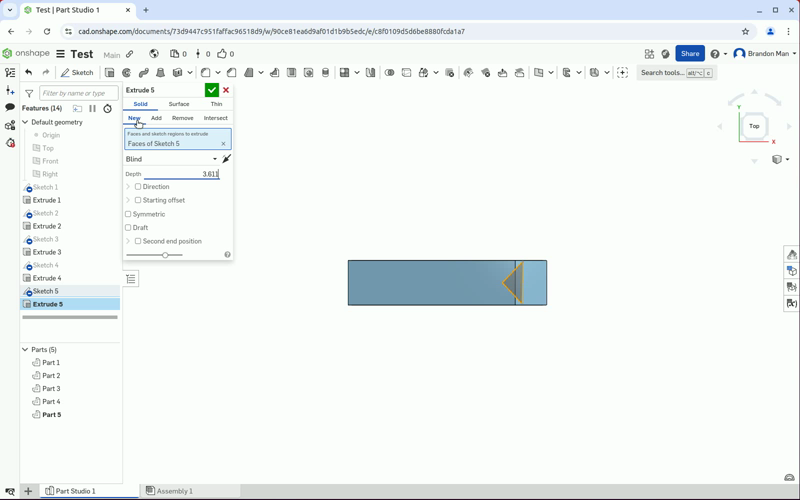
key(enter)
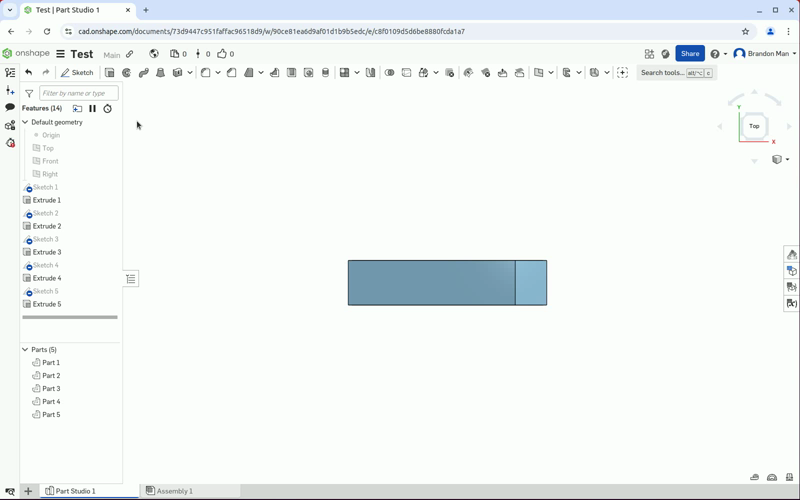
key(shift+h)
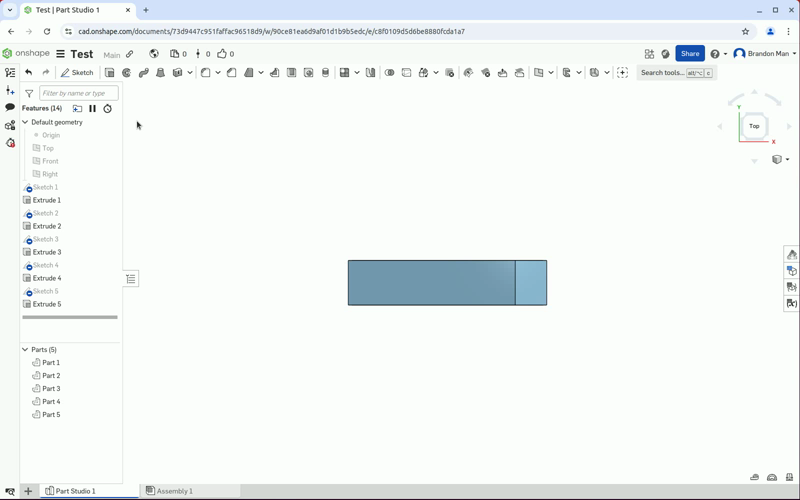
key(shift+h)
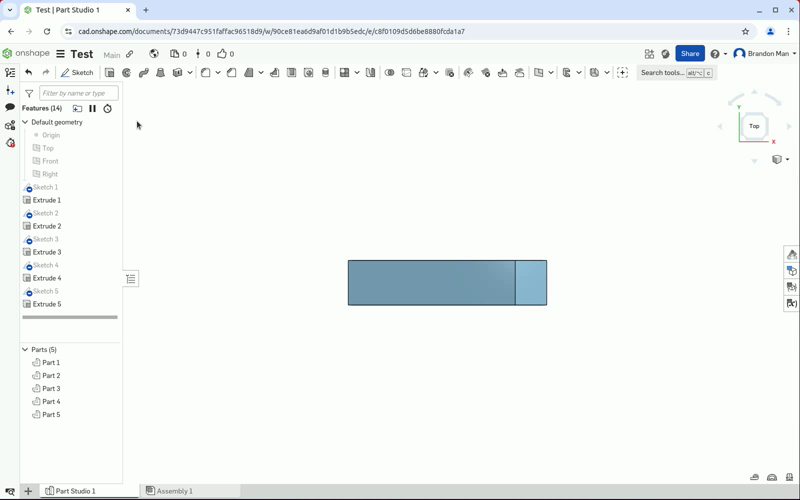
mouse_move(73, 189)
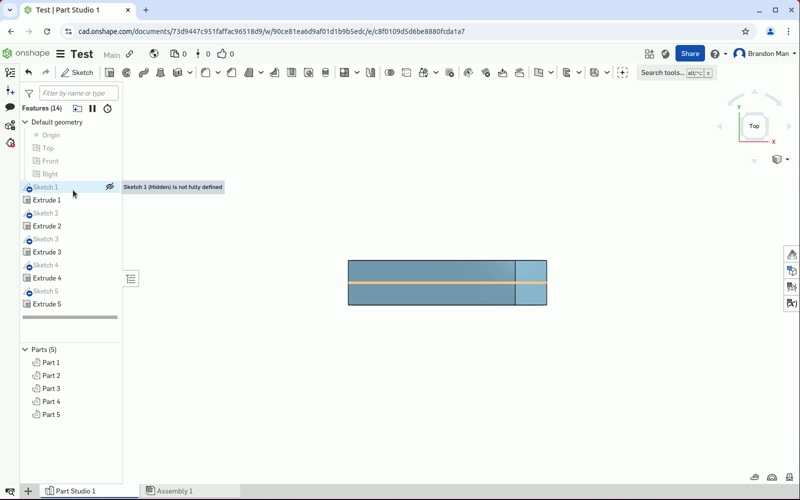
click(73, 189)
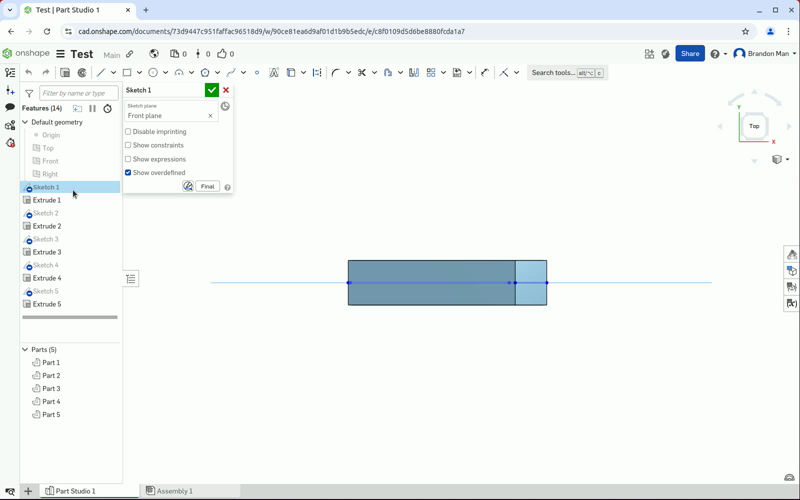
mouse_move(229, 92)
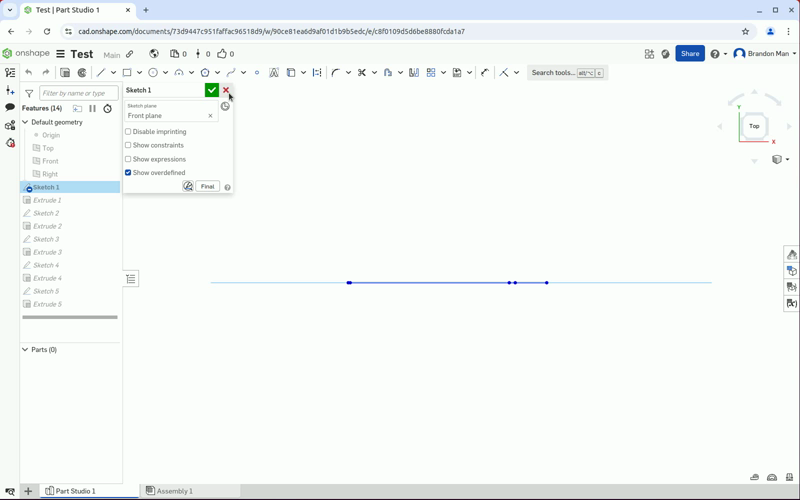
click(229, 92)
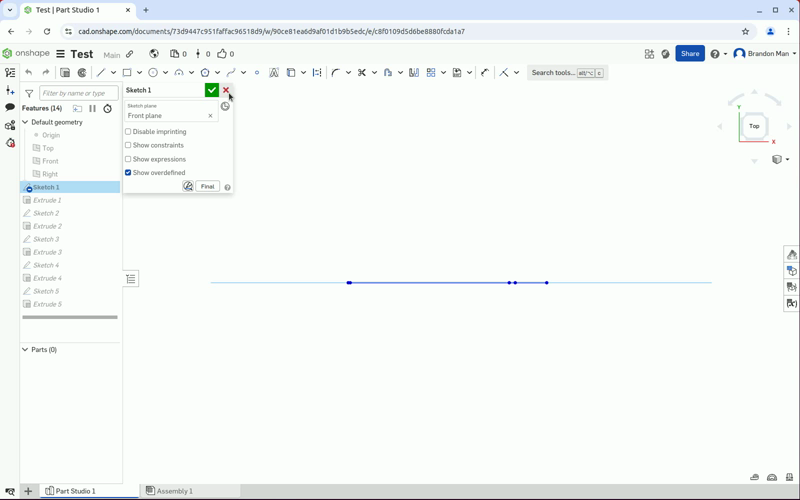
key(shift+s)
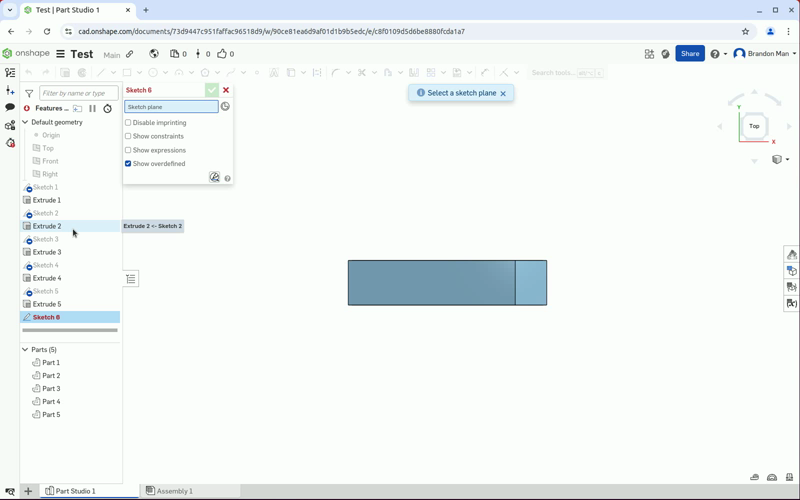
scroll(3)
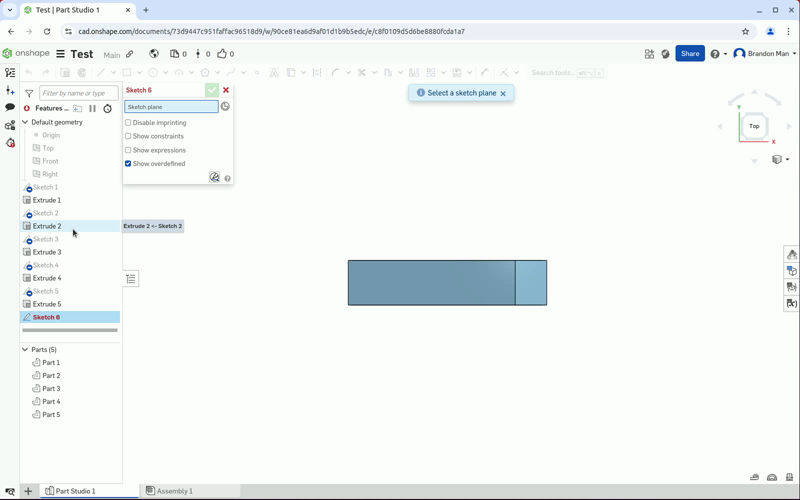
mouse_move(73, 150)
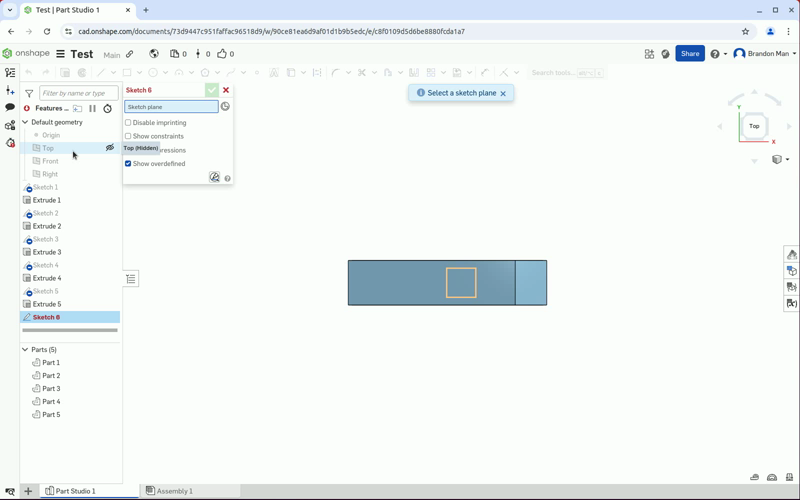
click(73, 150)
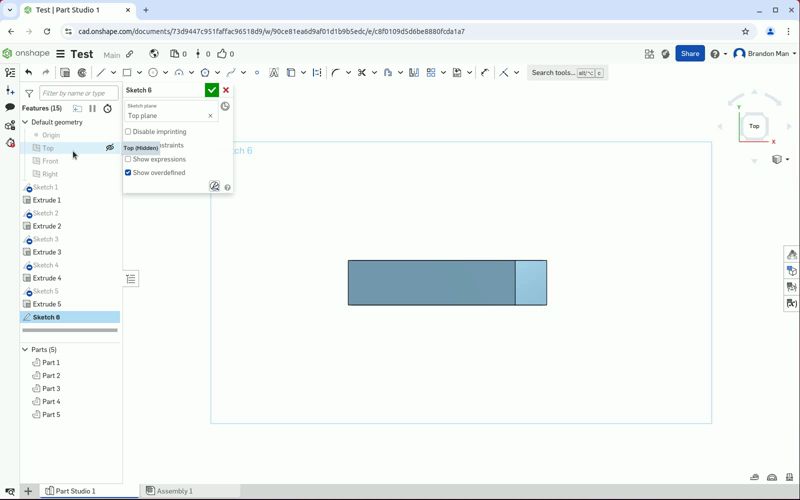
mouse_move(73, 352)
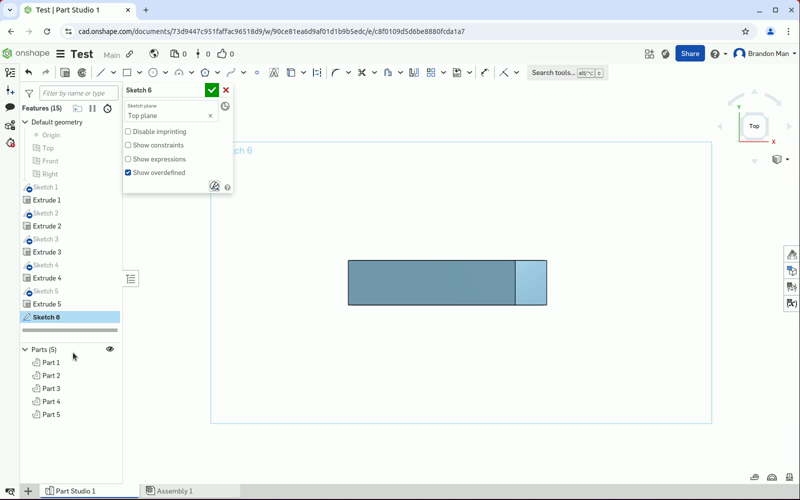
key(y)
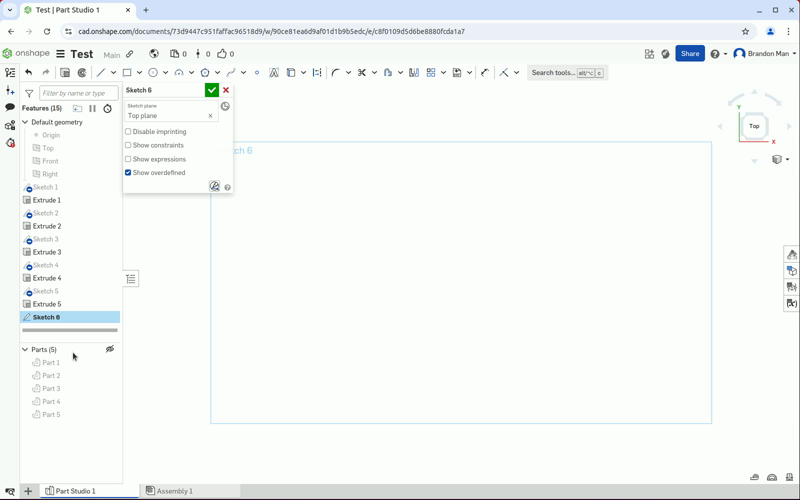
key(l)
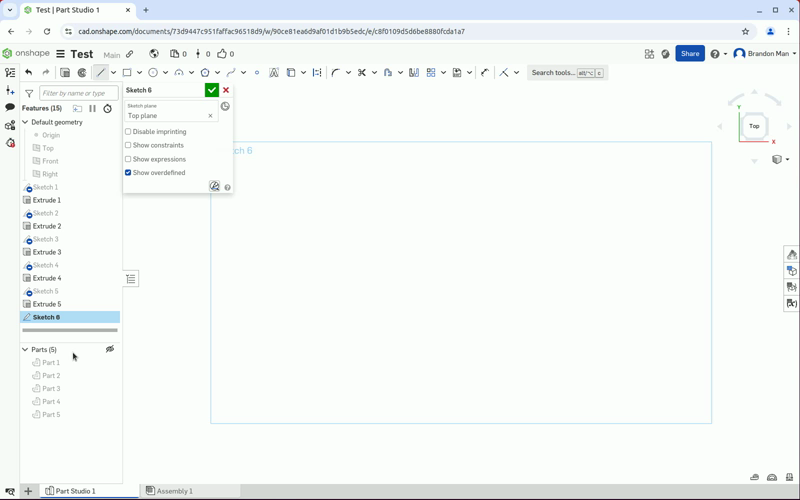
key_down(shift)
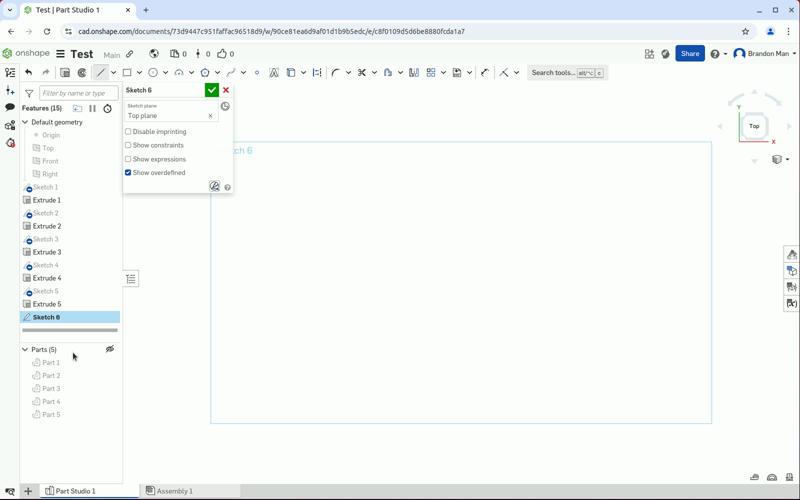
mouse_move(484, 303)
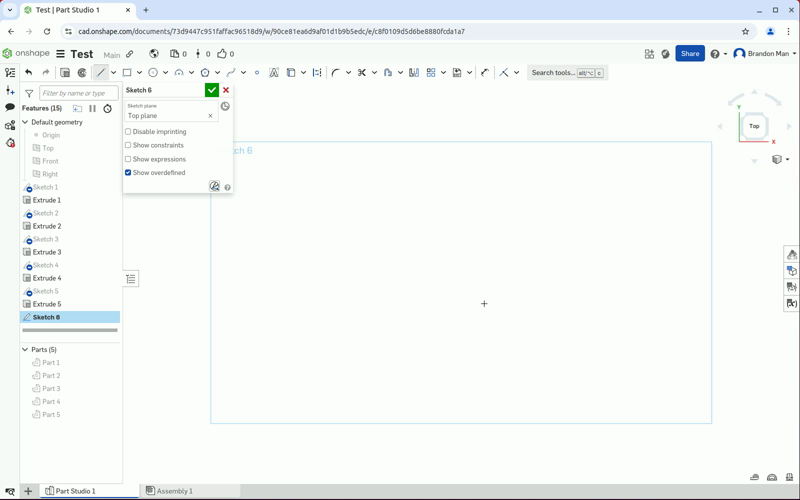
click(484, 303)
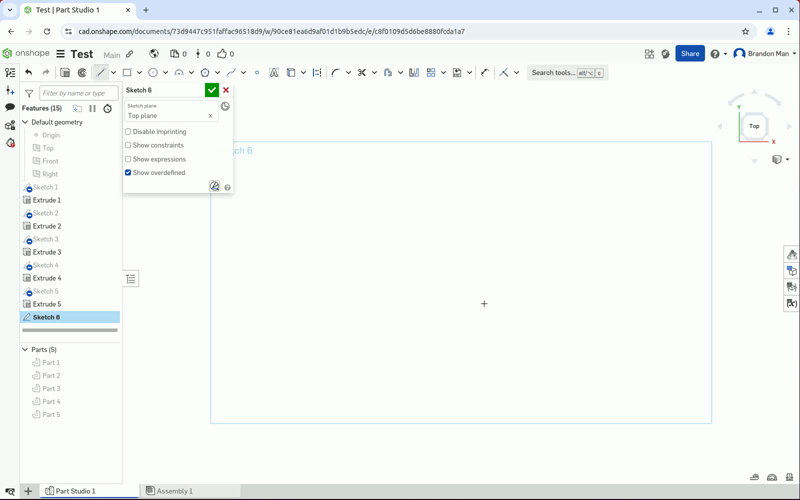
key_up(shift)
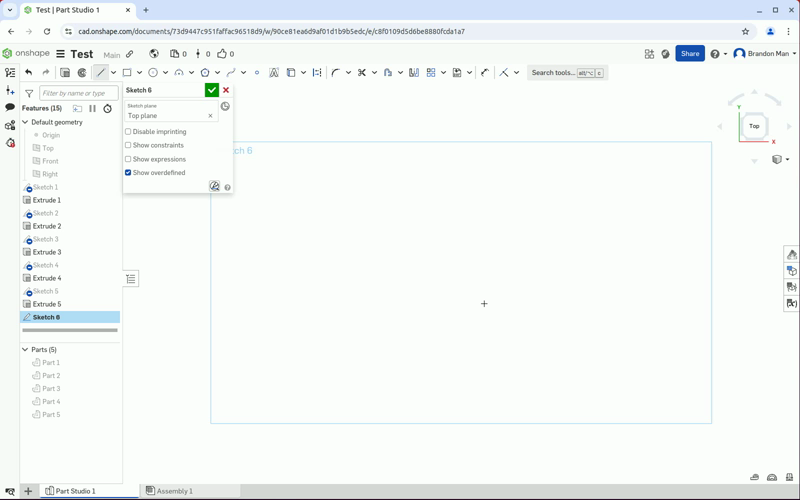
key_down(shift)
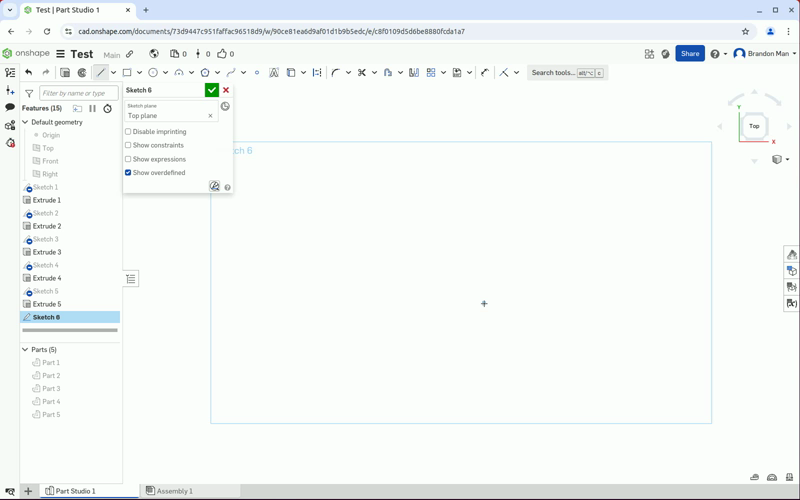
mouse_move(514, 303)
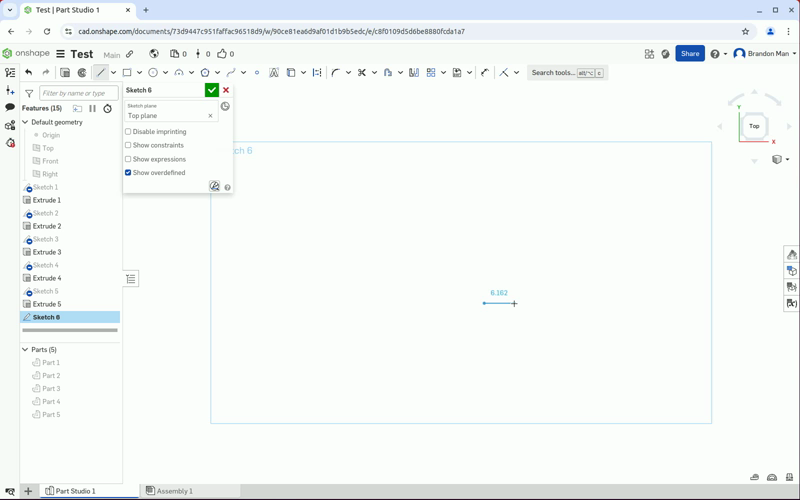
mouse_move(521, 302)
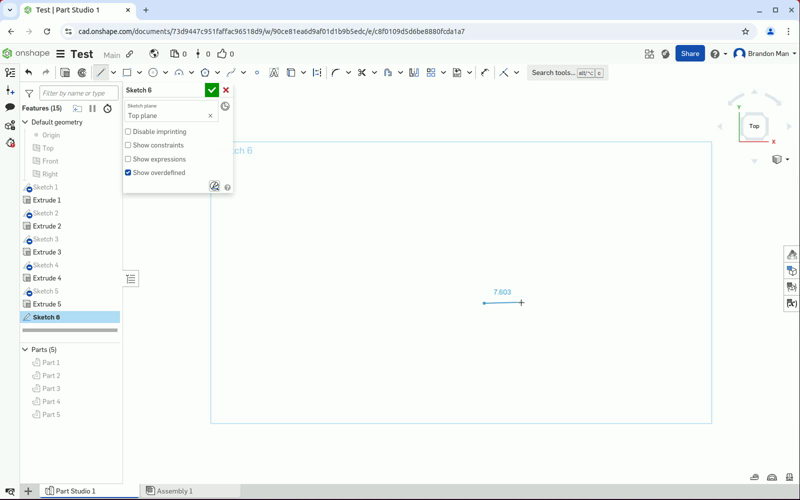
click(521, 302)
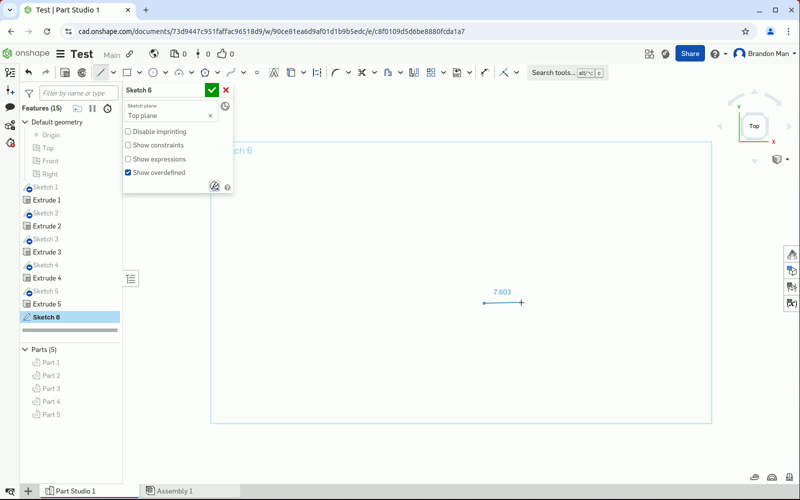
key_up(shift)
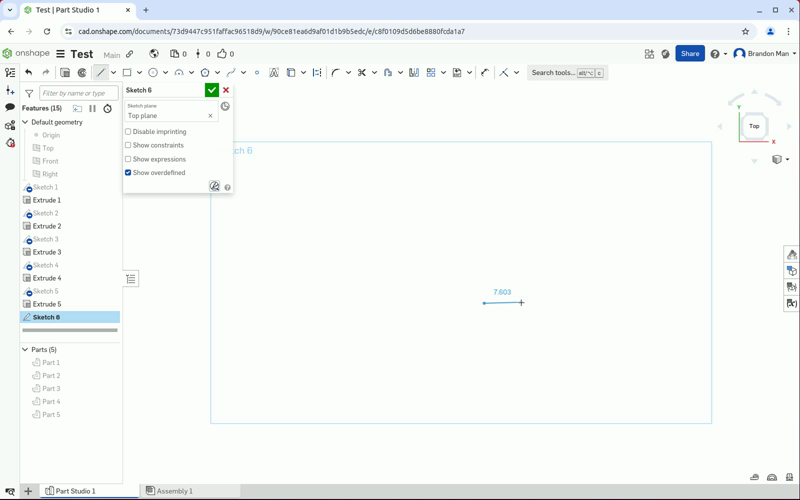
key_down(shift)
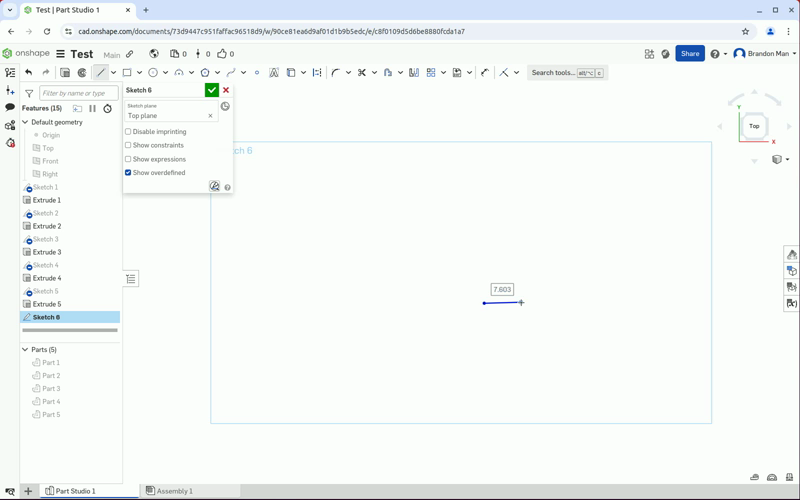
mouse_move(551, 302)
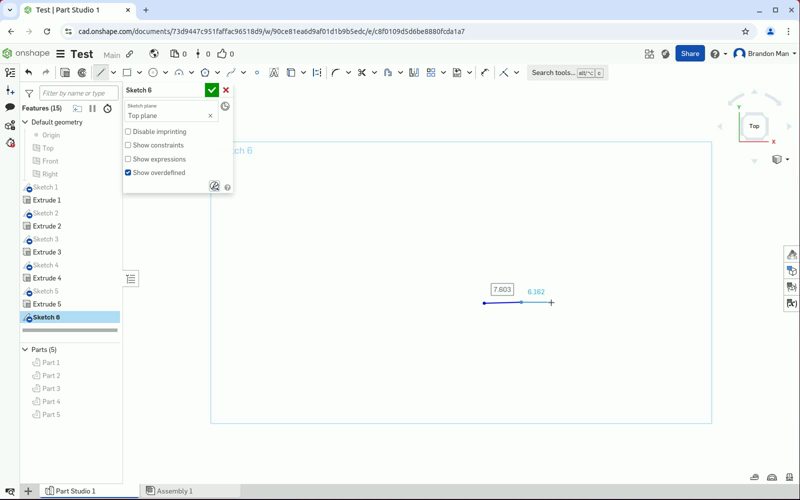
mouse_move(503, 282)
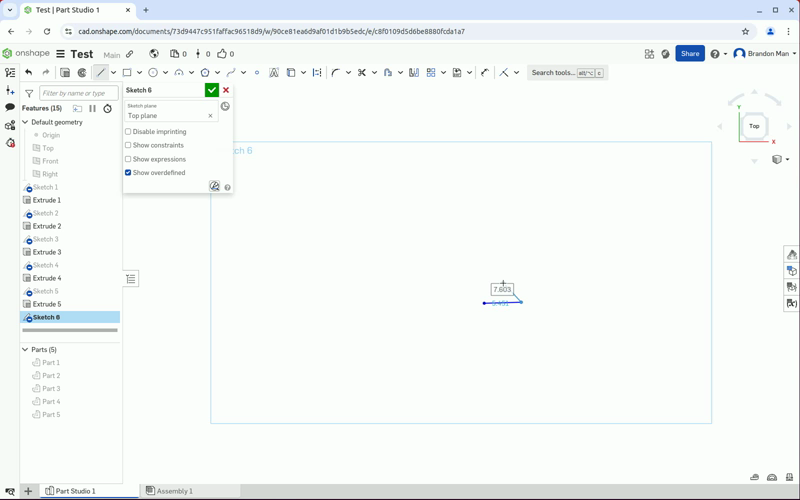
click(503, 282)
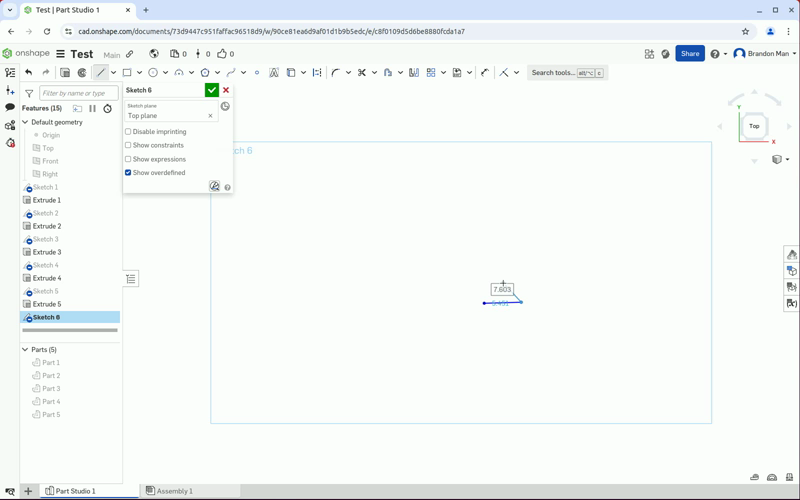
key_up(shift)
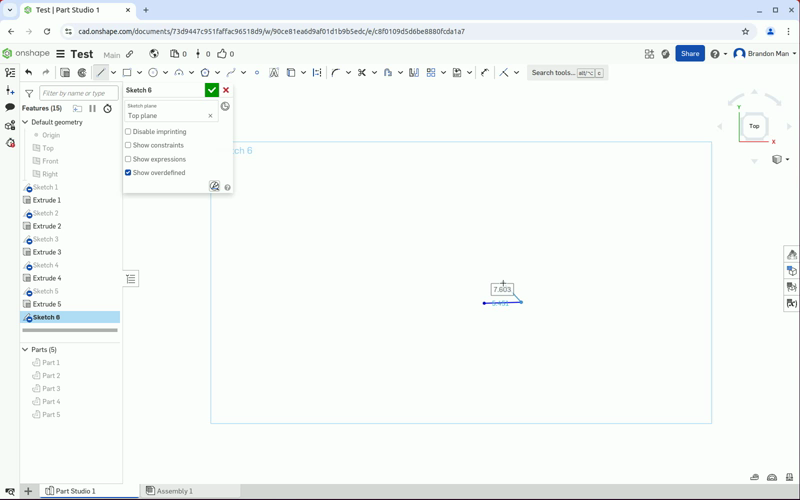
mouse_move(533, 282)
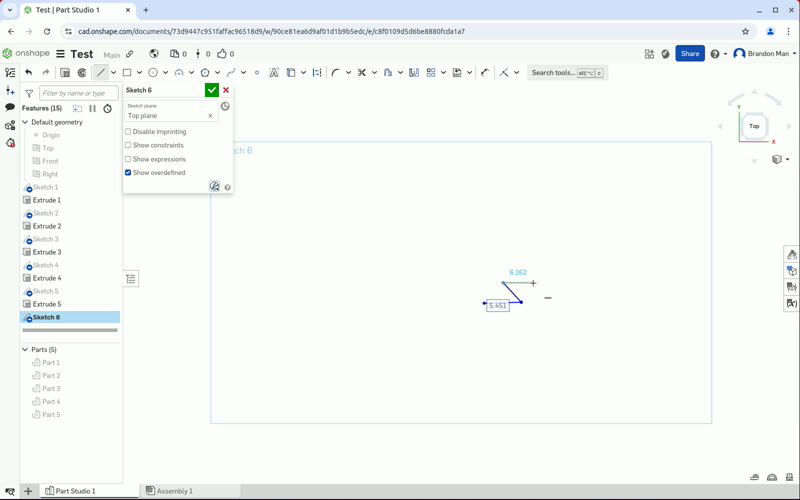
key_down(shift)
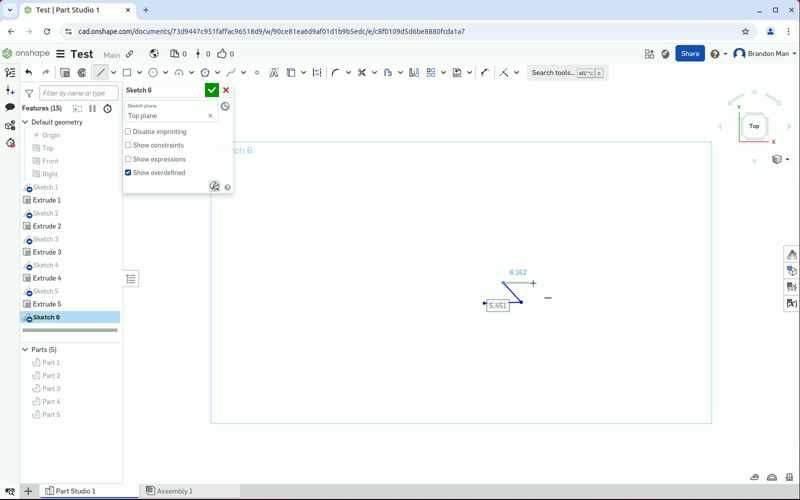
mouse_move(484, 303)
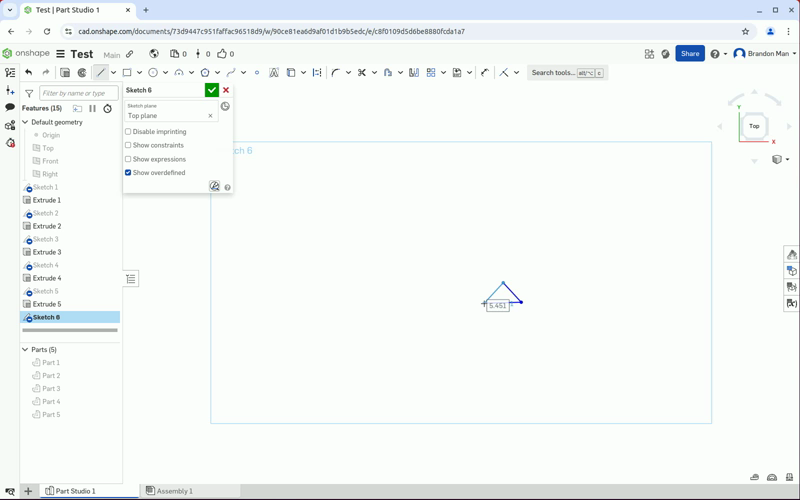
key_up(shift)
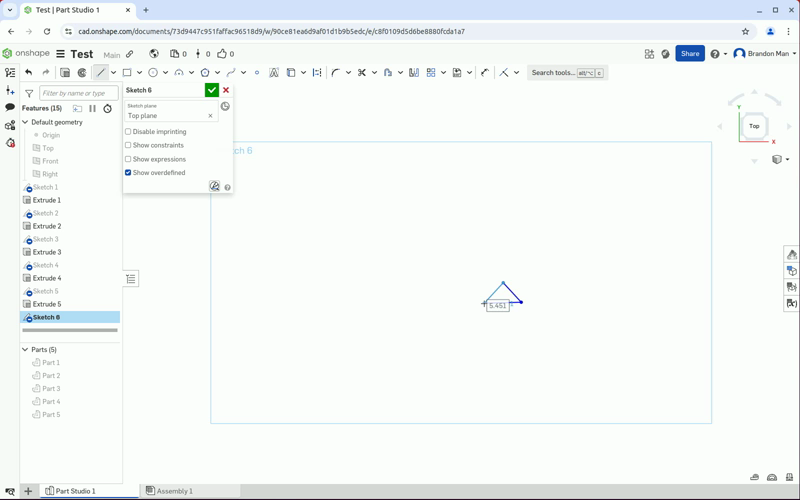
click(484, 303)
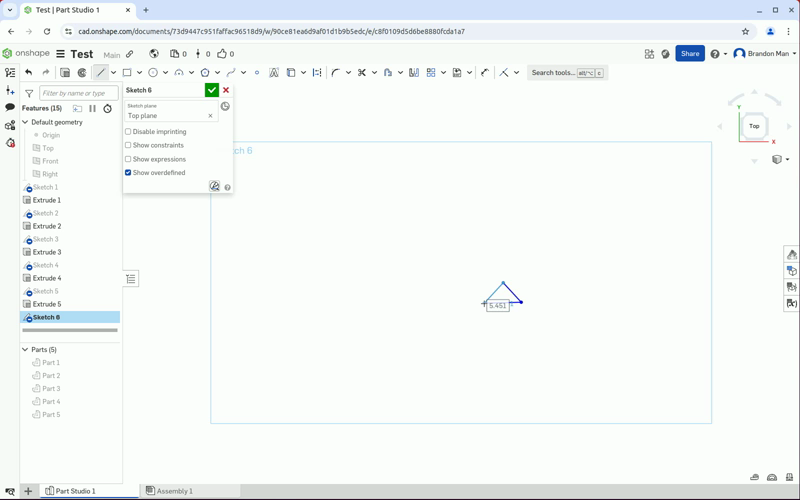
key(esc)
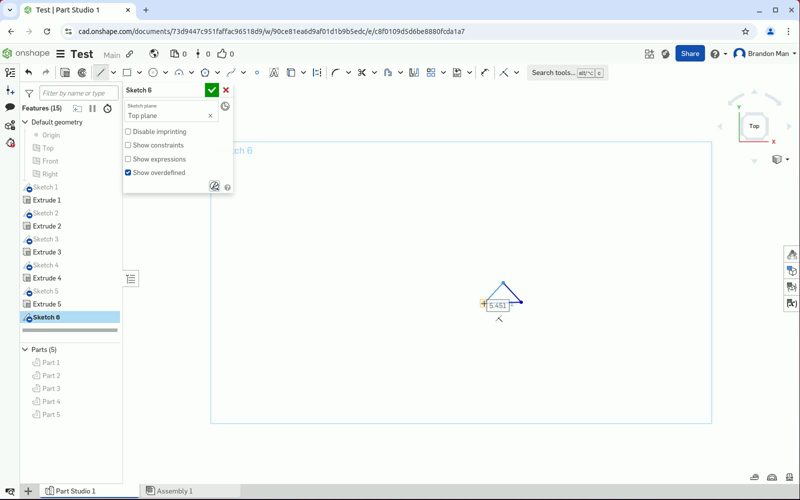
mouse_move(501, 296)
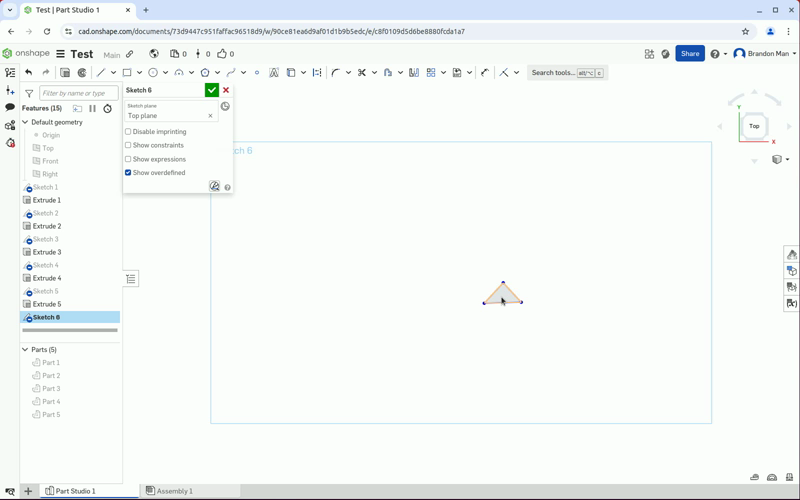
scroll(6)
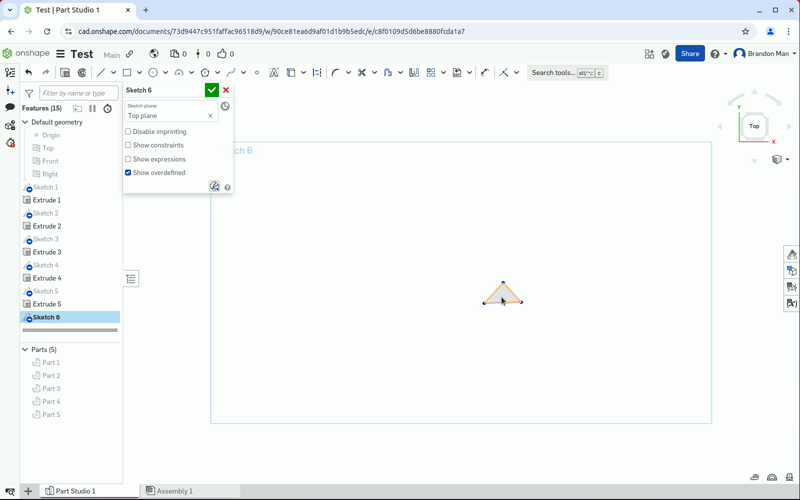
scroll(6)
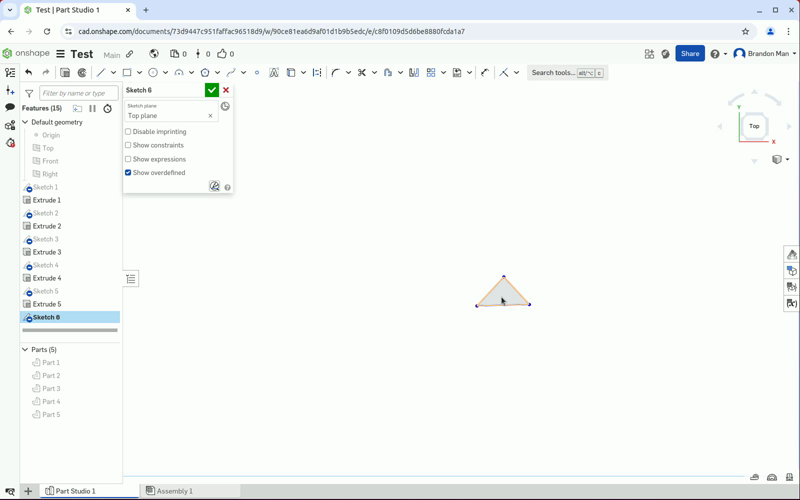
scroll(6)
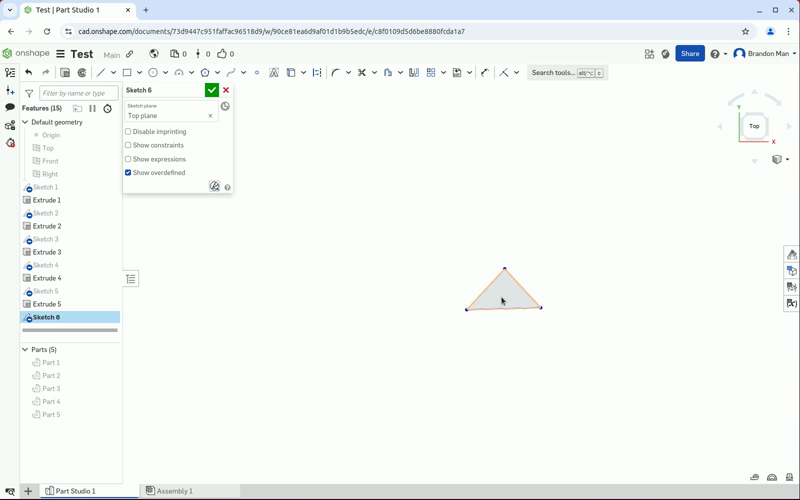
scroll(6)
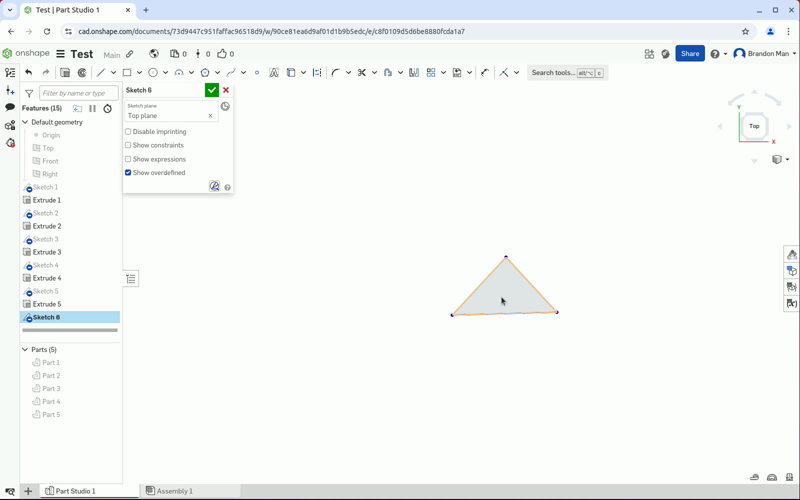
scroll(6)
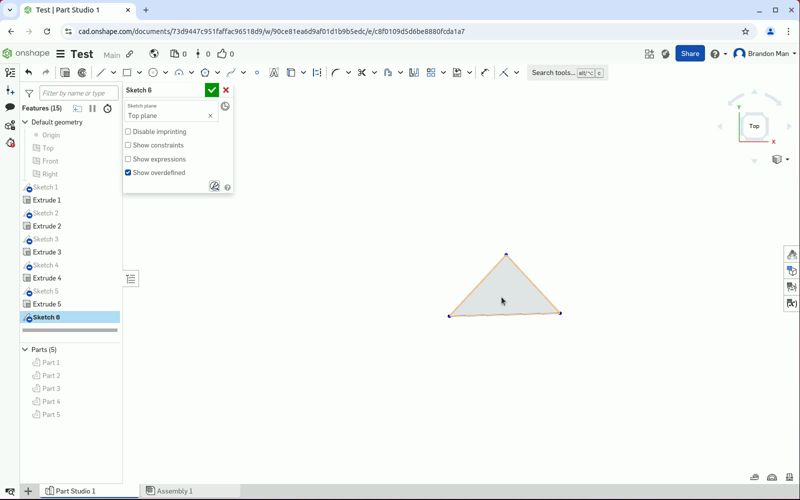
scroll(6)
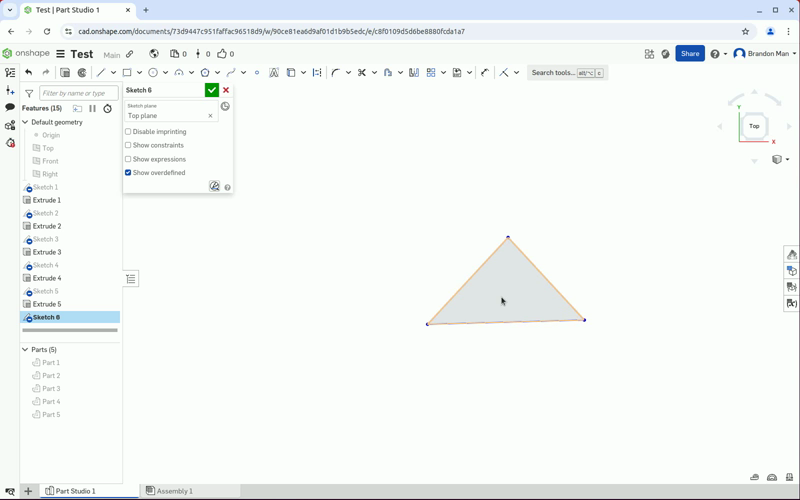
scroll(6)
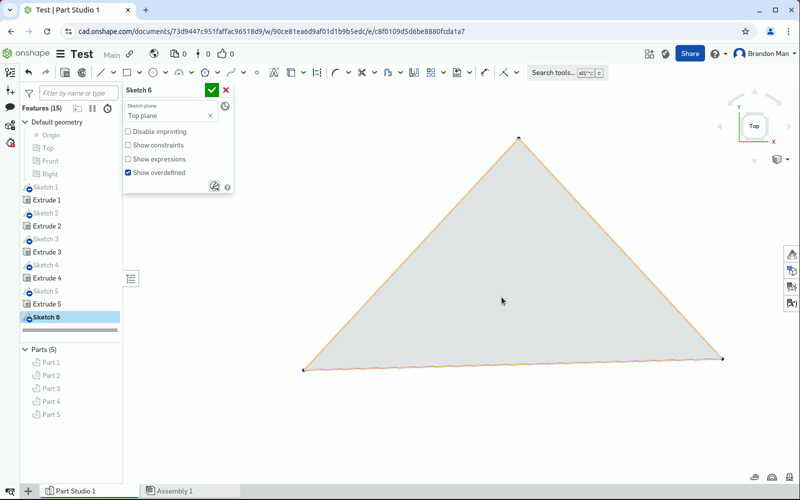
click(501, 296)
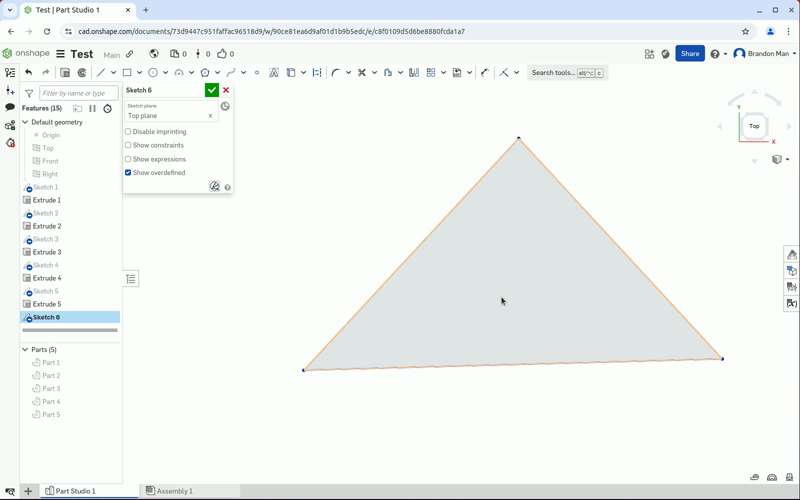
scroll(-6)
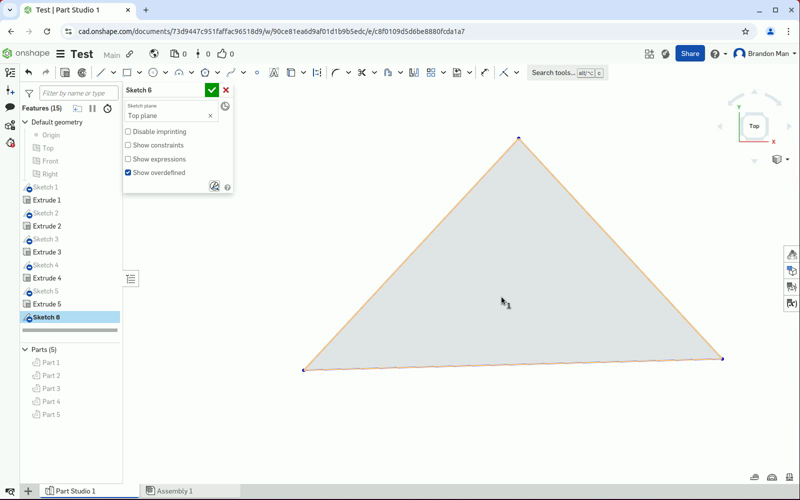
scroll(-6)
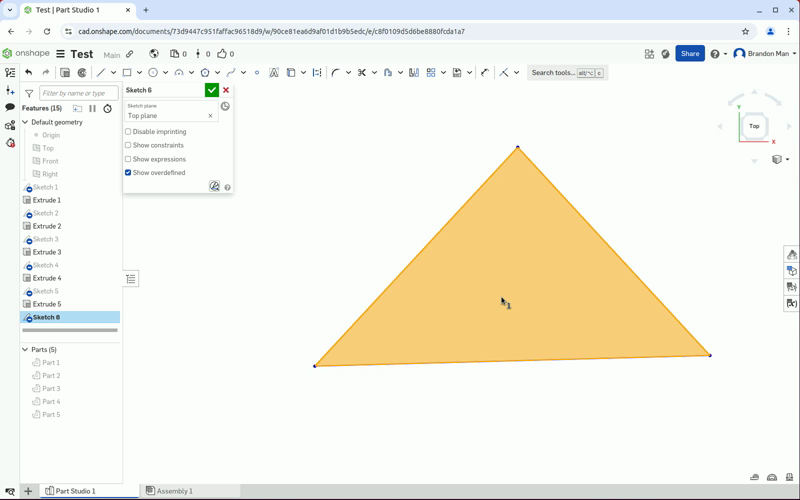
scroll(-6)
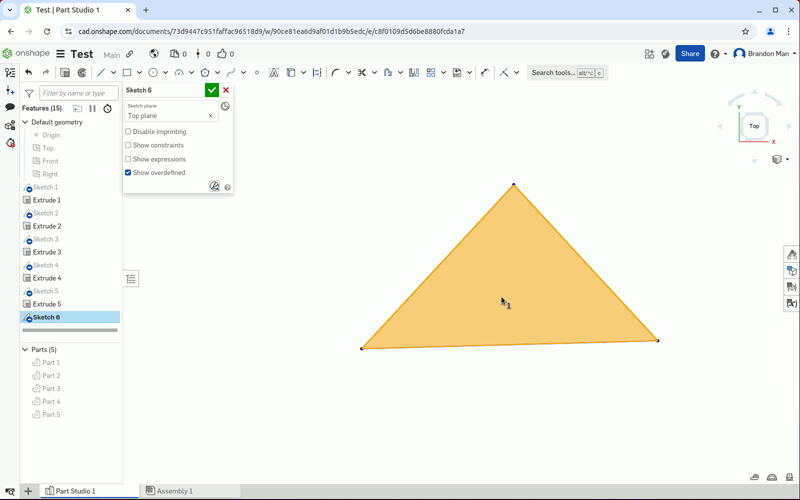
scroll(-6)
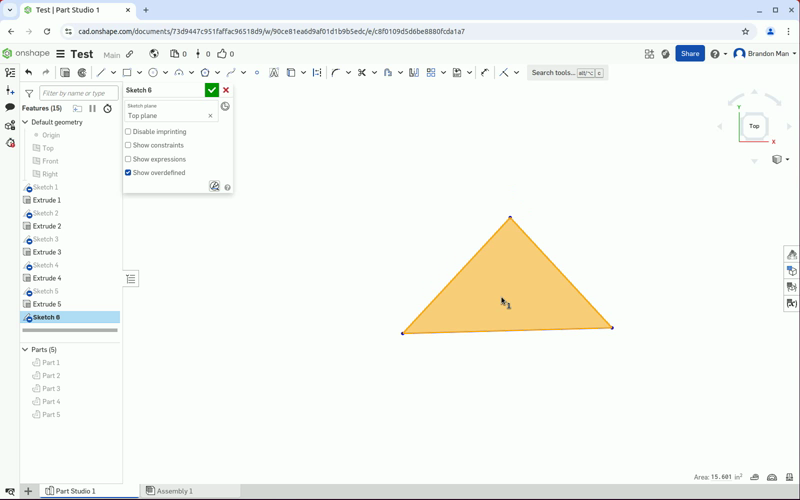
scroll(-6)
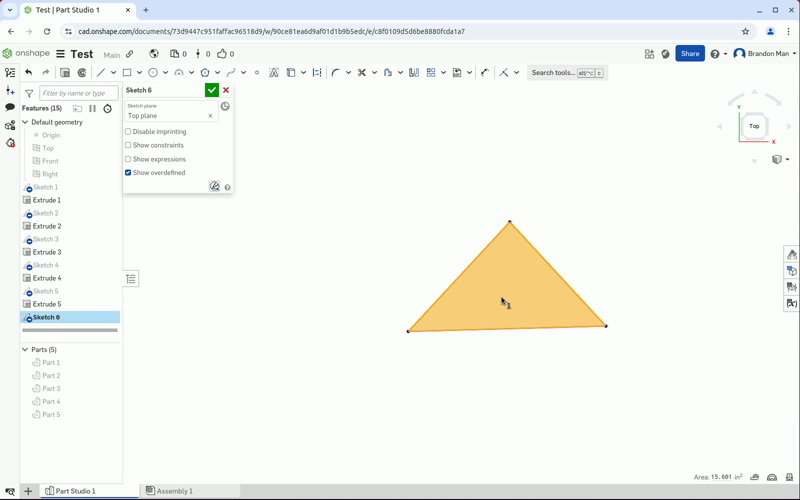
scroll(-6)
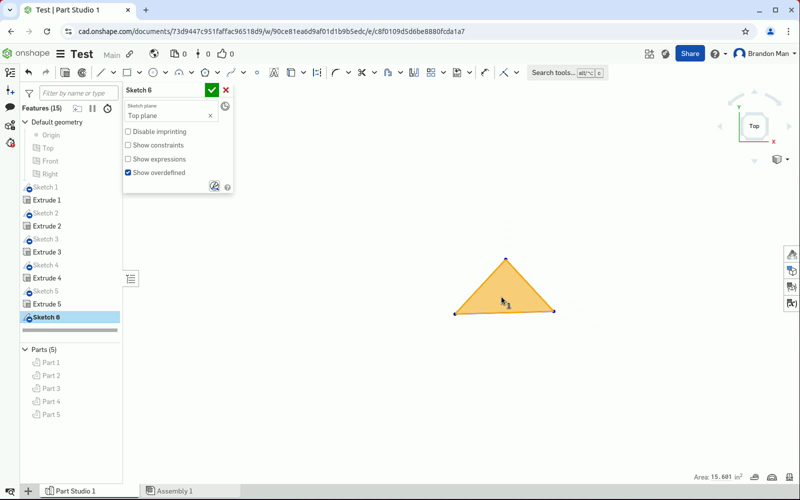
scroll(-6)
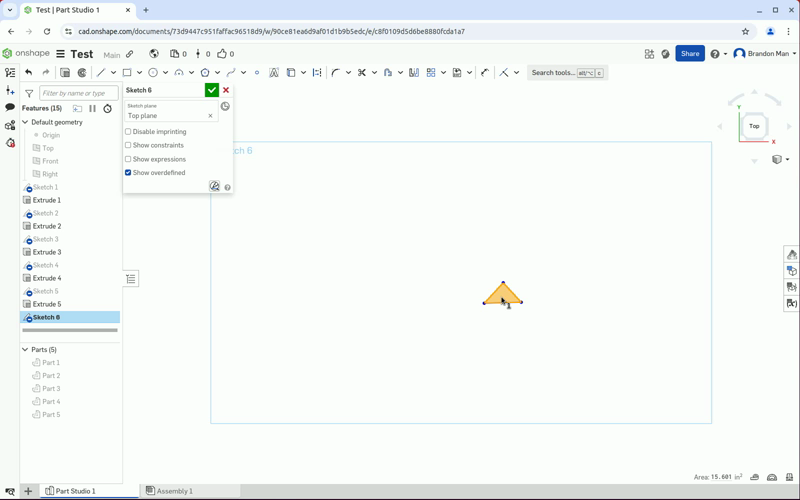
mouse_move(73, 352)
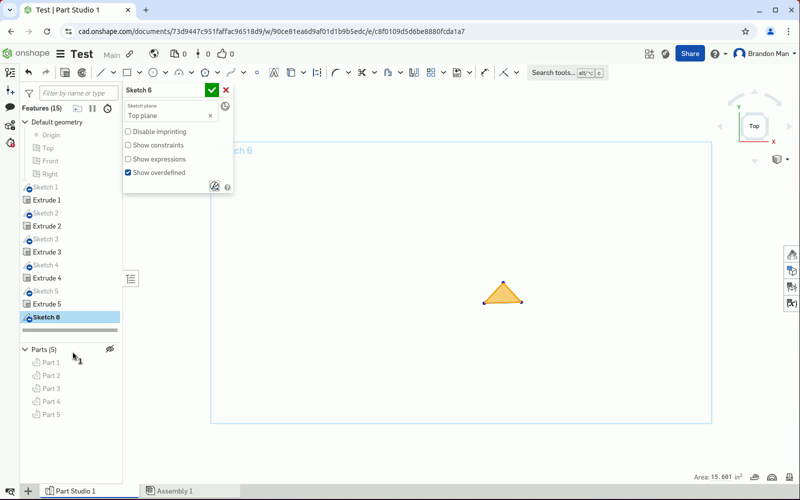
key(shift+y)
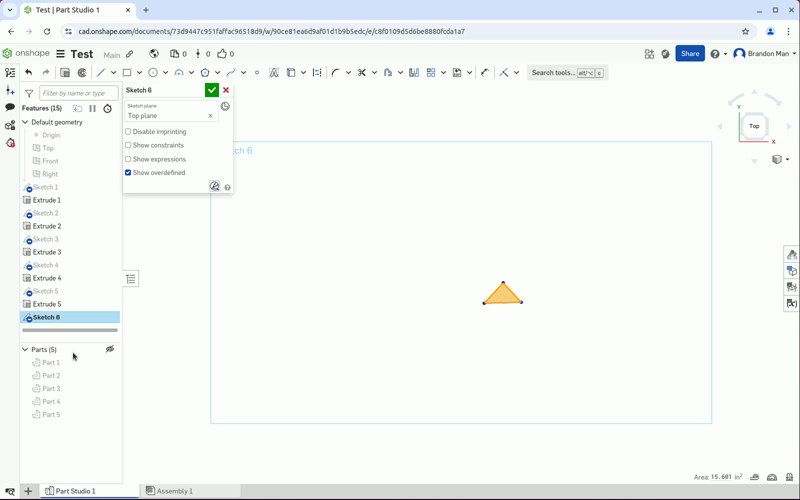
key(shift+e)
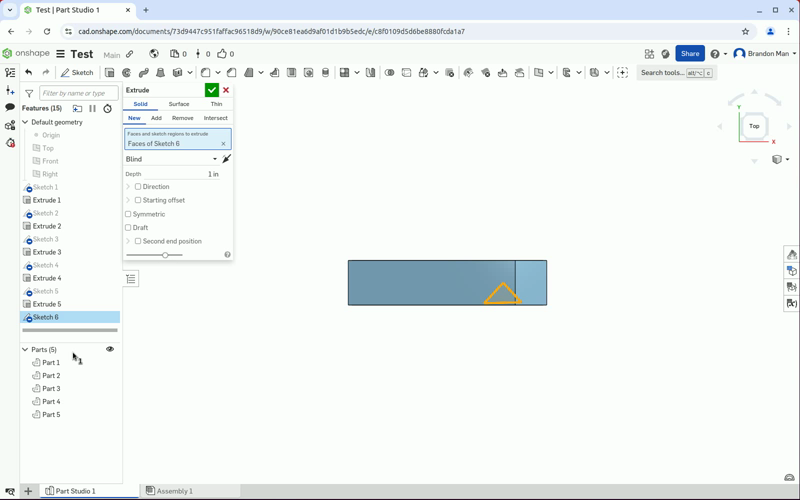
mouse_move(143, 106)
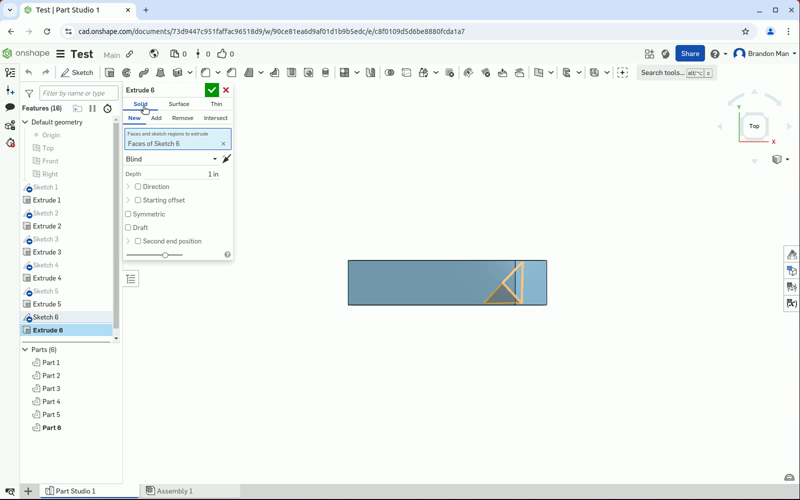
click(143, 106)
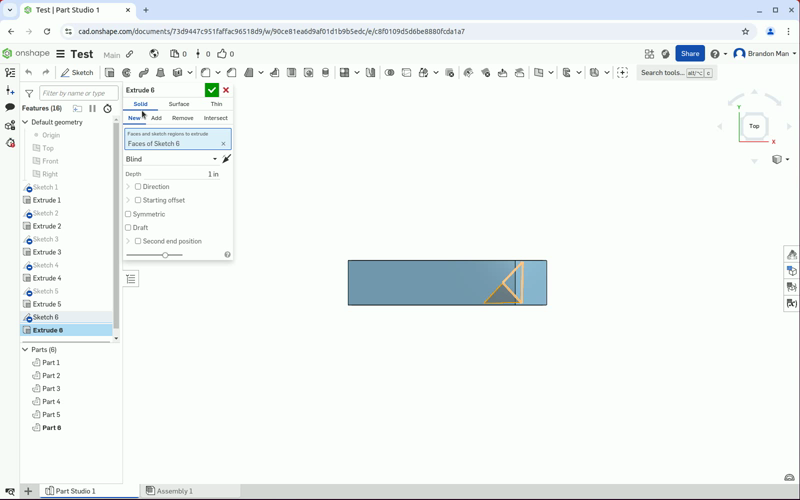
mouse_move(137, 120)
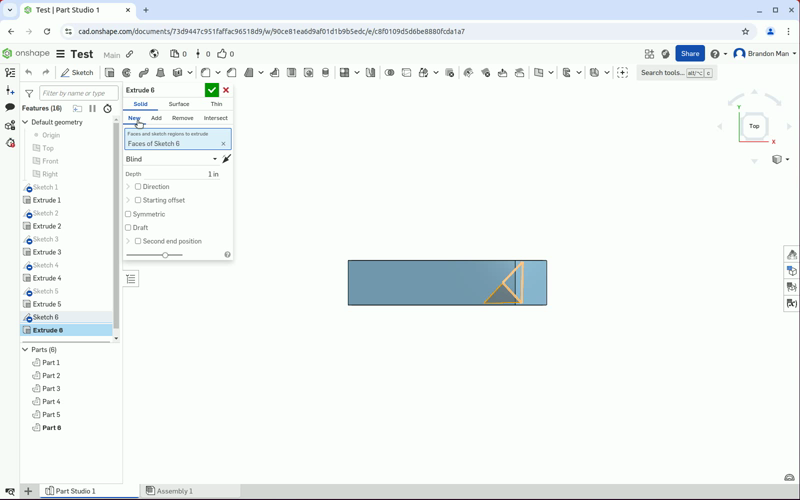
click(137, 120)
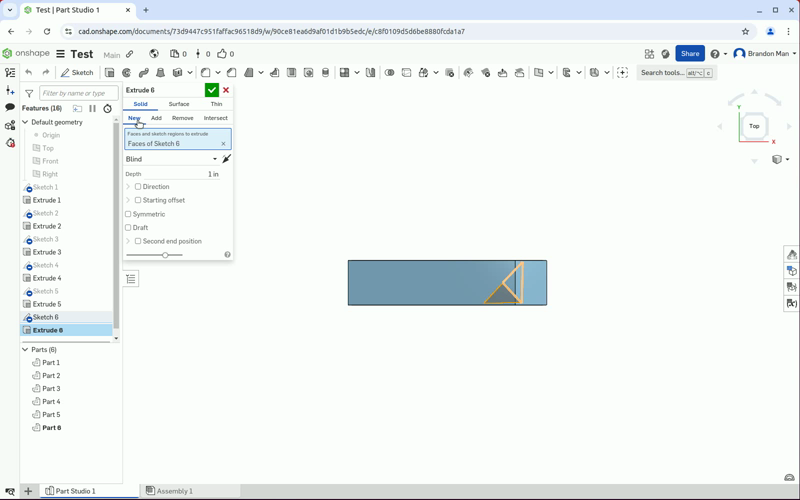
key(tab, 4)
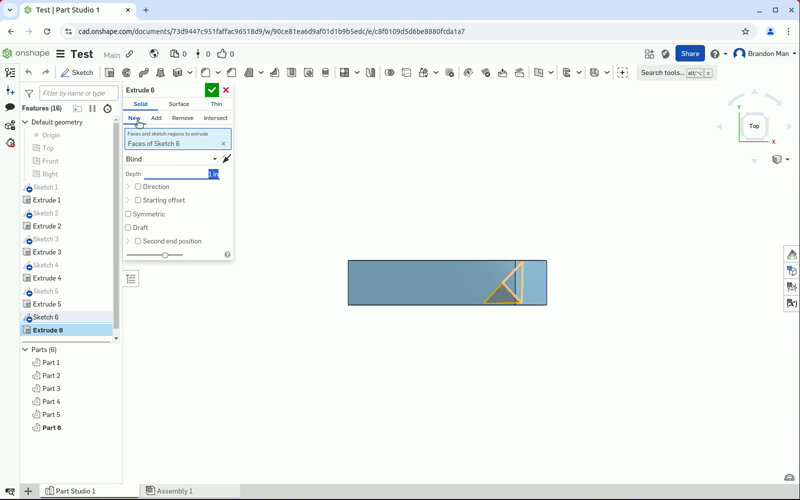
text(3.611)
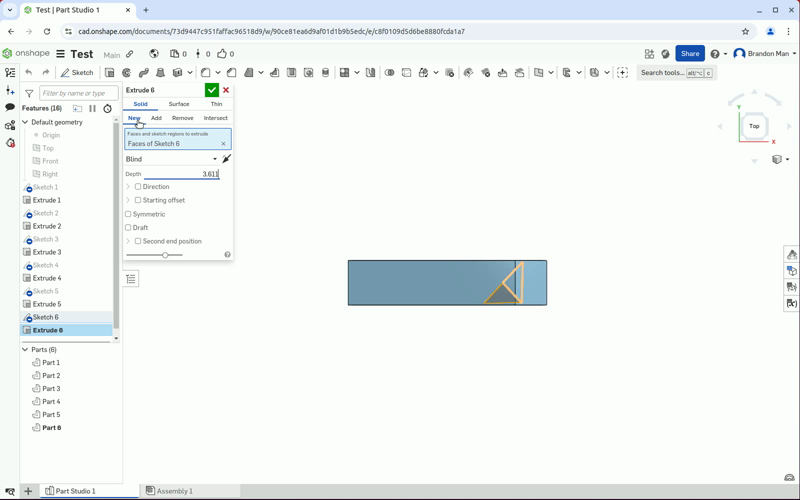
key(enter)
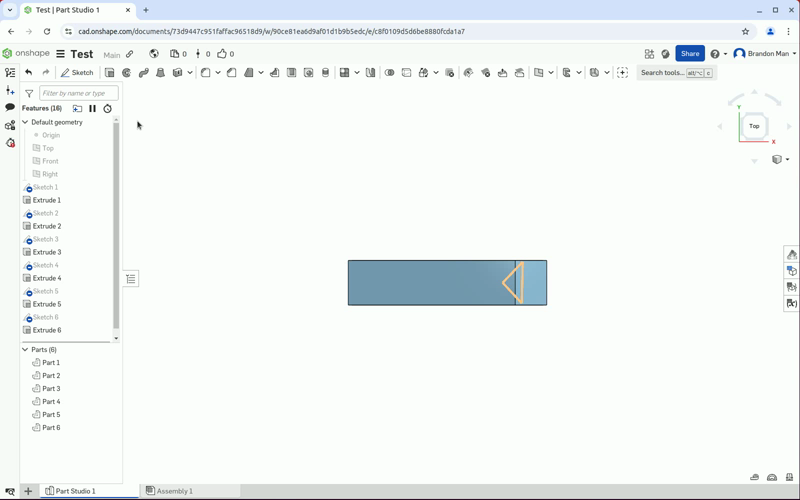
key(shift+h)
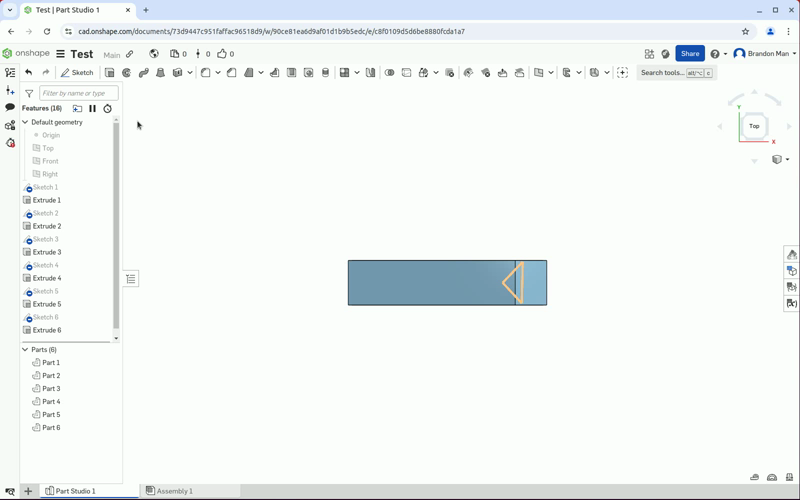
key(shift+h)
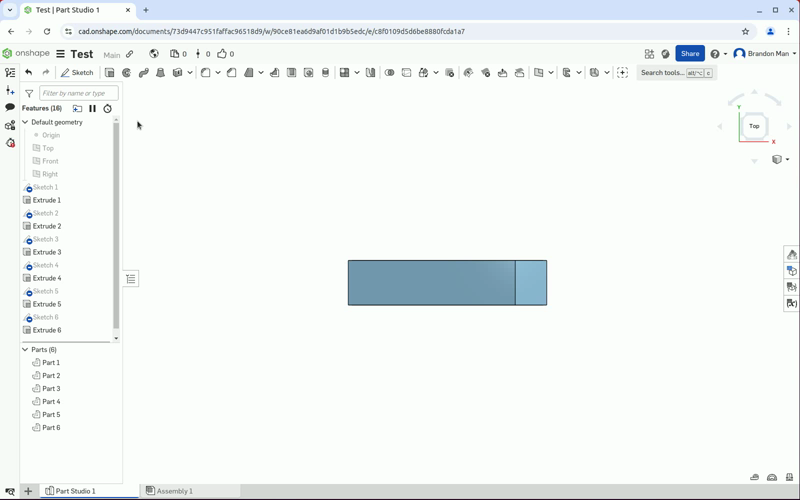
mouse_move(69, 189)
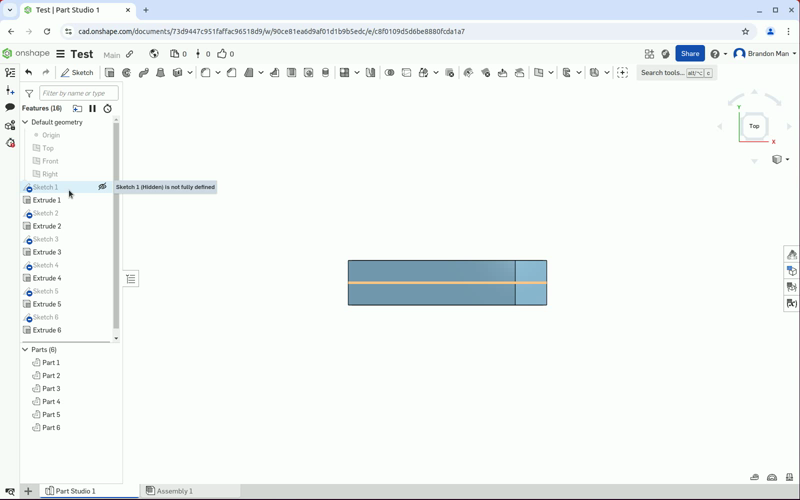
click(69, 189)
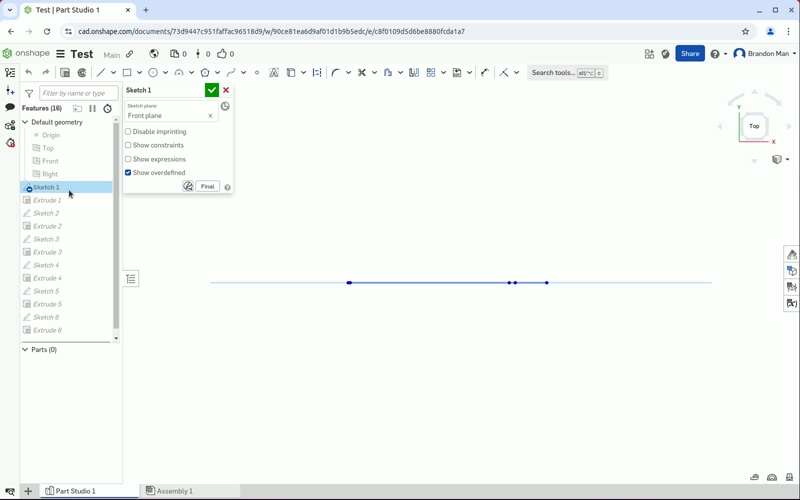
mouse_move(229, 92)
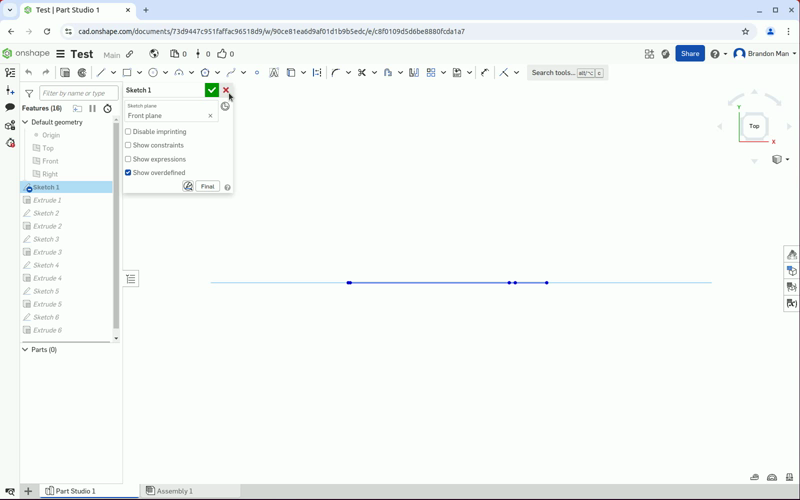
click(229, 92)
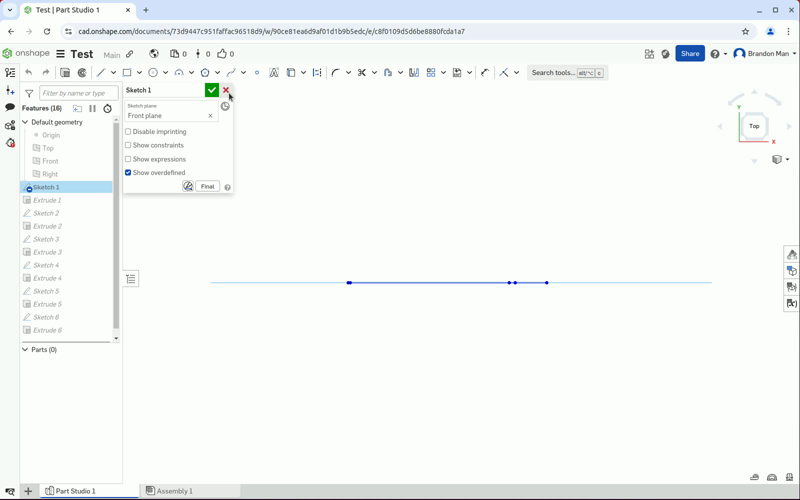
key(shift+s)
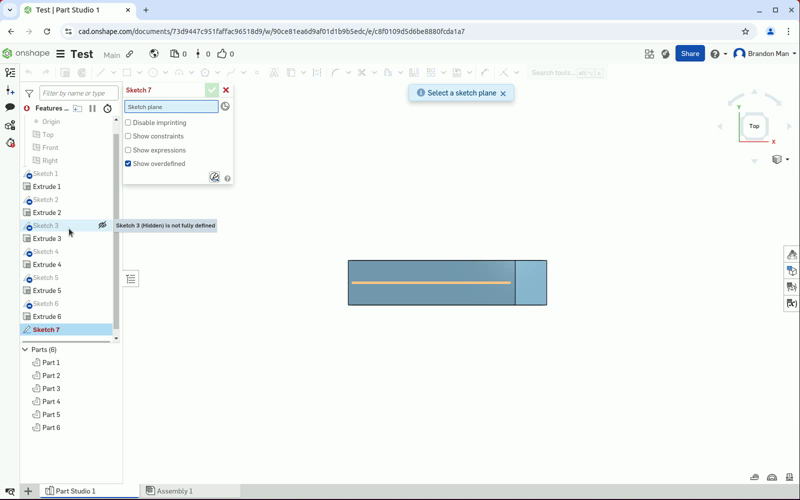
scroll(3)
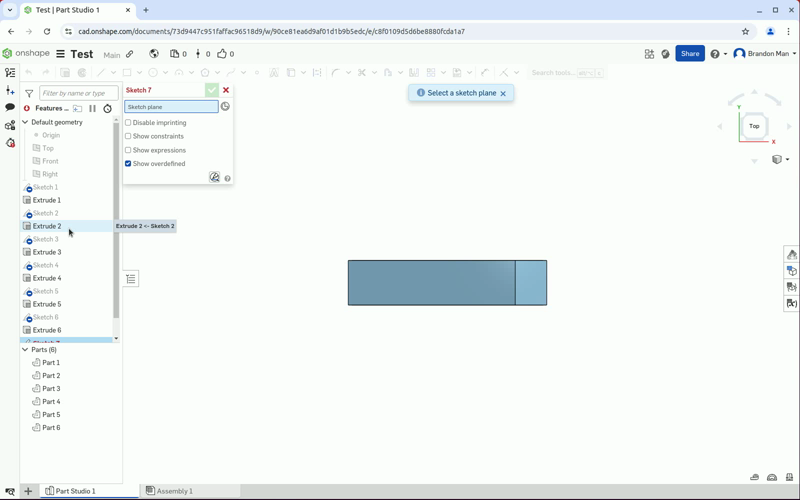
mouse_move(69, 150)
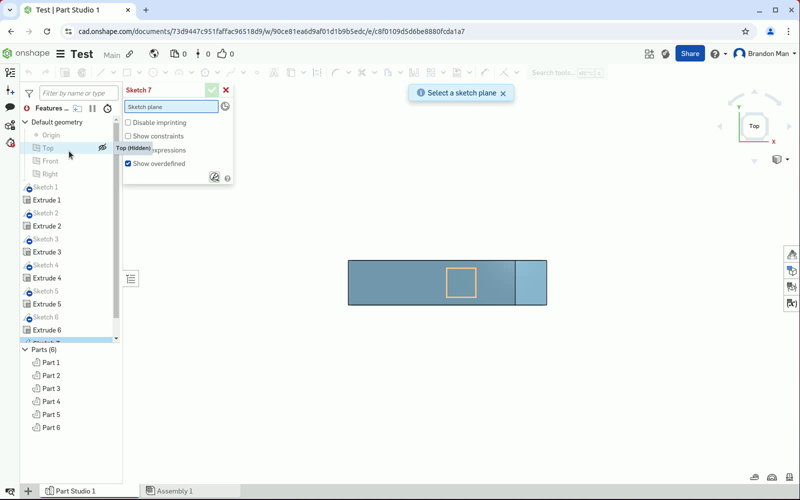
click(69, 150)
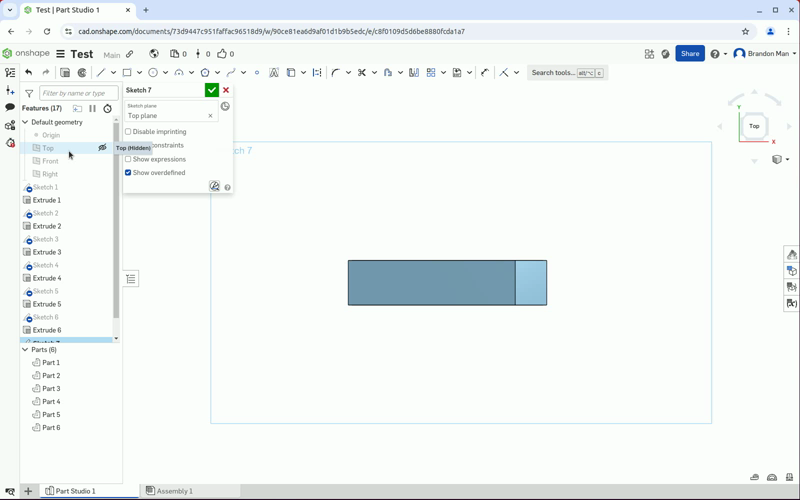
mouse_move(73, 352)
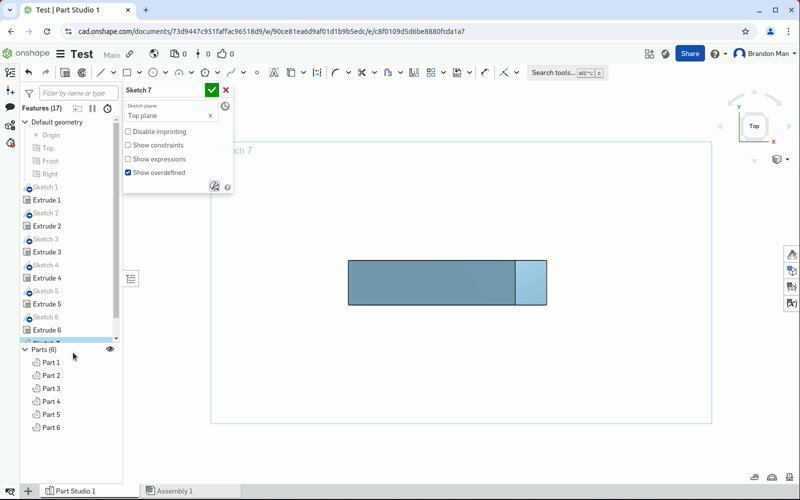
key(y)
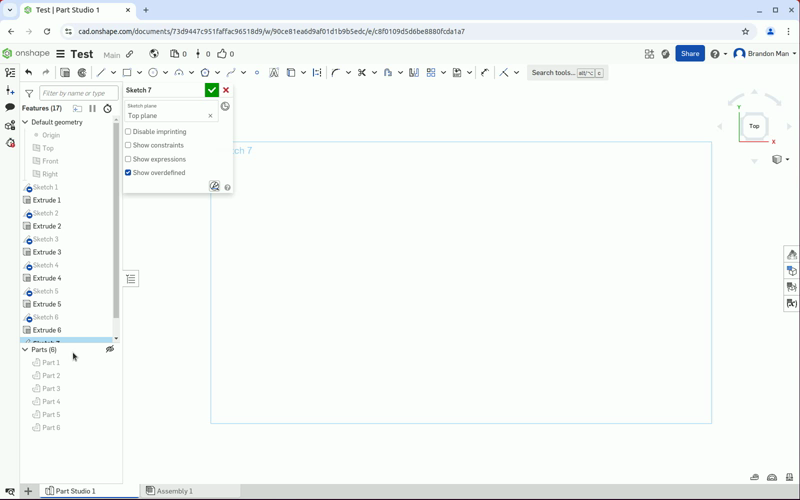
key(l)
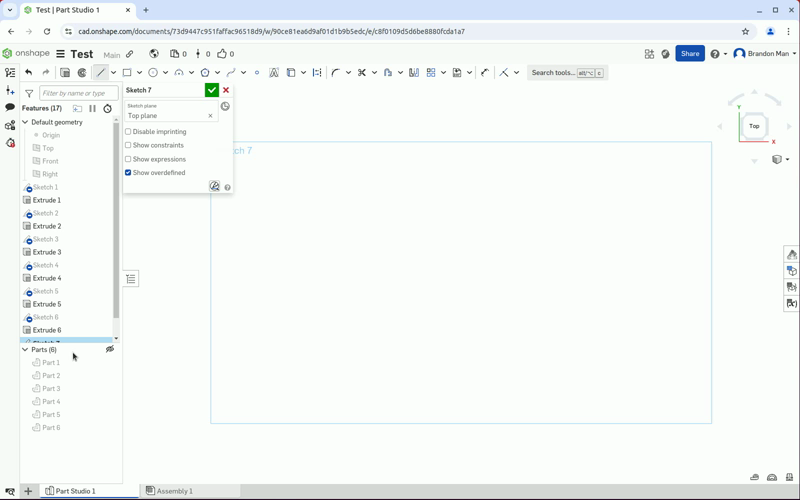
key_down(shift)
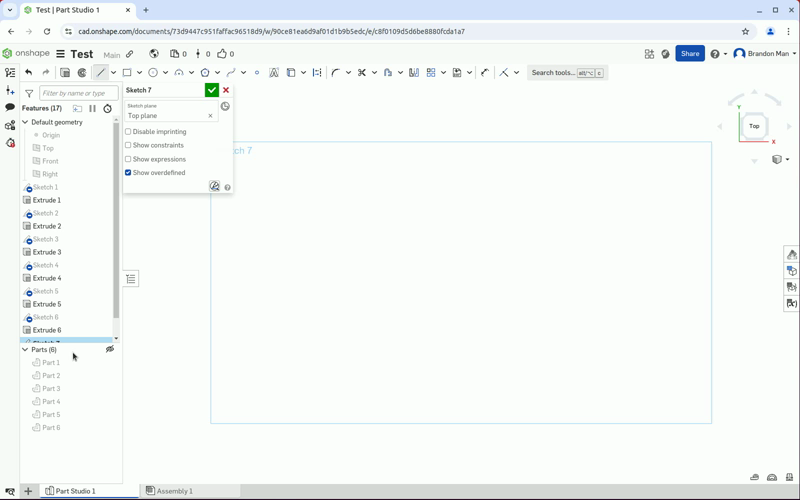
mouse_move(485, 264)
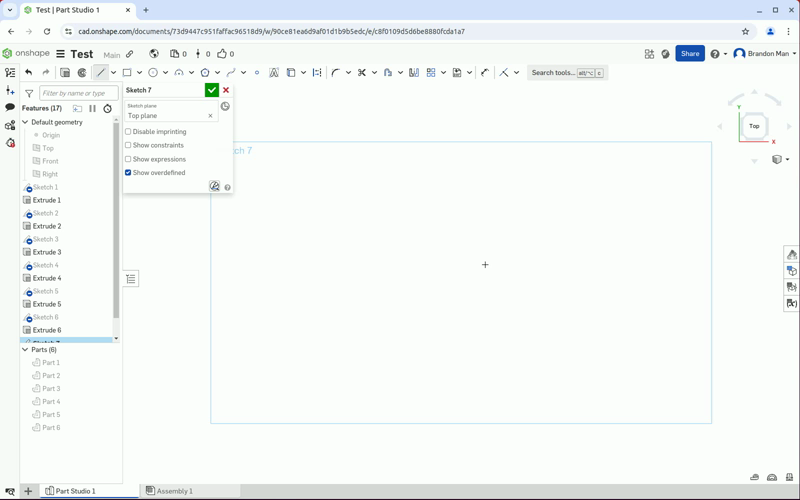
click(485, 264)
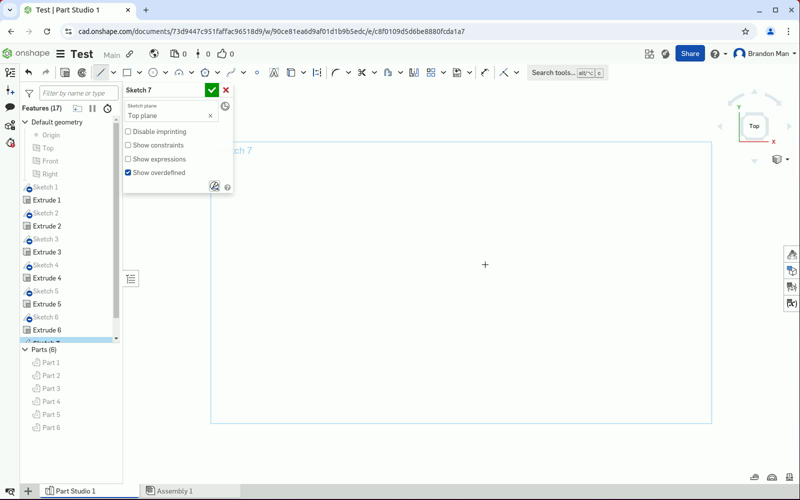
key_up(shift)
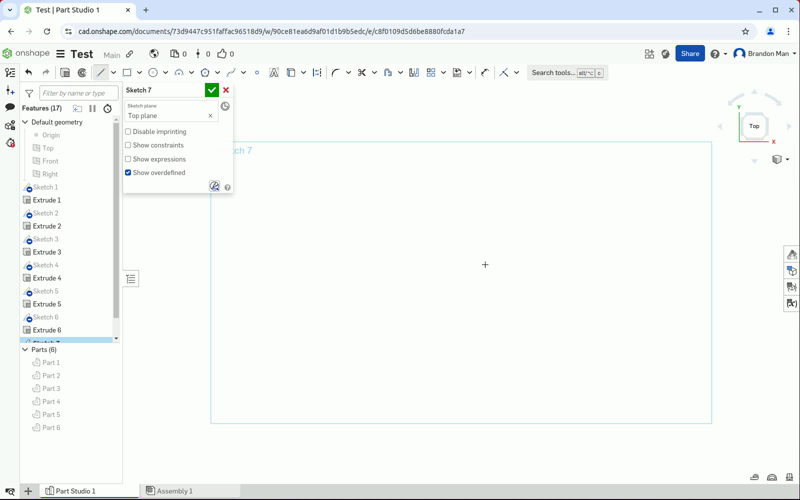
key_down(shift)
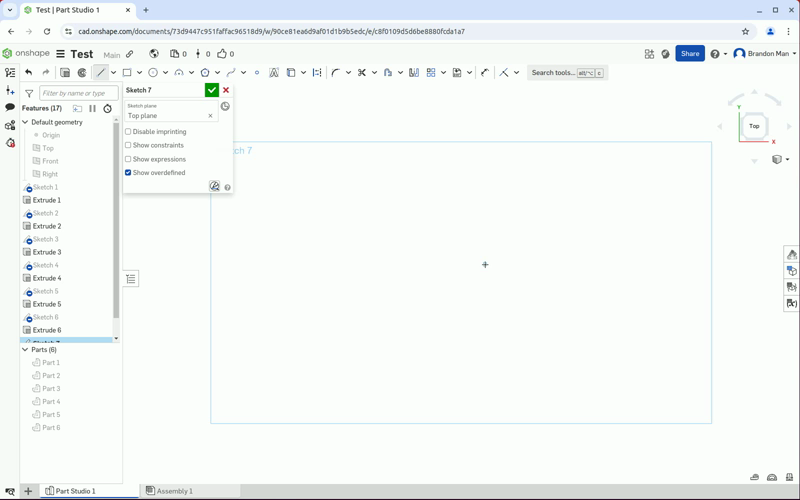
mouse_move(515, 264)
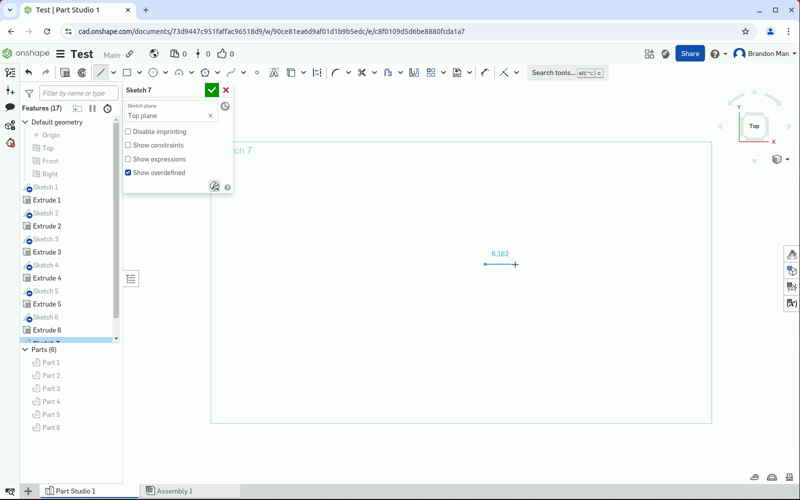
mouse_move(503, 283)
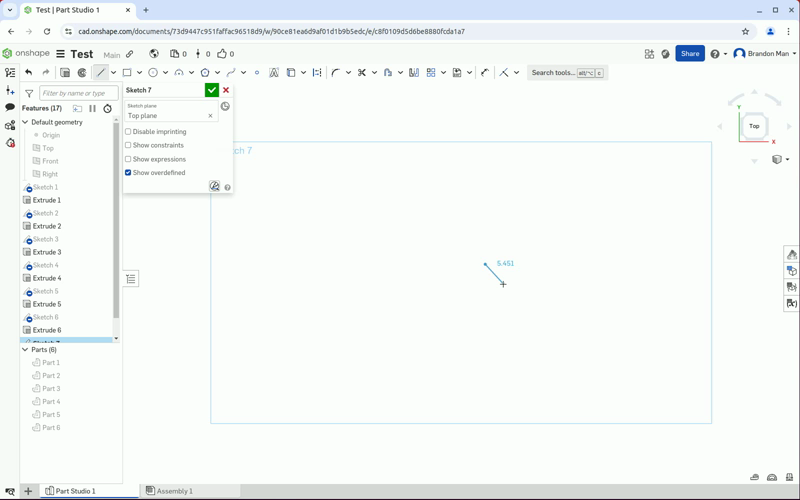
click(503, 283)
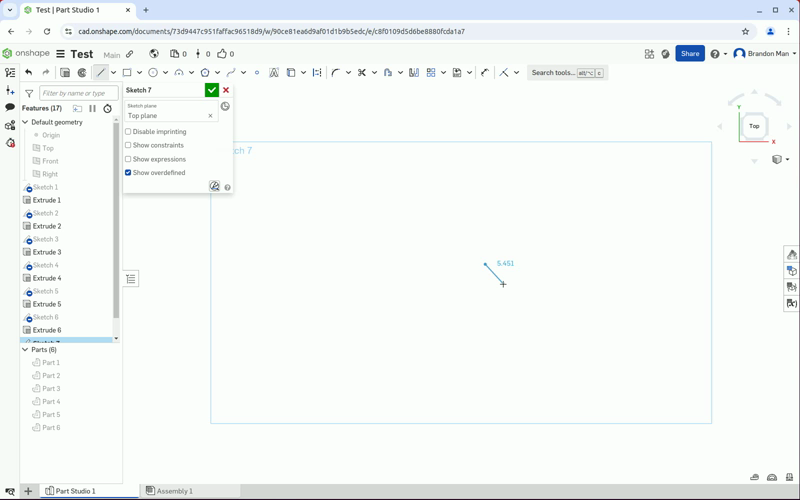
key_up(shift)
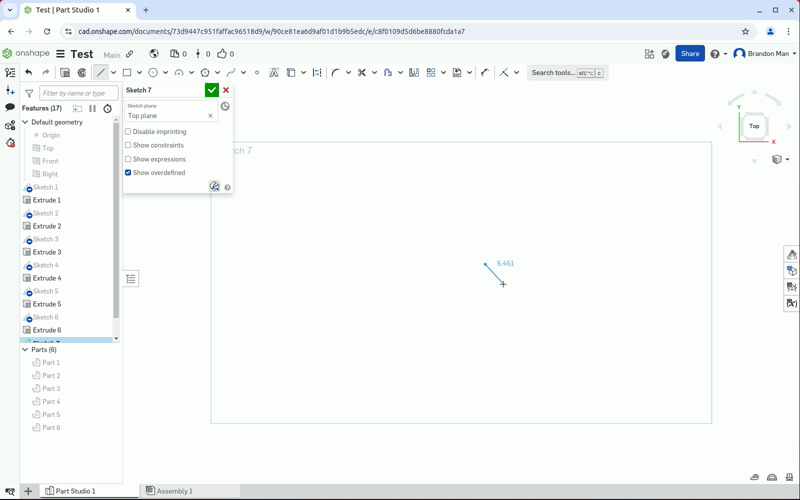
key_down(shift)
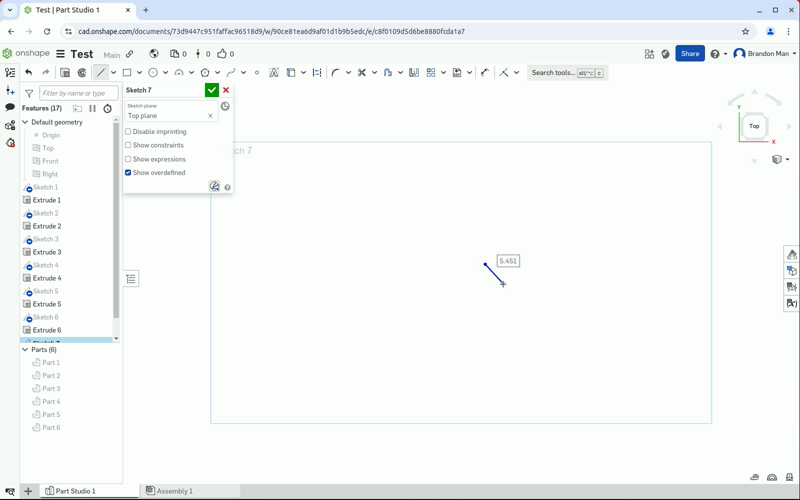
mouse_move(533, 283)
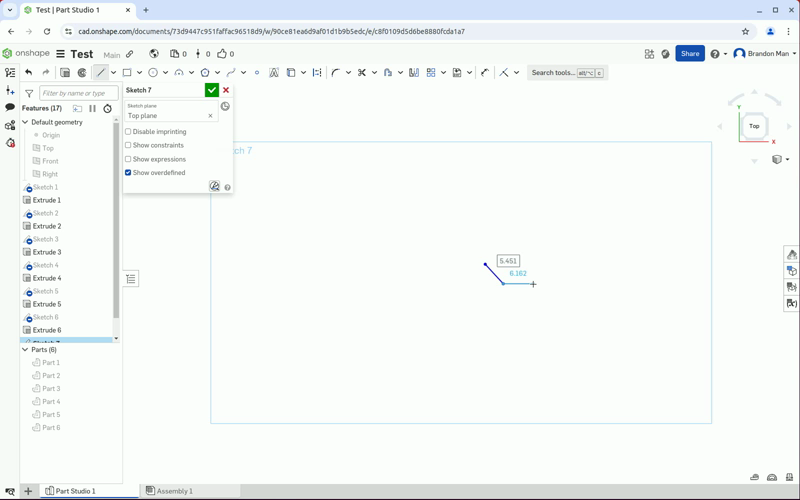
mouse_move(522, 263)
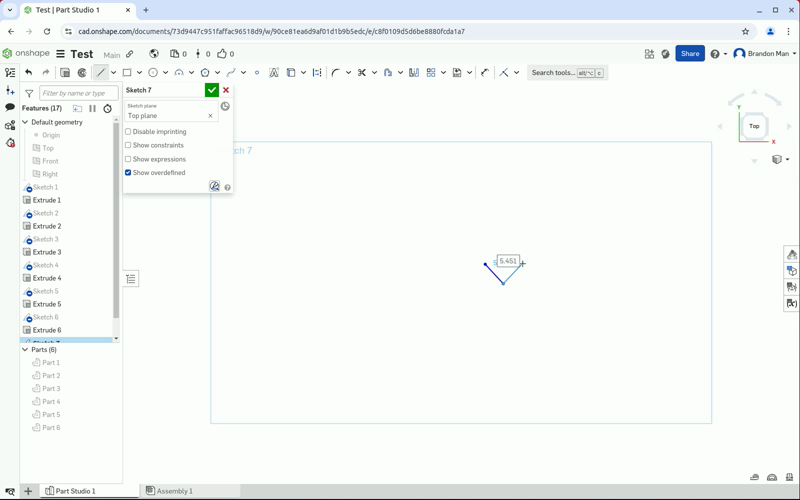
click(522, 263)
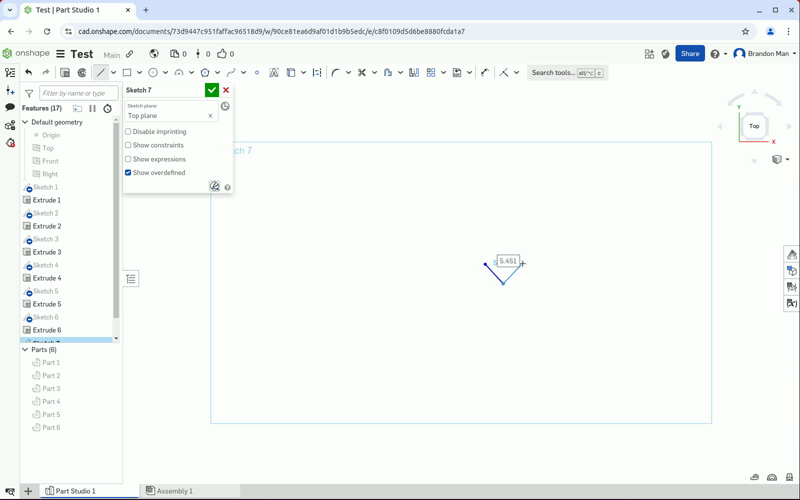
key_up(shift)
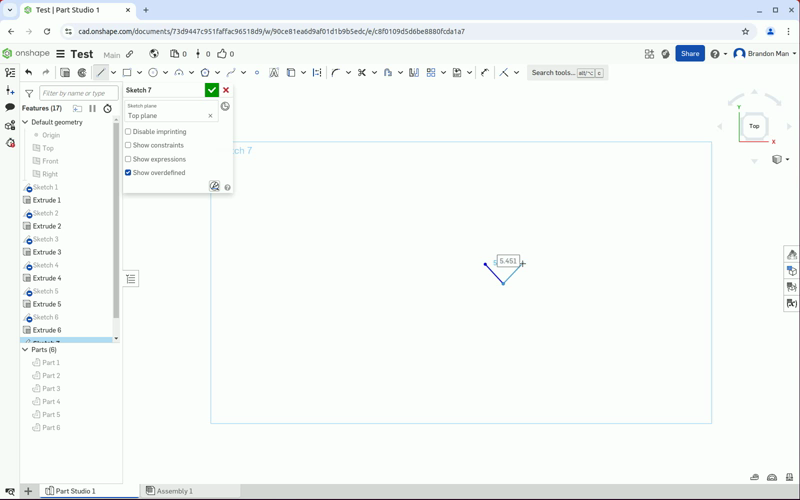
mouse_move(552, 263)
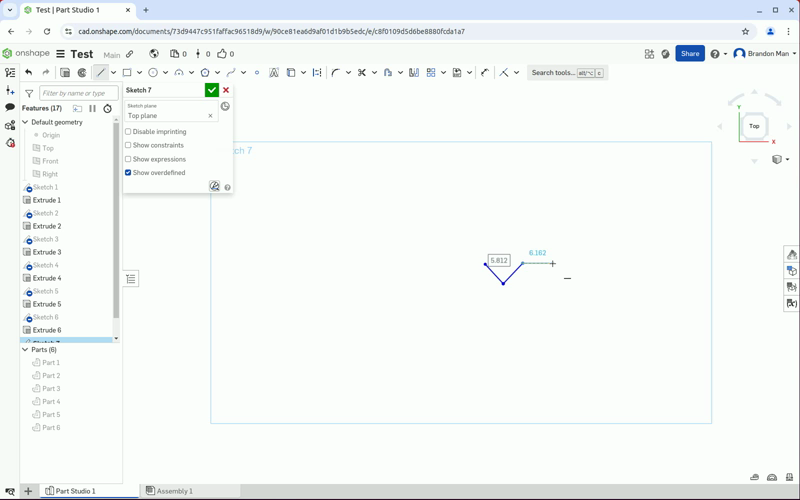
key_down(shift)
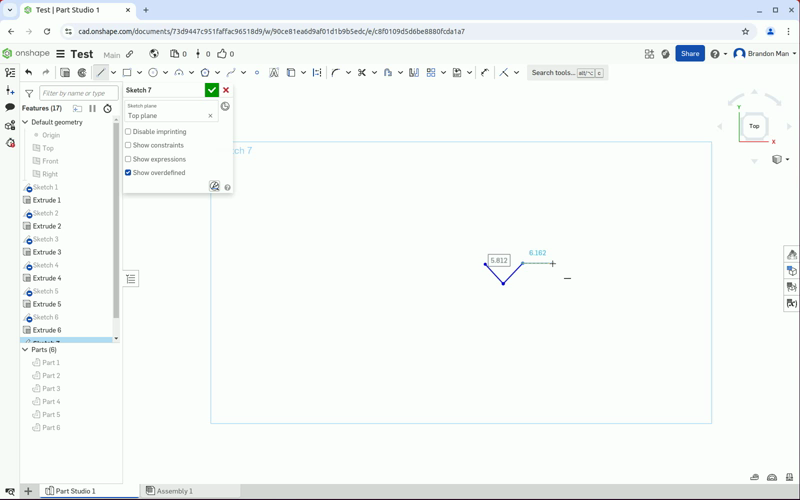
mouse_move(485, 264)
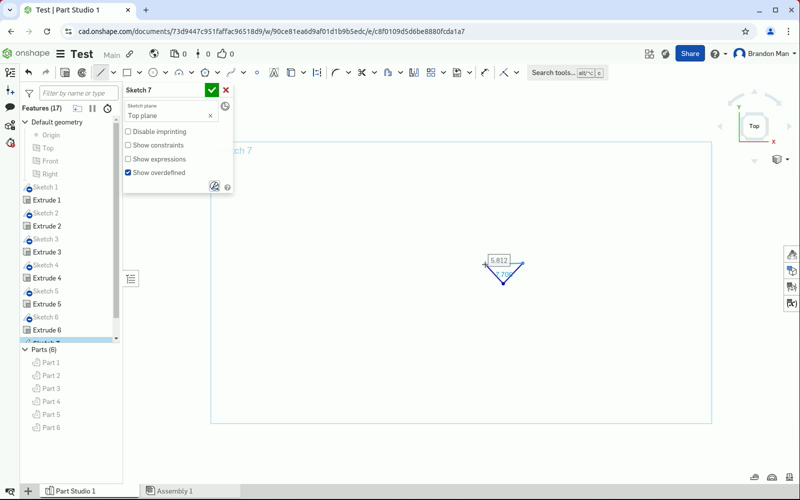
key_up(shift)
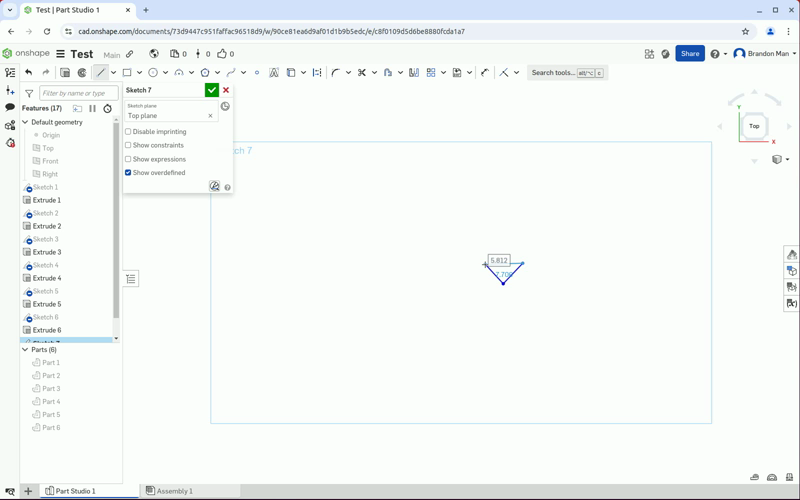
click(485, 264)
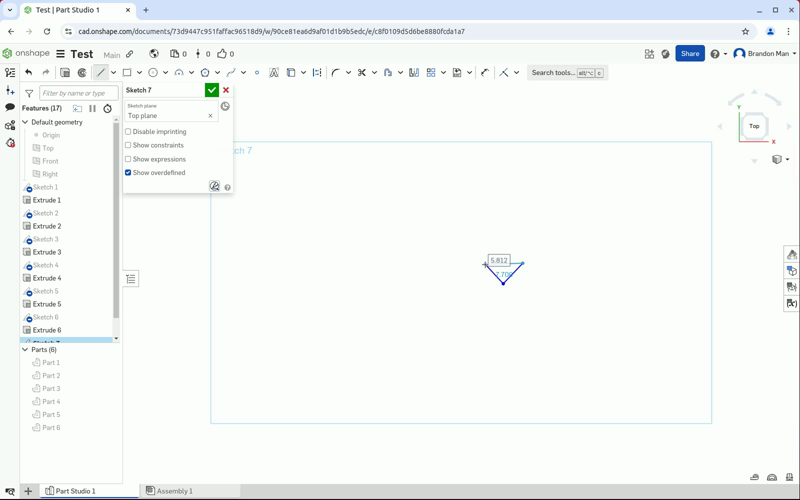
key(esc)
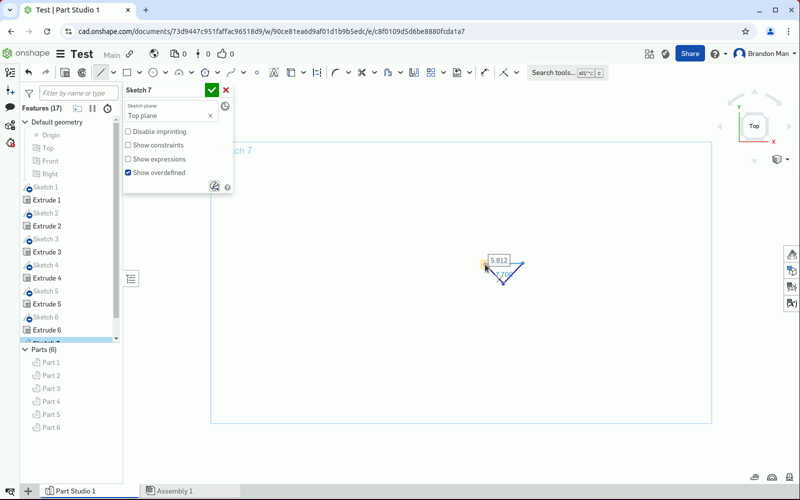
mouse_move(500, 271)
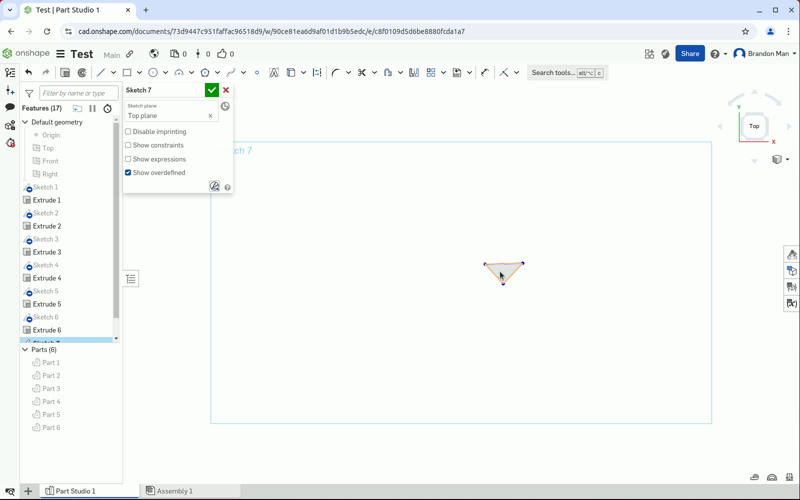
scroll(6)
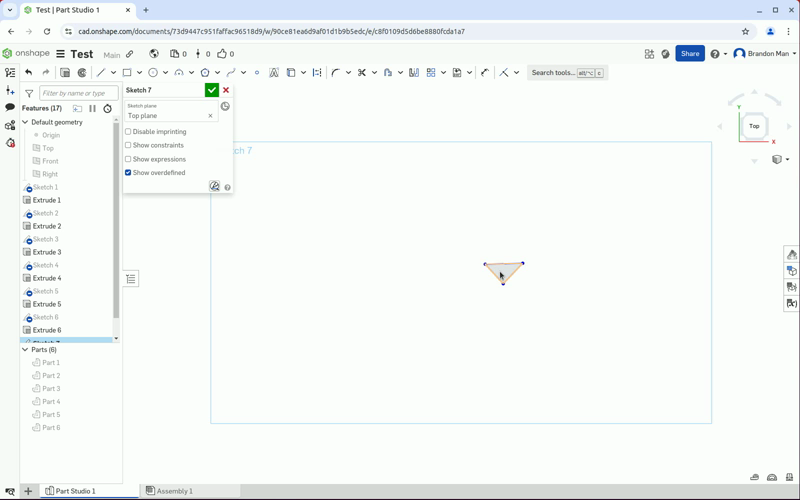
scroll(6)
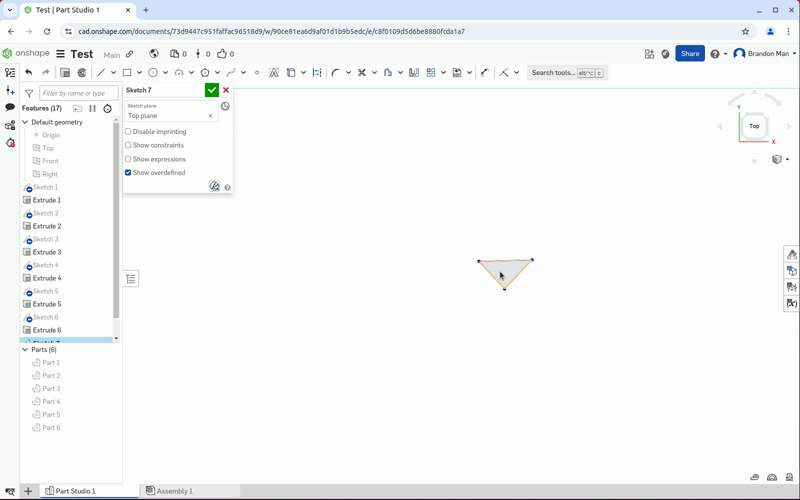
scroll(6)
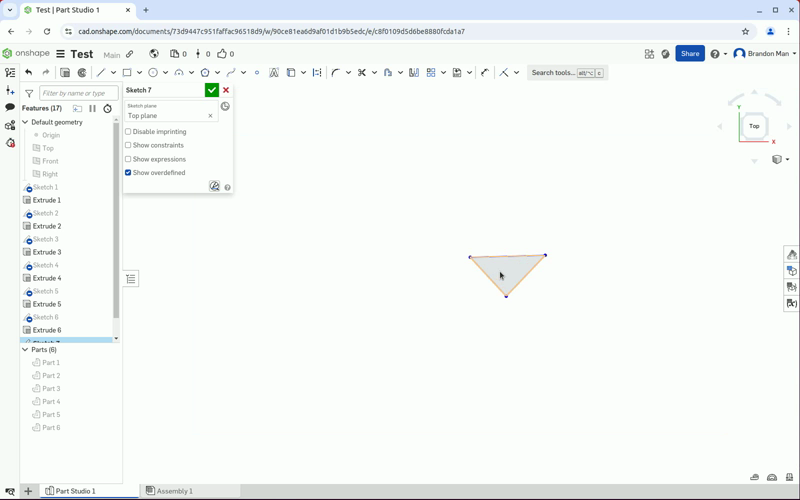
scroll(6)
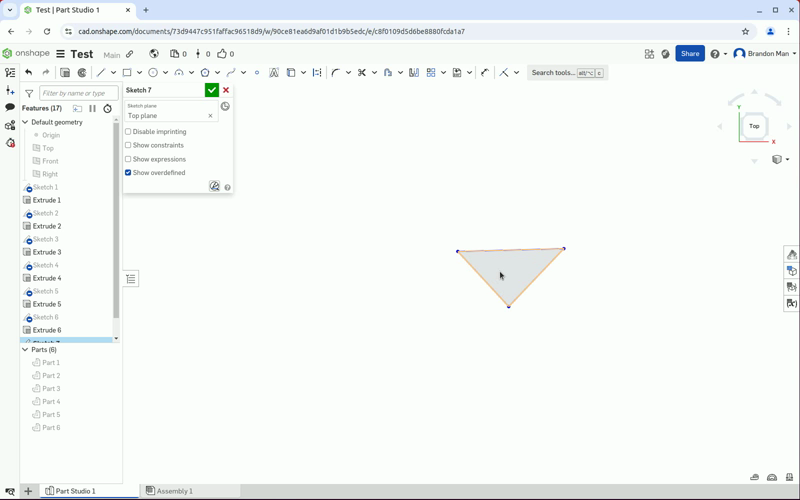
scroll(6)
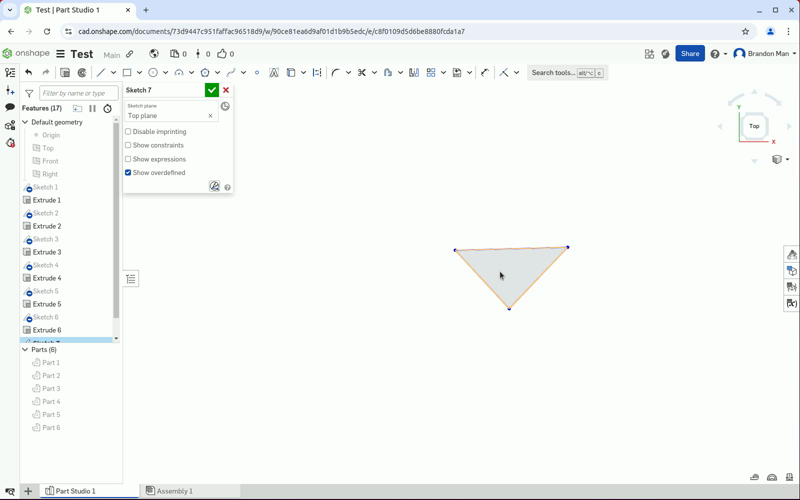
scroll(6)
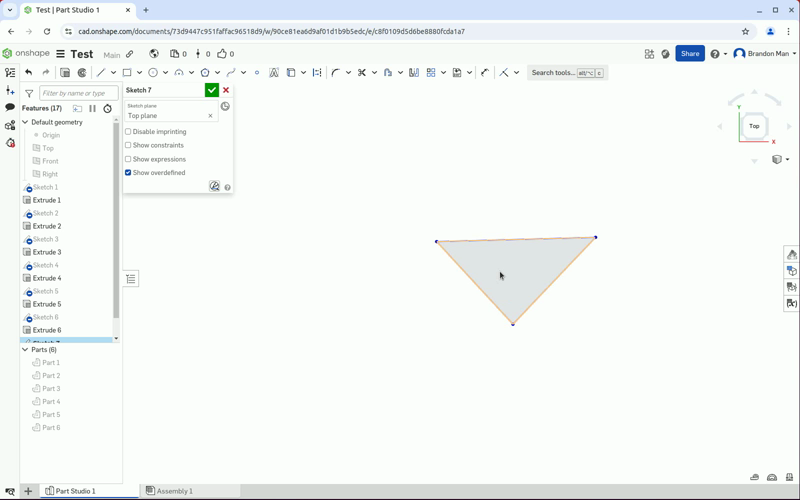
scroll(6)
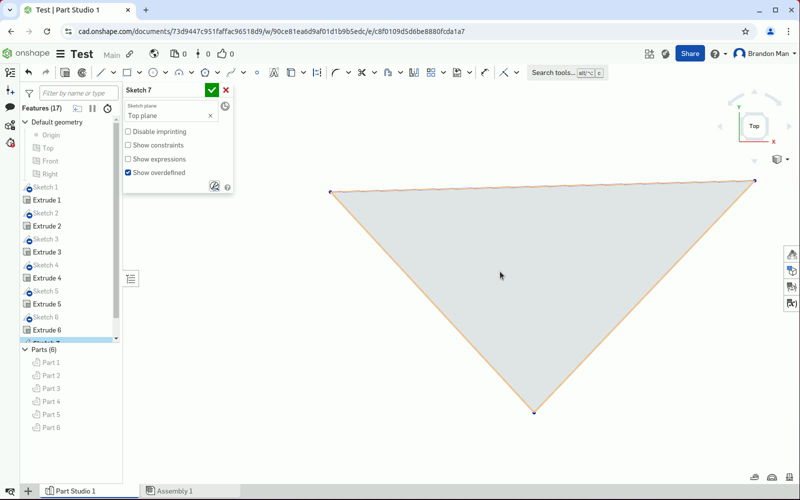
click(500, 271)
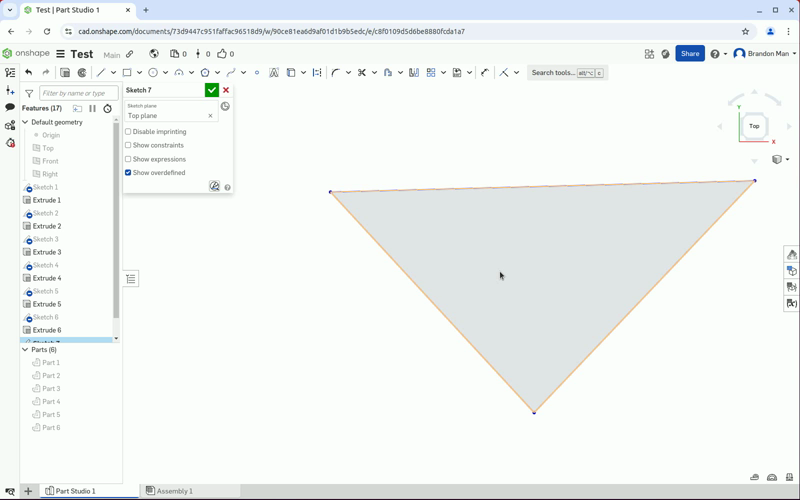
scroll(-6)
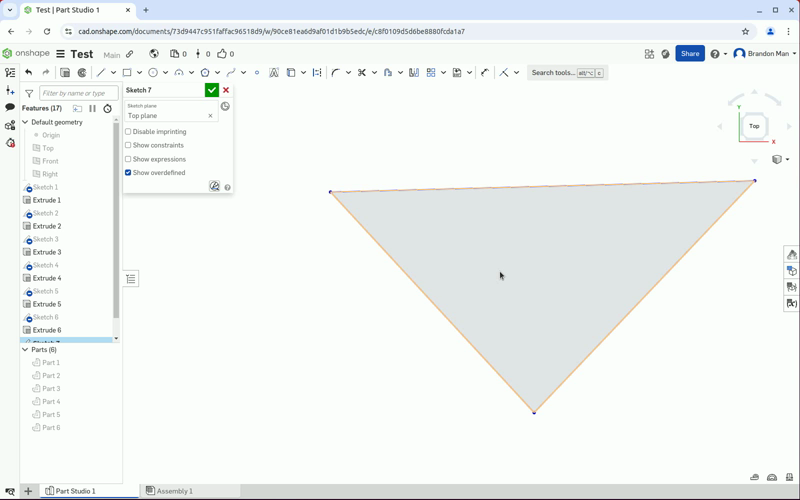
scroll(-6)
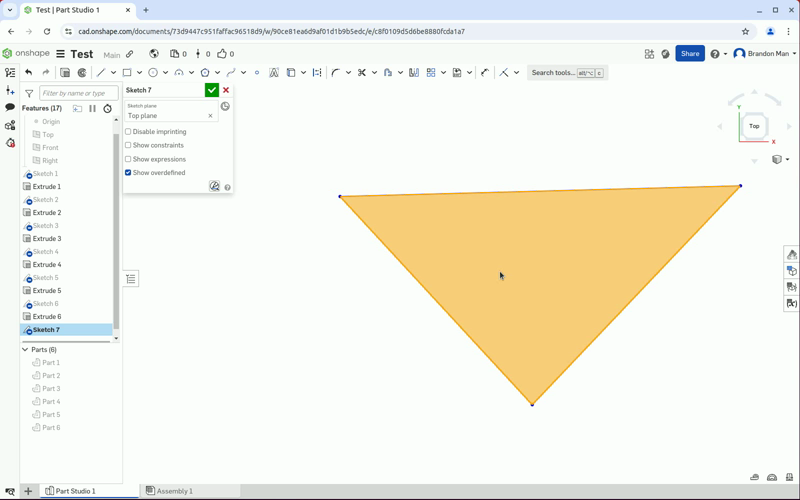
scroll(-6)
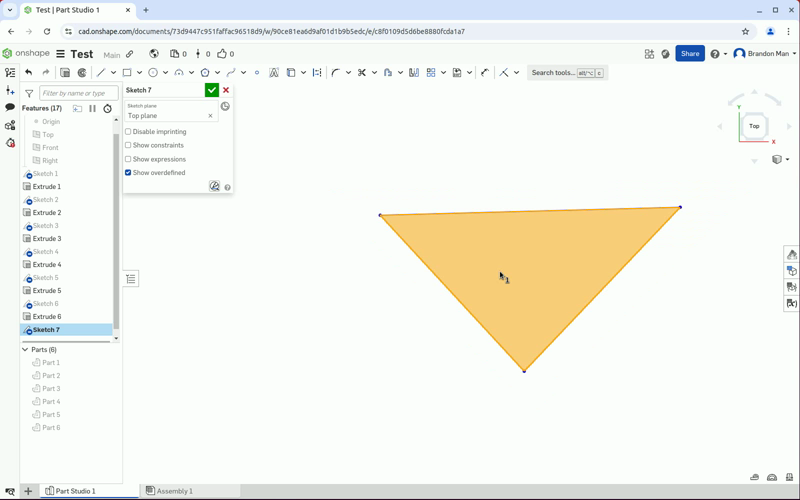
scroll(-6)
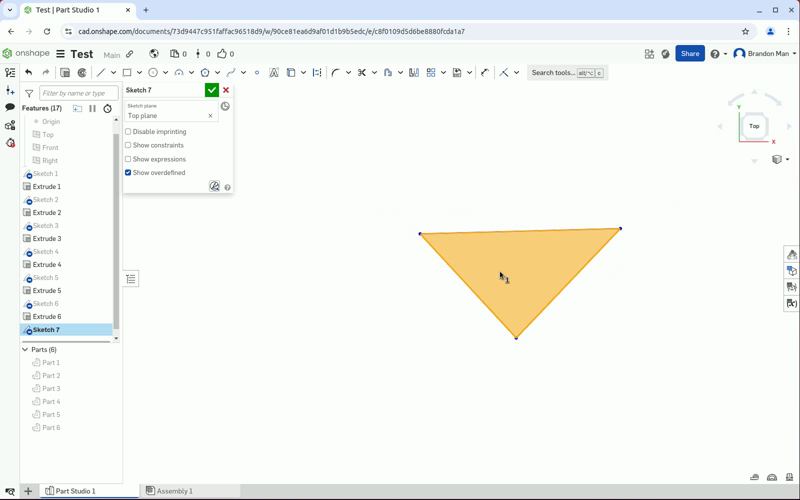
scroll(-6)
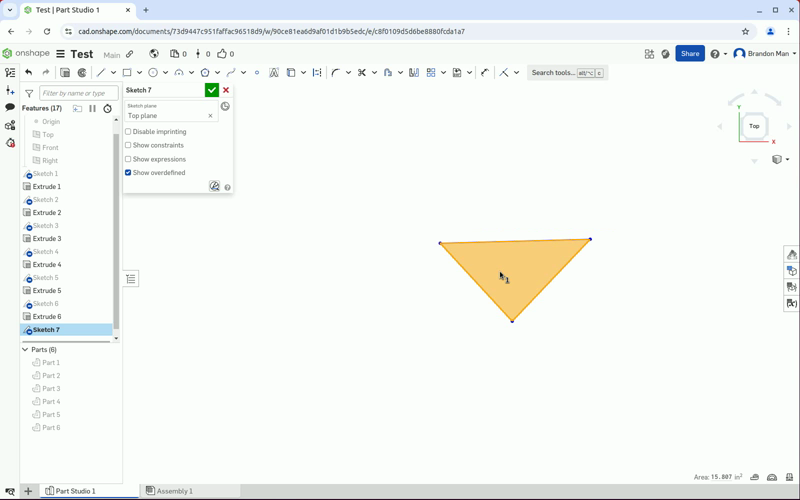
scroll(-6)
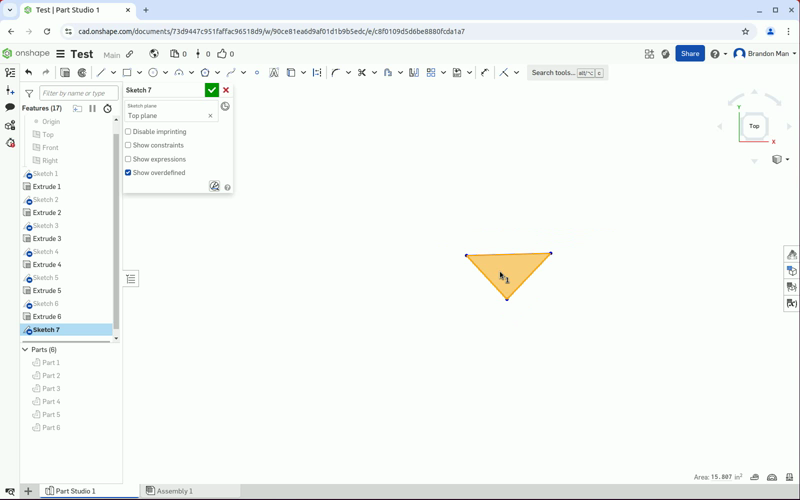
scroll(-6)
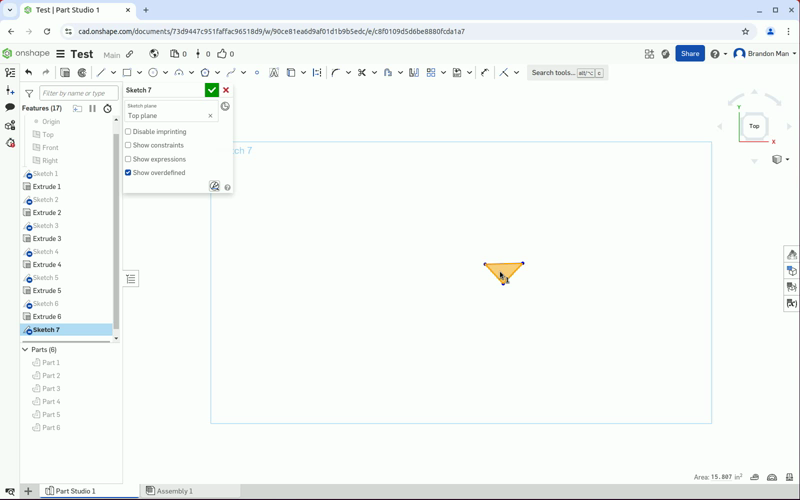
mouse_move(73, 352)
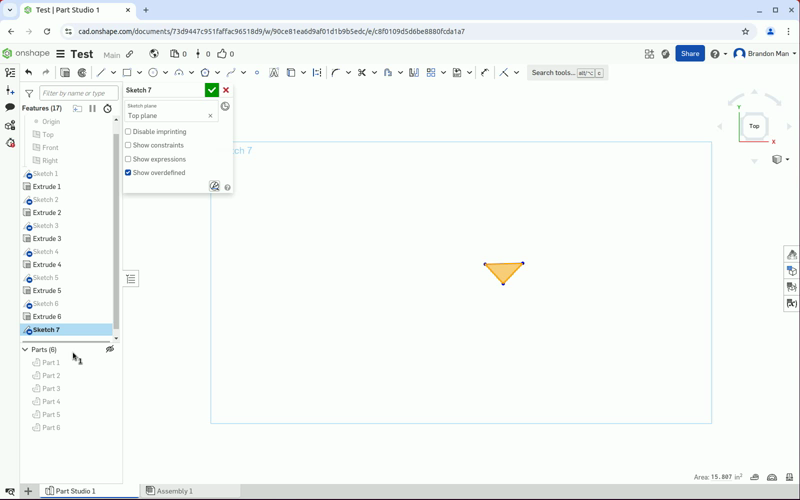
key(shift+y)
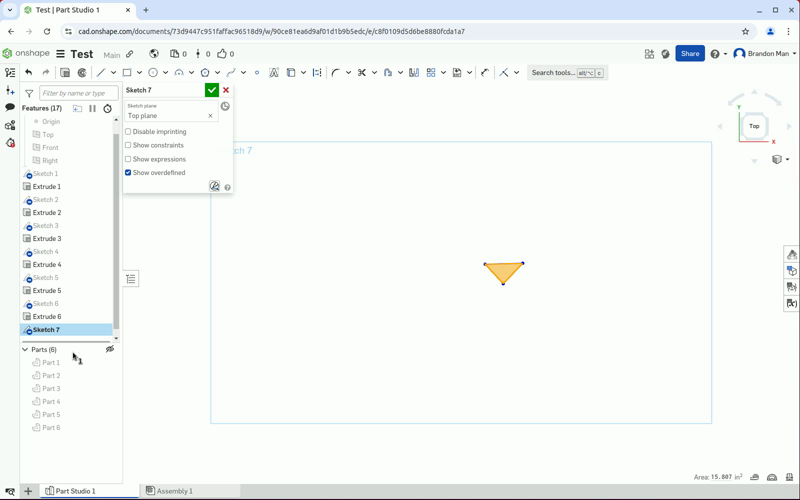
key(shift+e)
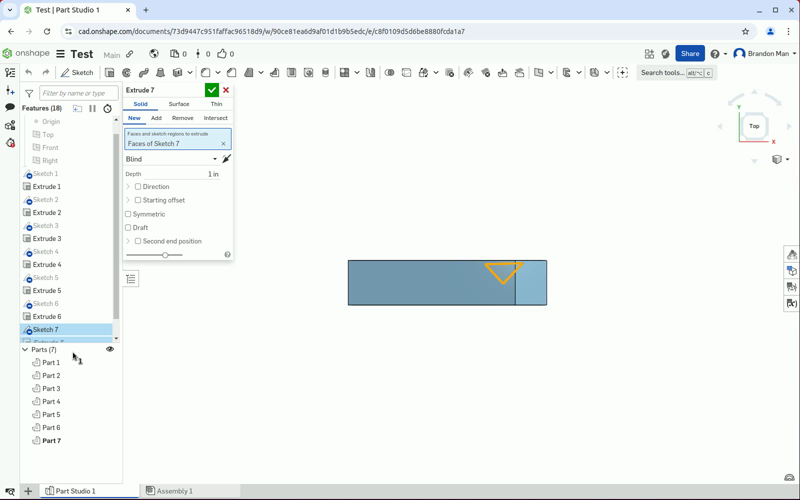
mouse_move(143, 106)
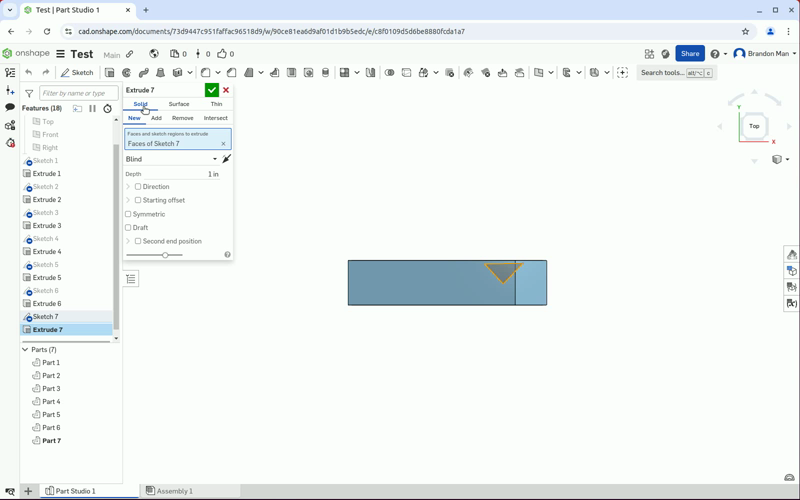
click(143, 106)
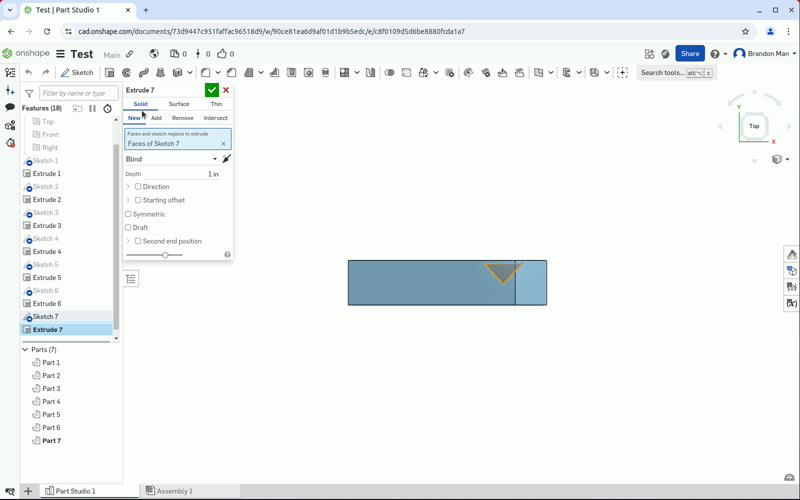
mouse_move(137, 120)
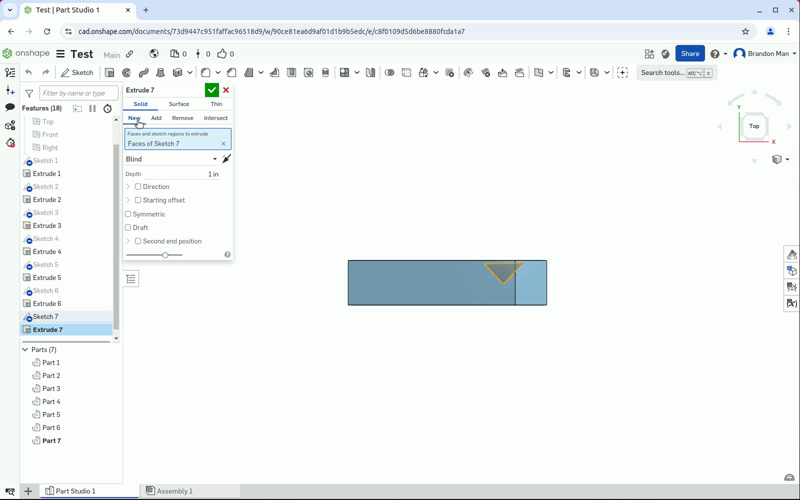
click(137, 120)
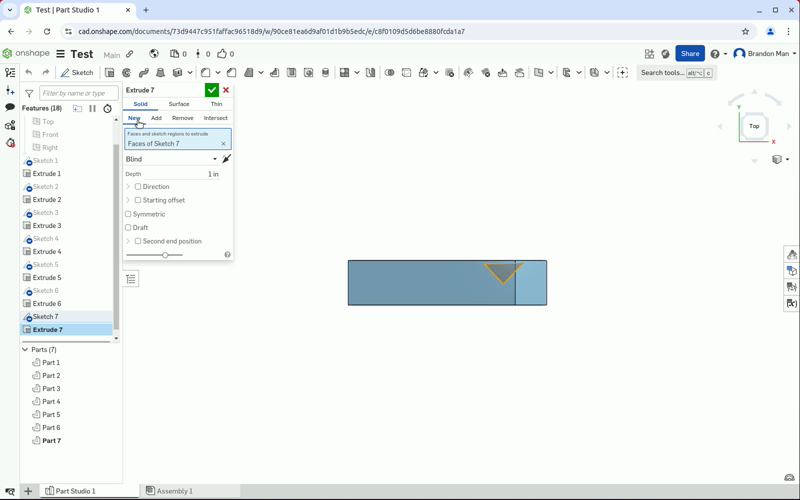
key(tab, 4)
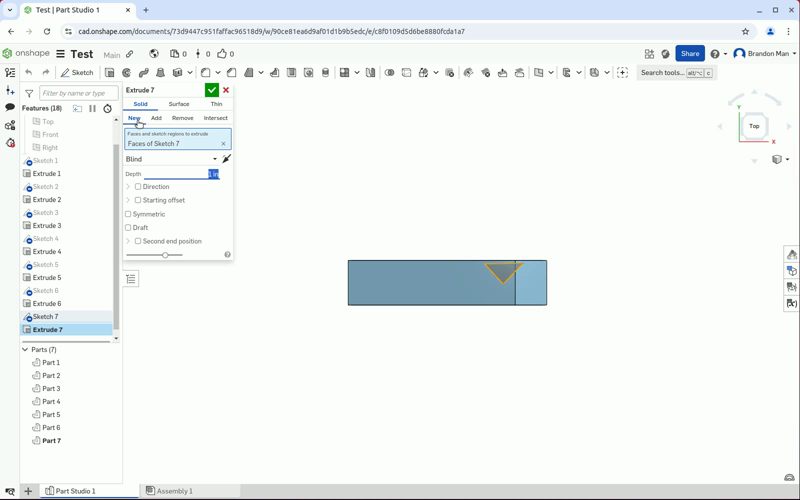
text(3.611)
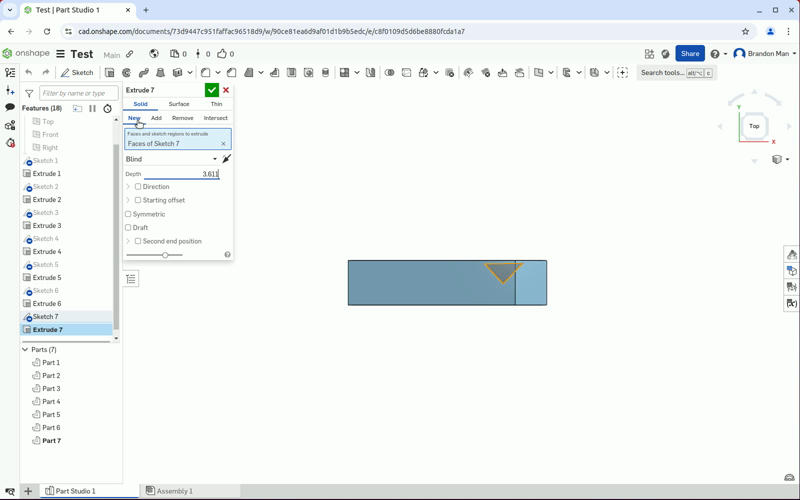
key(enter)
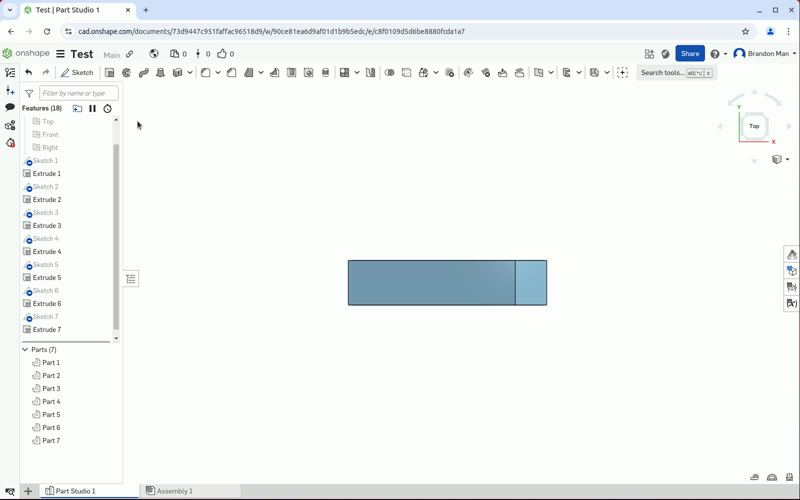
key(shift+h)
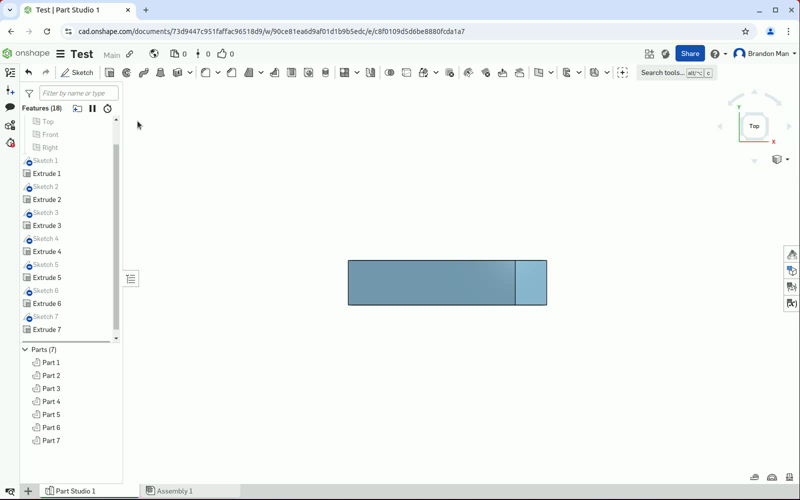
key(shift+h)
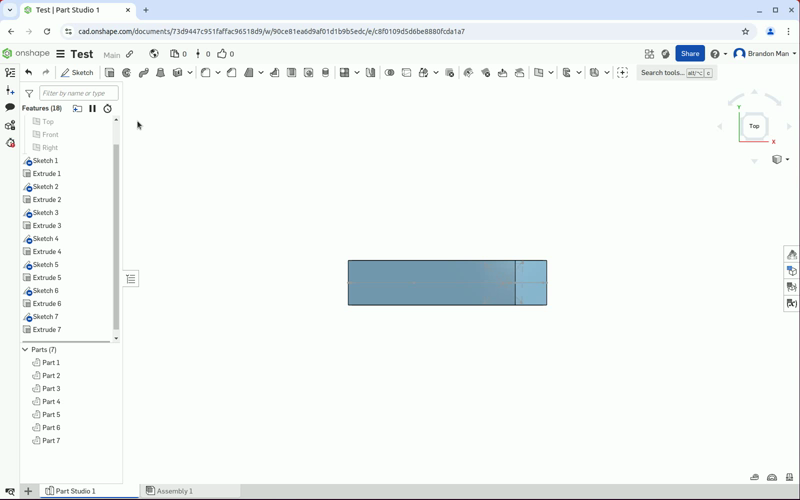
key(shift+7)
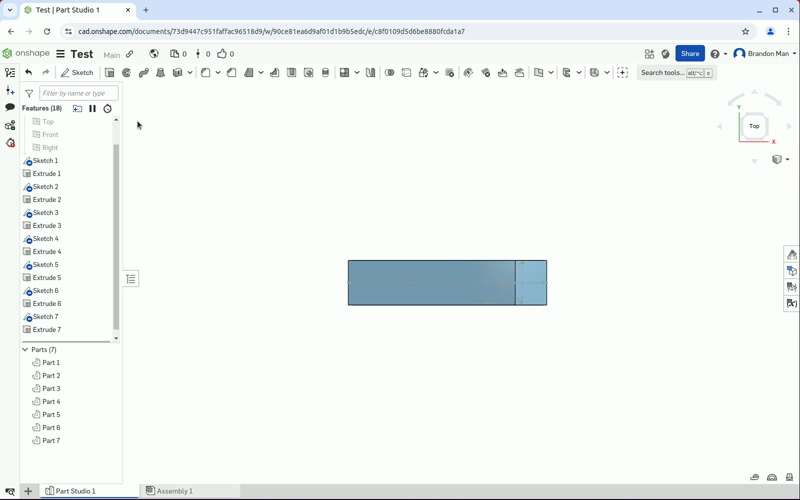
key(up, 3)
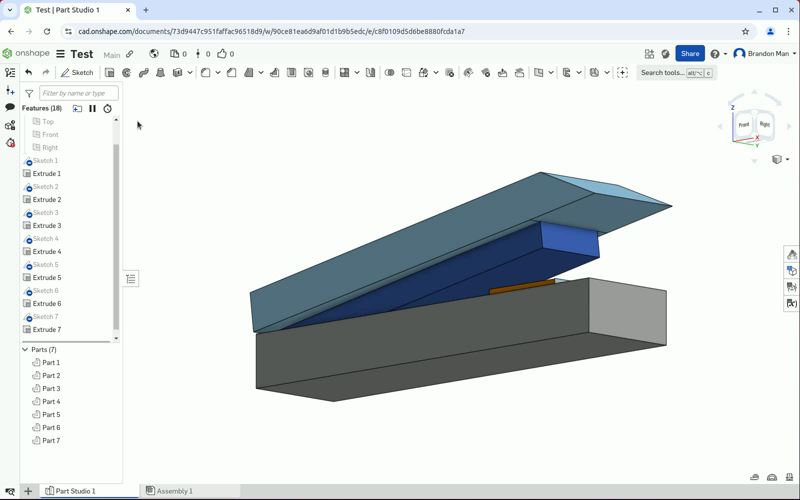
key(left, 3)
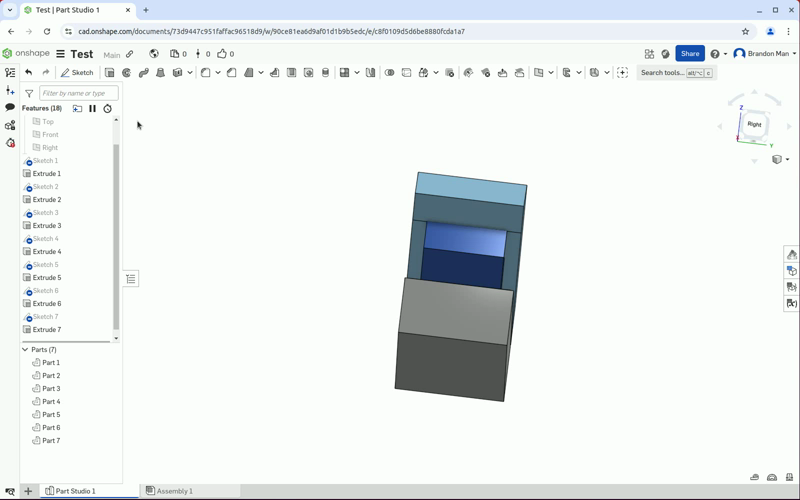
key(right, 3)
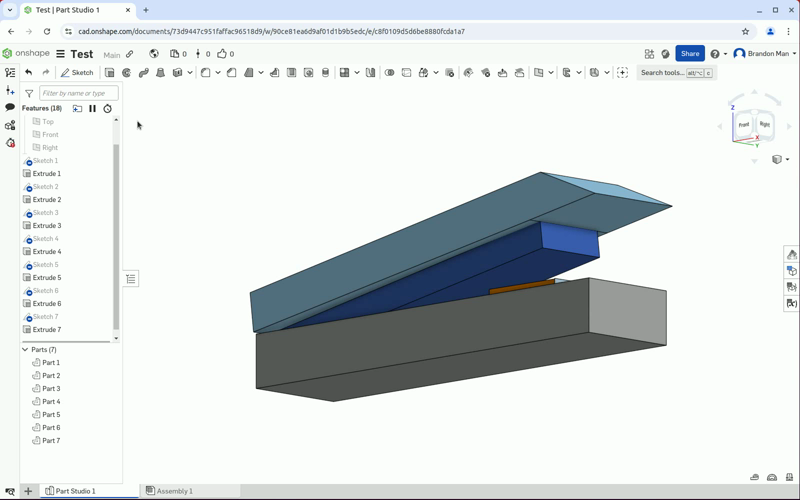
key(down, 3)
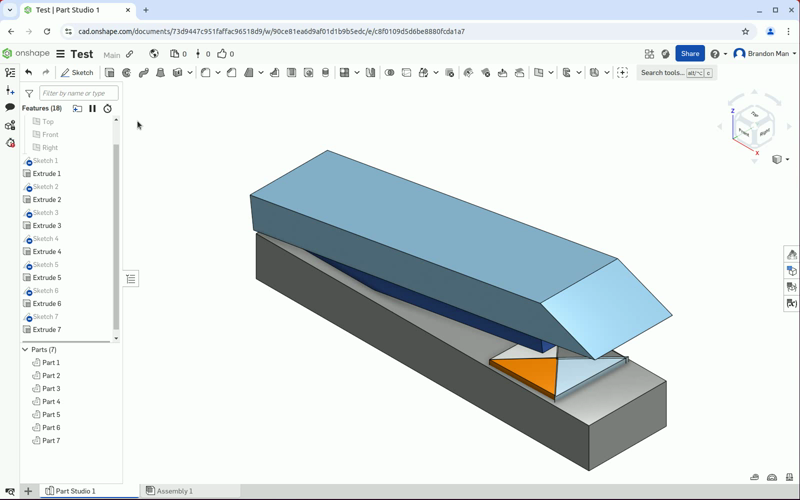
mouse_move(69, 163)
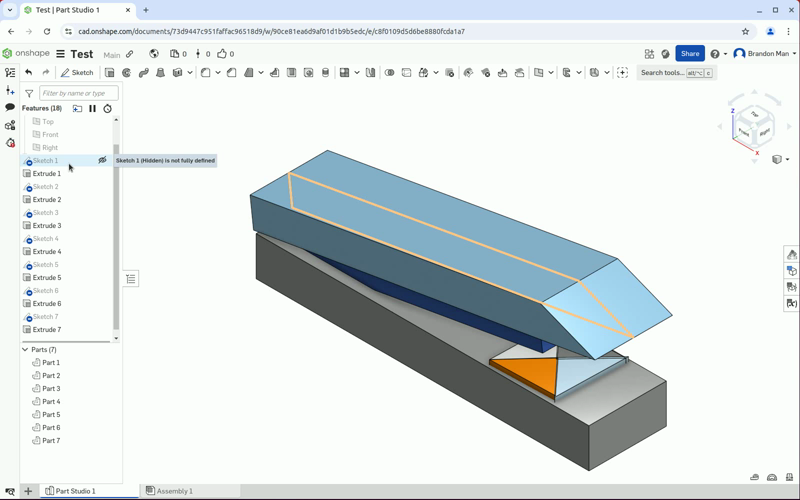
click(69, 163)